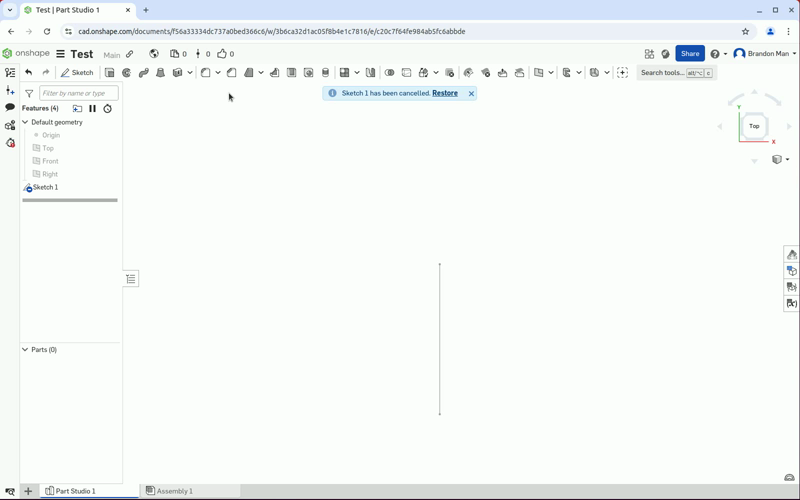
key(shift+h)
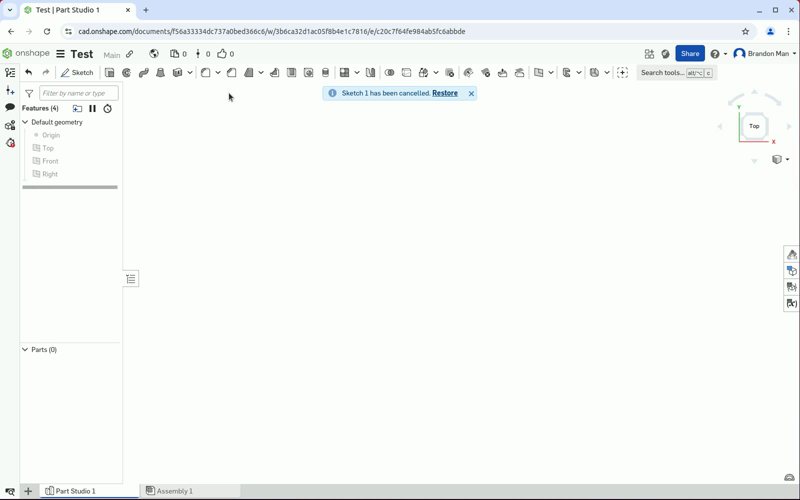
key(shift+s)
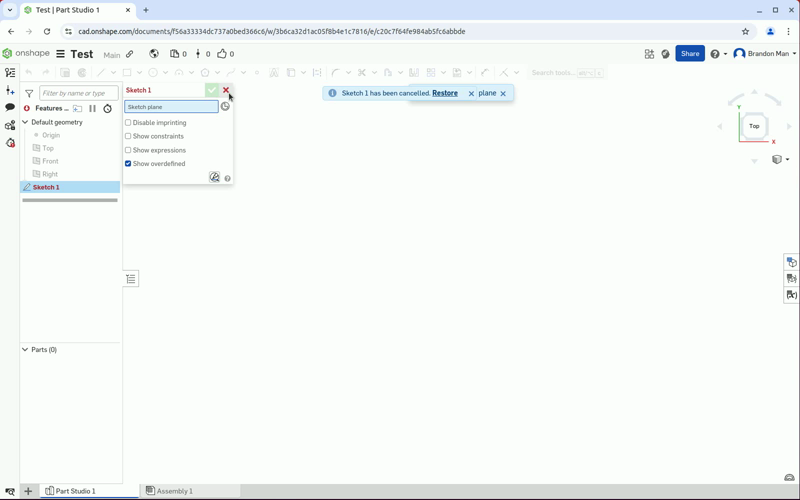
mouse_move(73, 150)
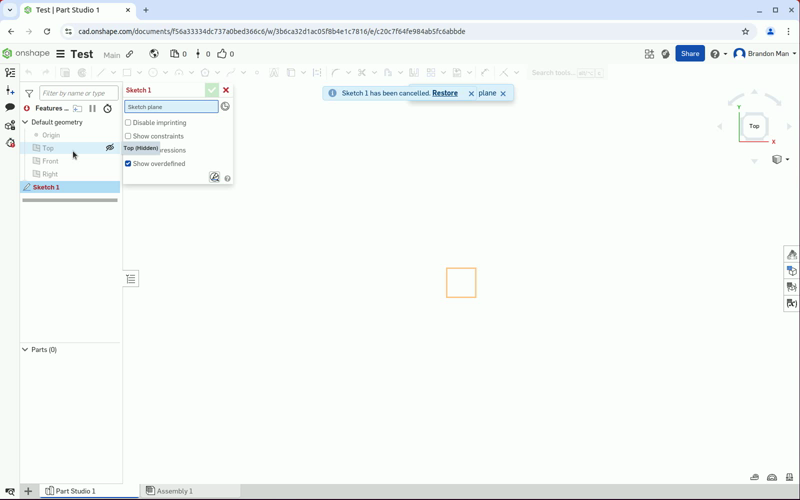
click(73, 150)
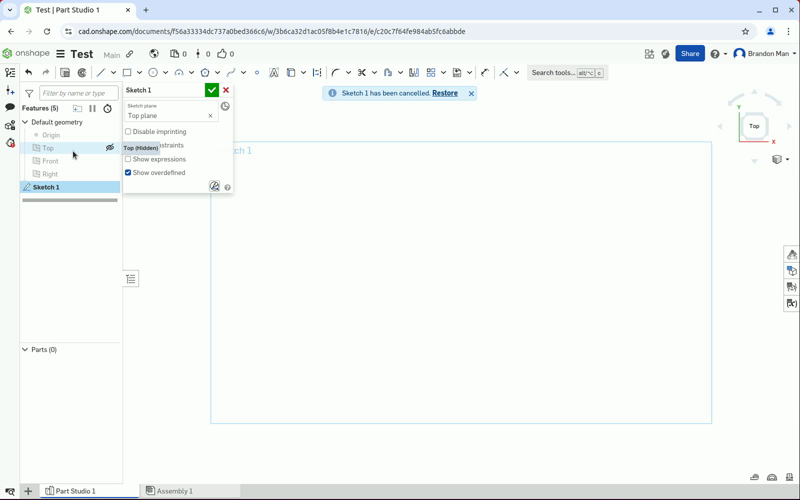
mouse_move(73, 352)
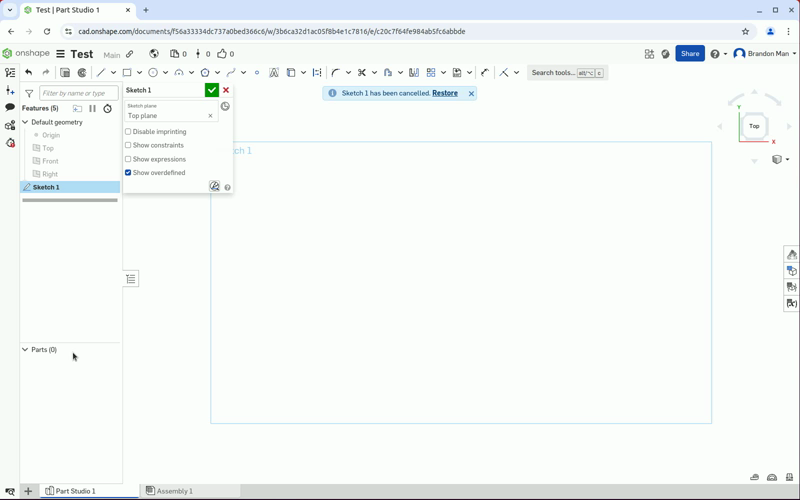
key(y)
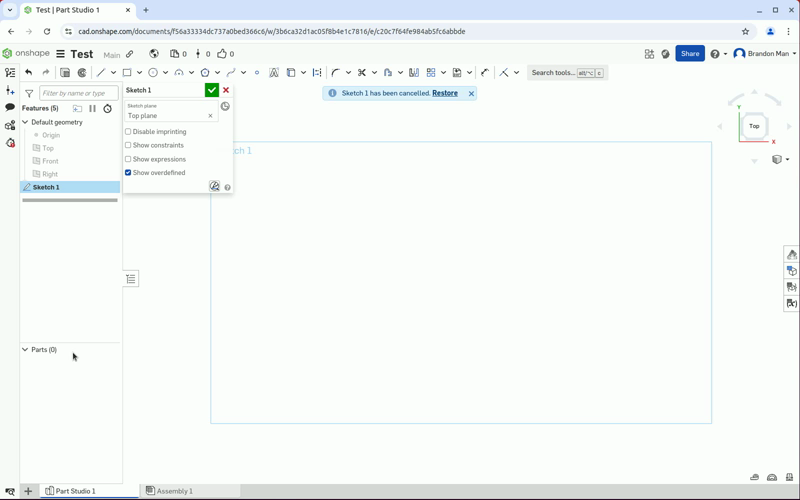
key(l)
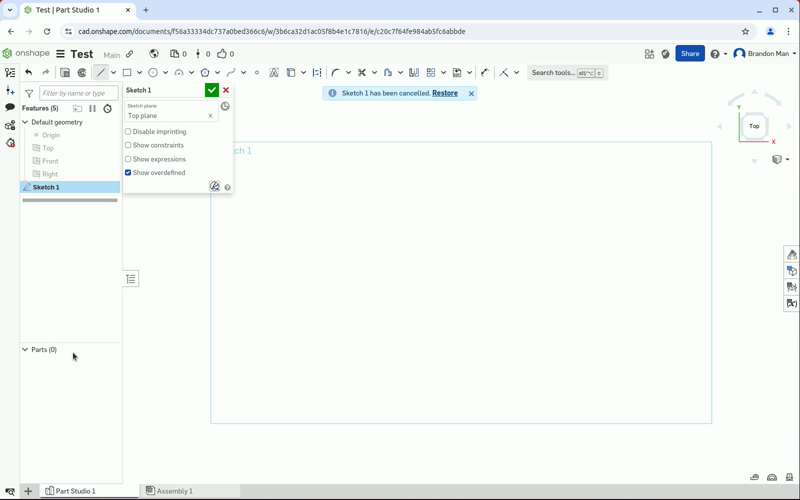
key_down(shift)
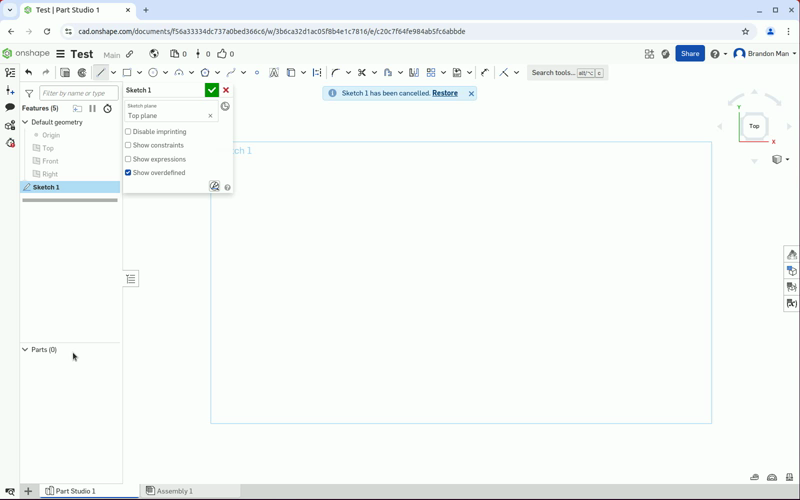
mouse_move(460, 282)
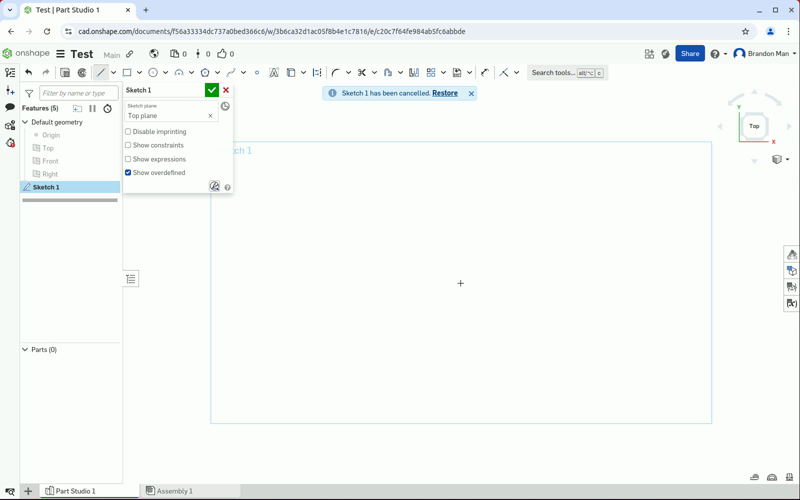
click(460, 282)
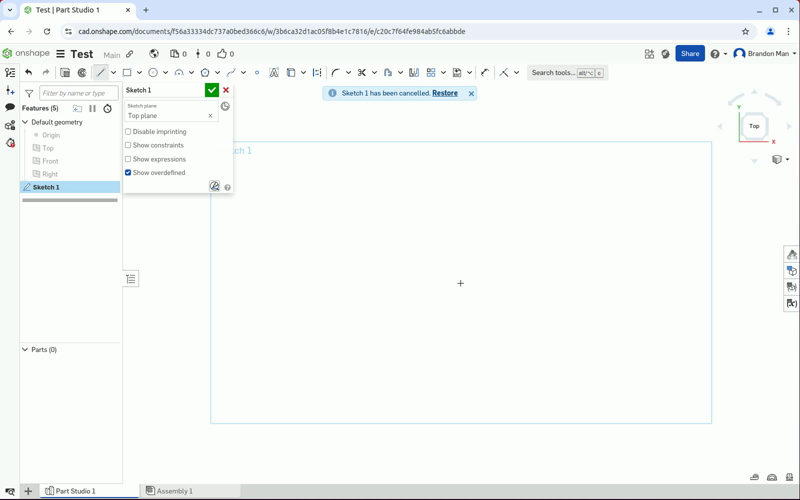
key_up(shift)
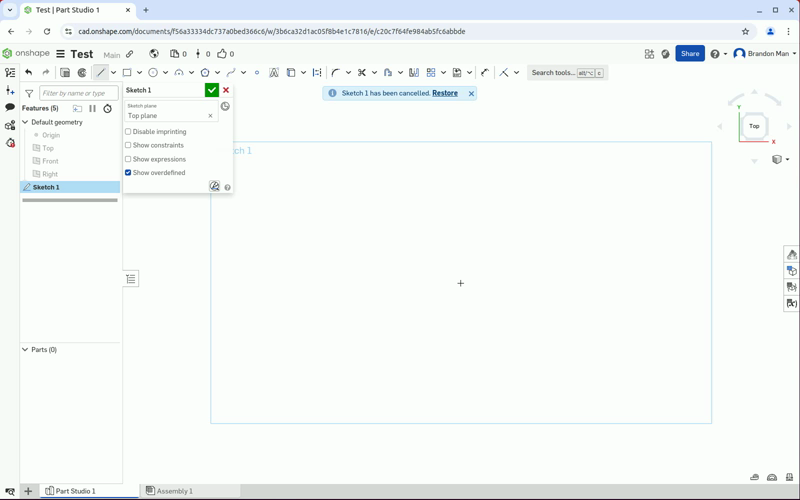
key_down(shift)
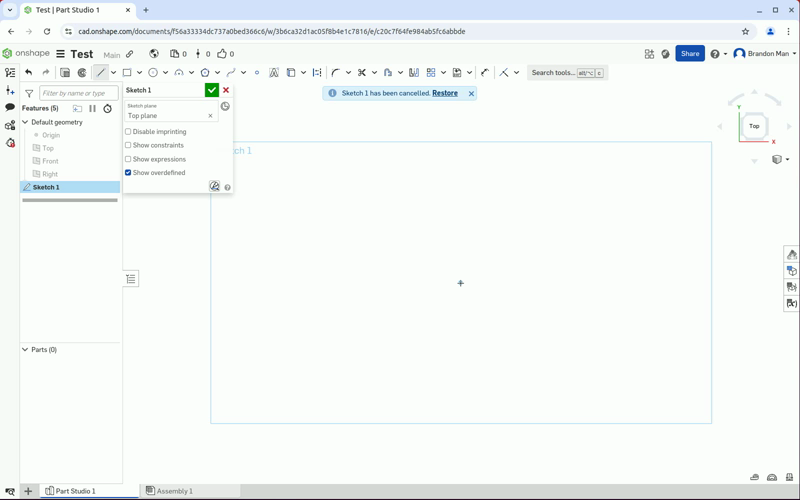
mouse_move(573, 282)
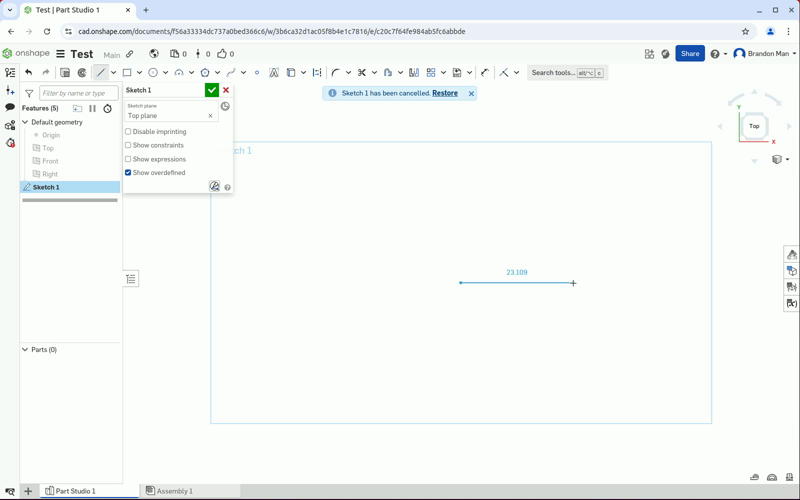
click(573, 282)
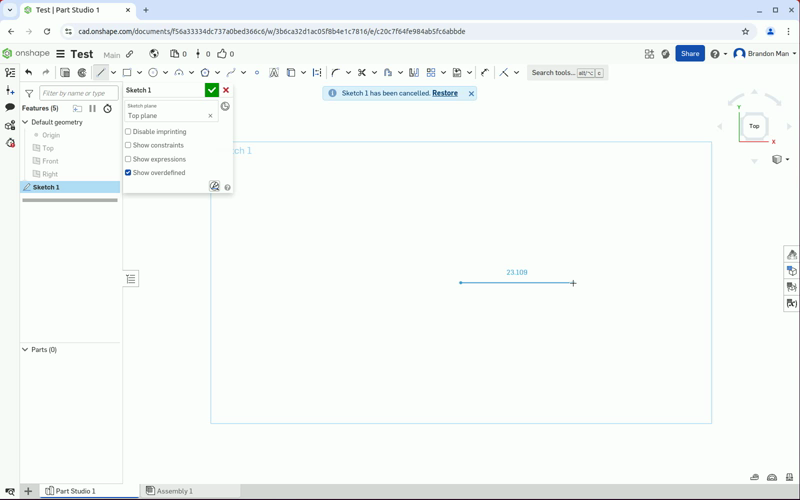
key_up(shift)
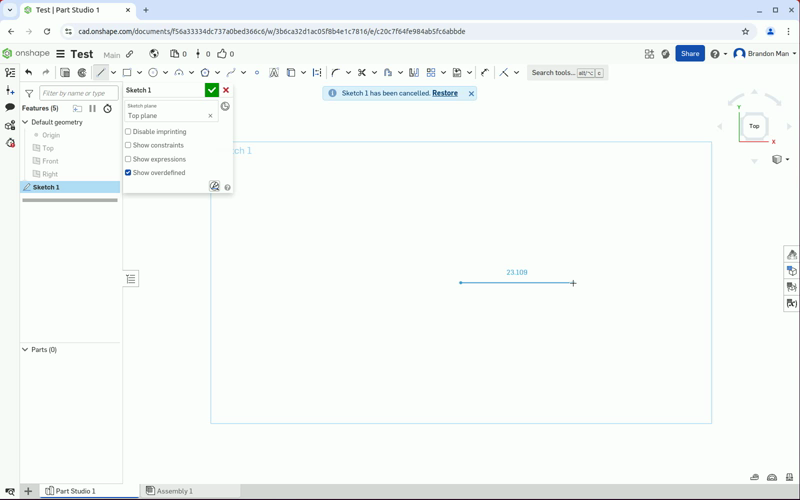
key_down(shift)
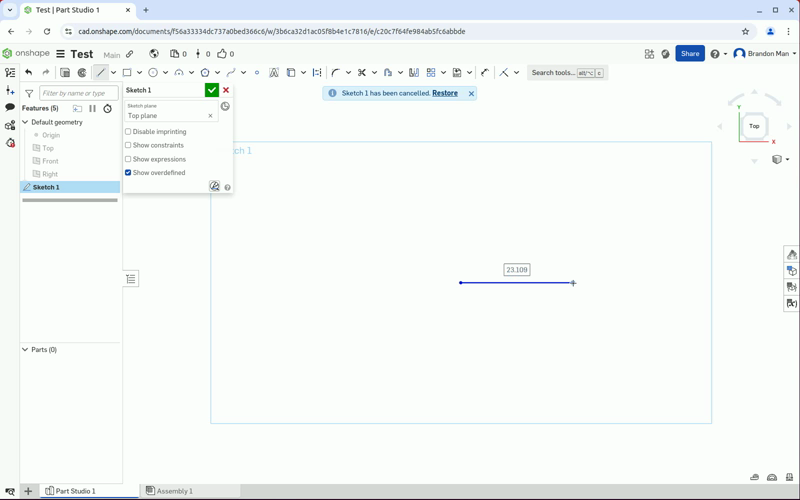
mouse_move(573, 215)
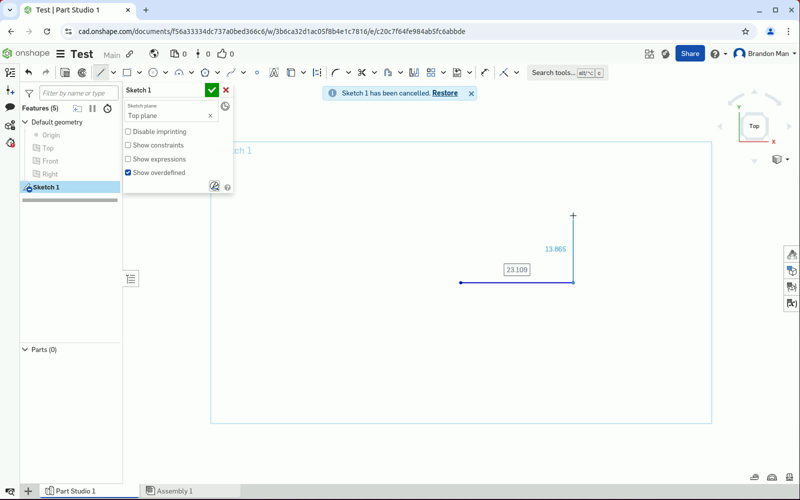
click(573, 215)
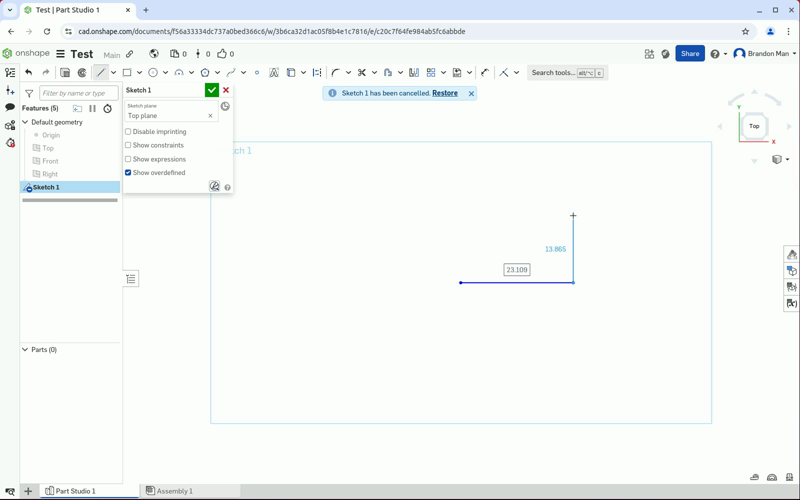
key_up(shift)
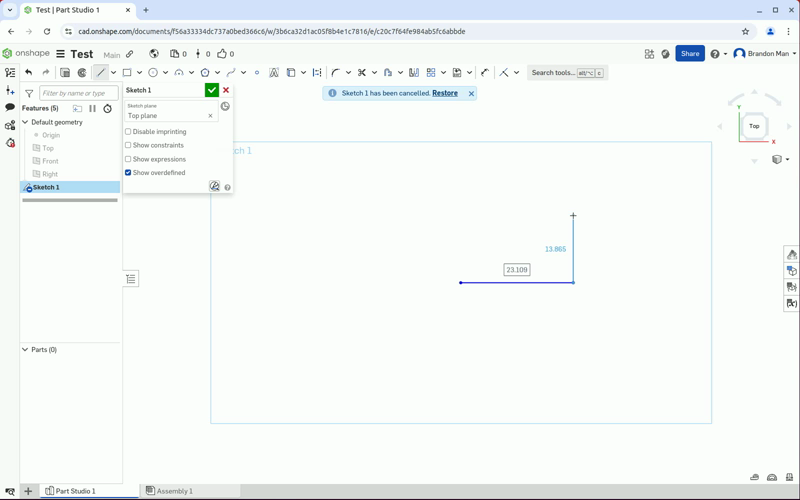
key_down(shift)
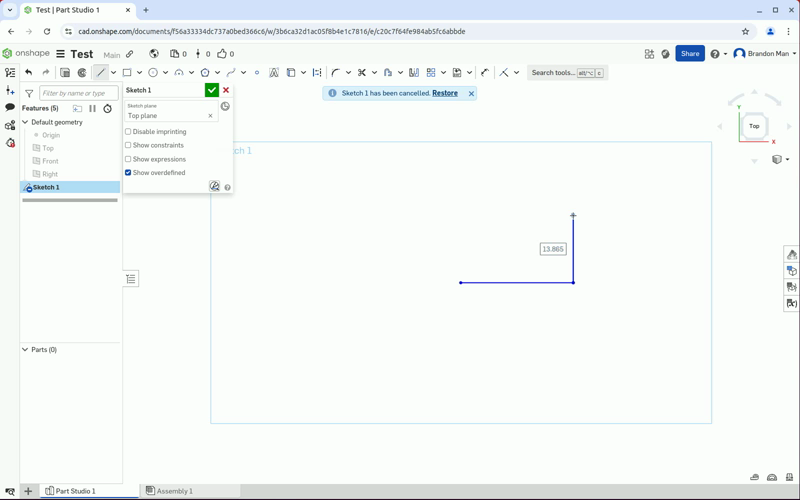
mouse_move(460, 215)
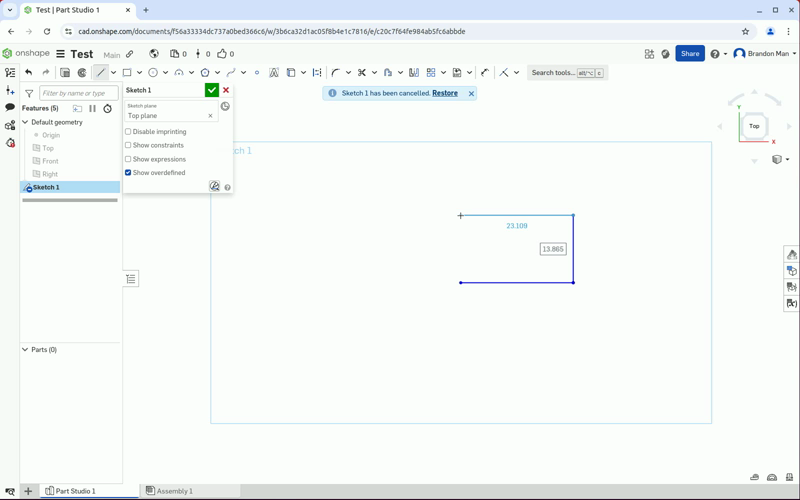
click(460, 215)
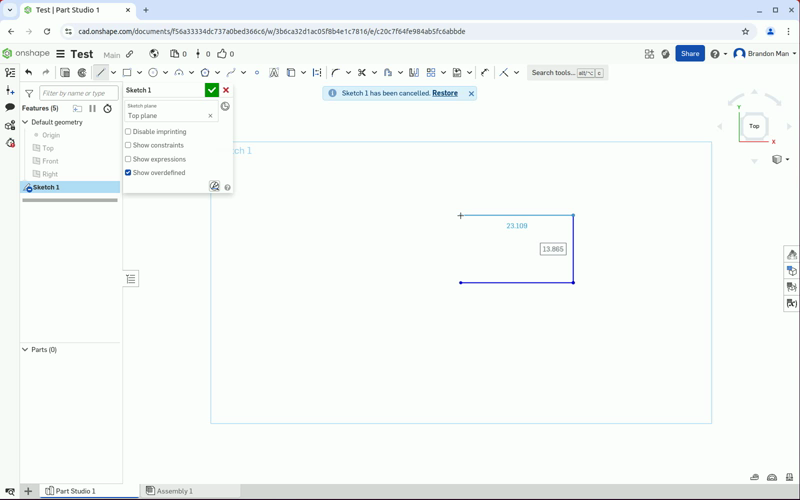
key_up(shift)
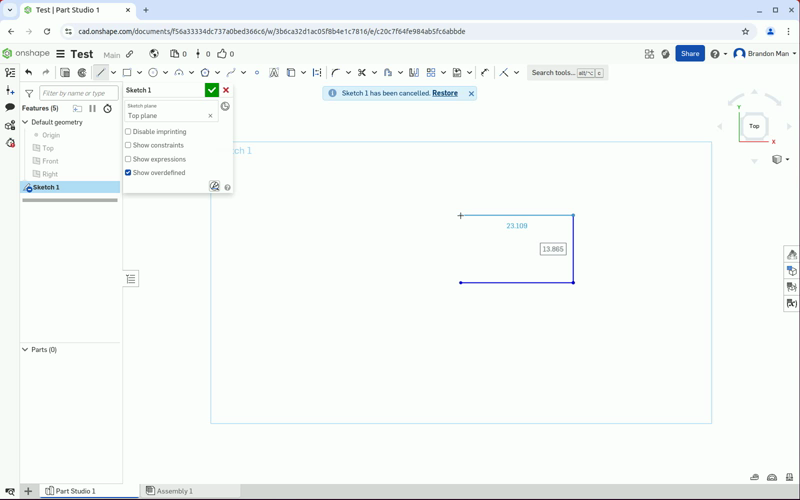
key_down(shift)
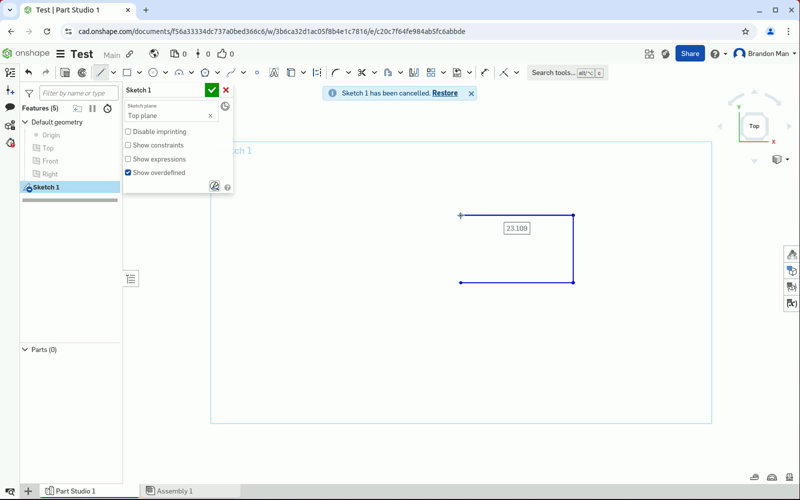
mouse_move(460, 282)
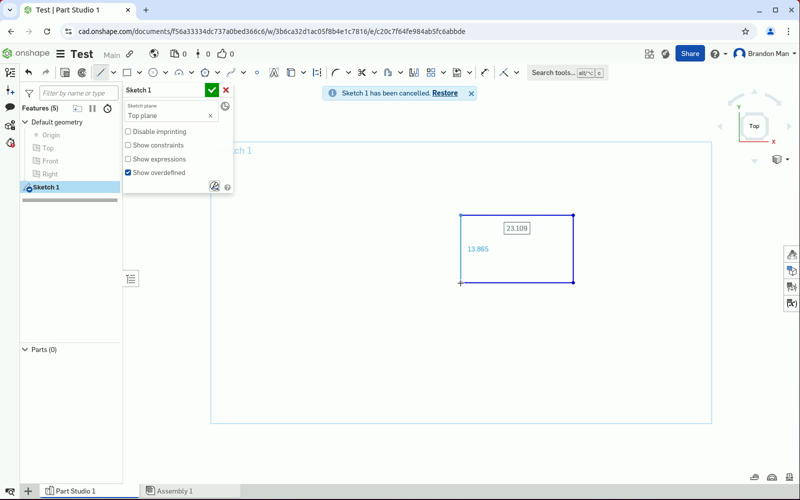
key_up(shift)
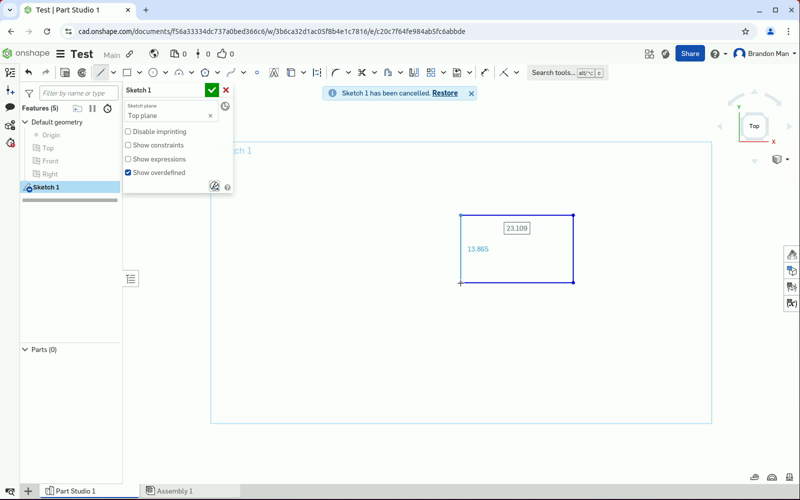
click(460, 282)
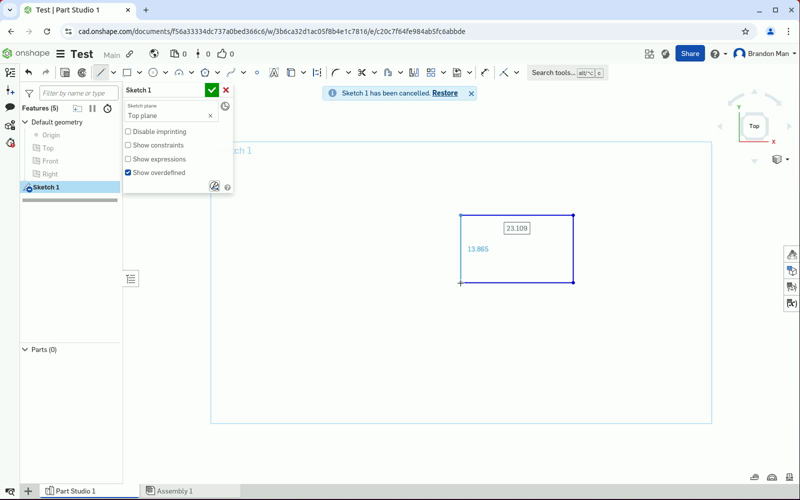
key(esc)
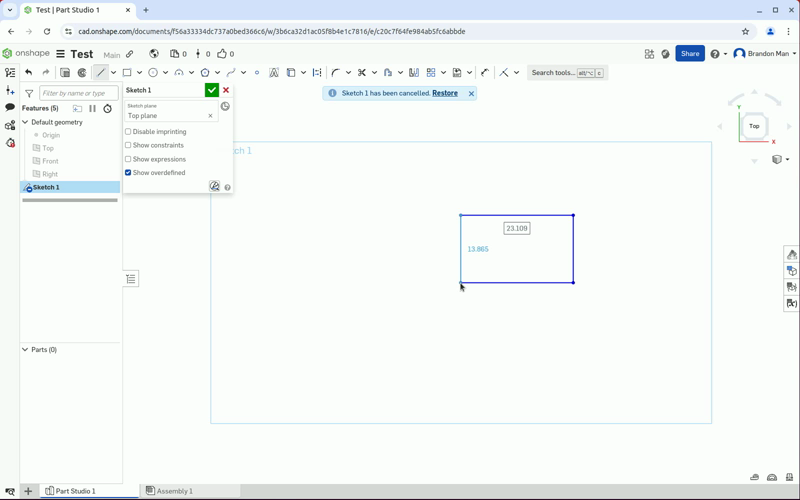
mouse_move(521, 254)
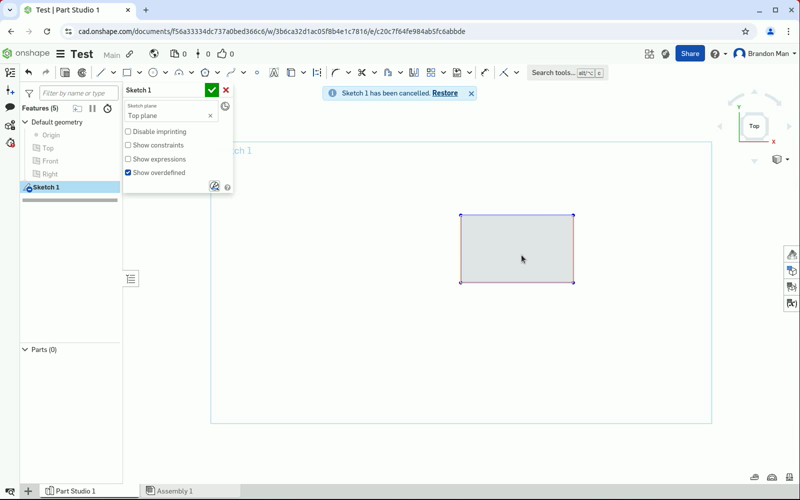
click(521, 254)
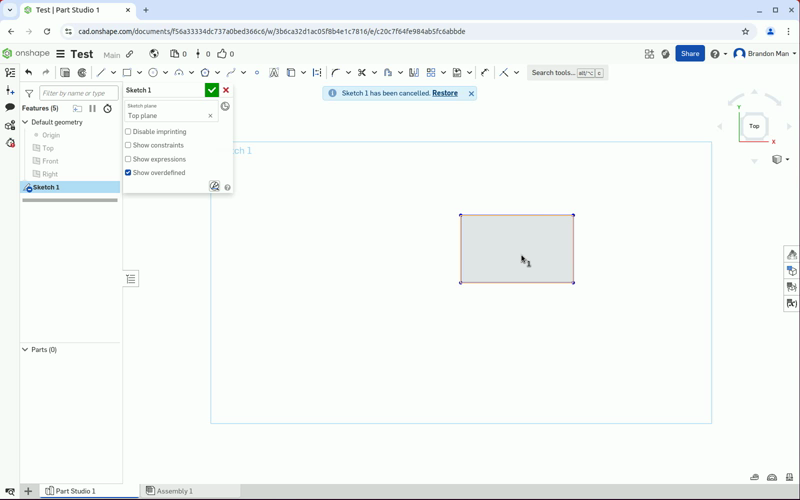
mouse_move(73, 352)
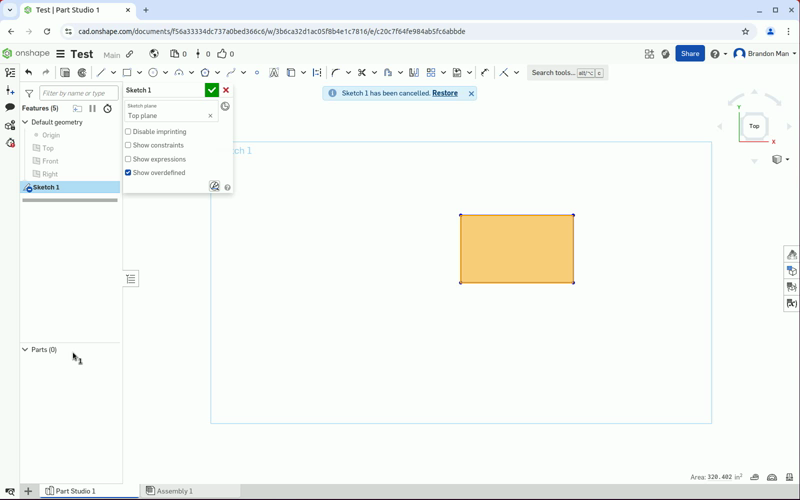
key(shift+y)
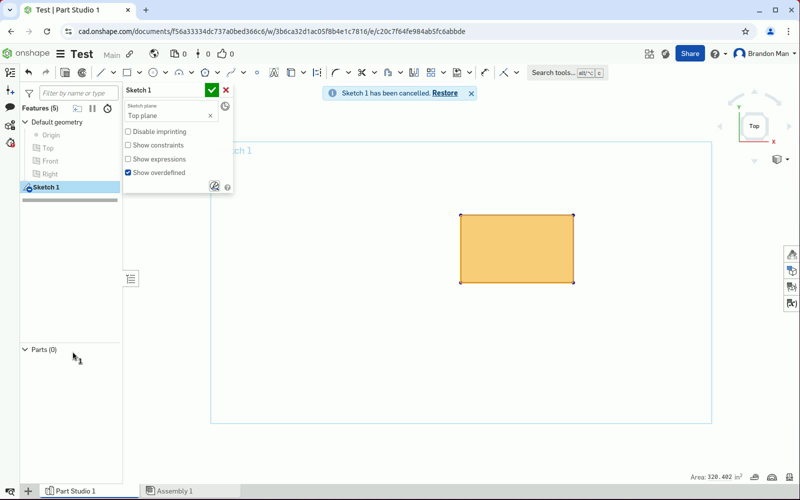
key(shift+e)
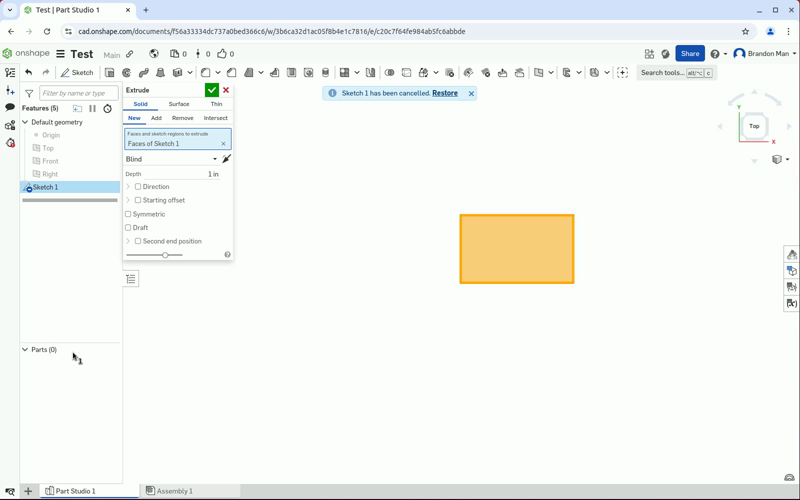
mouse_move(143, 106)
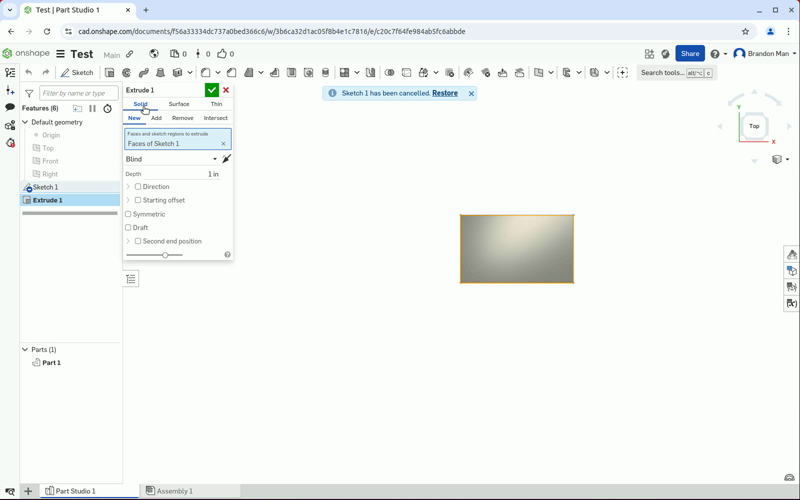
click(143, 106)
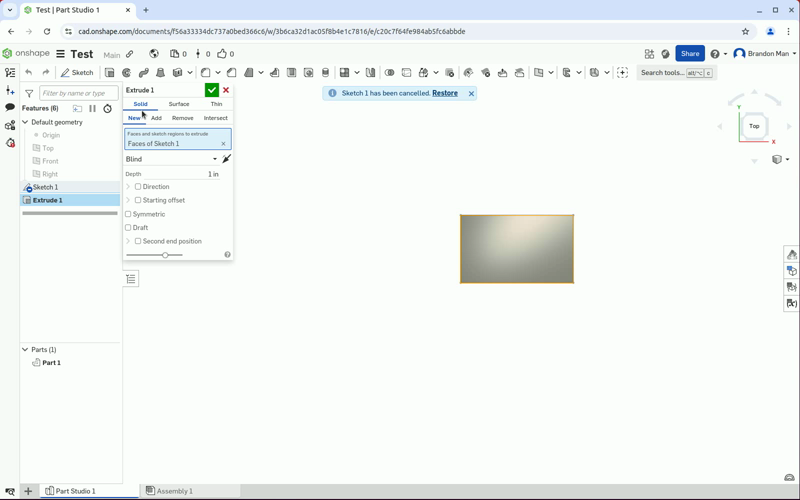
mouse_move(137, 120)
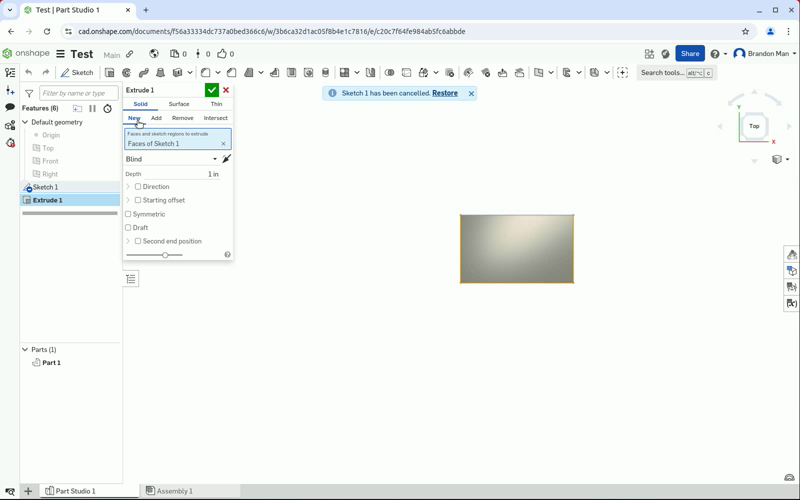
click(137, 120)
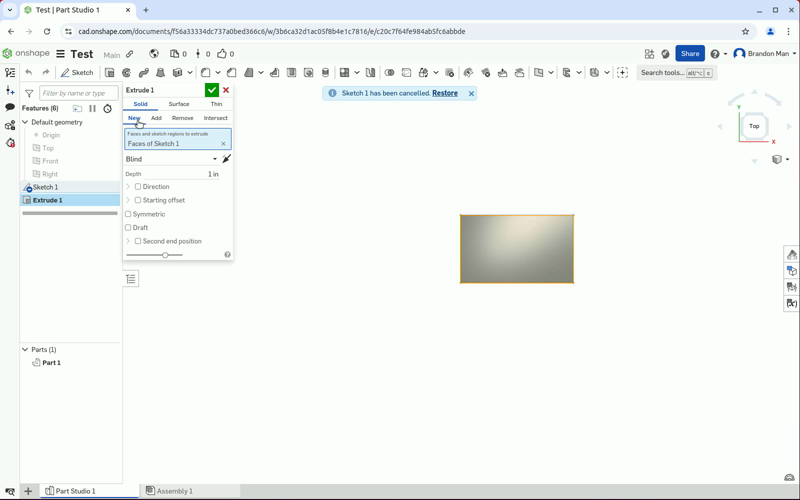
key(tab, 4)
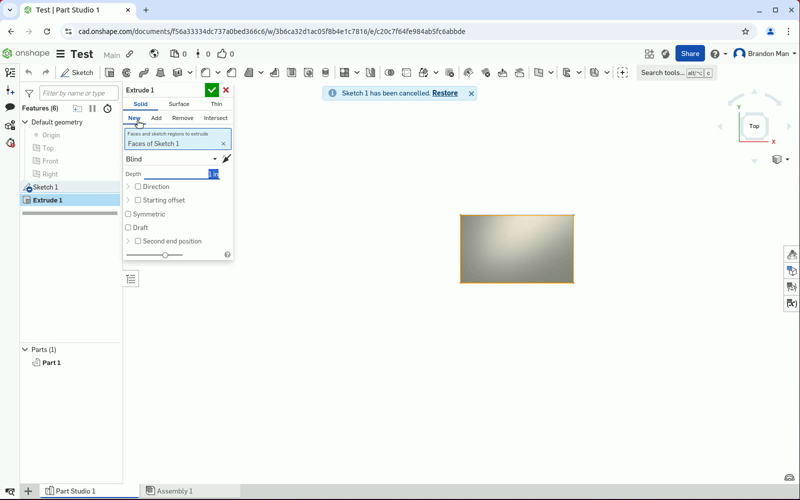
text(2.889)
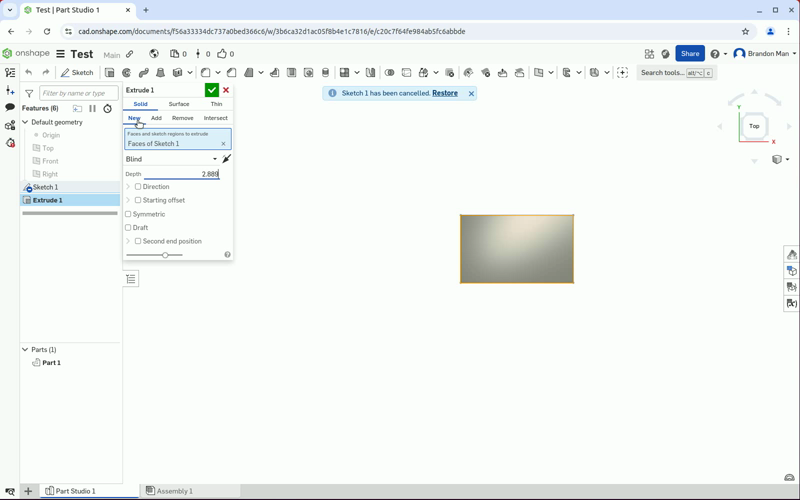
key(enter)
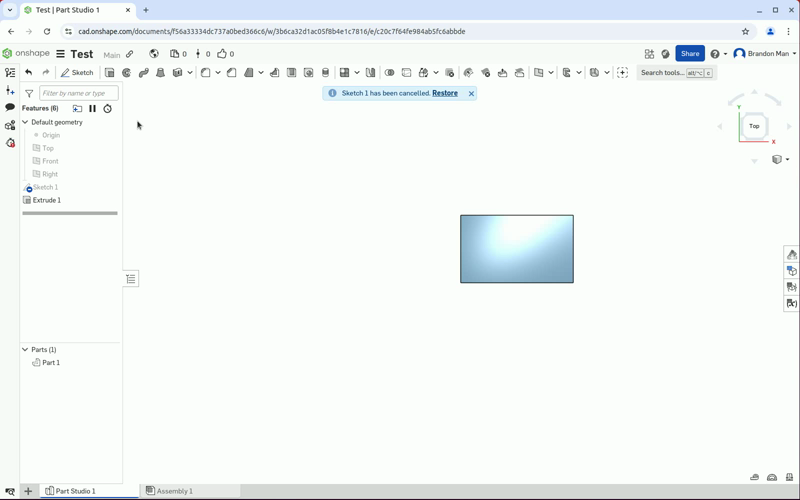
key(shift+h)
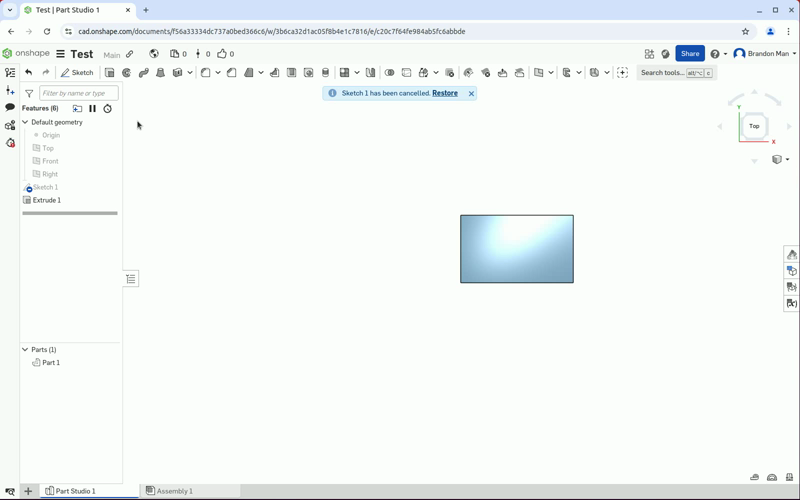
key(shift+h)
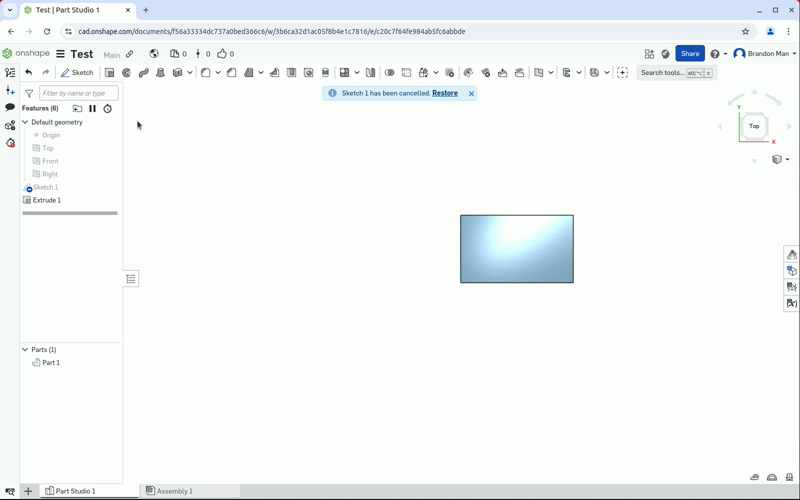
mouse_move(73, 189)
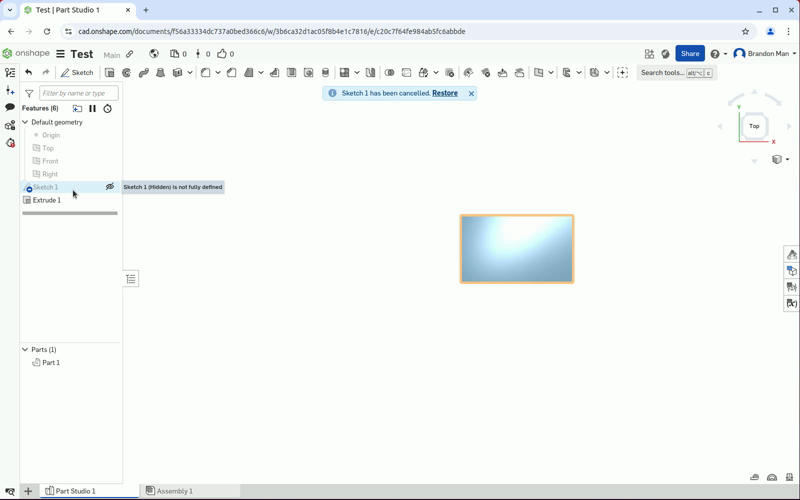
click(73, 189)
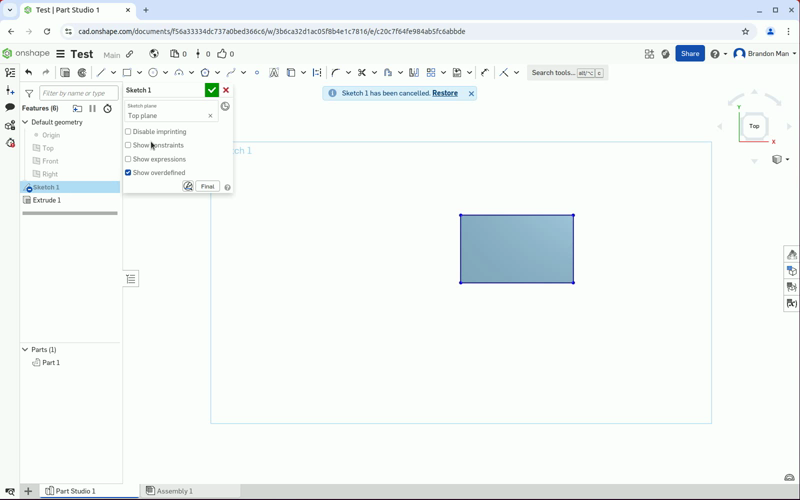
mouse_move(229, 92)
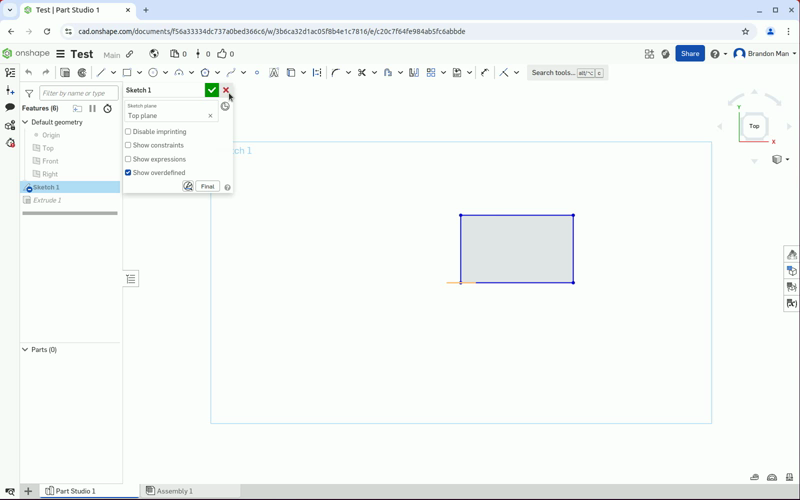
click(229, 92)
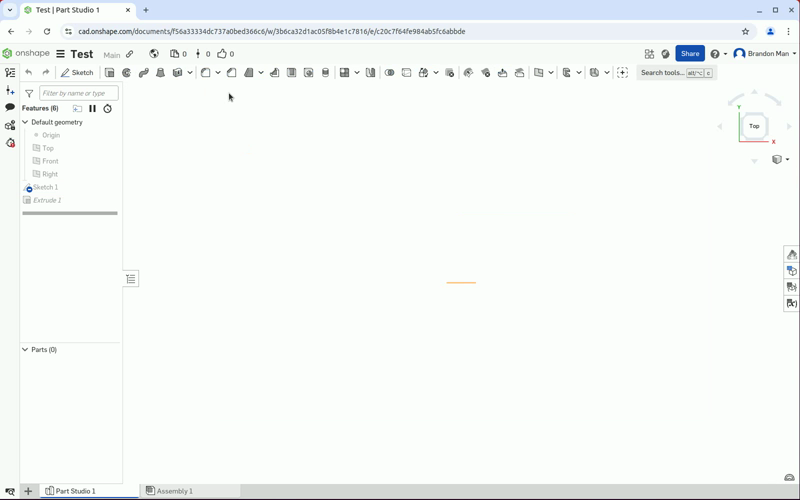
mouse_move(541, 75)
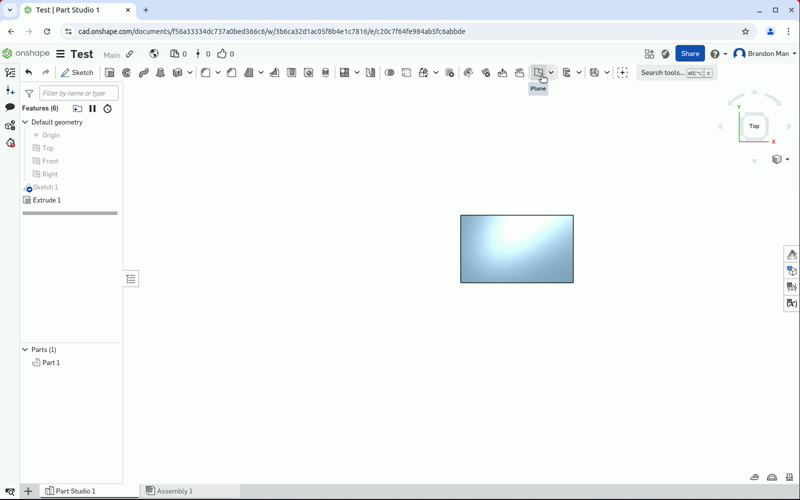
click(541, 75)
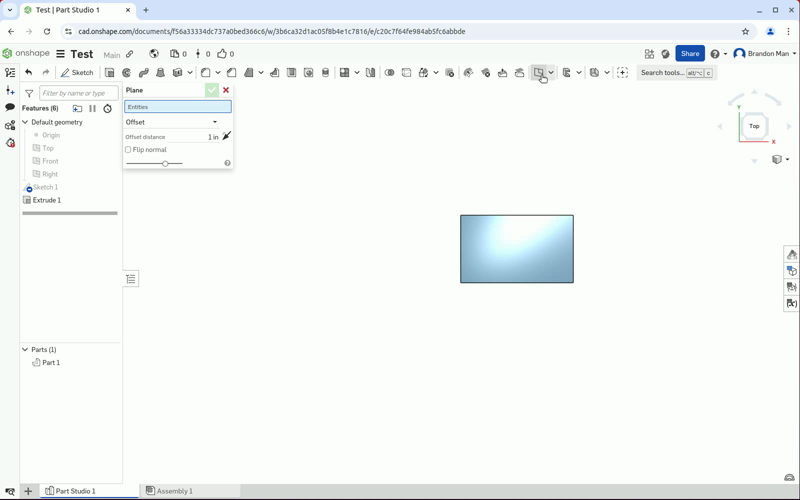
mouse_move(73, 150)
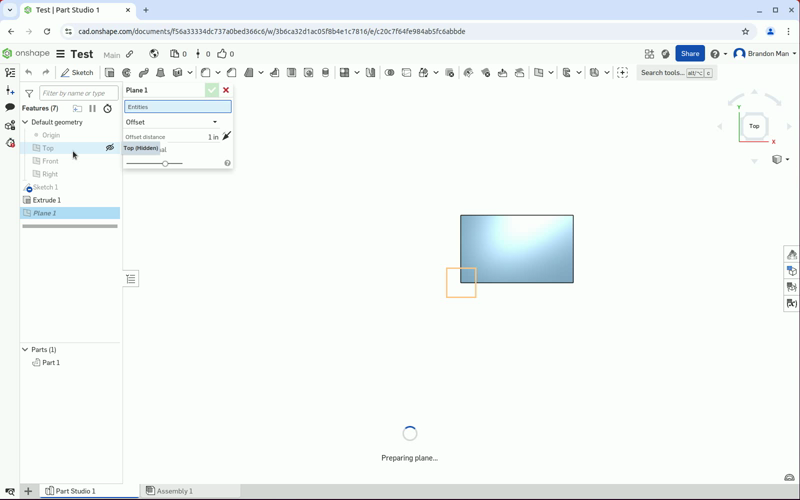
click(73, 150)
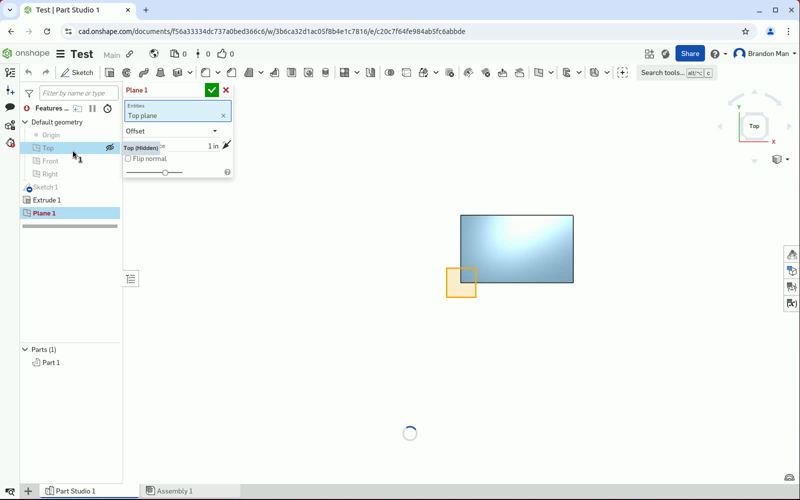
key(tab, 2)
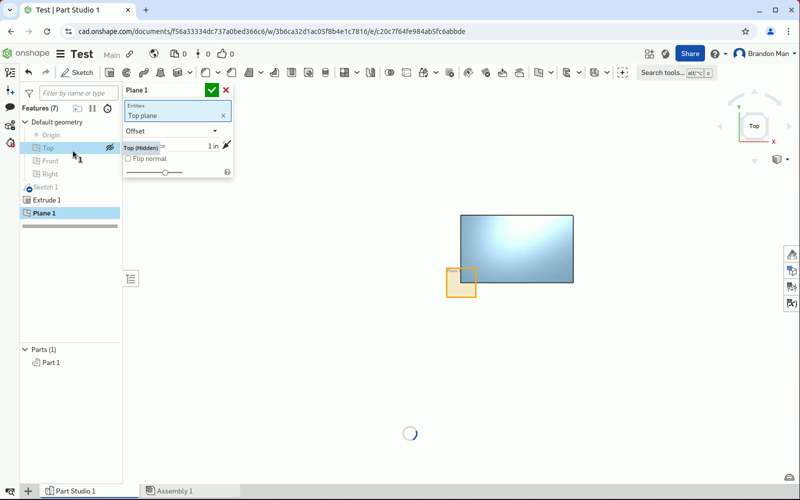
text(2.896)
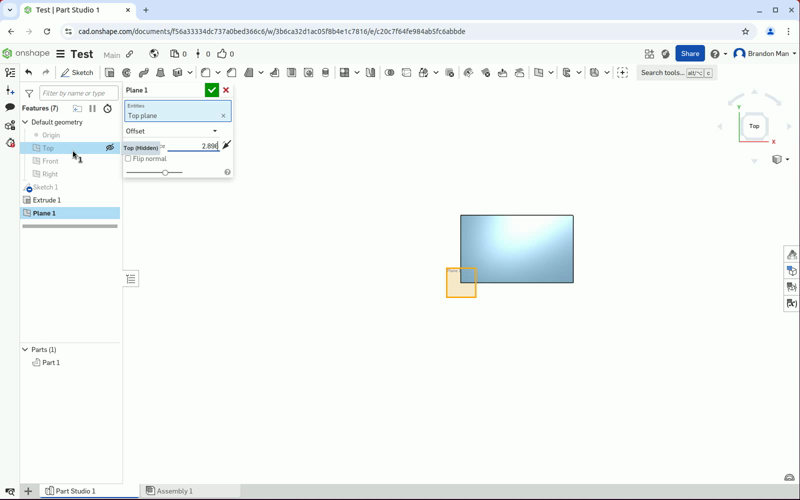
key(enter, 2)
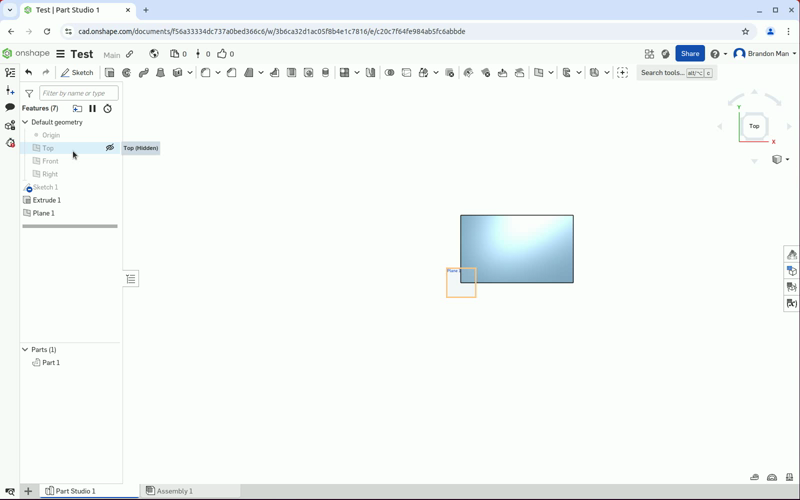
key(shift+s)
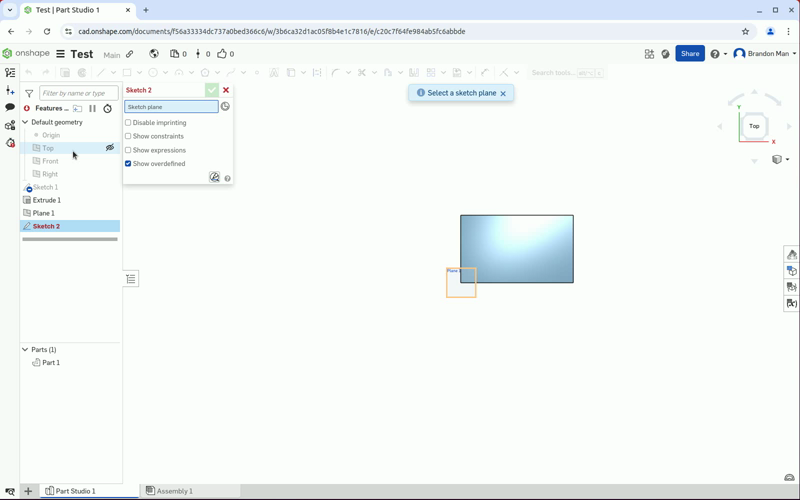
mouse_move(73, 215)
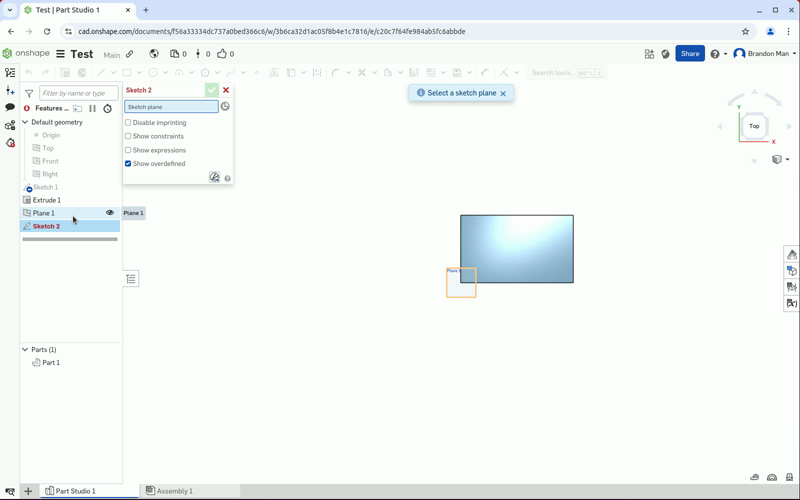
click(73, 215)
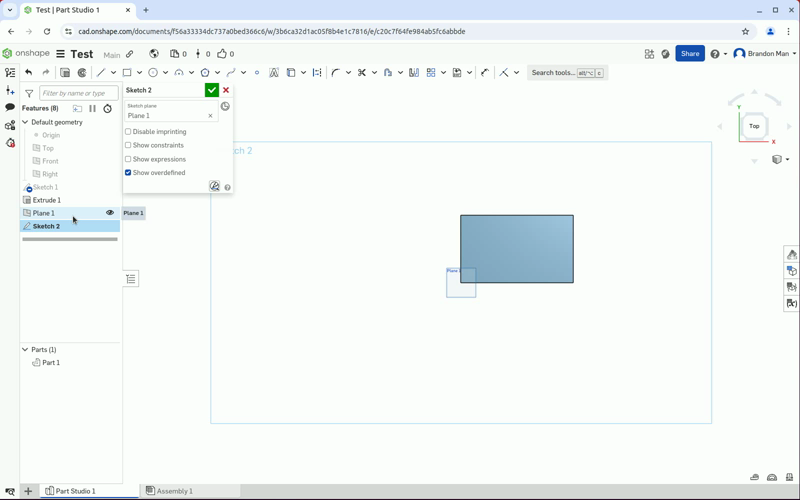
mouse_move(73, 352)
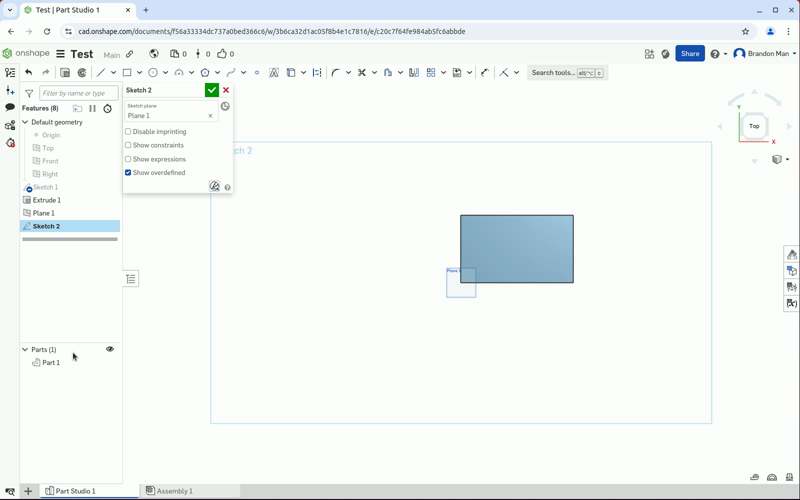
key(y)
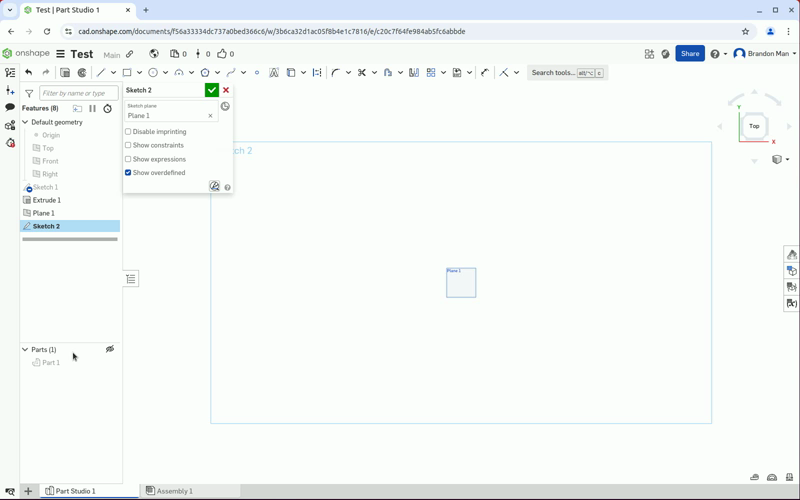
key(l)
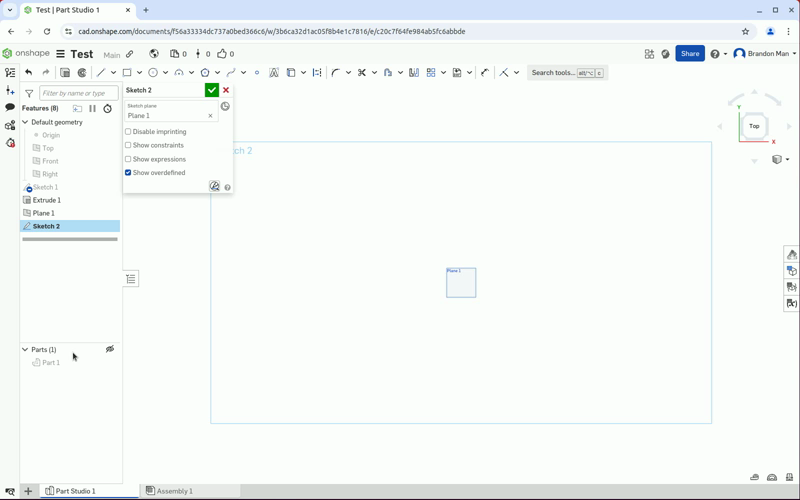
key_down(shift)
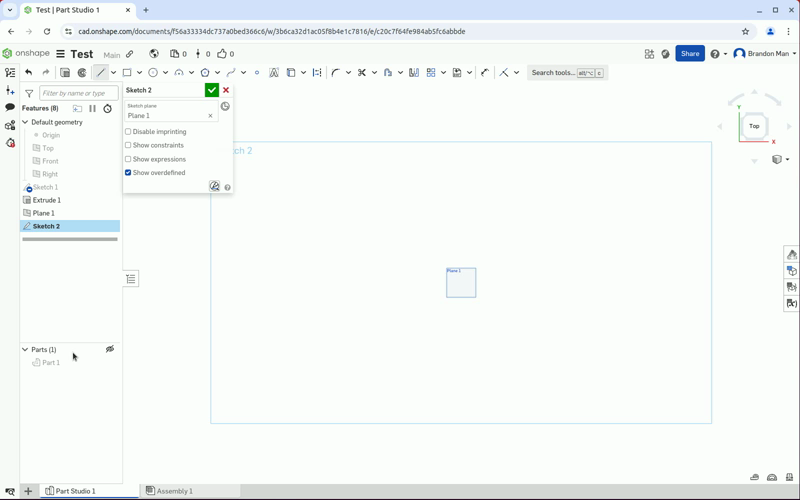
mouse_move(529, 249)
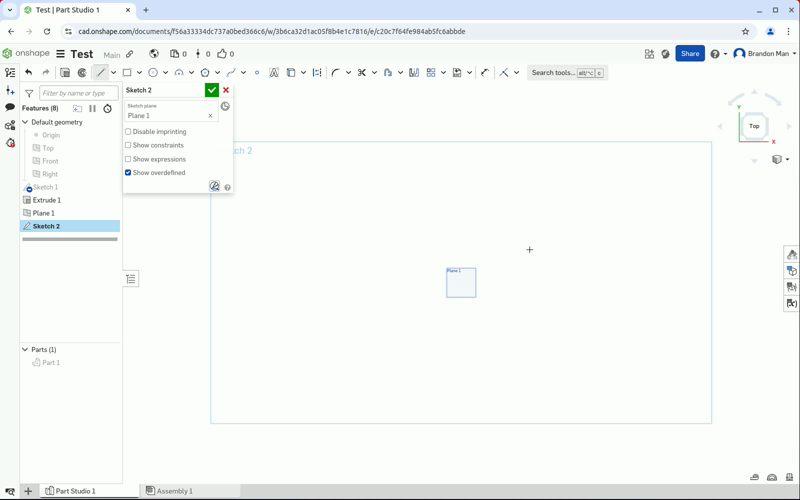
click(529, 249)
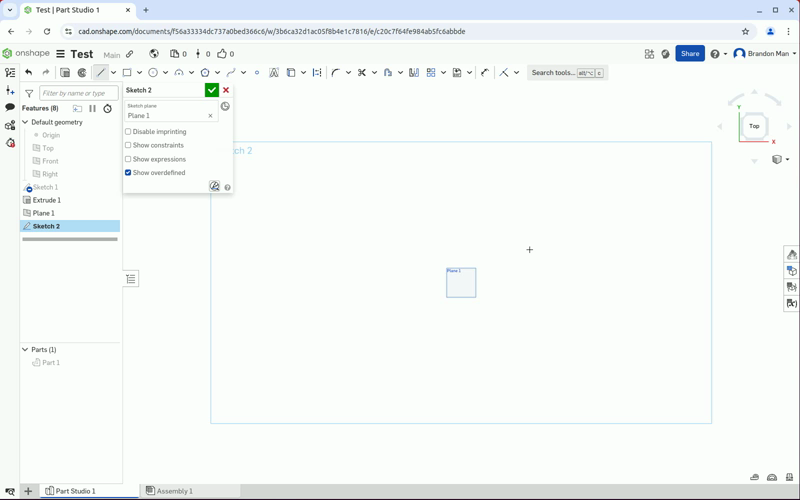
key_up(shift)
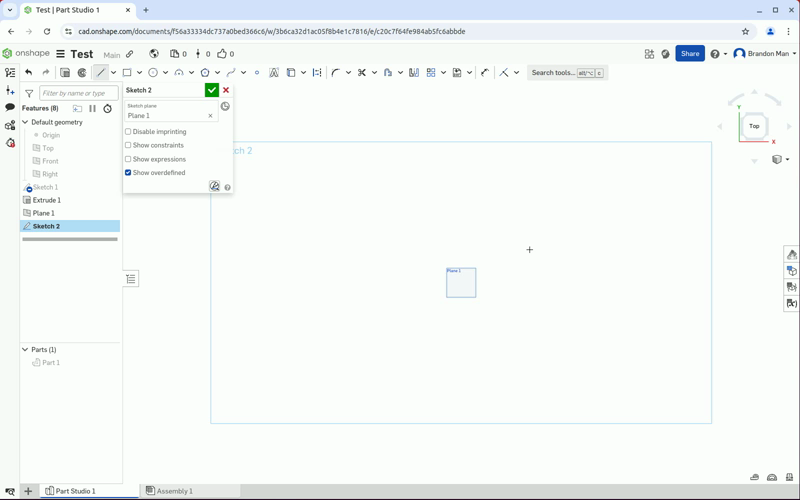
key_down(shift)
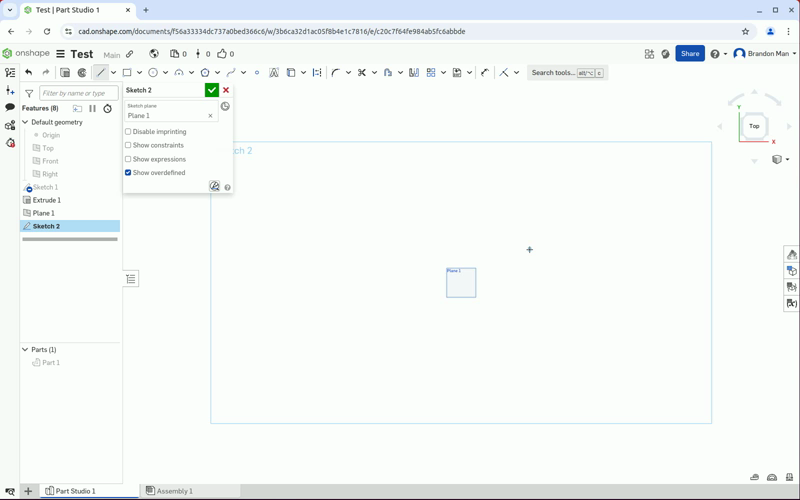
mouse_move(559, 249)
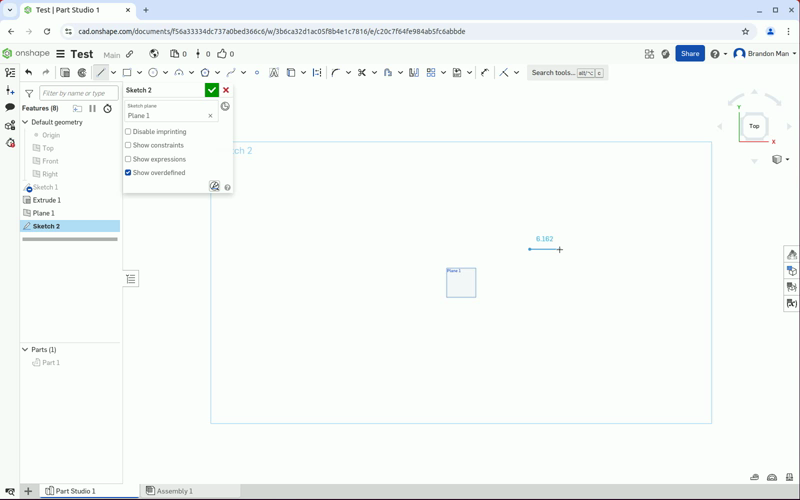
mouse_move(571, 249)
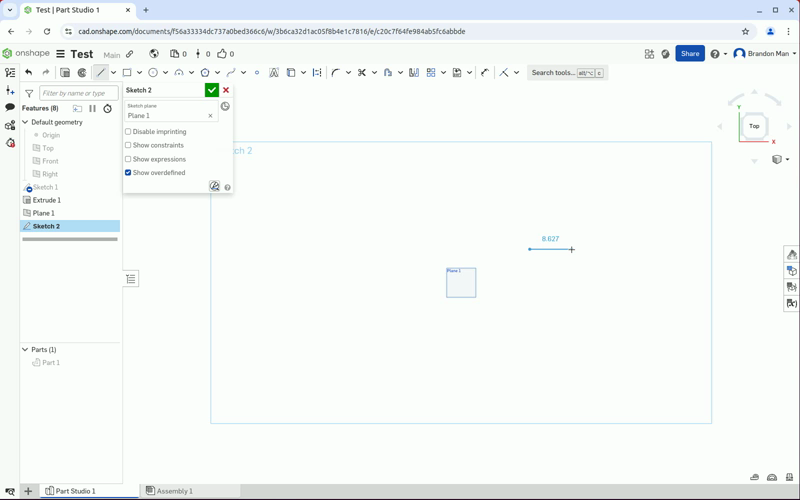
click(571, 249)
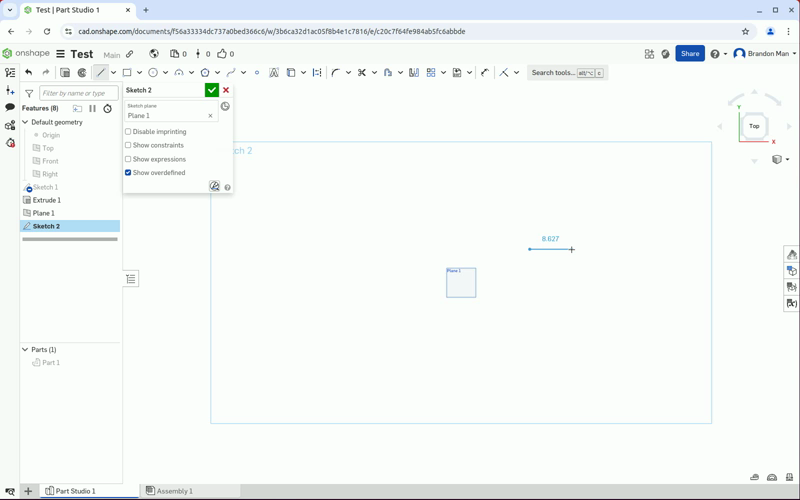
key_up(shift)
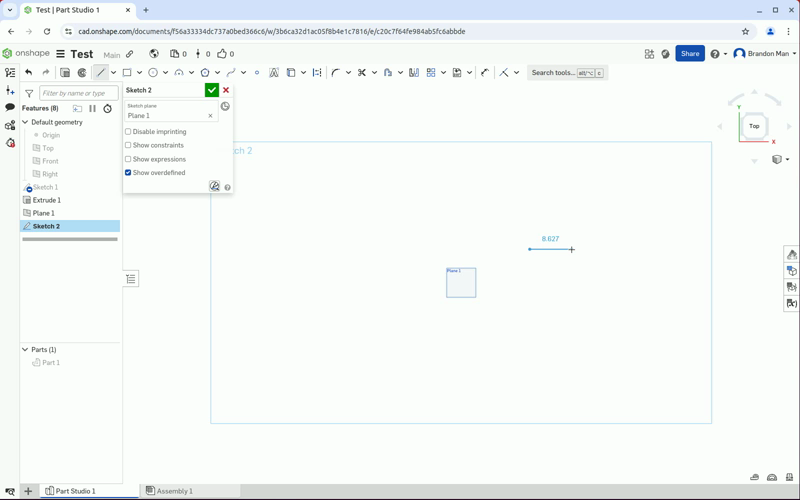
key_down(shift)
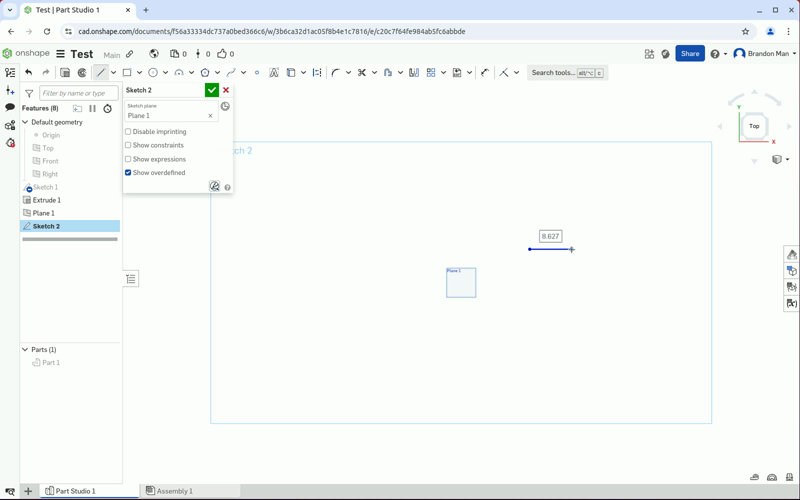
mouse_move(589, 249)
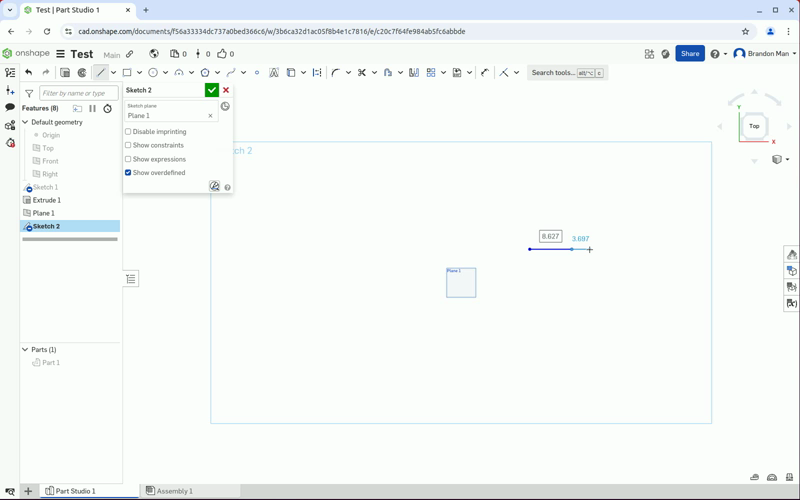
mouse_move(571, 217)
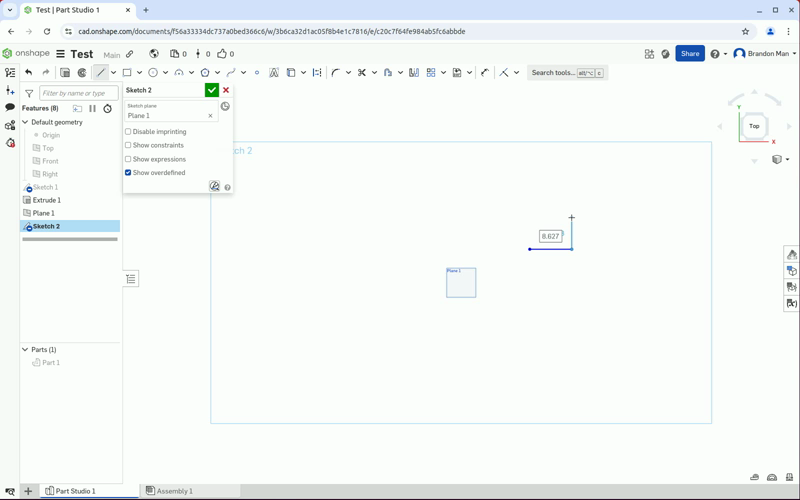
click(571, 217)
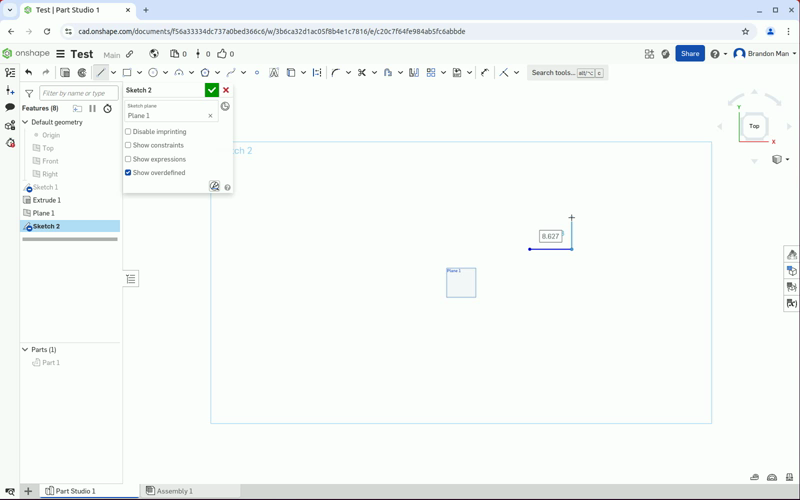
key_up(shift)
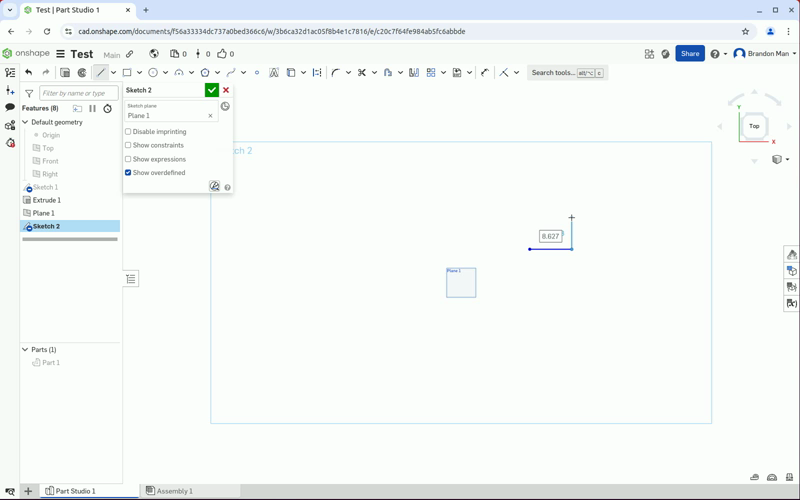
key_down(shift)
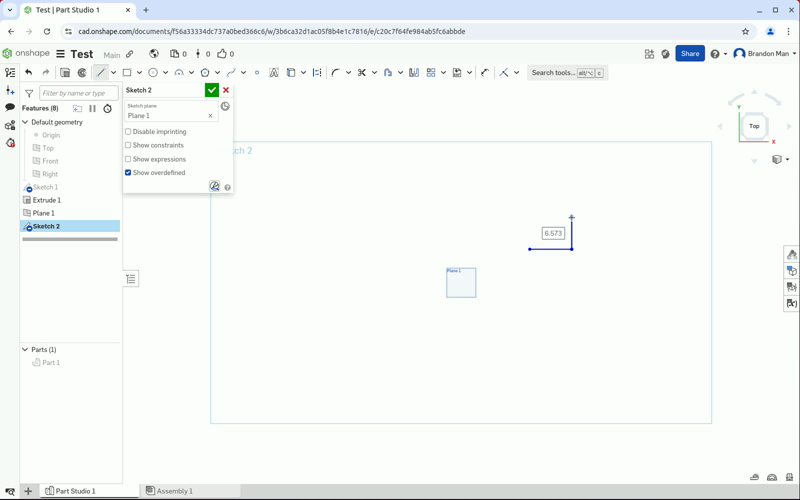
mouse_move(589, 217)
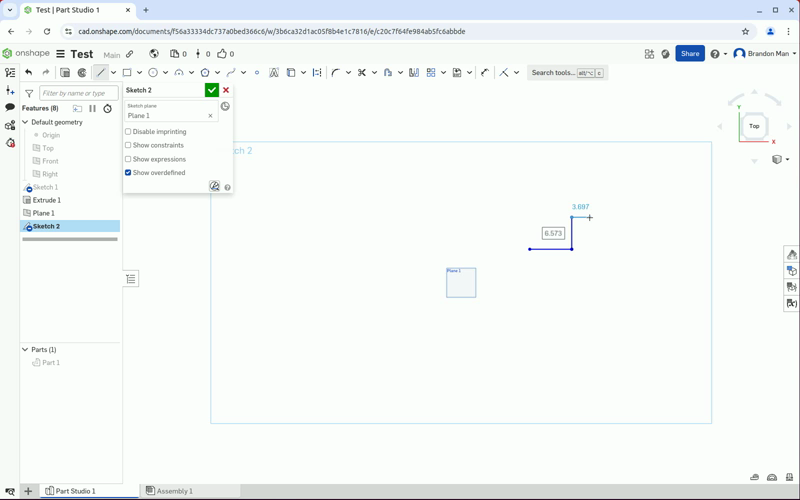
mouse_move(529, 217)
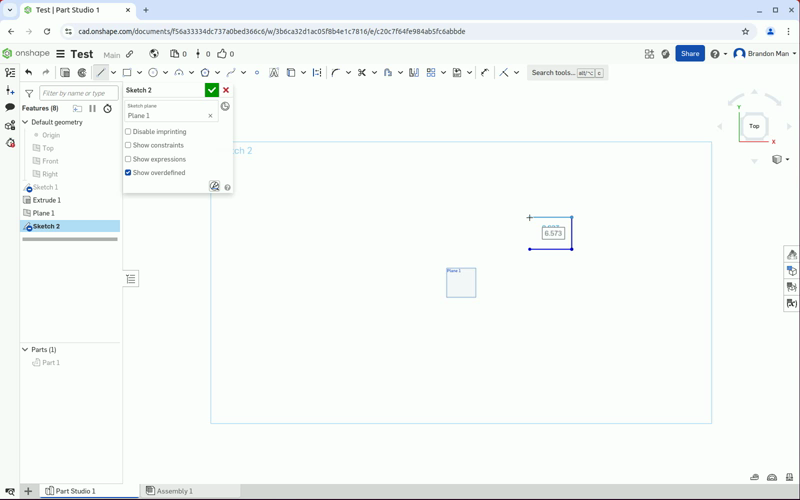
click(529, 217)
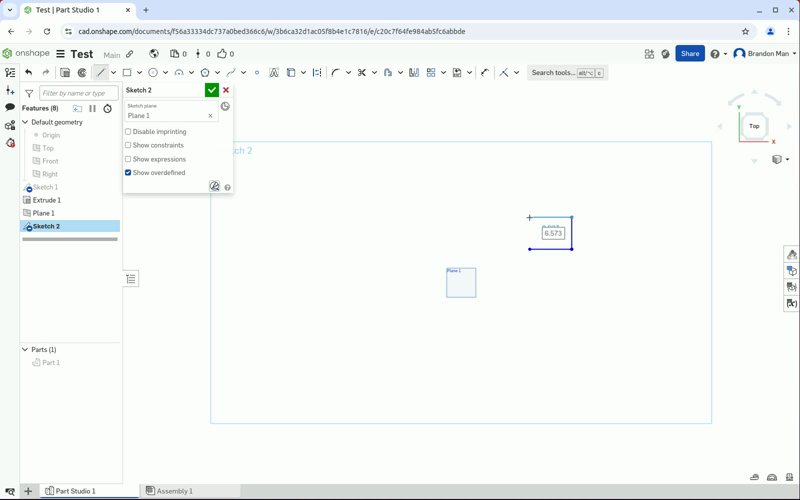
key_up(shift)
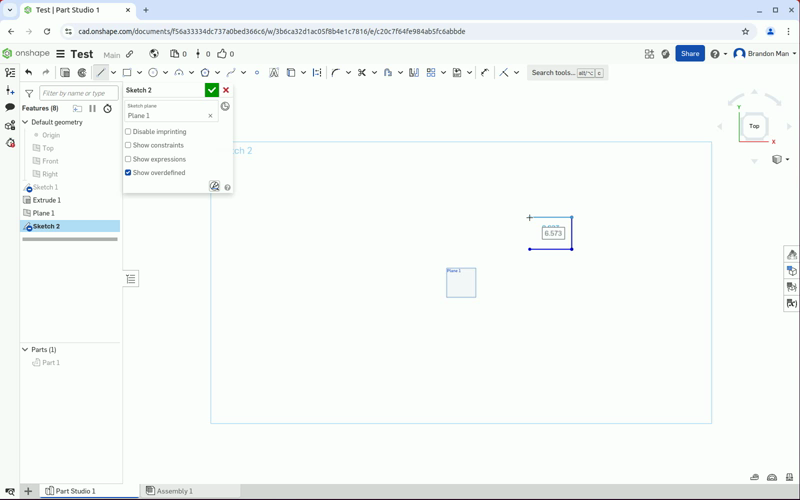
mouse_move(559, 217)
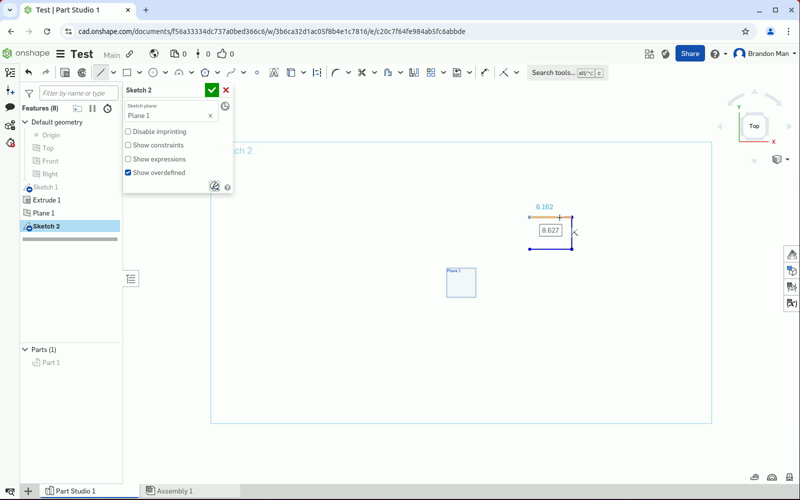
key_down(shift)
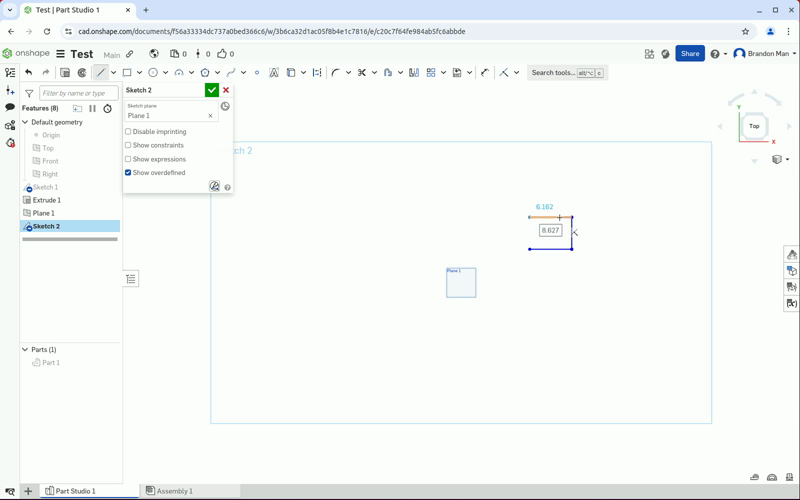
mouse_move(529, 249)
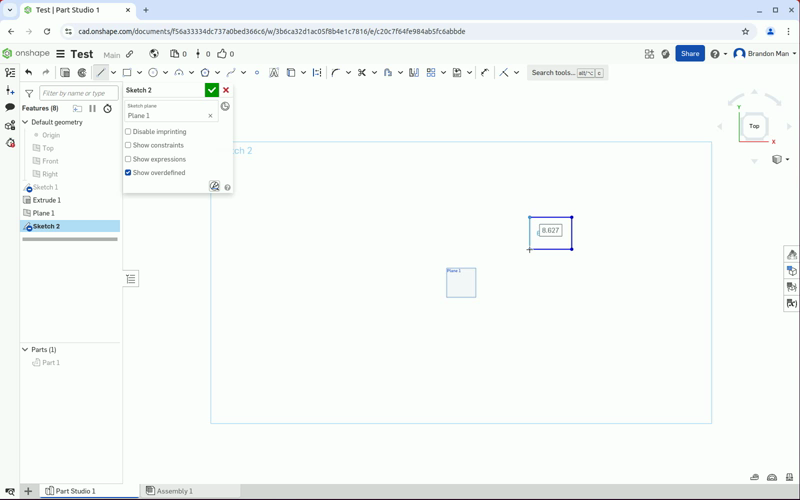
key_up(shift)
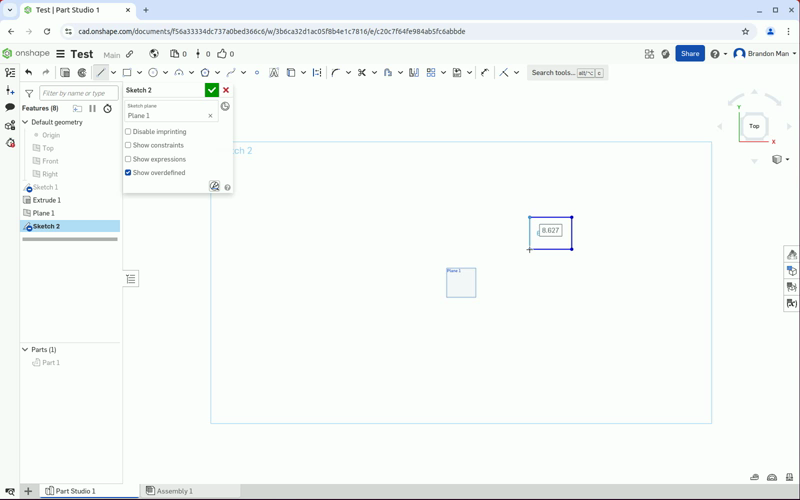
click(529, 249)
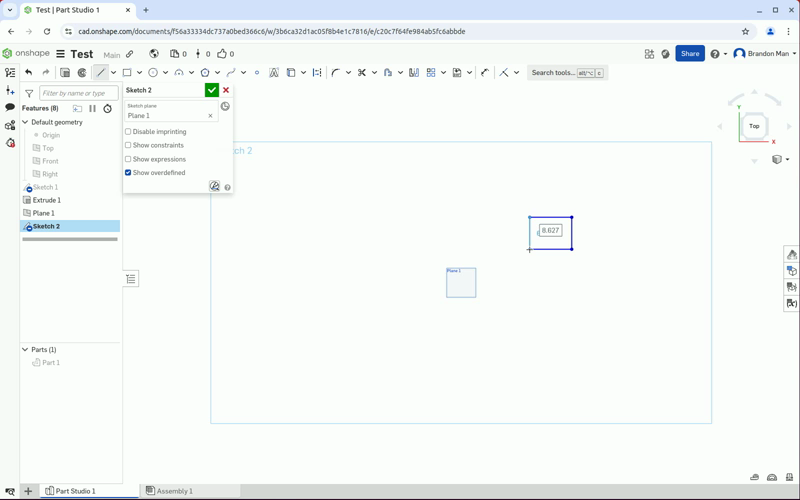
key(esc)
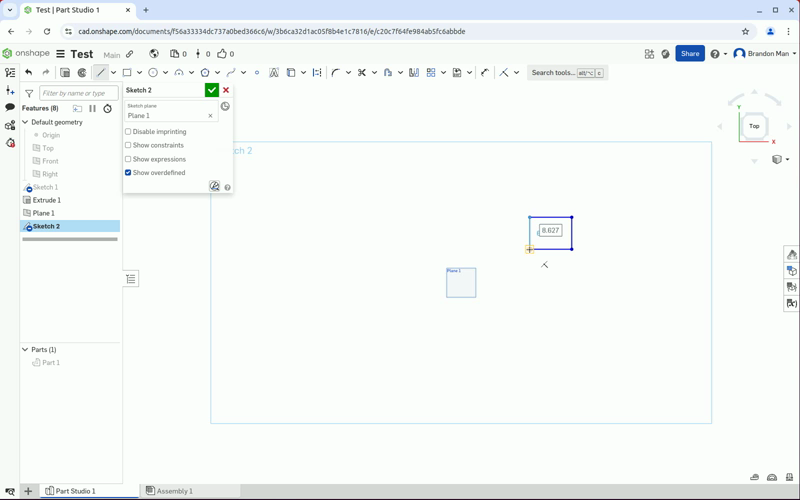
mouse_move(534, 234)
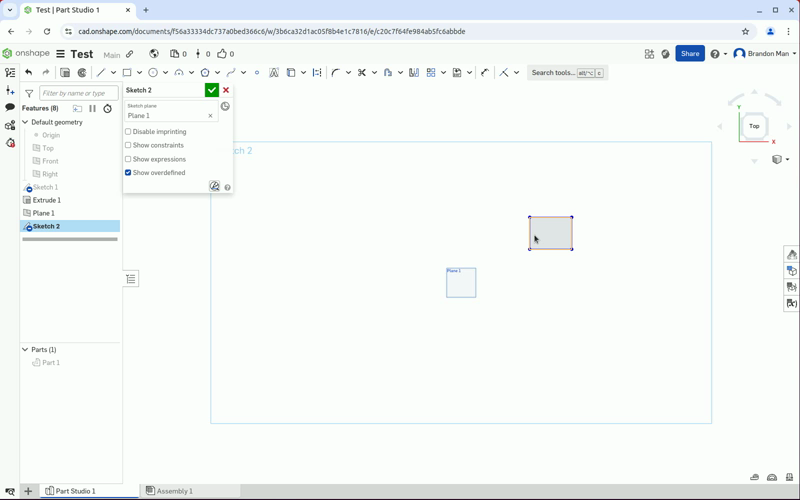
scroll(6)
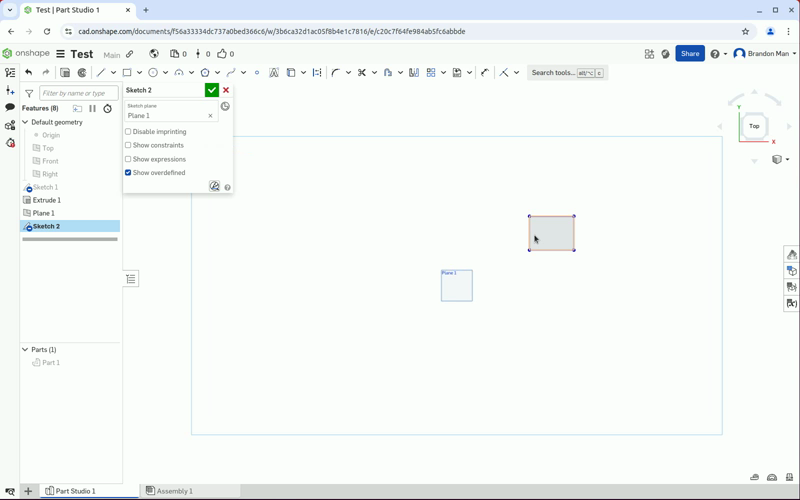
scroll(6)
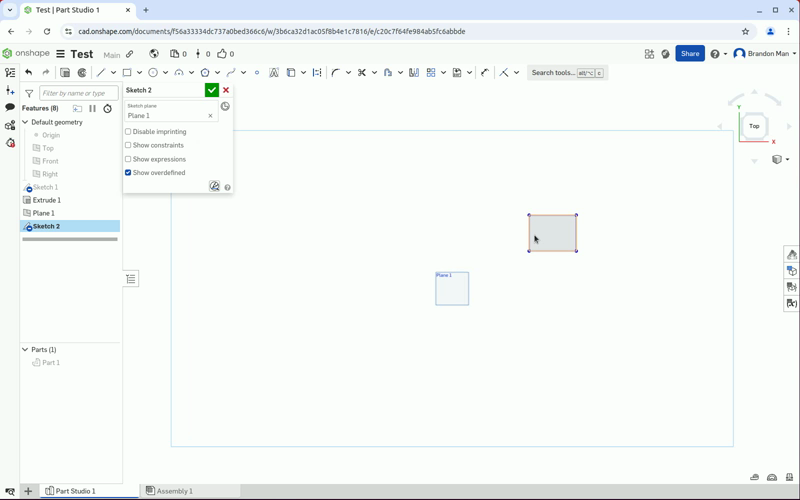
scroll(6)
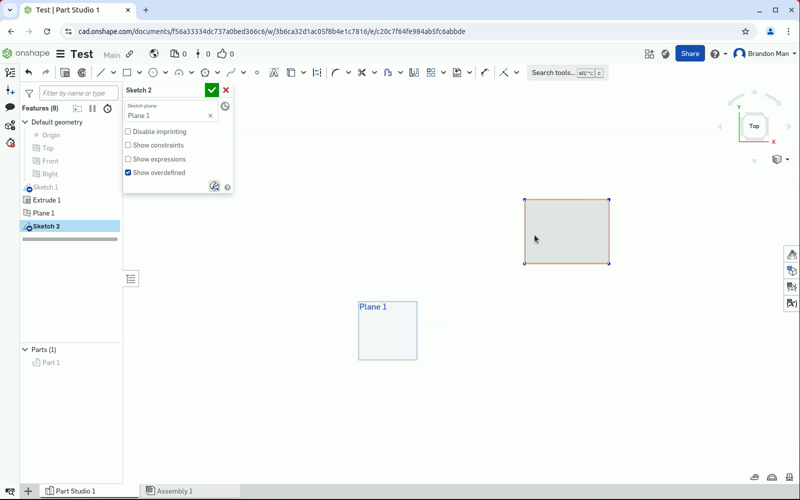
scroll(6)
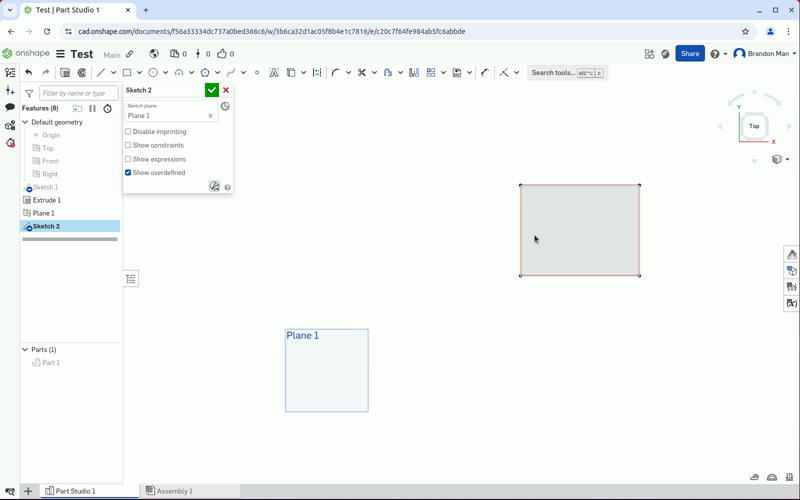
scroll(6)
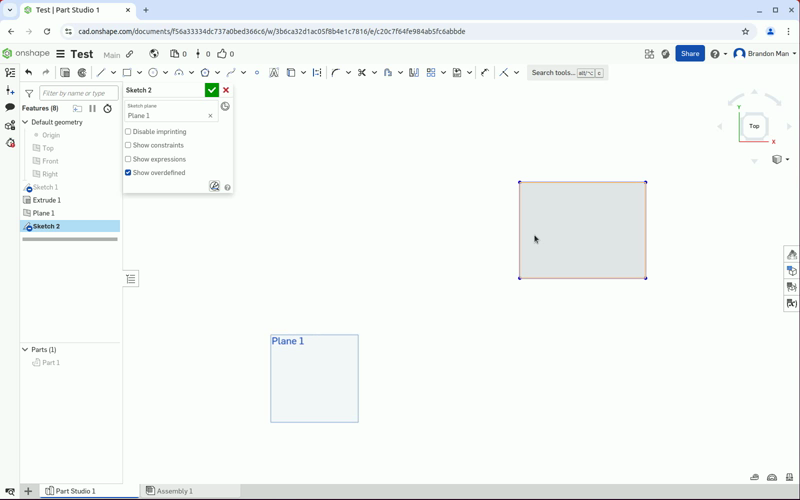
scroll(6)
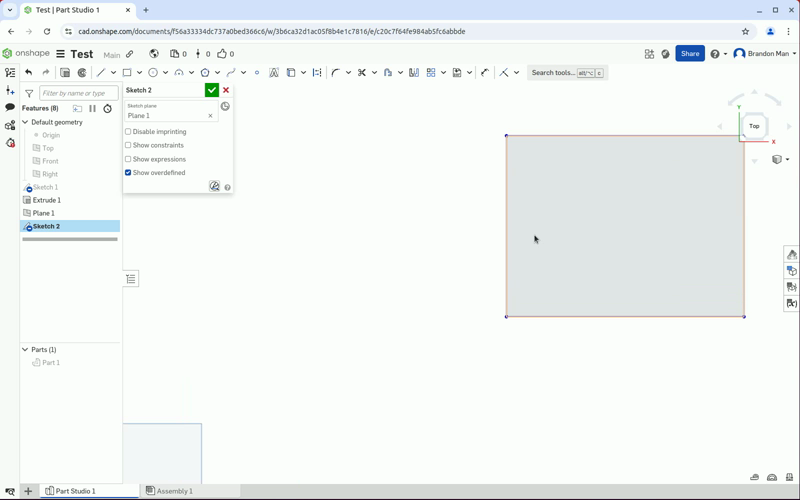
scroll(6)
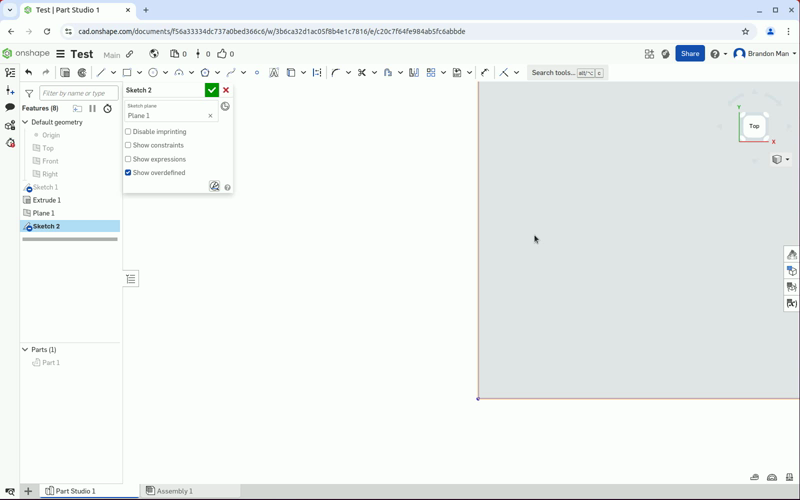
click(534, 234)
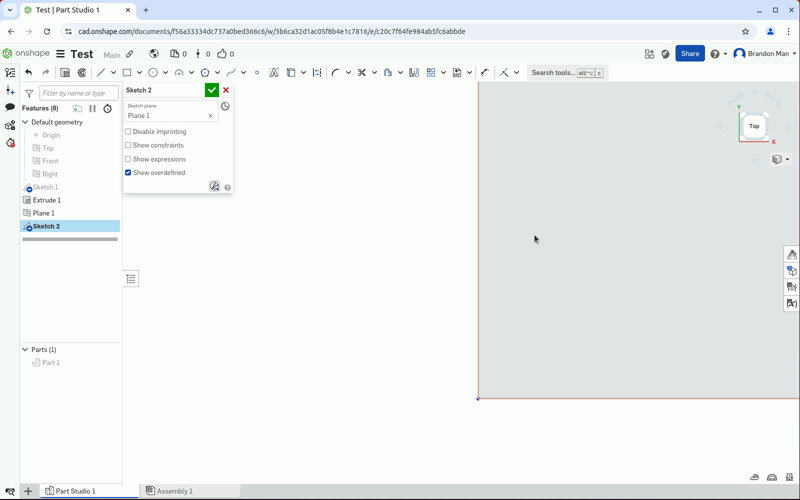
scroll(-6)
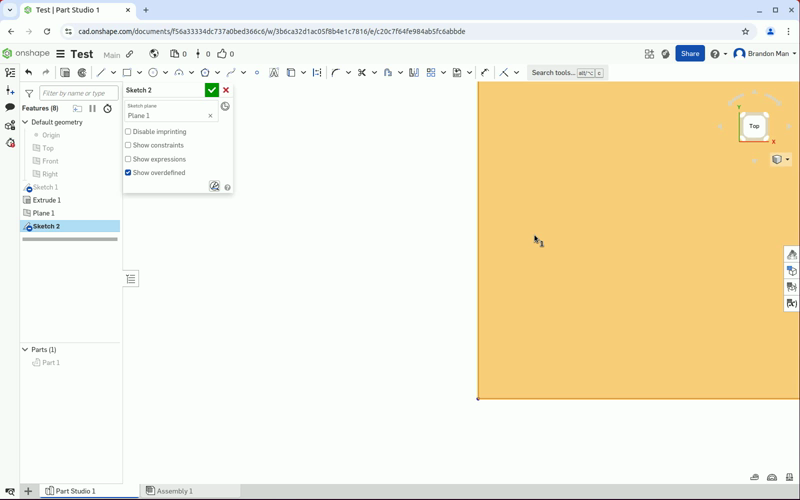
scroll(-6)
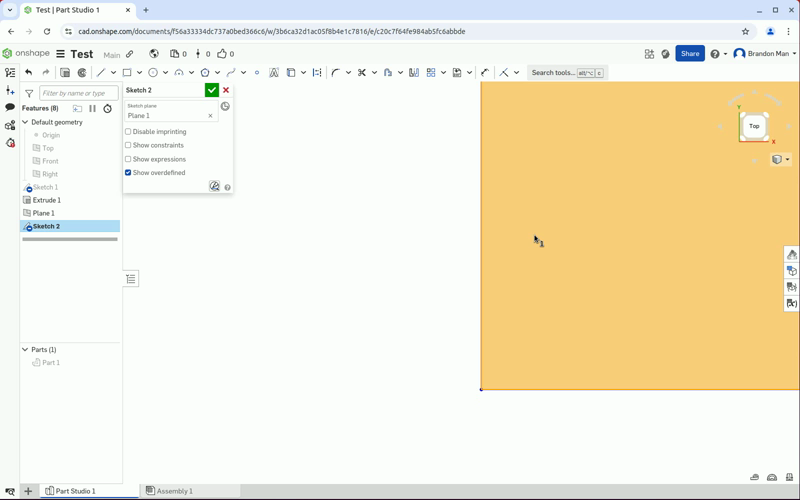
scroll(-6)
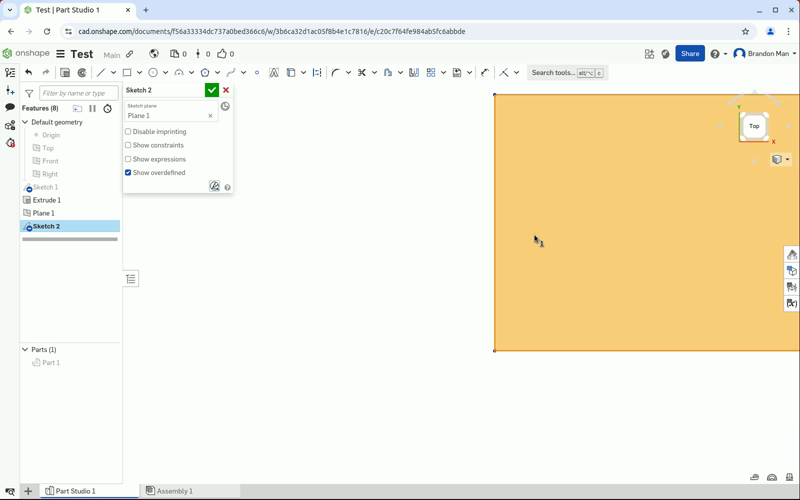
scroll(-6)
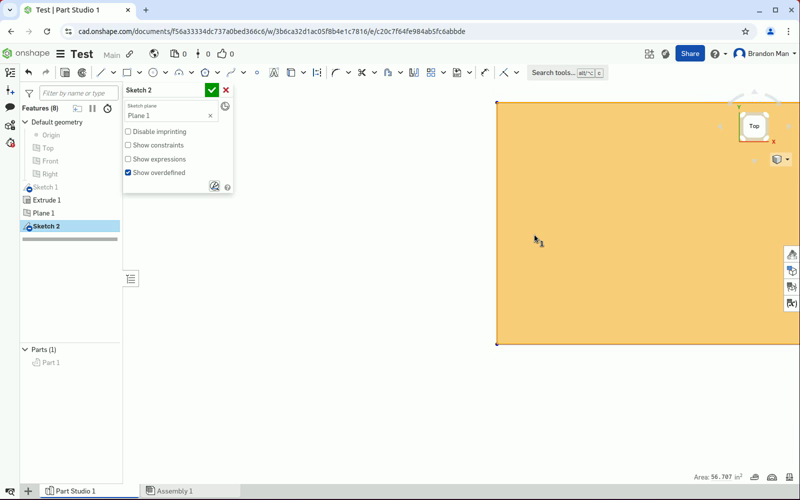
scroll(-6)
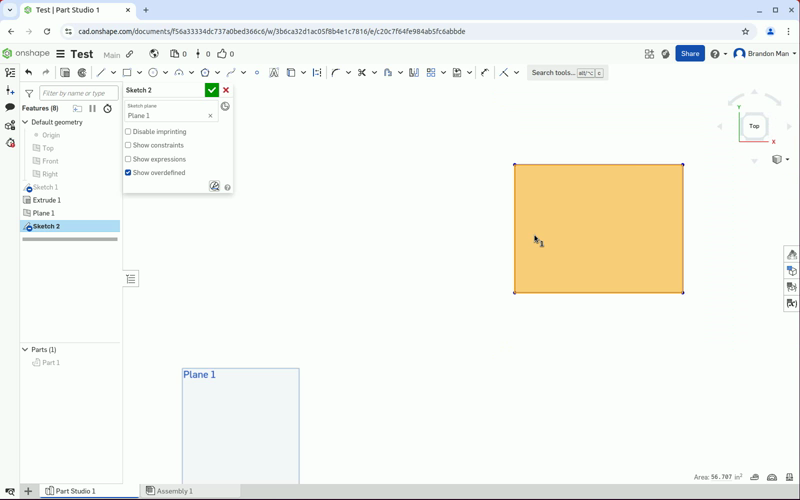
scroll(-6)
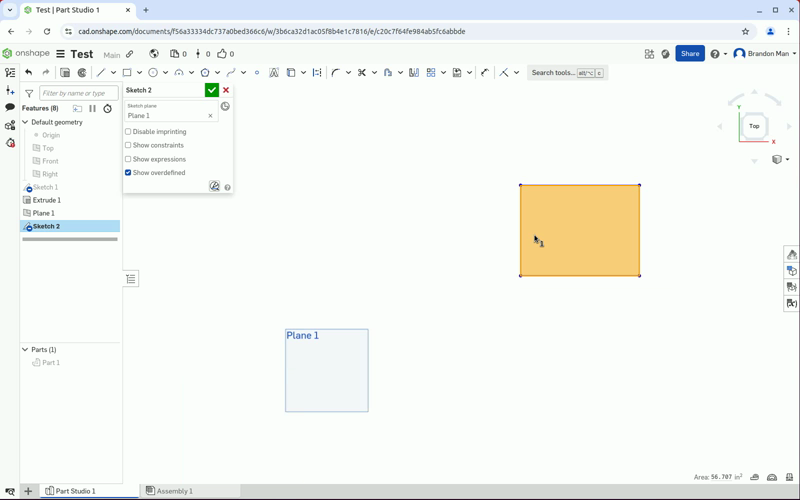
scroll(-6)
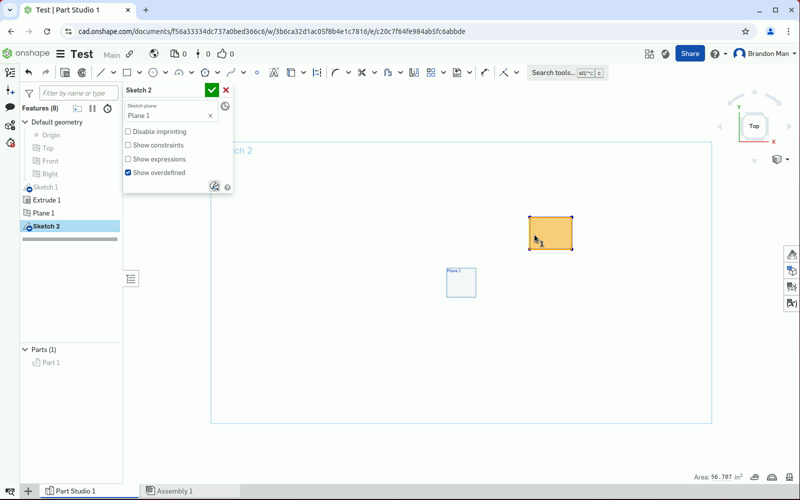
mouse_move(73, 352)
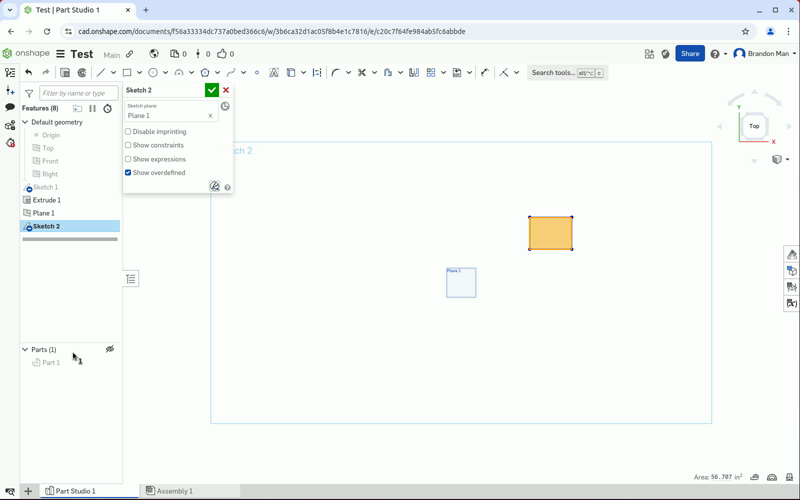
key(shift+y)
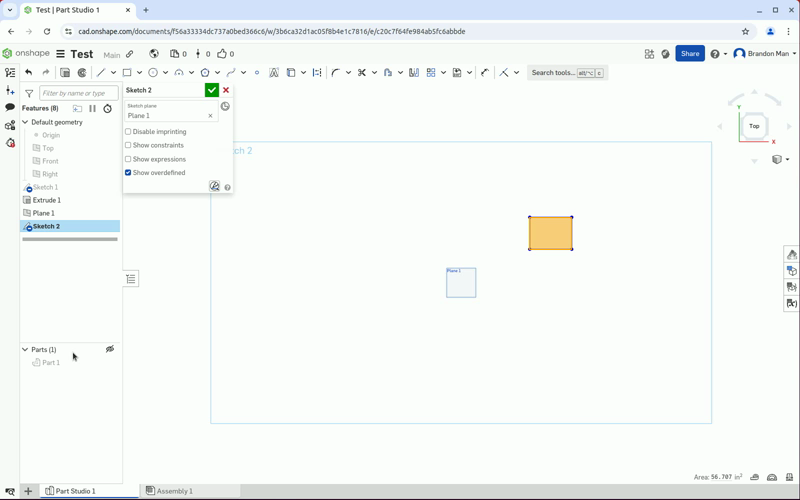
key(shift+e)
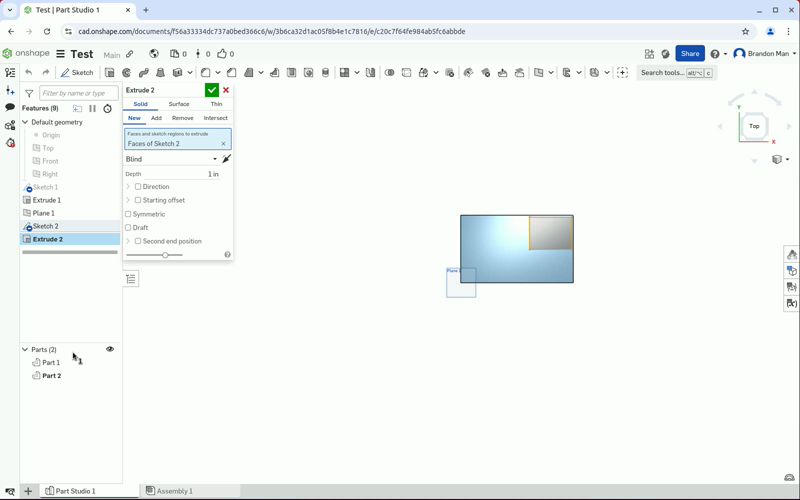
mouse_move(143, 106)
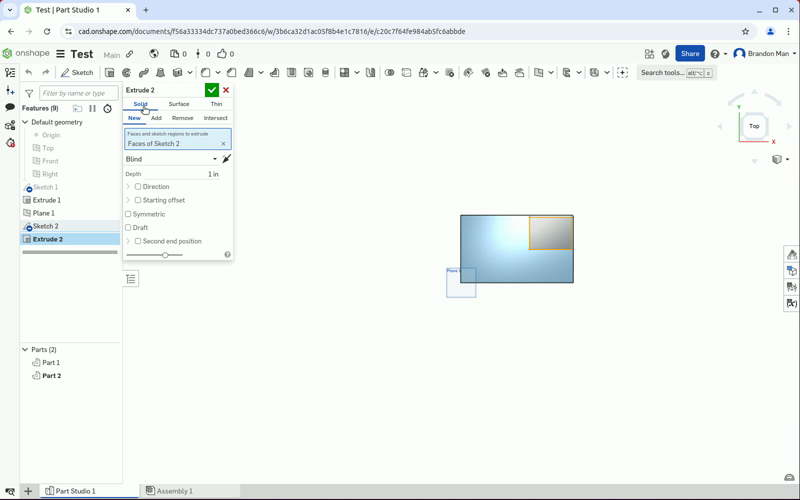
click(143, 106)
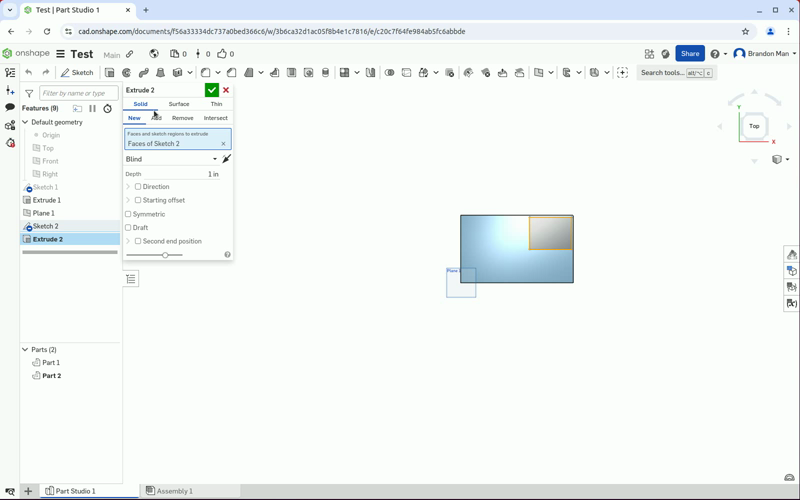
mouse_move(186, 120)
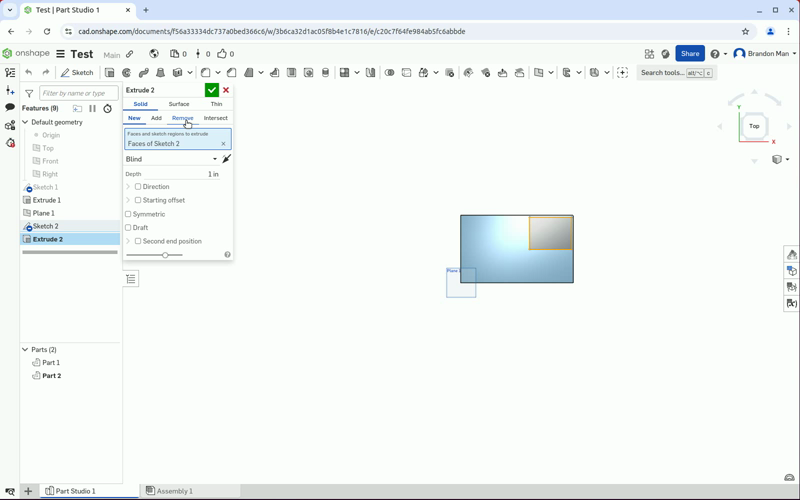
click(186, 120)
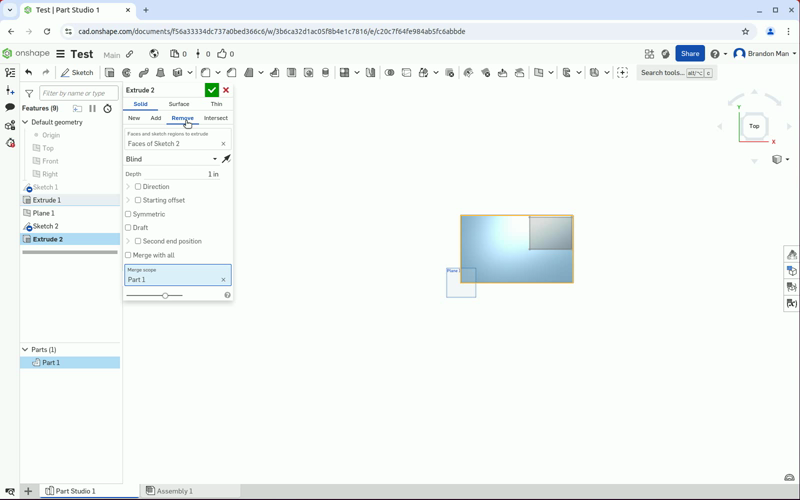
key(tab, 4)
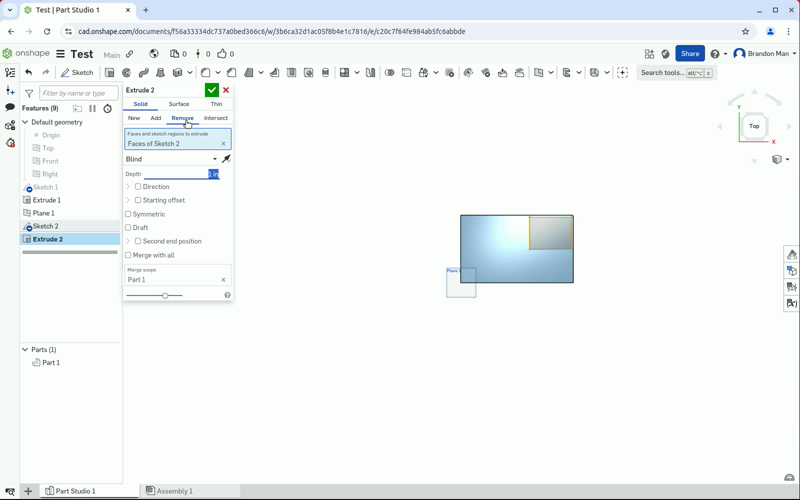
text(2.648)
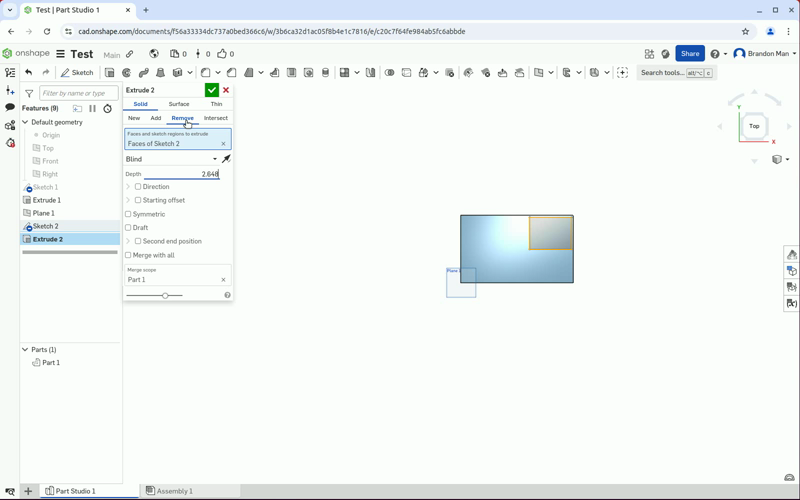
key(tab, 6)
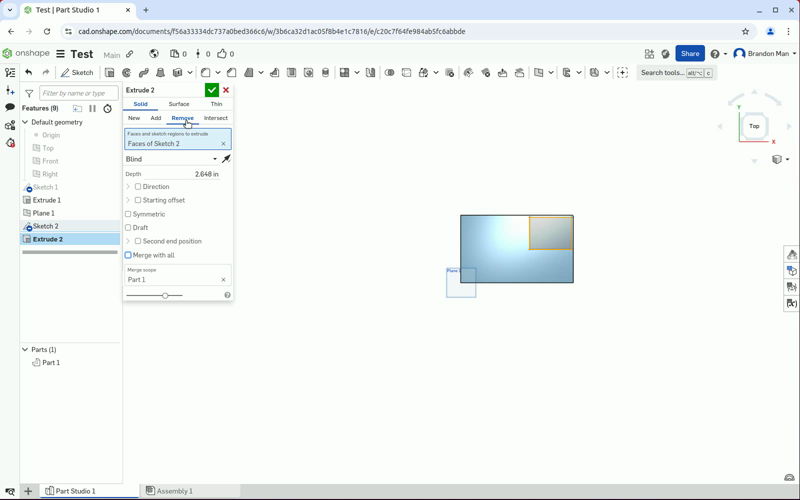
key(space)
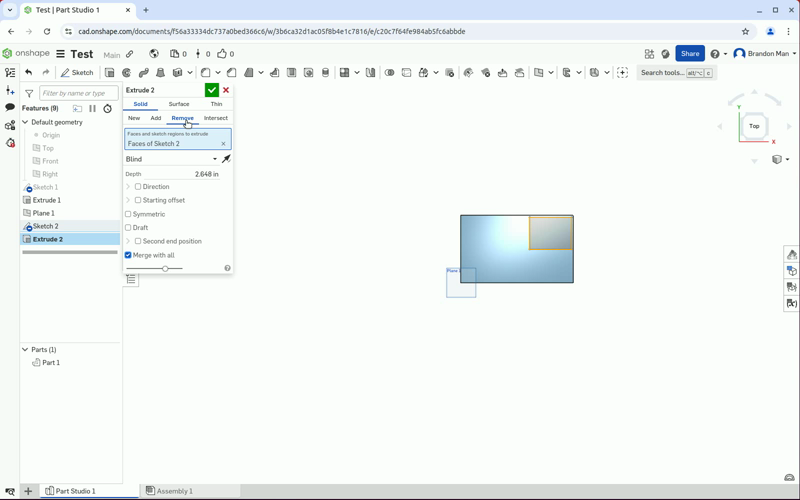
key(enter)
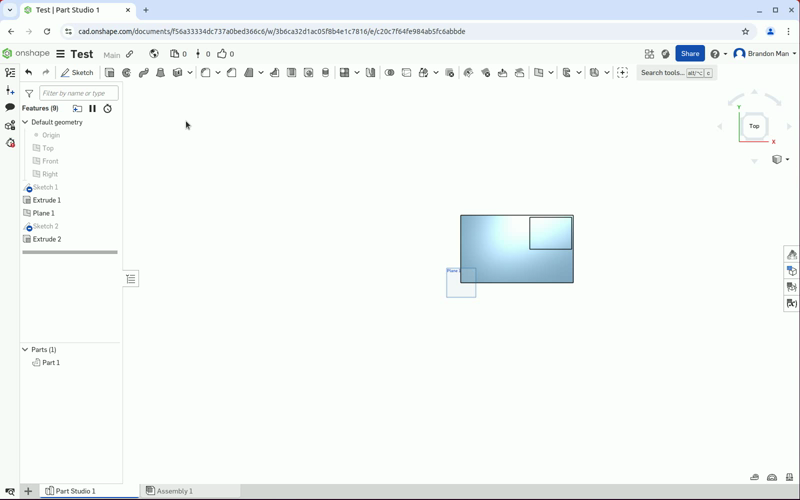
key(shift+h)
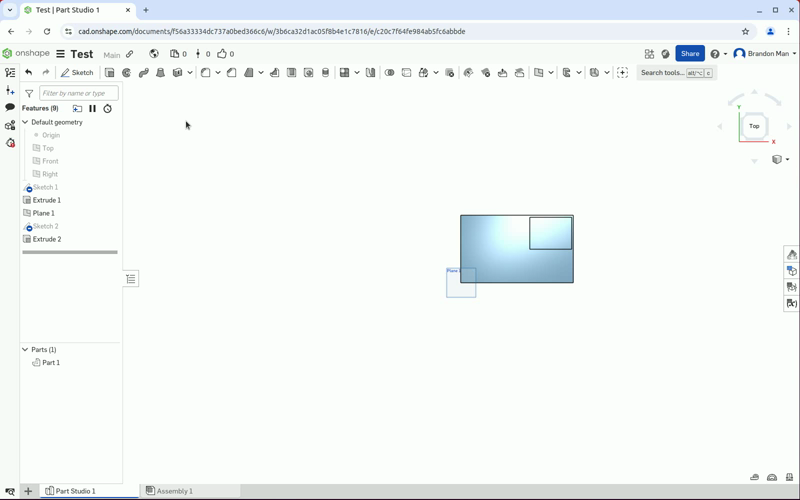
key(shift+h)
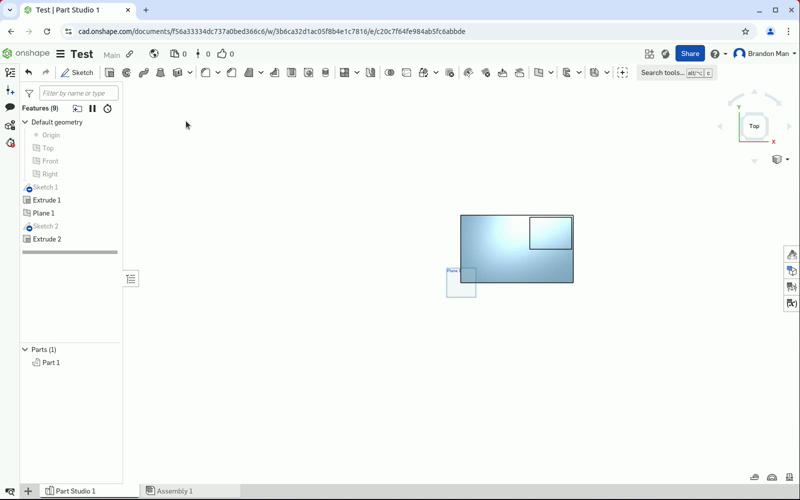
mouse_move(73, 189)
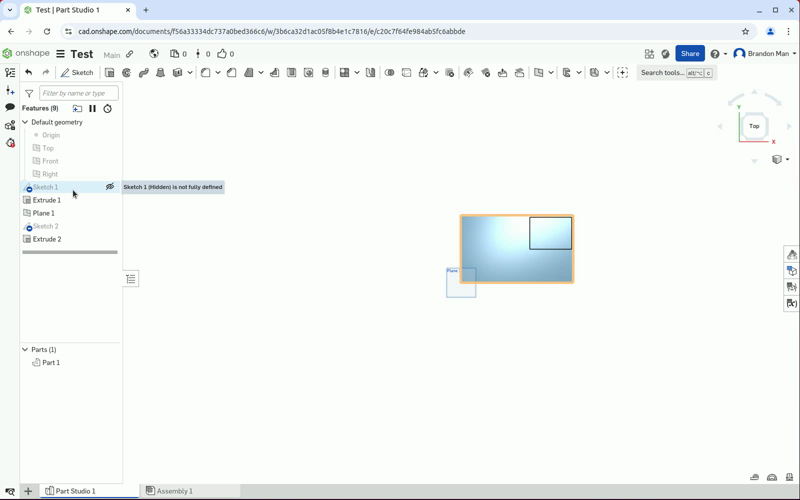
click(73, 189)
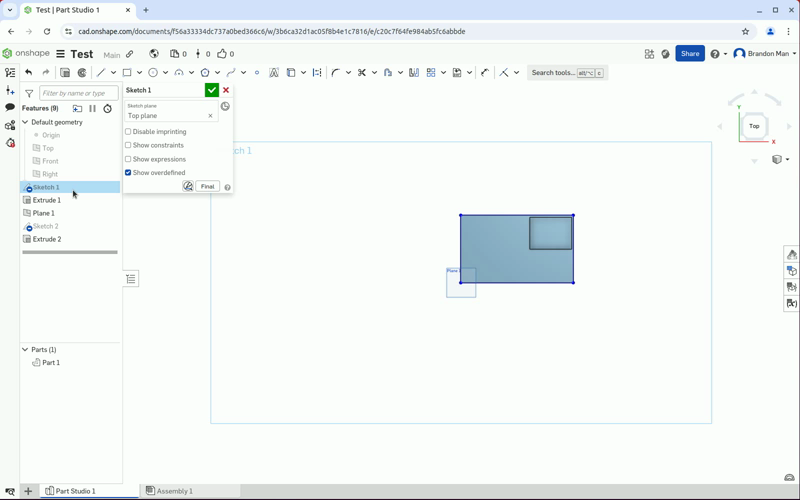
mouse_move(229, 92)
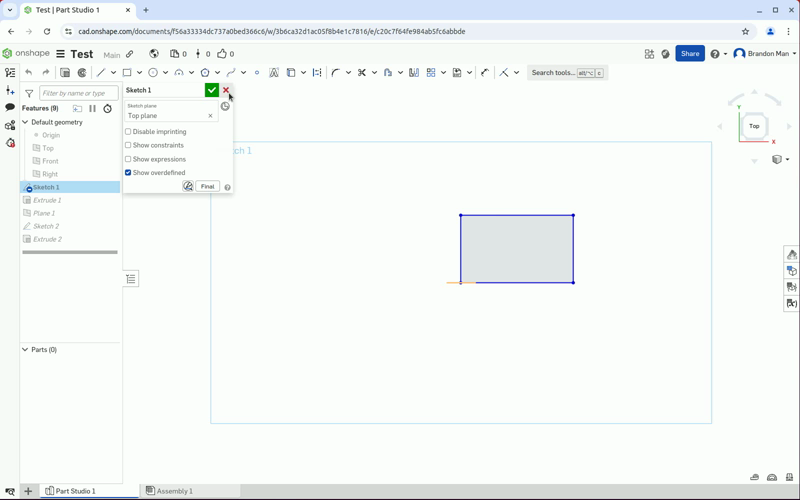
click(229, 92)
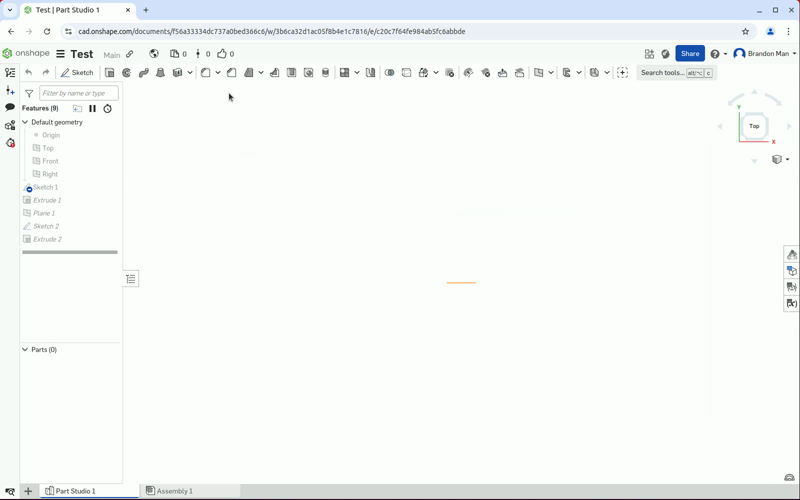
key(shift+s)
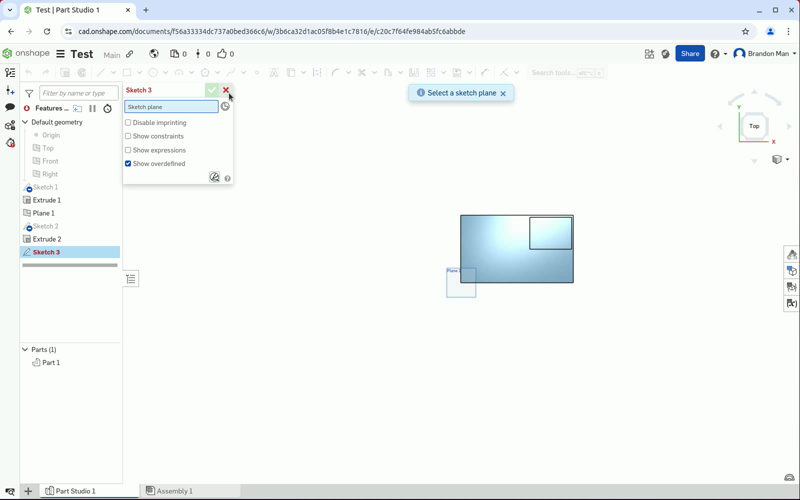
mouse_move(73, 215)
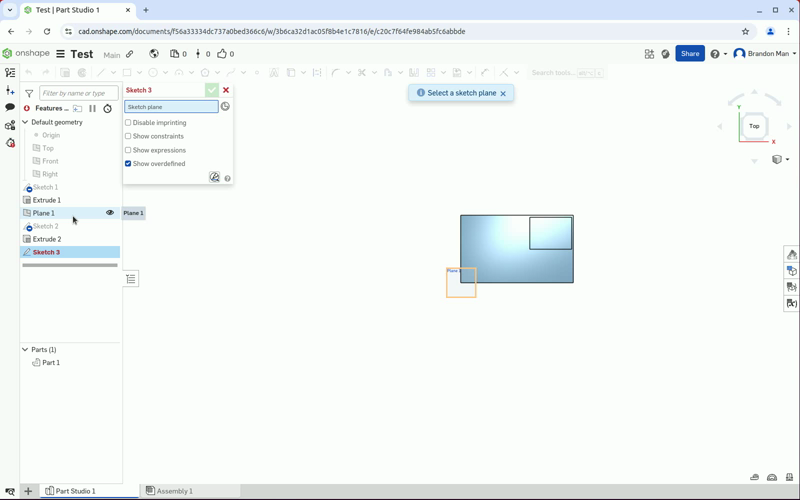
click(73, 215)
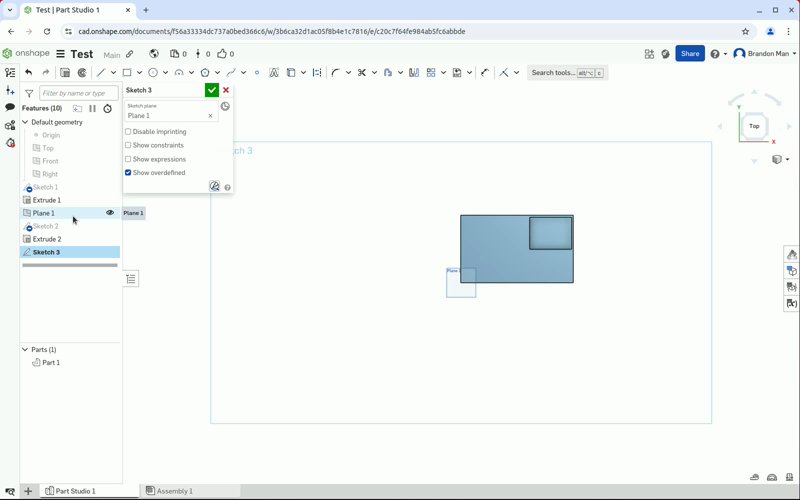
mouse_move(73, 352)
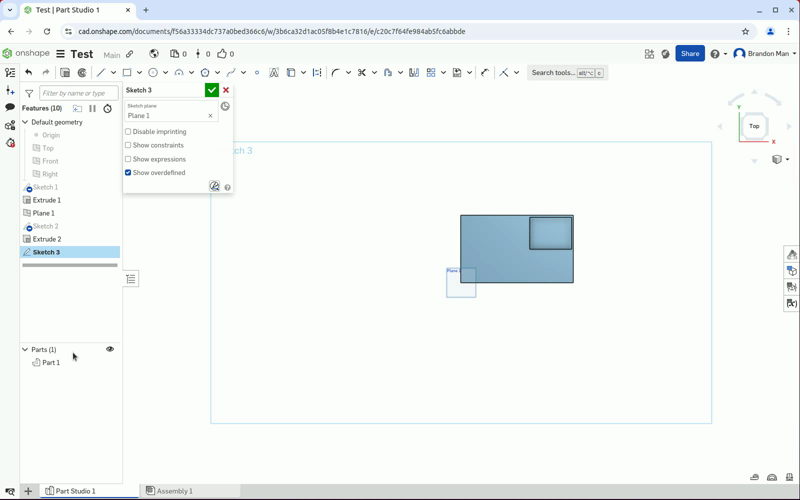
key(y)
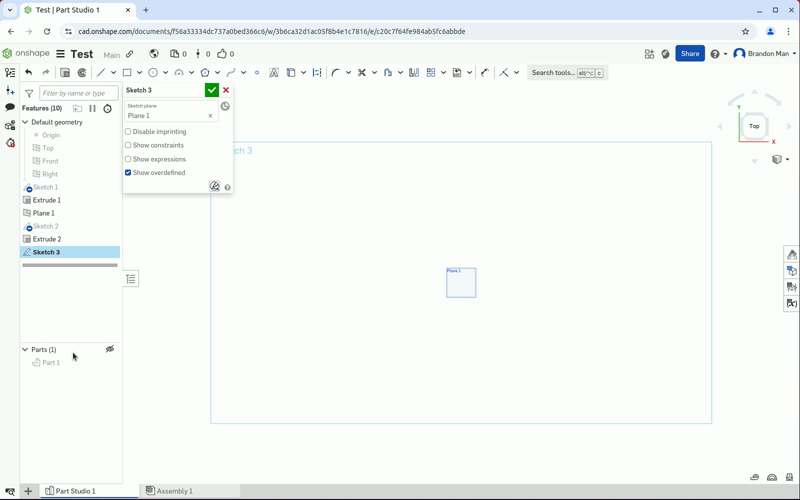
key(l)
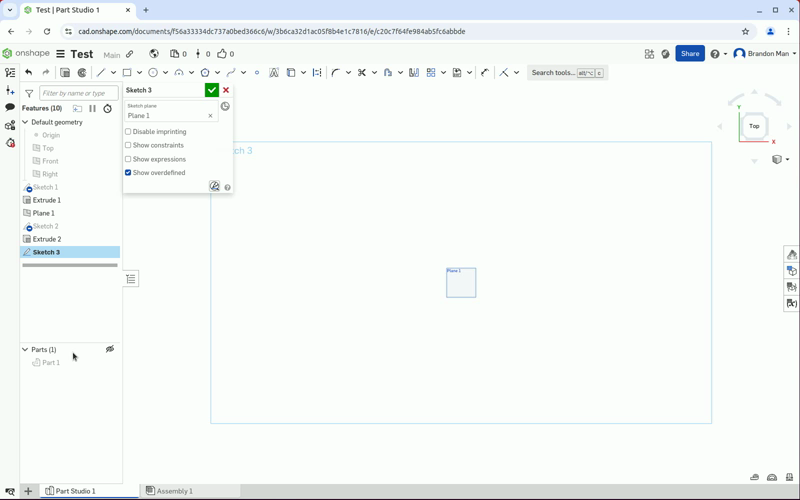
key_down(shift)
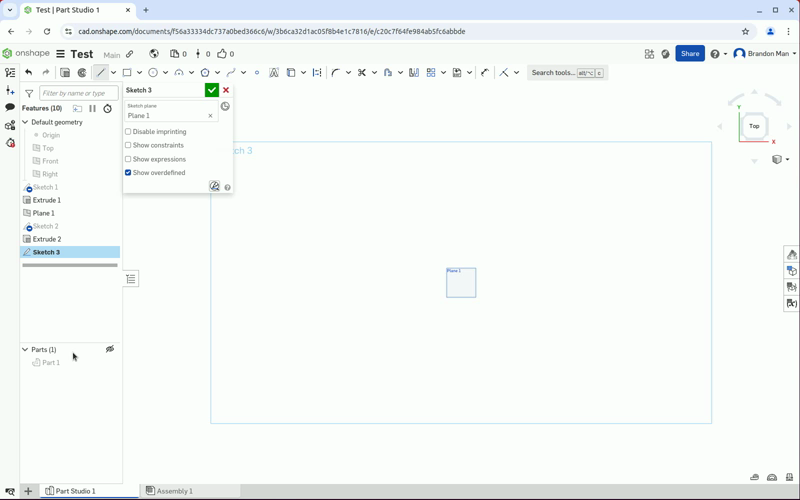
mouse_move(529, 280)
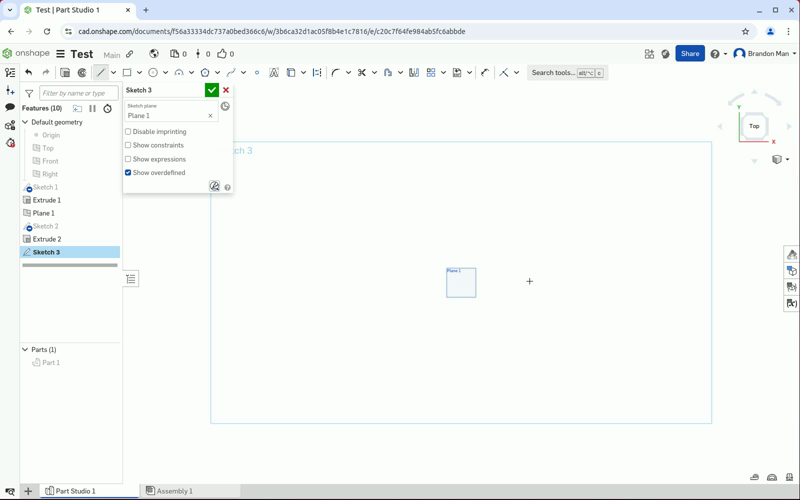
click(529, 280)
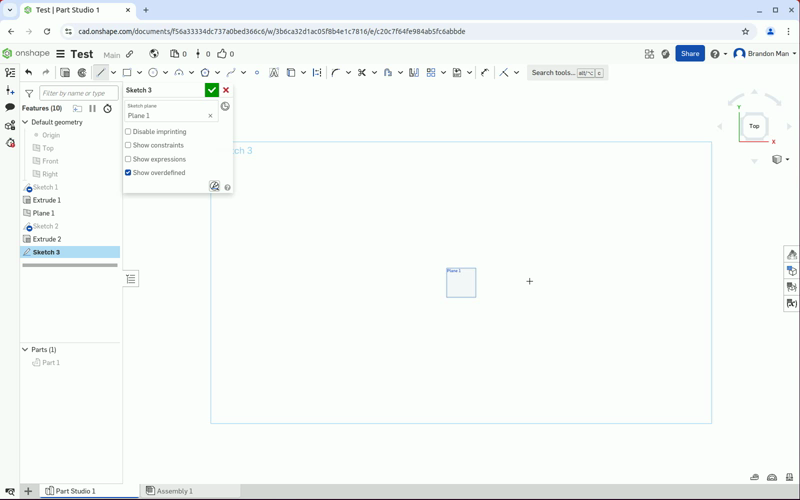
key_up(shift)
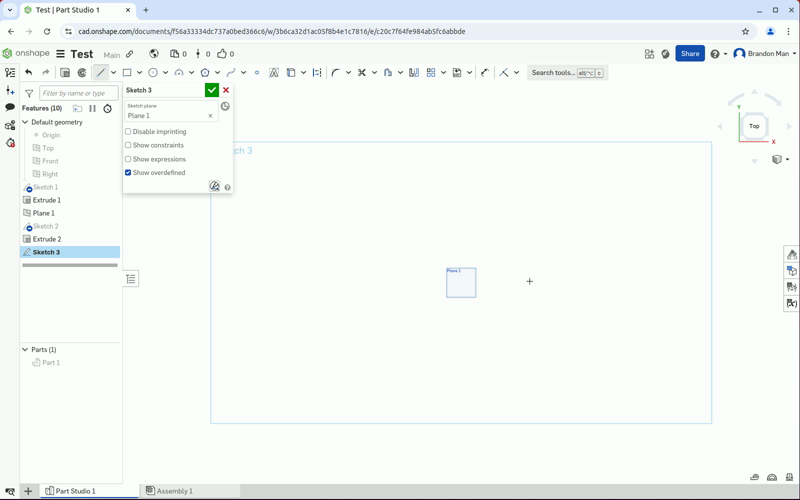
key_down(shift)
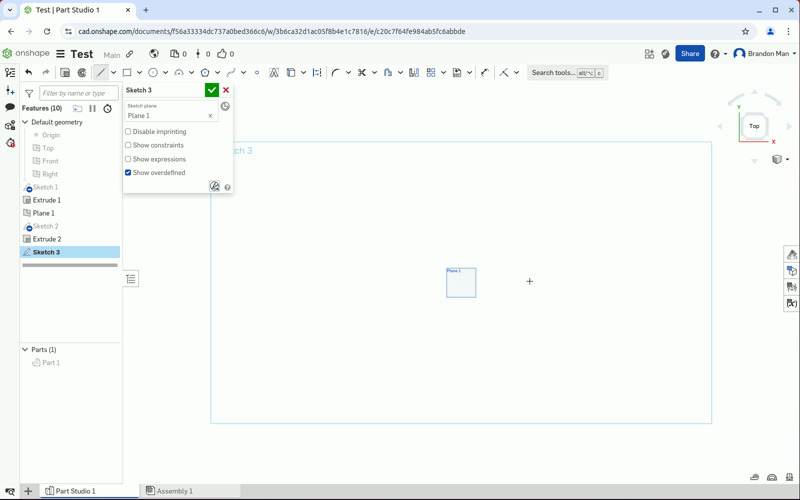
mouse_move(559, 280)
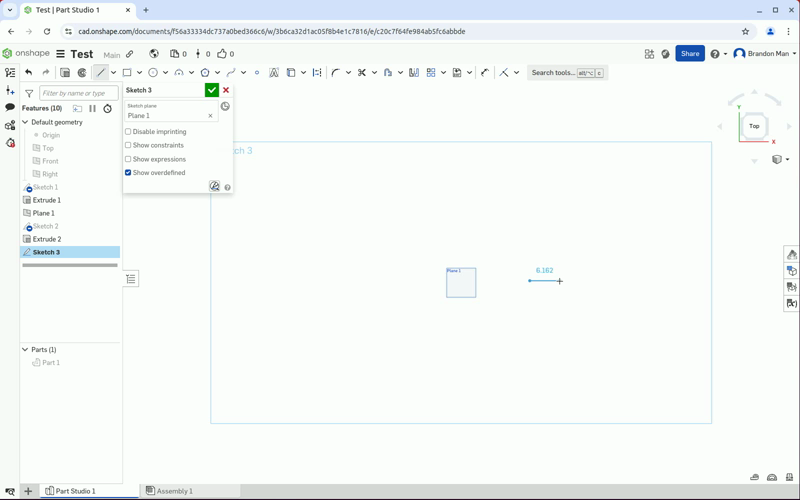
mouse_move(571, 280)
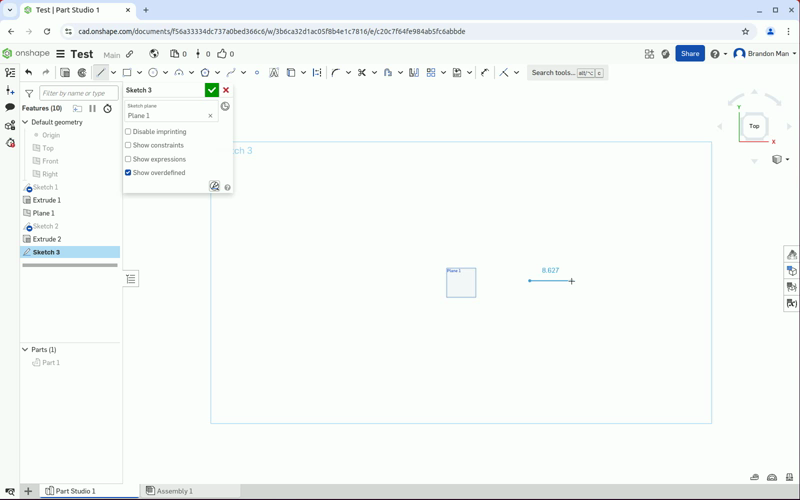
click(571, 280)
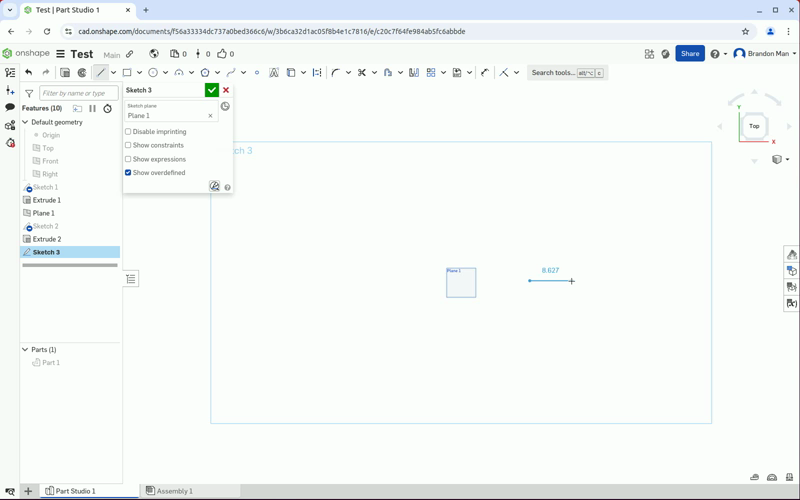
key_up(shift)
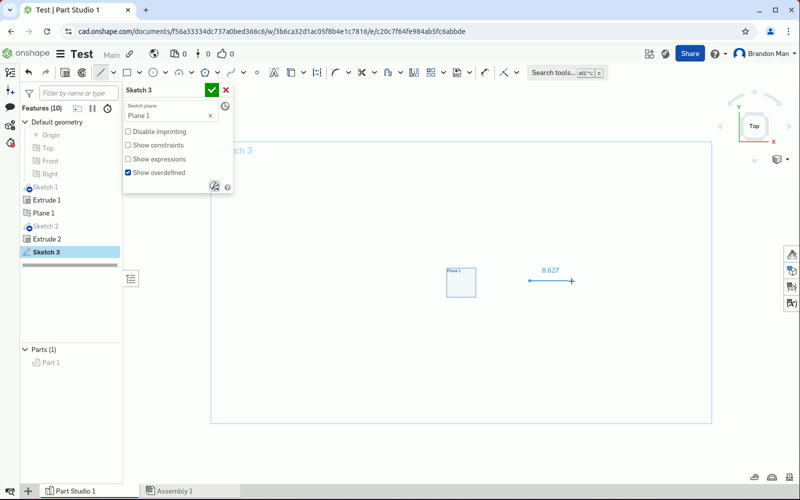
key_down(shift)
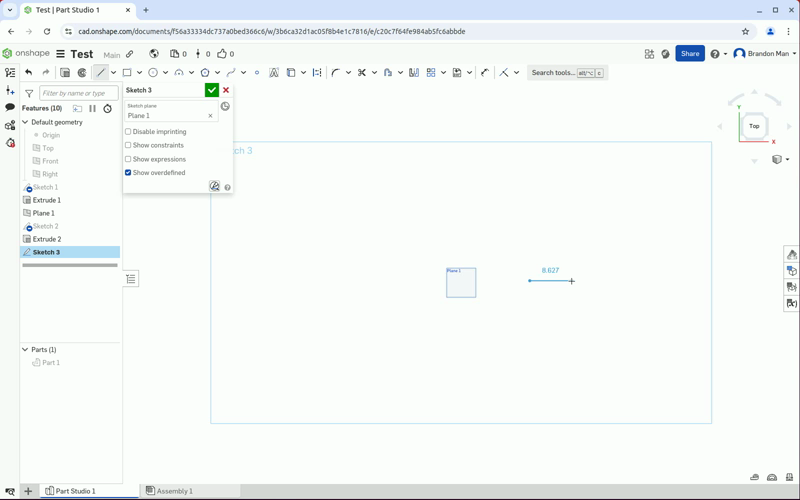
mouse_move(589, 280)
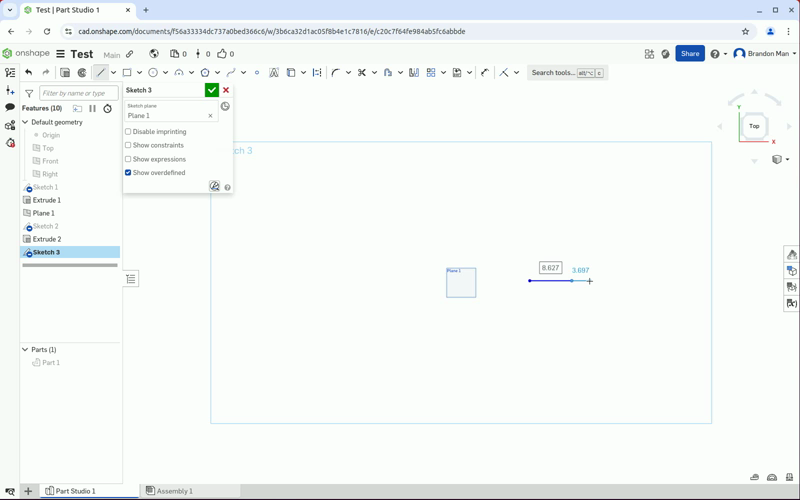
mouse_move(571, 250)
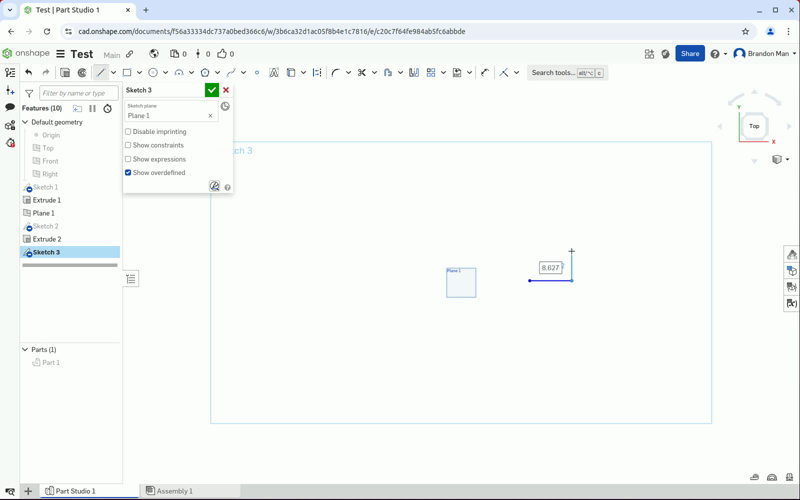
click(571, 250)
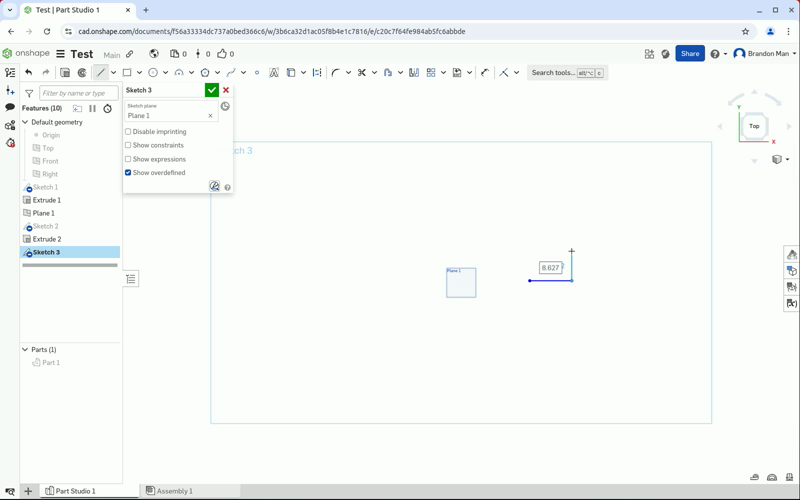
key_up(shift)
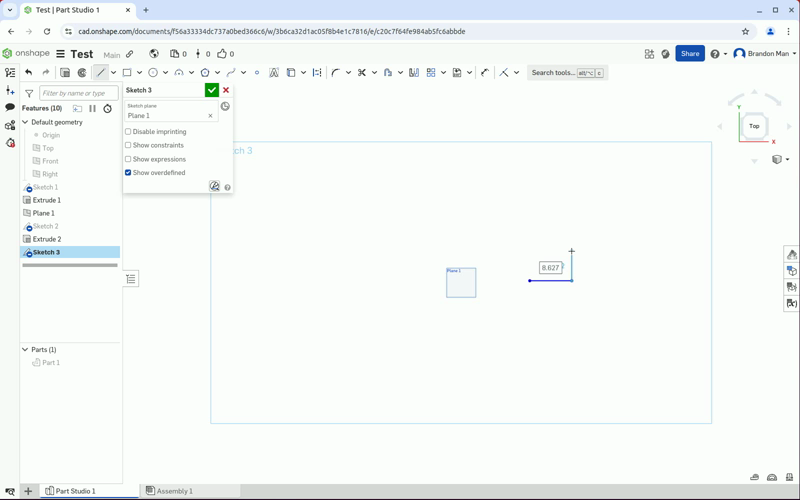
key_down(shift)
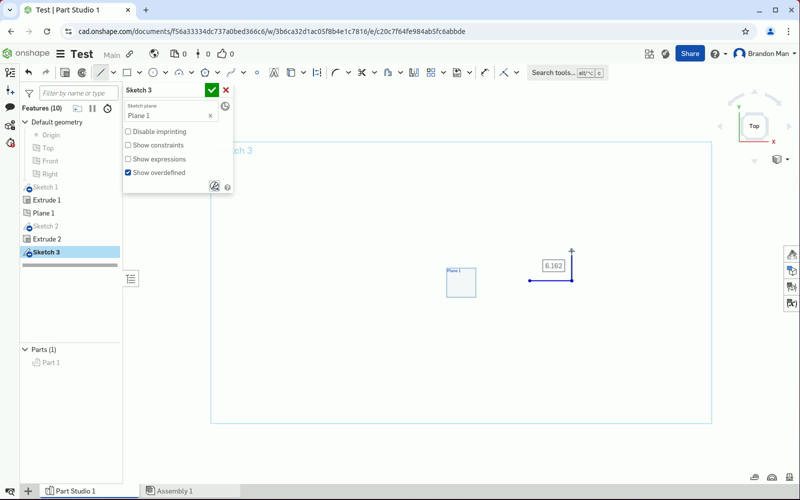
mouse_move(589, 250)
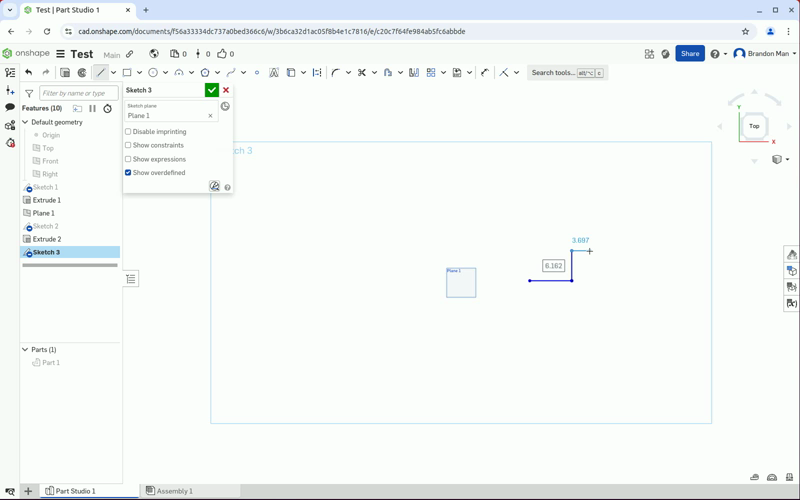
mouse_move(529, 250)
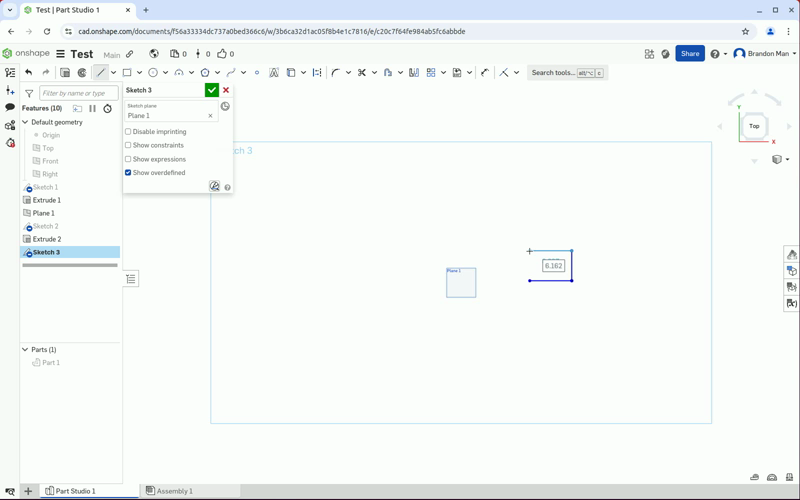
click(529, 250)
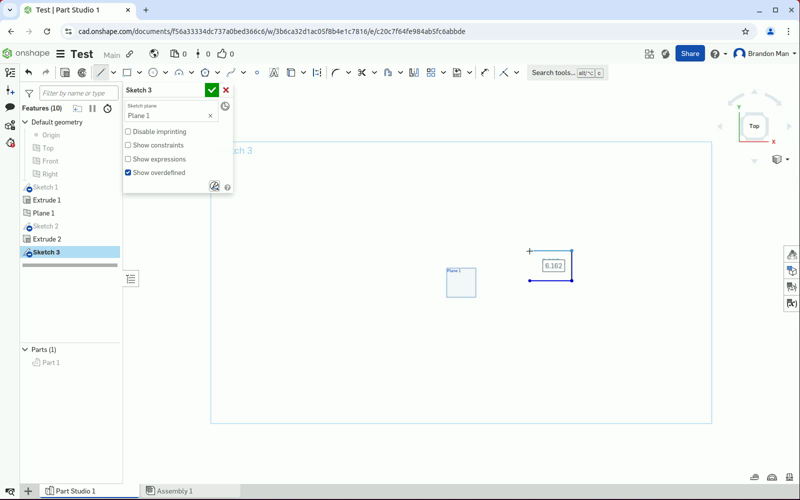
key_up(shift)
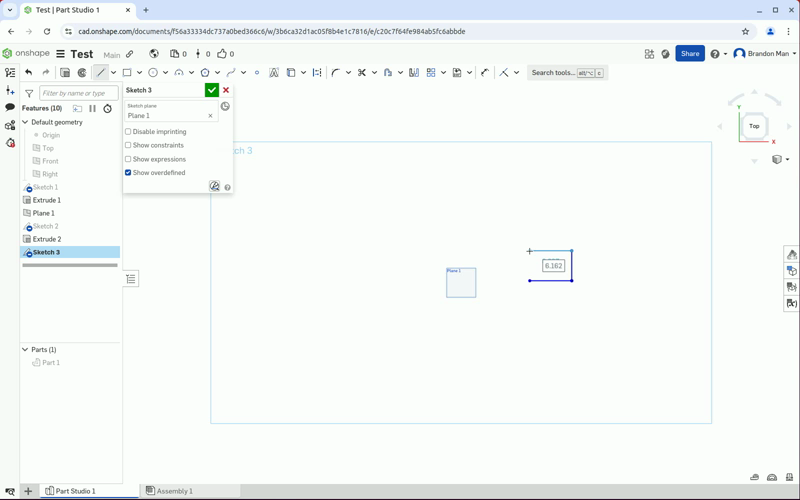
mouse_move(559, 250)
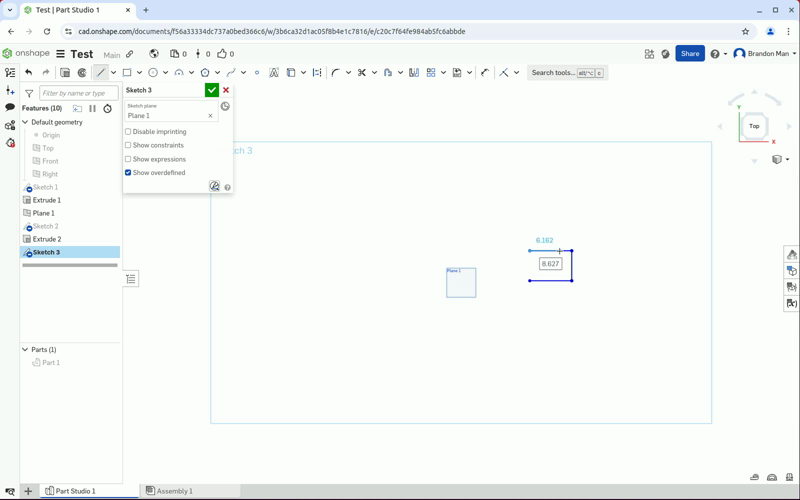
key_down(shift)
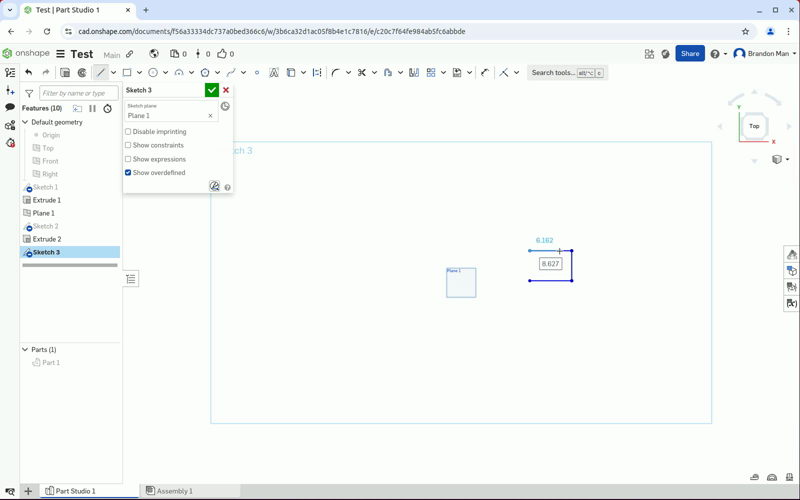
mouse_move(529, 280)
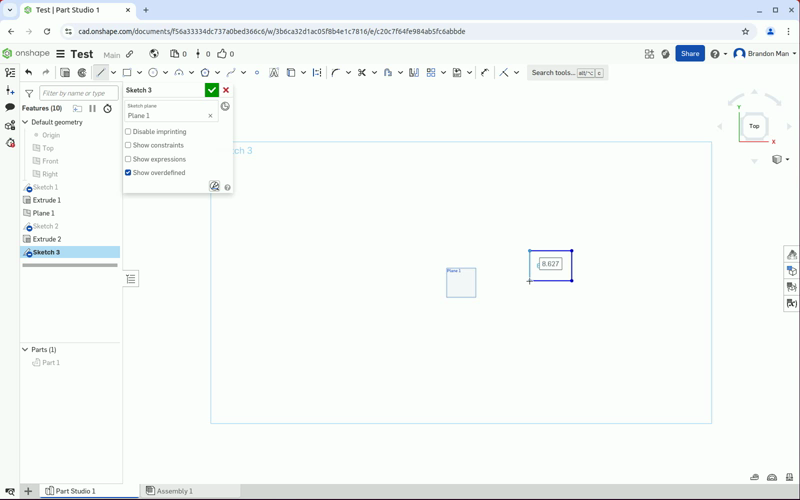
key_up(shift)
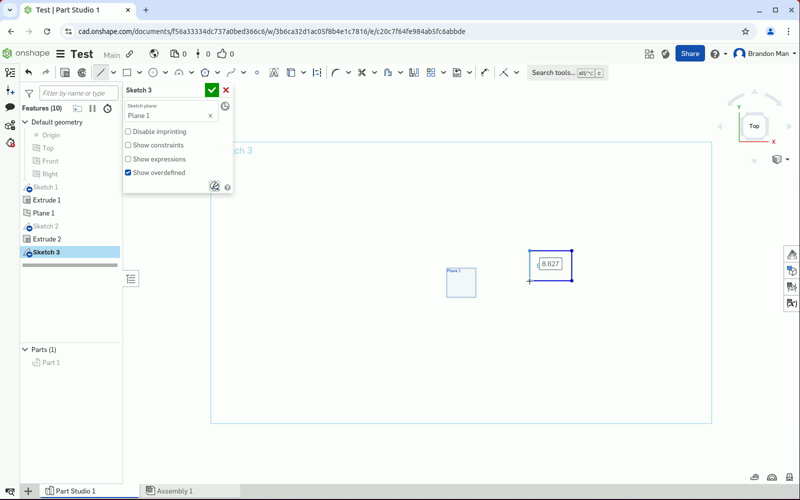
click(529, 280)
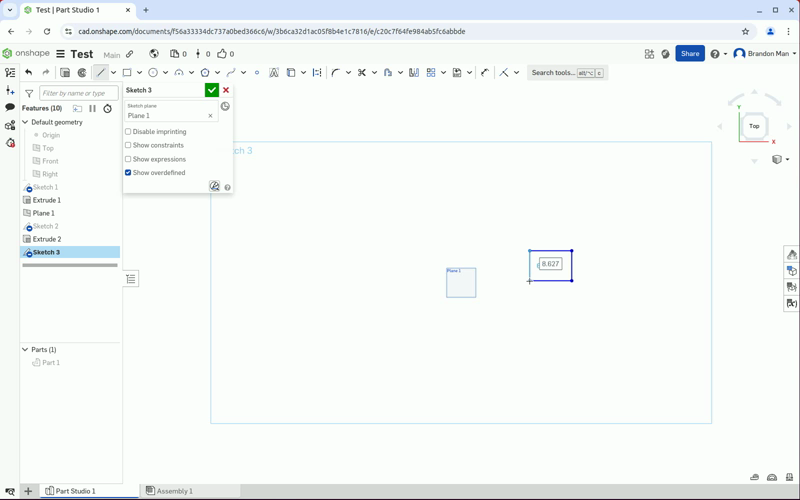
key(esc)
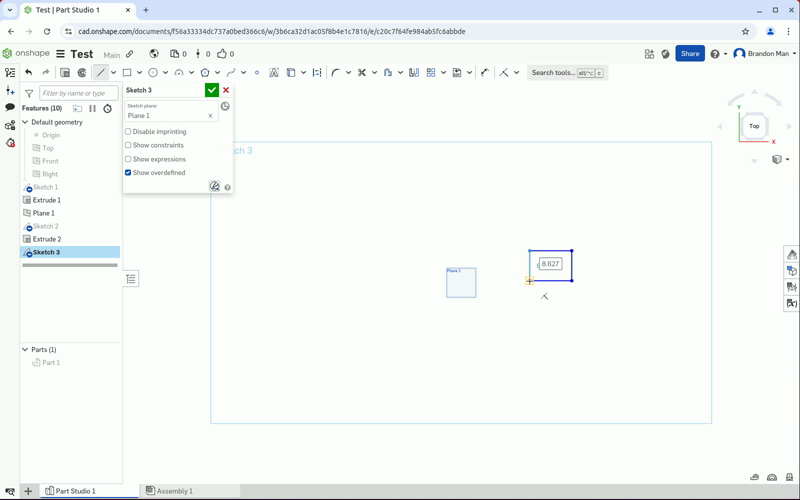
mouse_move(539, 275)
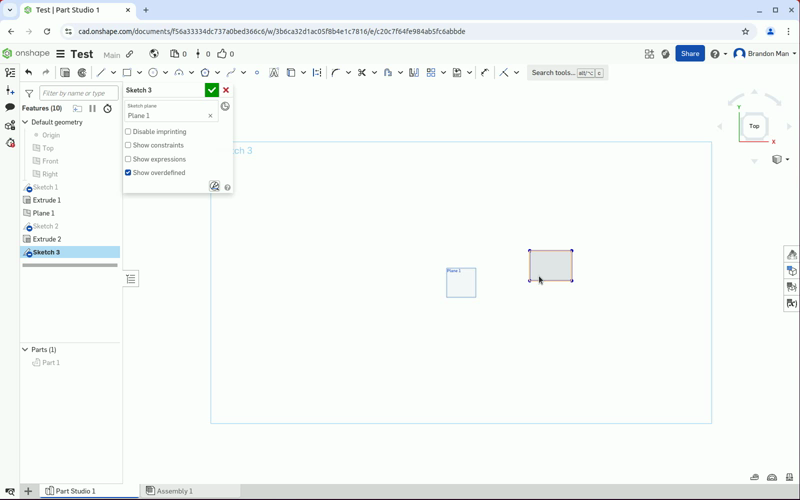
scroll(6)
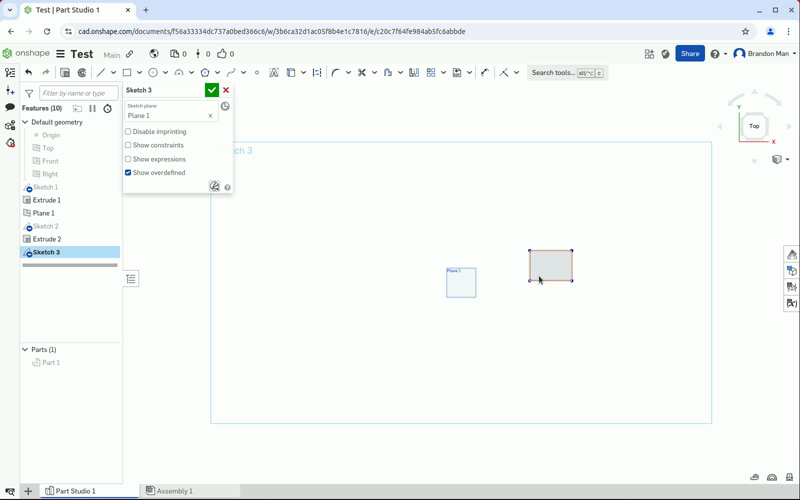
scroll(6)
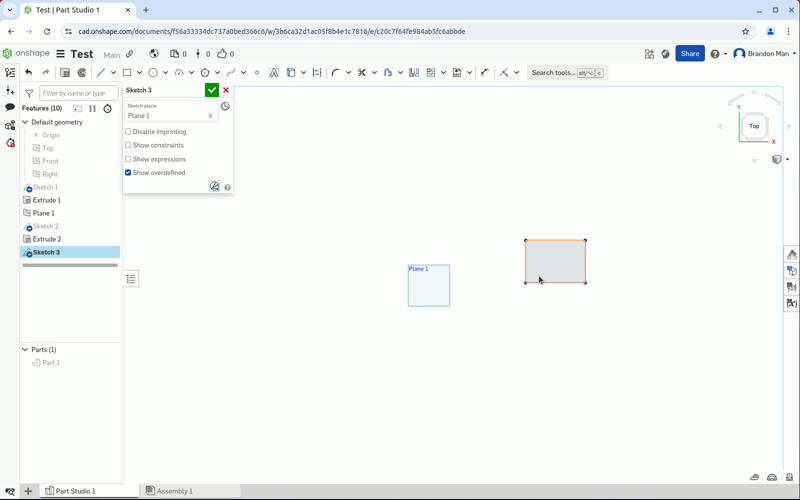
scroll(6)
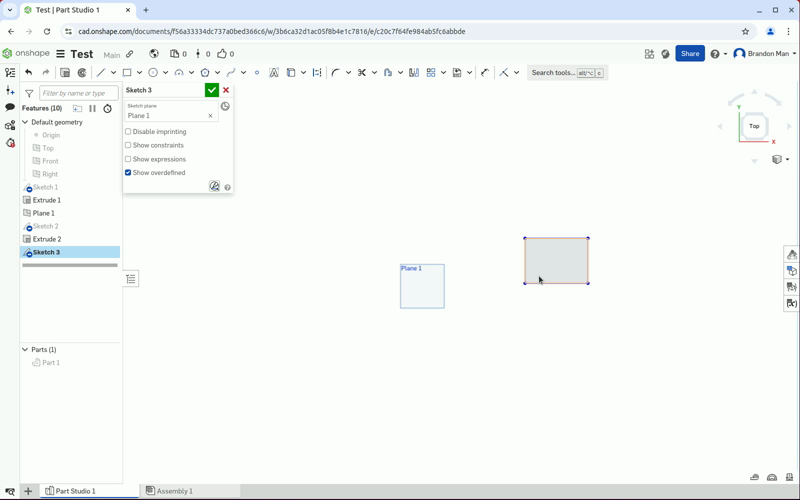
scroll(6)
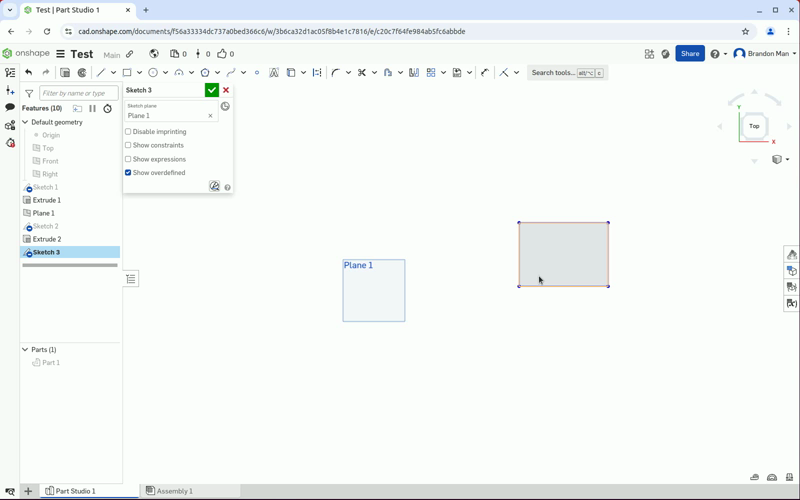
scroll(6)
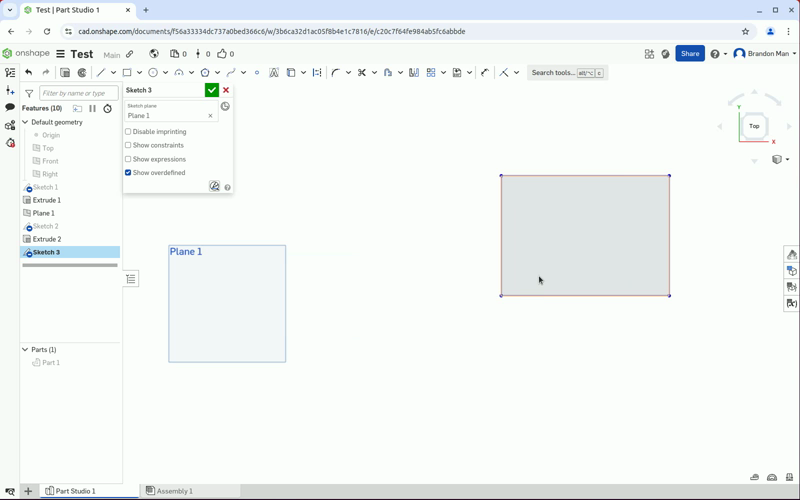
scroll(6)
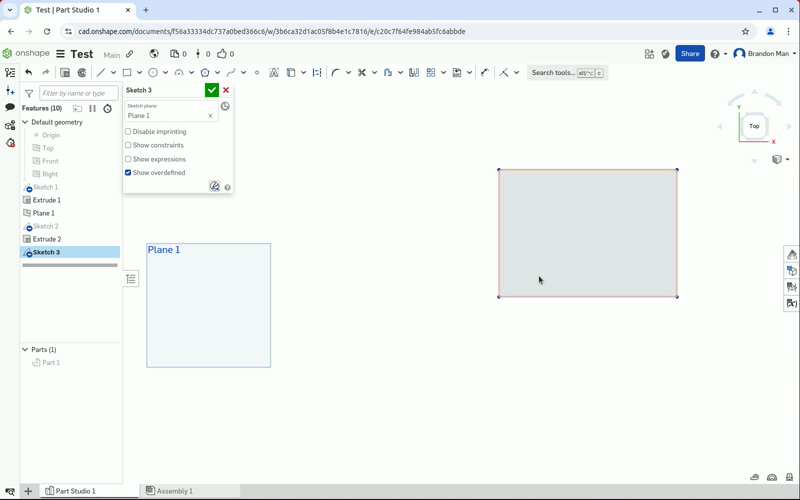
scroll(6)
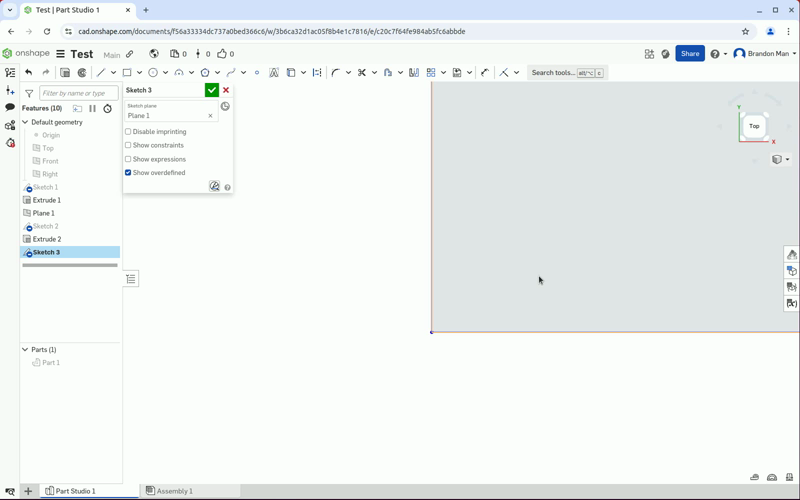
click(539, 275)
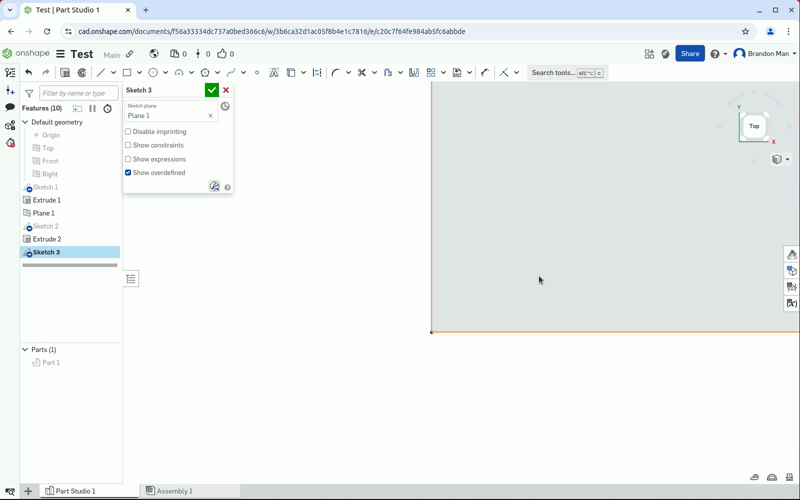
scroll(-6)
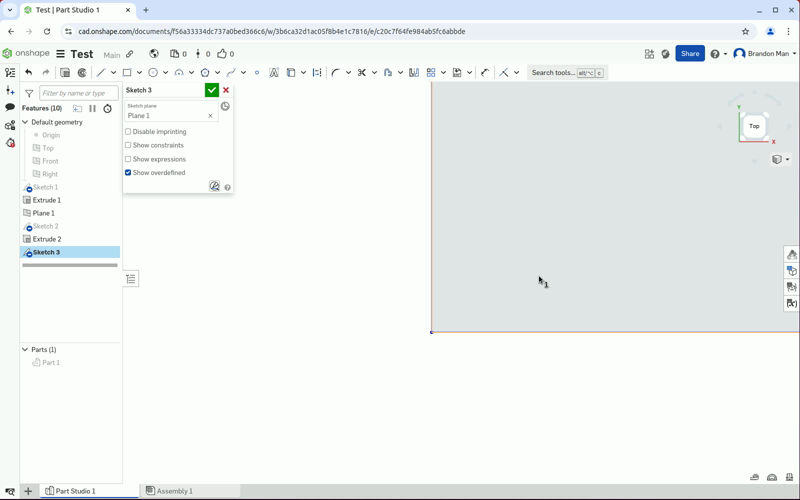
scroll(-6)
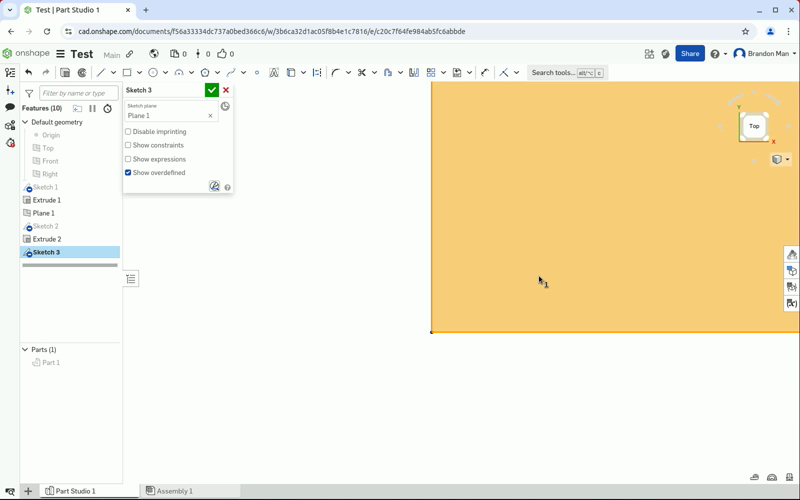
scroll(-6)
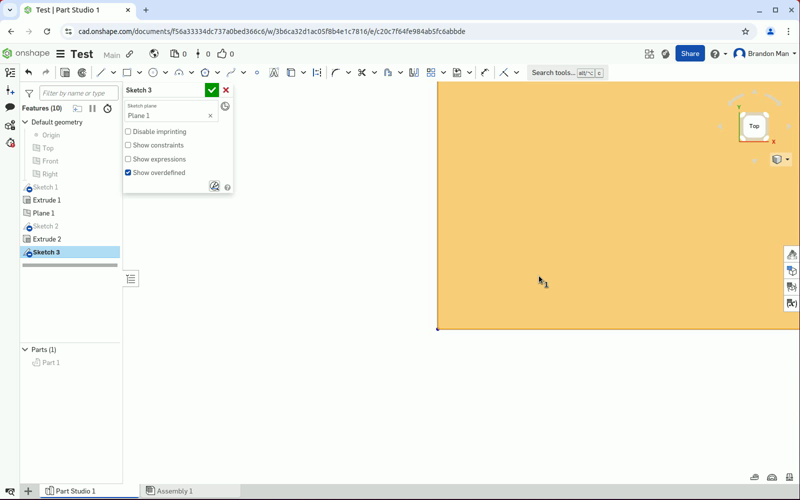
scroll(-6)
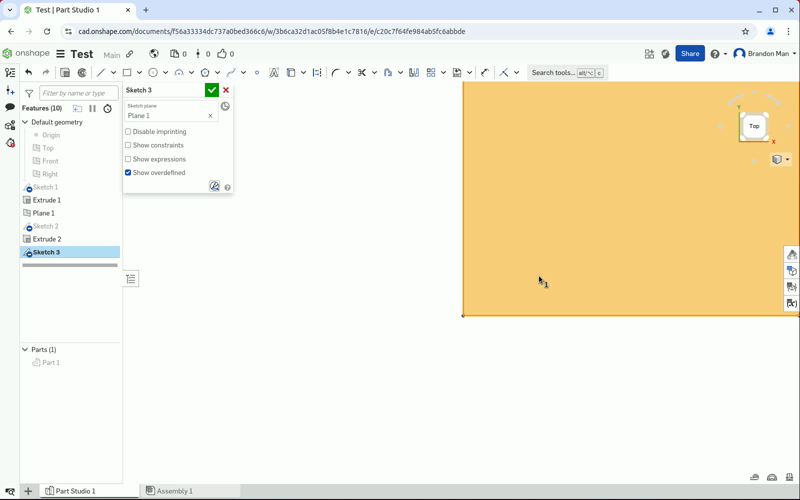
scroll(-6)
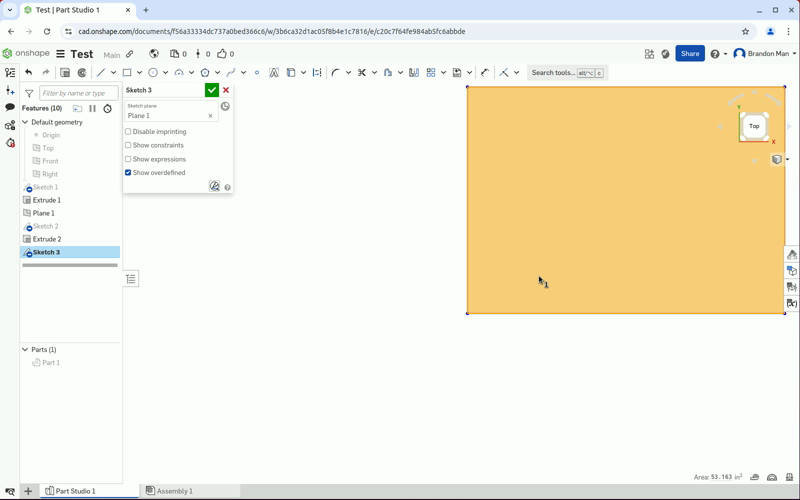
scroll(-6)
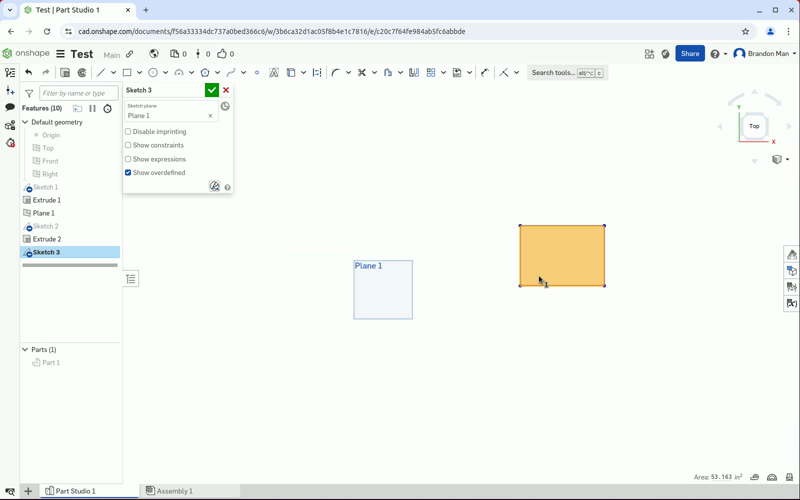
scroll(-6)
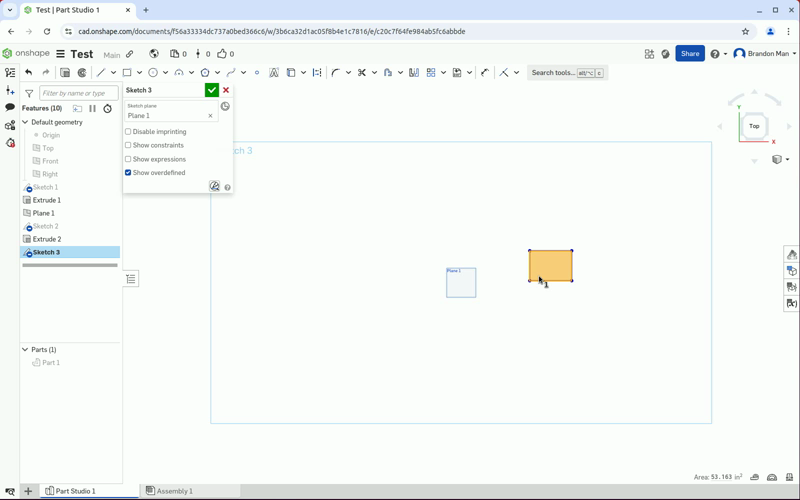
mouse_move(73, 352)
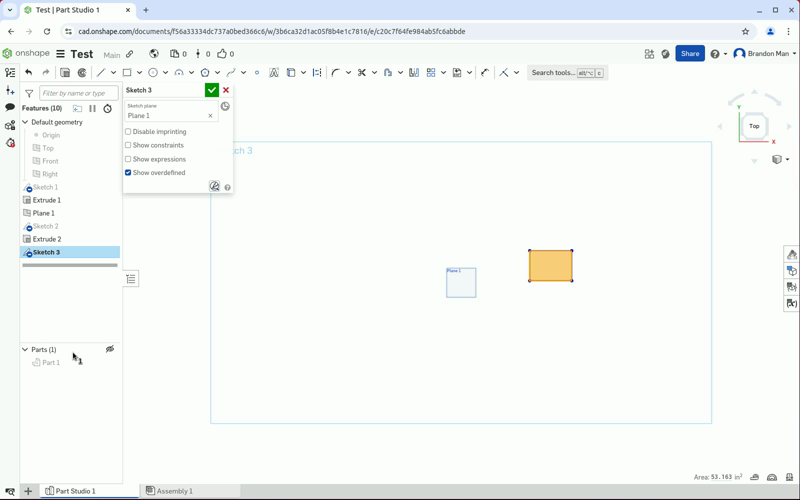
key(shift+y)
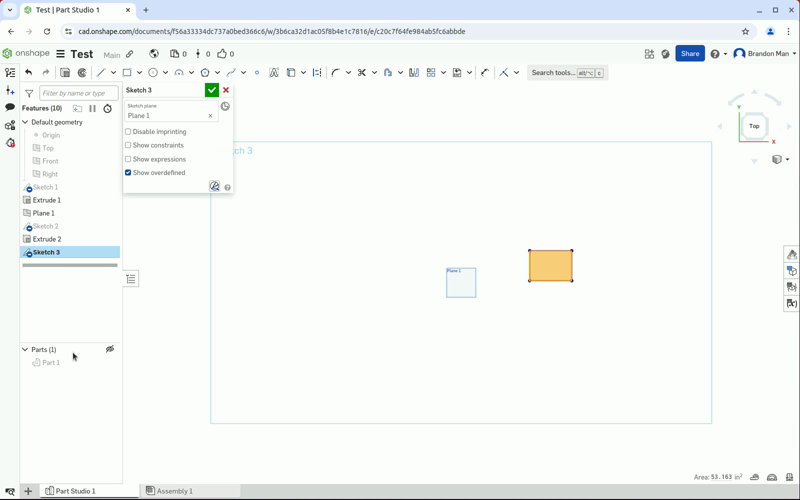
key(shift+e)
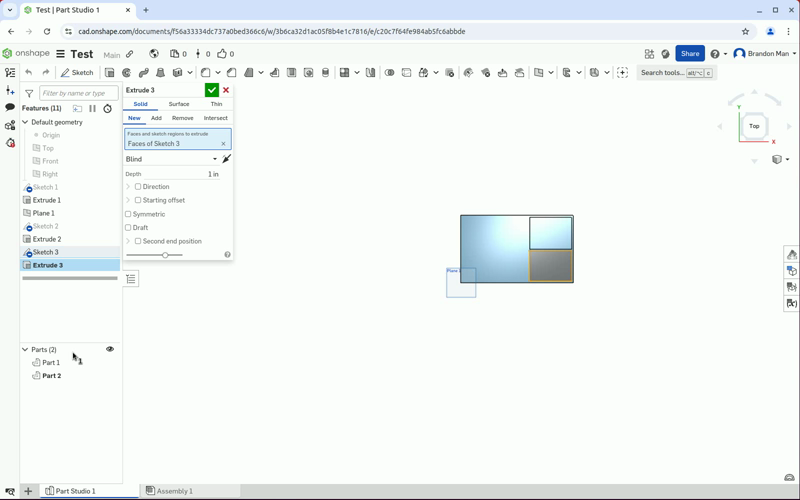
mouse_move(143, 106)
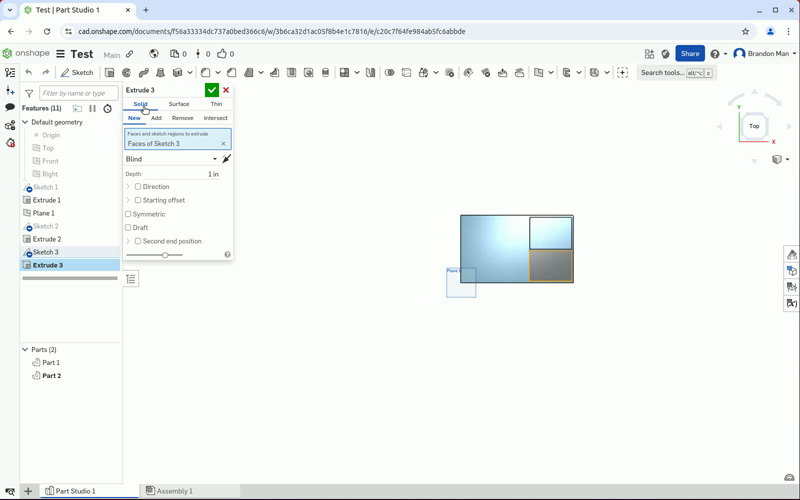
click(143, 106)
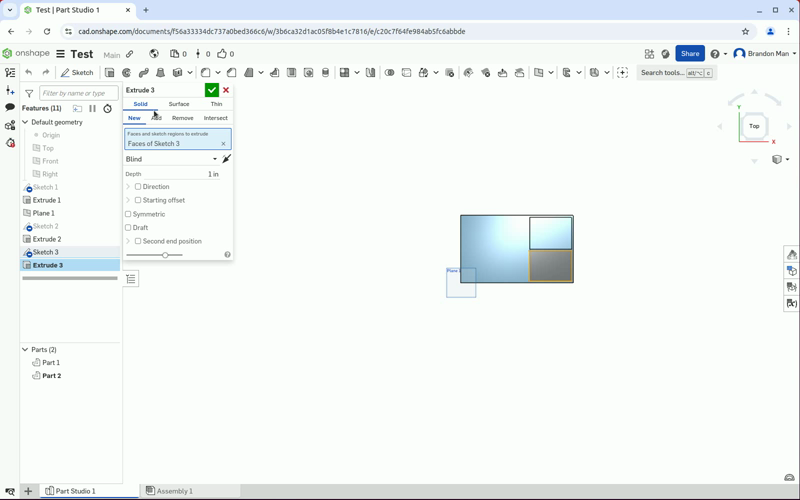
mouse_move(186, 120)
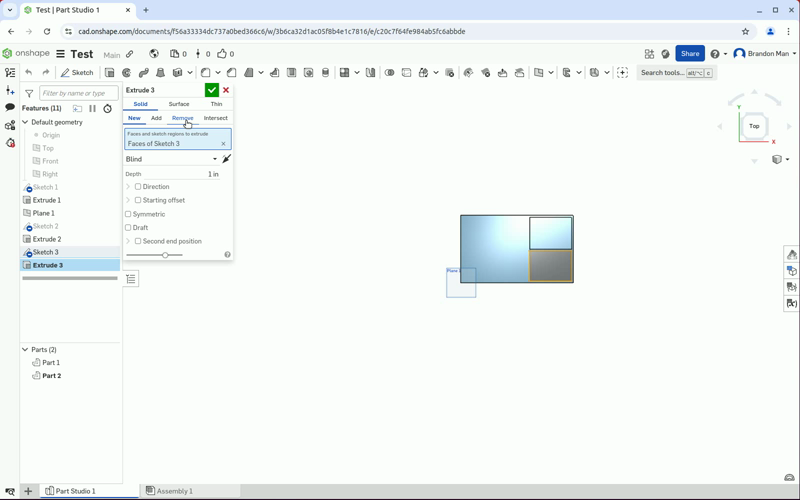
click(186, 120)
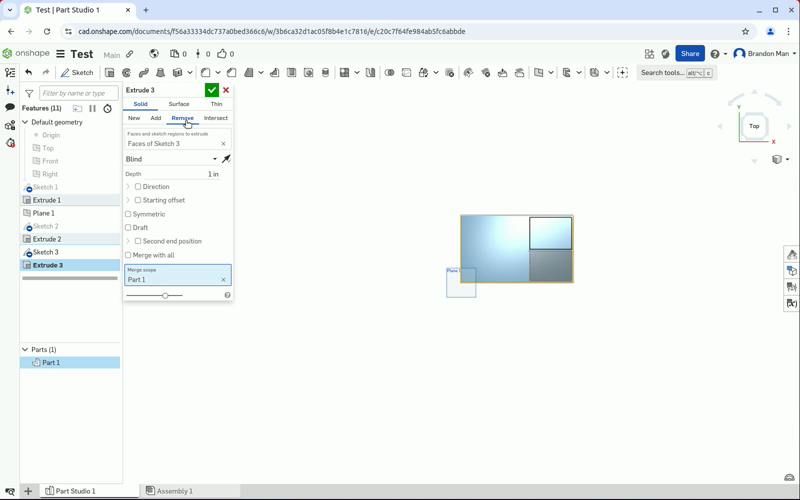
key(tab, 4)
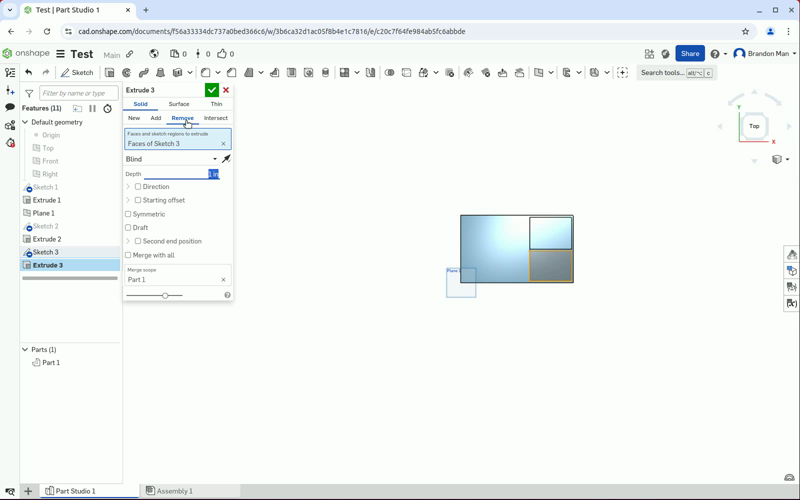
text(2.648)
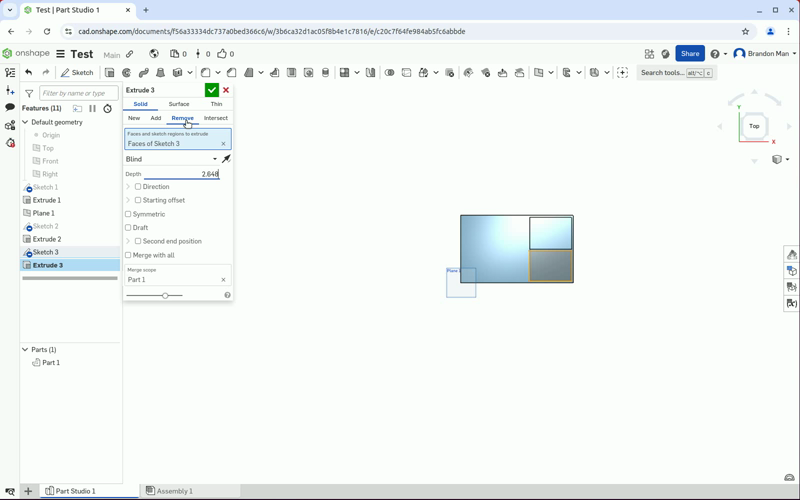
key(tab, 6)
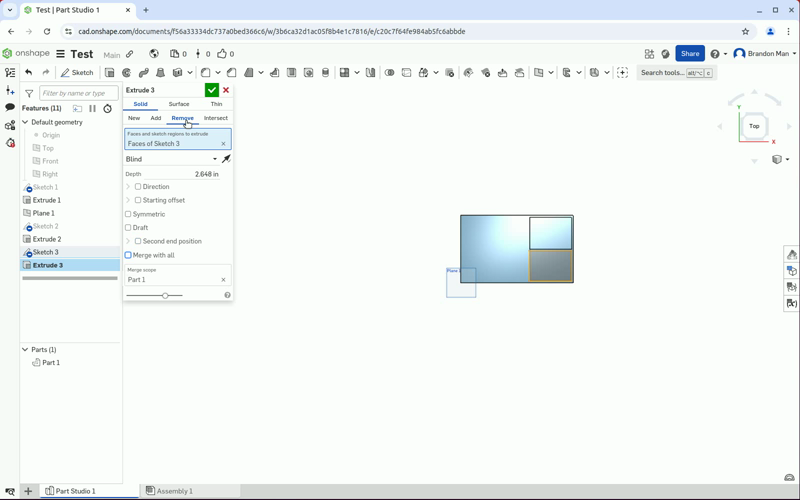
key(space)
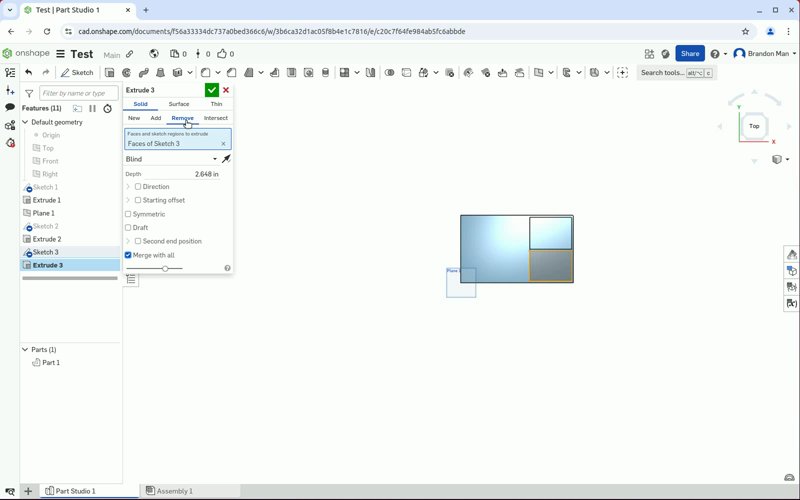
key(enter)
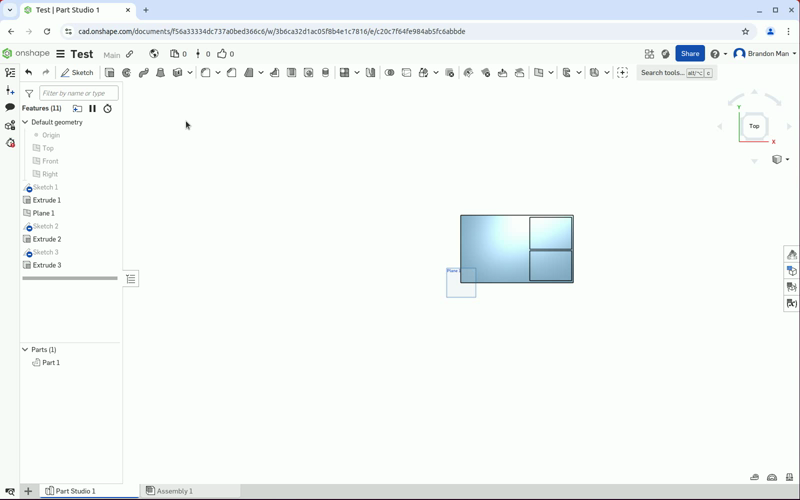
key(shift+h)
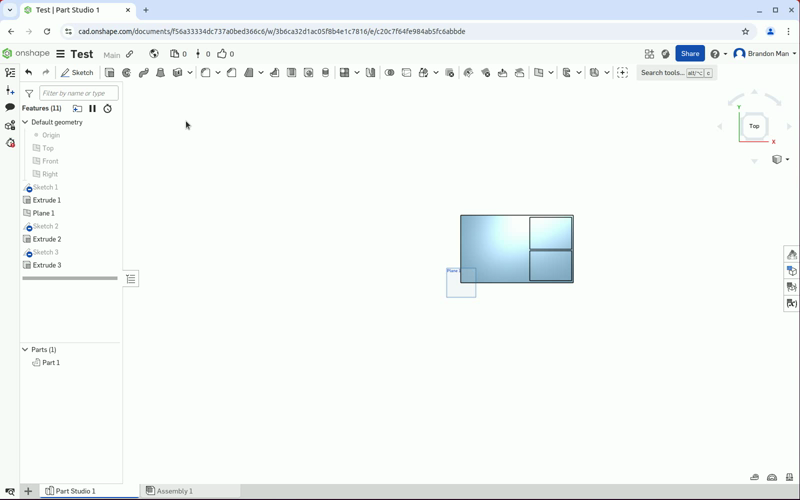
key(shift+h)
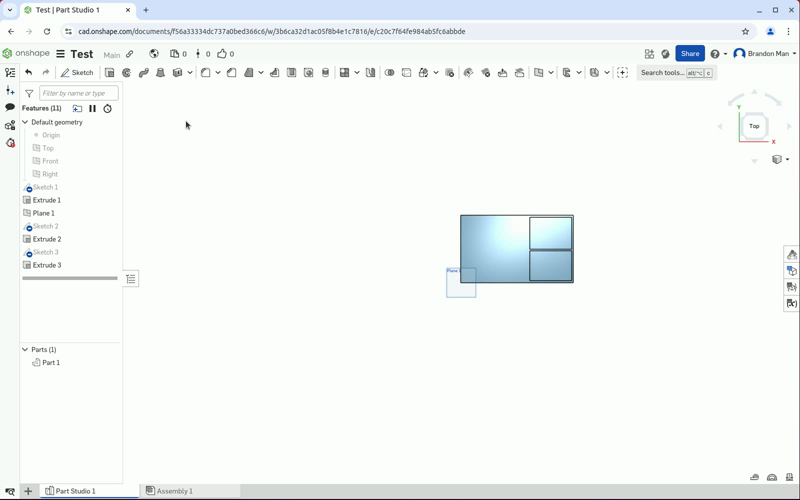
mouse_move(73, 189)
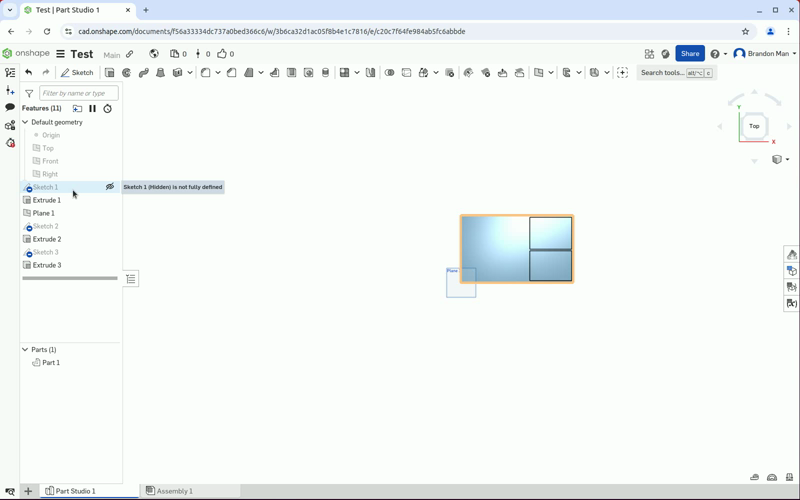
click(73, 189)
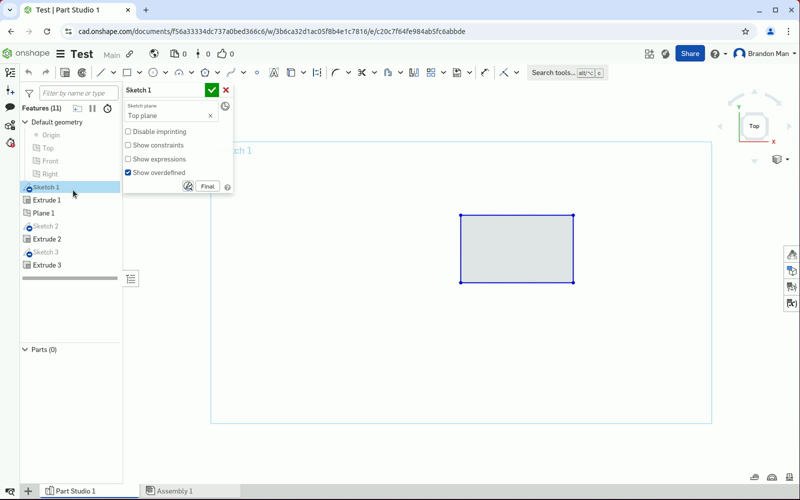
mouse_move(229, 92)
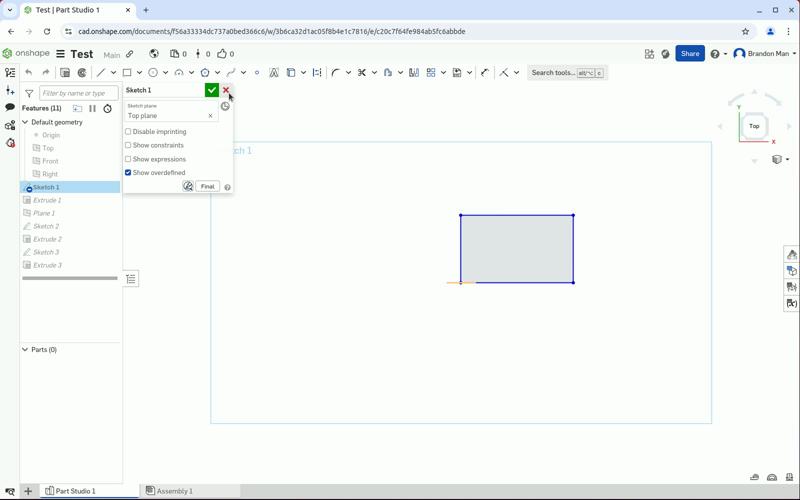
click(229, 92)
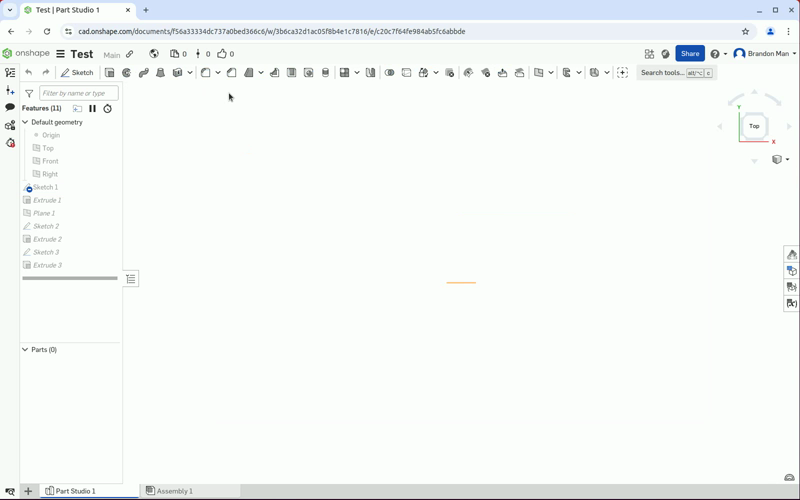
key(shift+s)
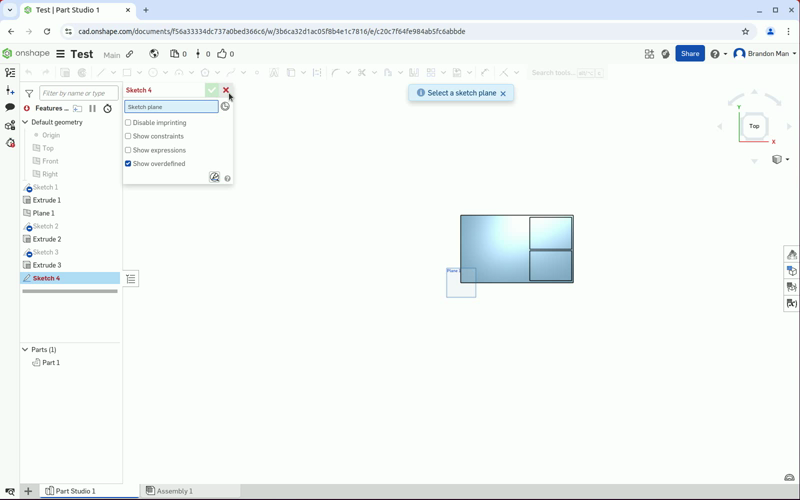
mouse_move(73, 215)
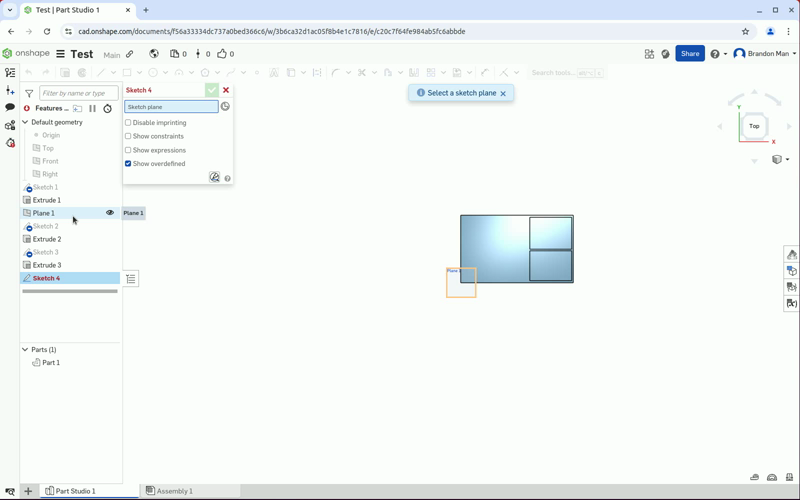
click(73, 215)
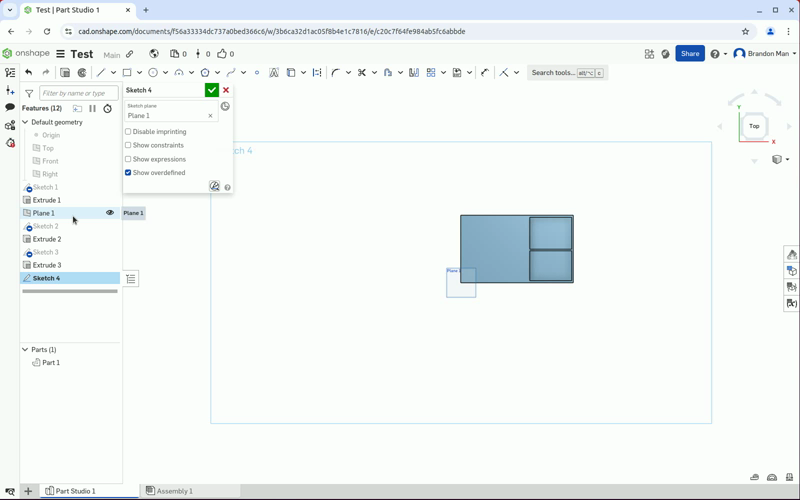
mouse_move(73, 352)
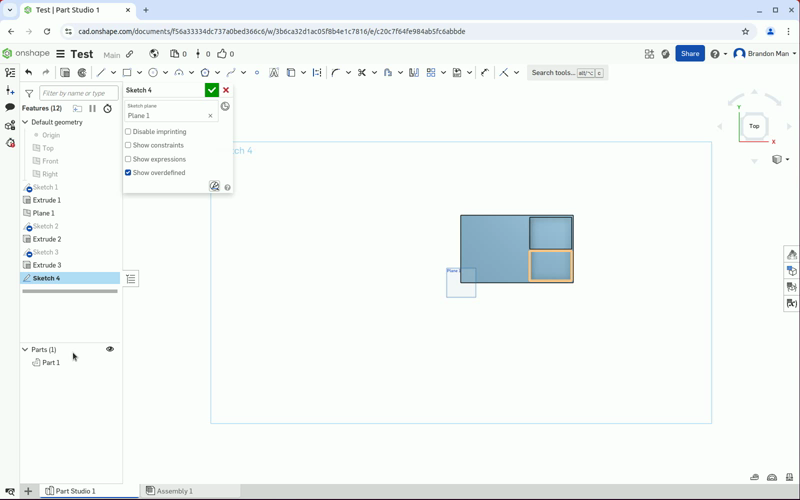
key(y)
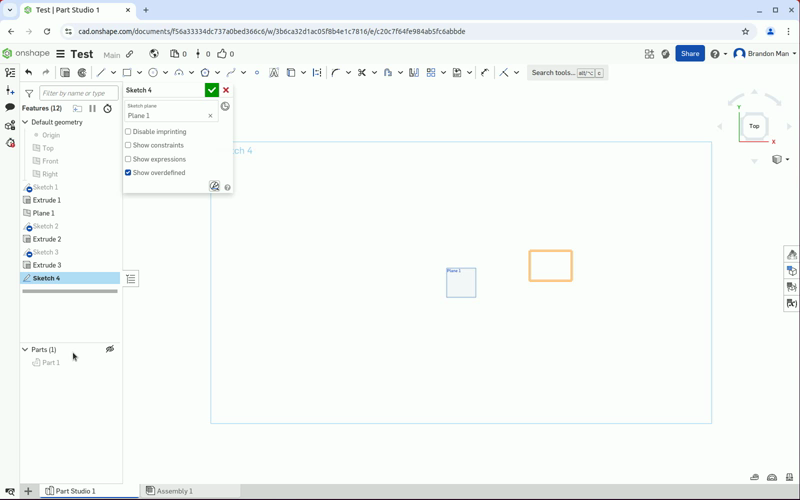
key(l)
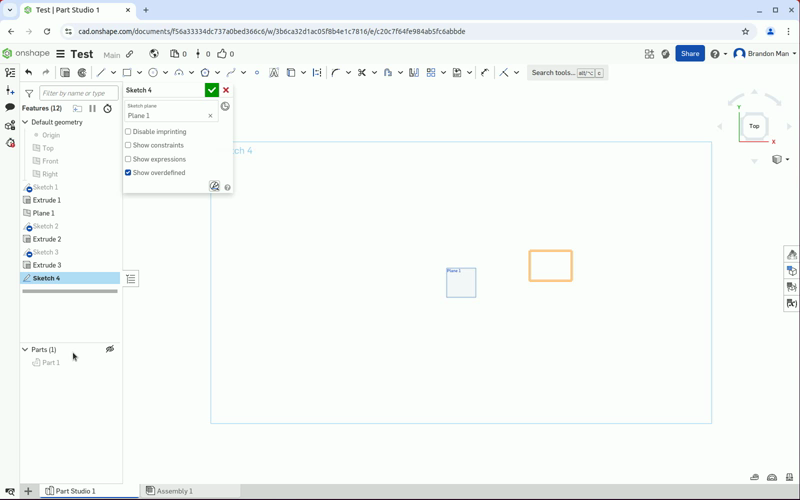
key_down(shift)
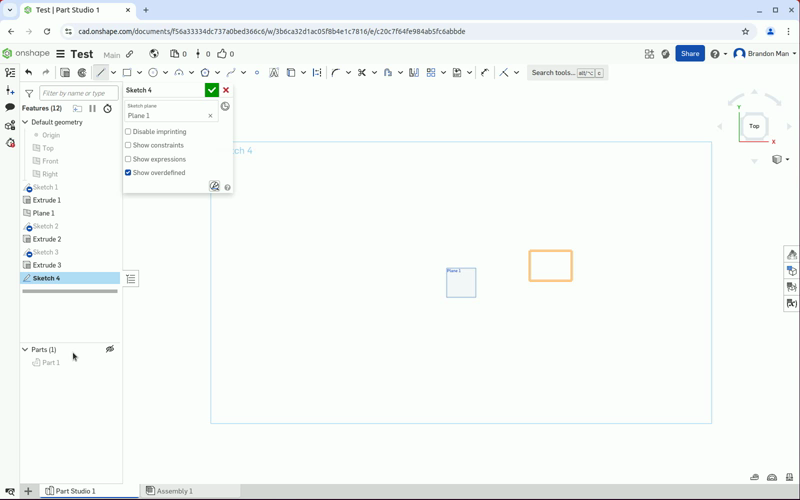
mouse_move(513, 222)
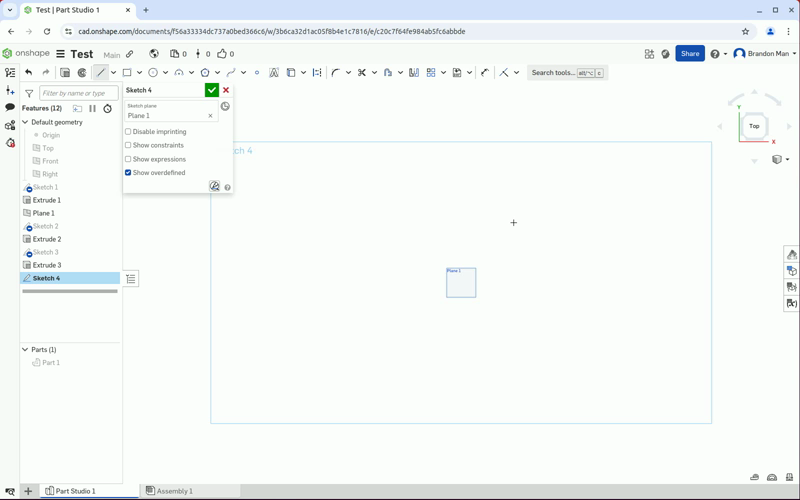
click(513, 222)
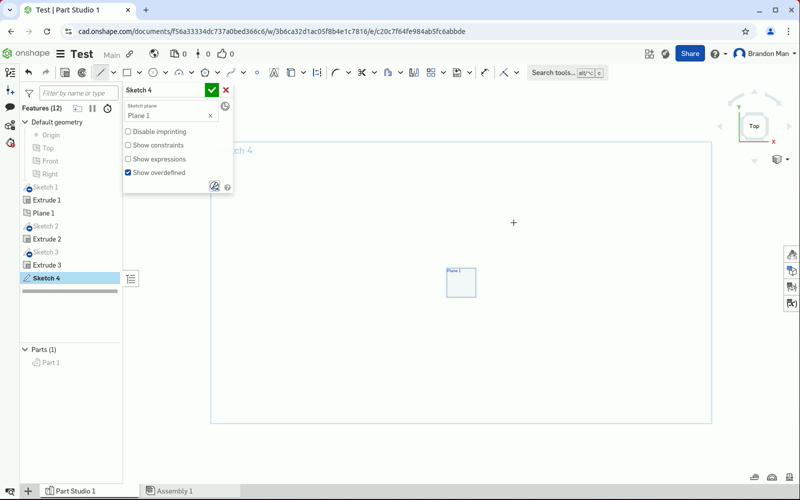
key_up(shift)
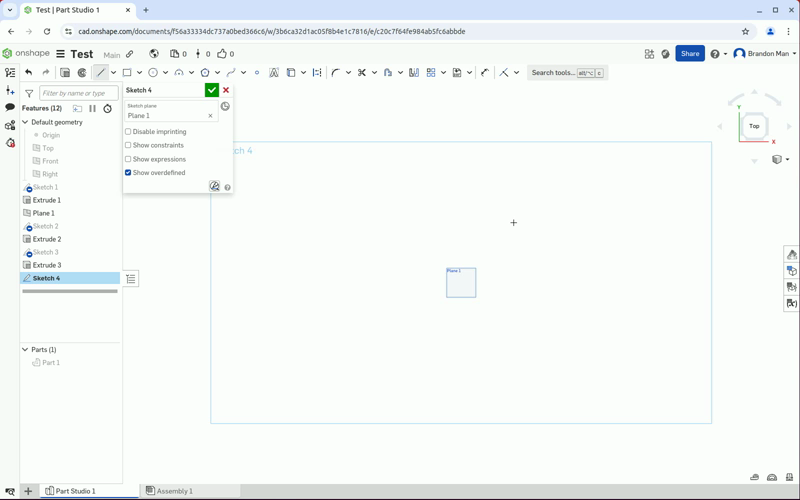
key_down(shift)
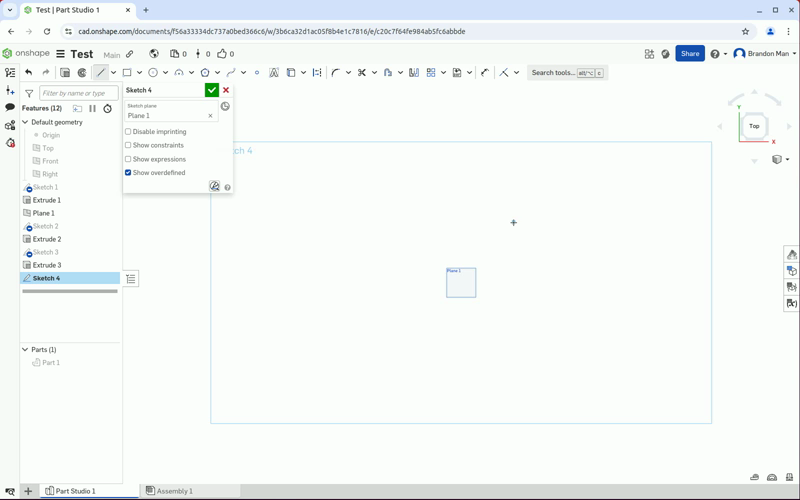
mouse_move(543, 222)
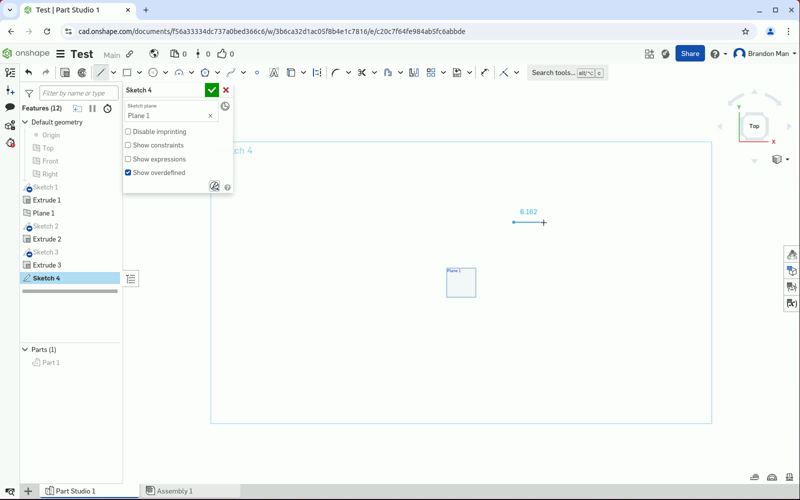
mouse_move(528, 222)
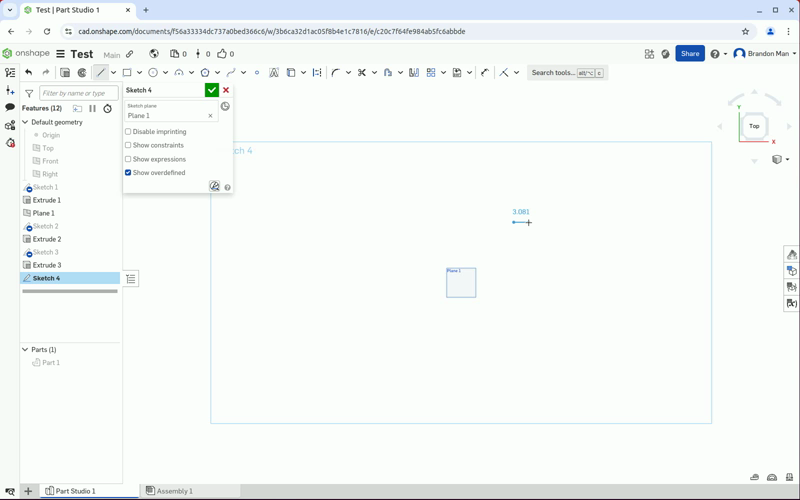
click(528, 222)
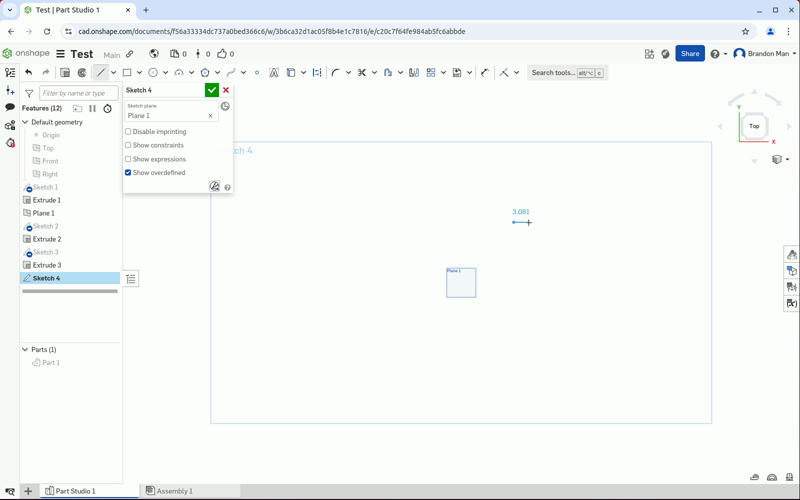
key_up(shift)
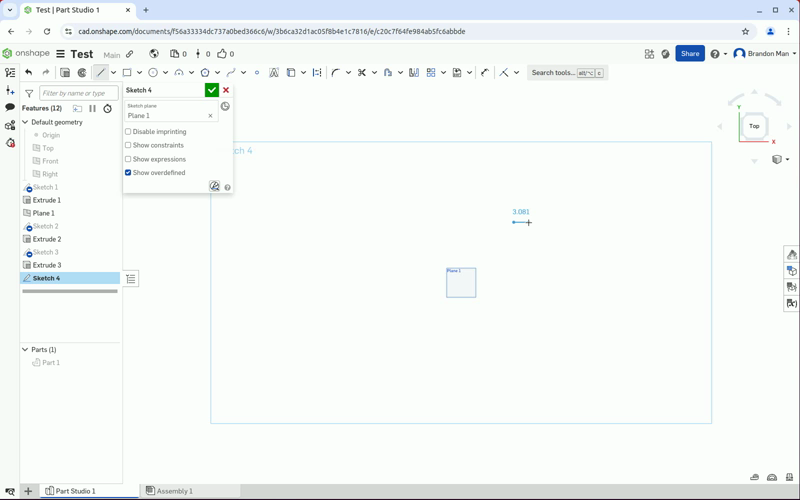
key_down(shift)
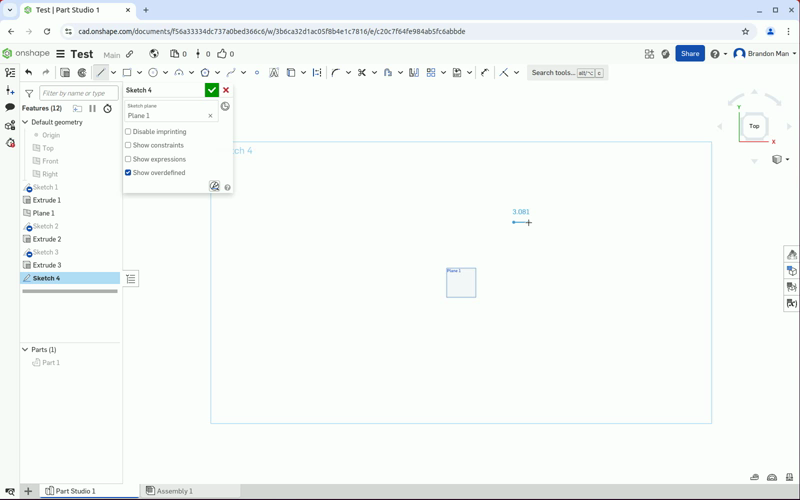
mouse_move(558, 222)
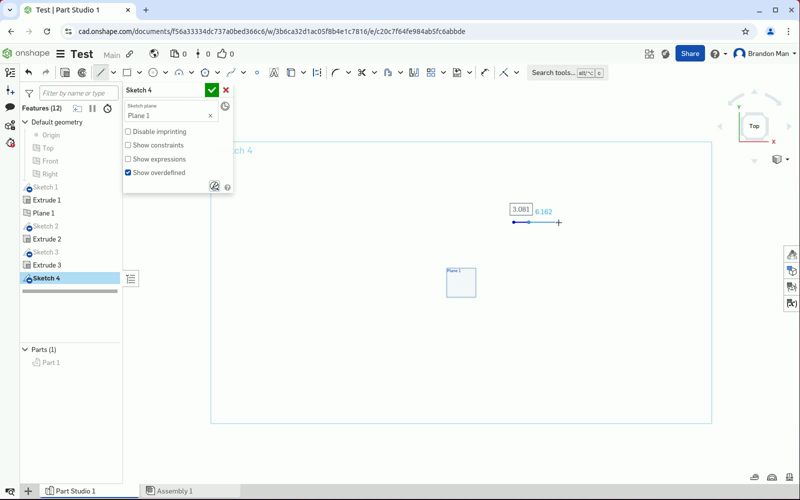
mouse_move(528, 217)
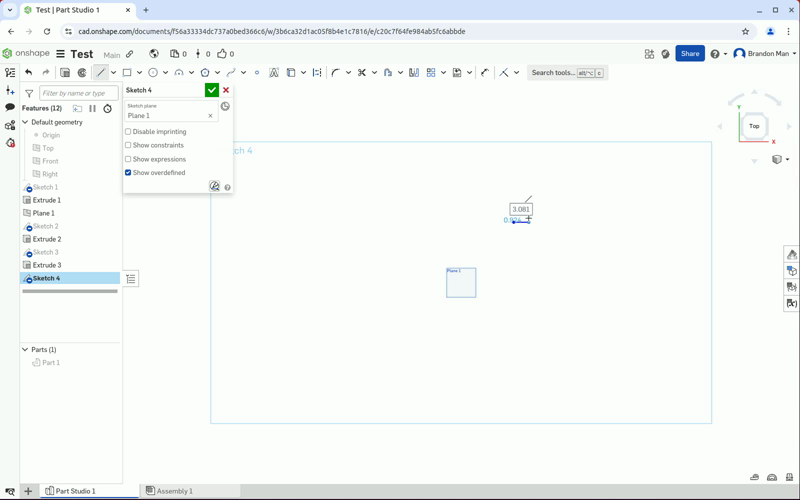
scroll(6)
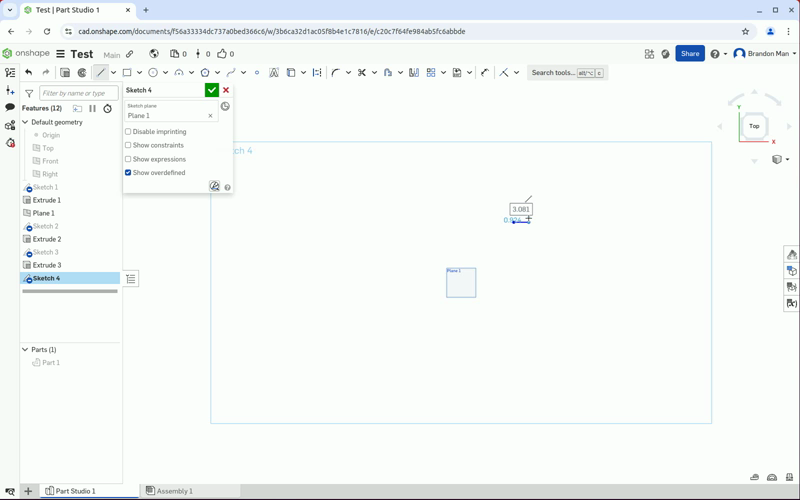
scroll(6)
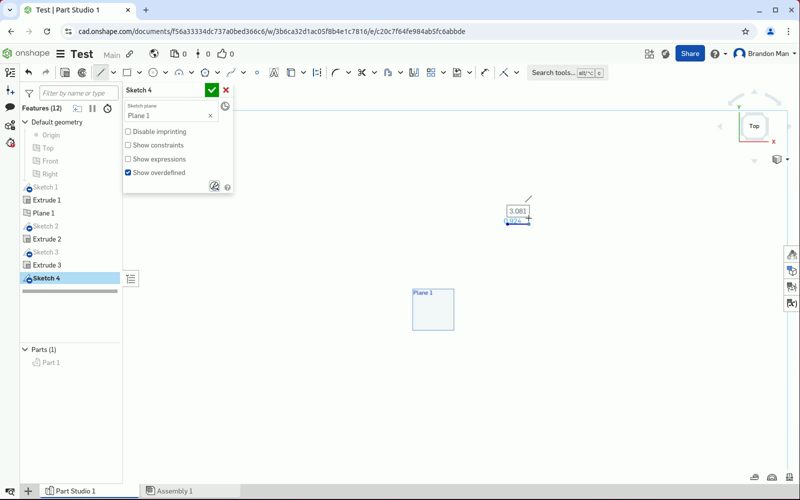
scroll(6)
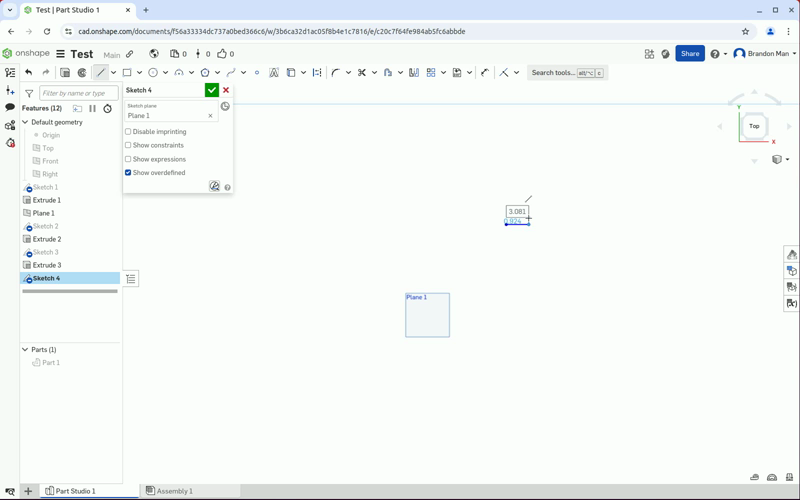
scroll(6)
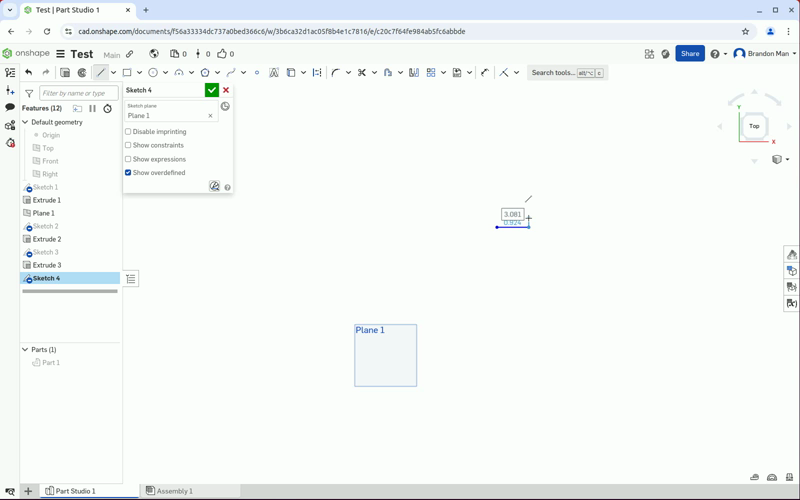
scroll(6)
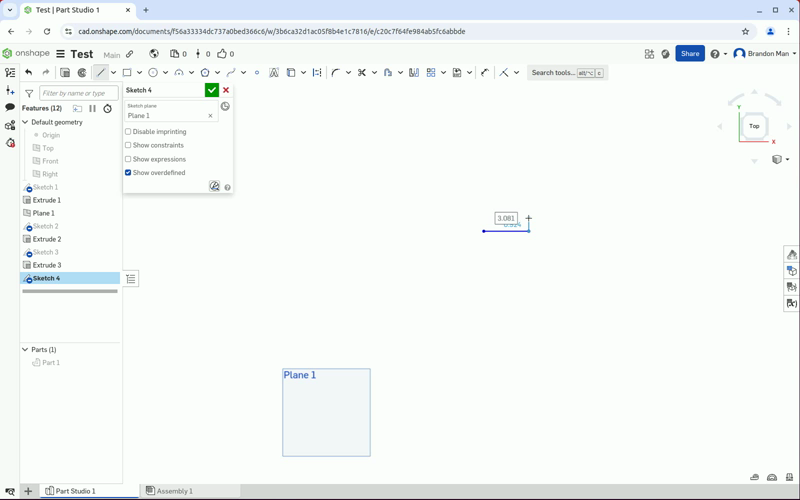
scroll(6)
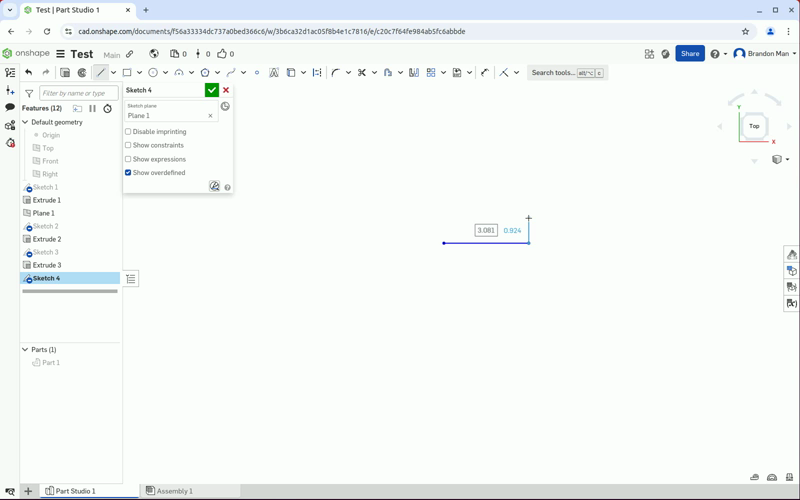
scroll(6)
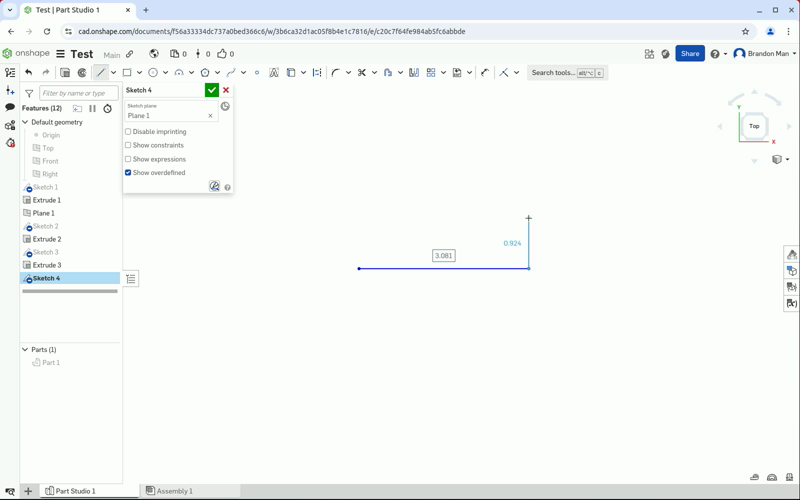
click(528, 217)
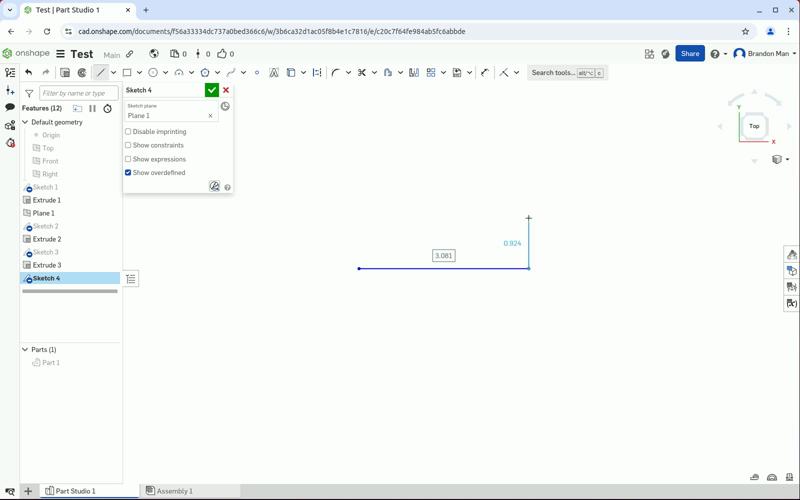
scroll(-6)
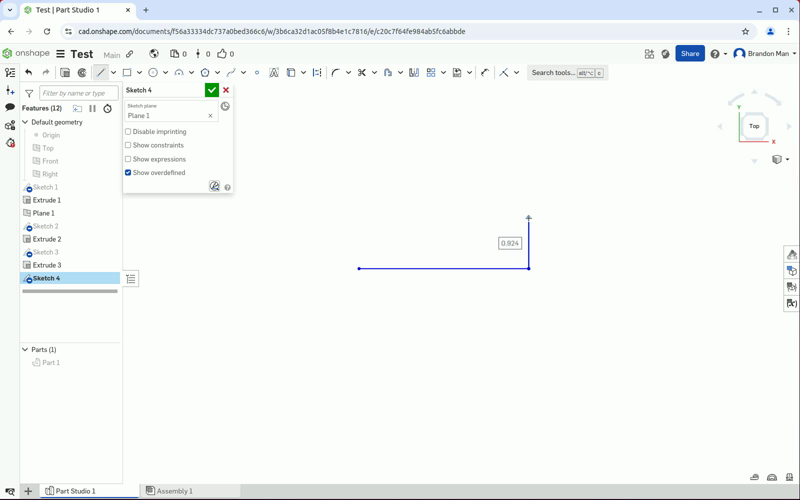
scroll(-6)
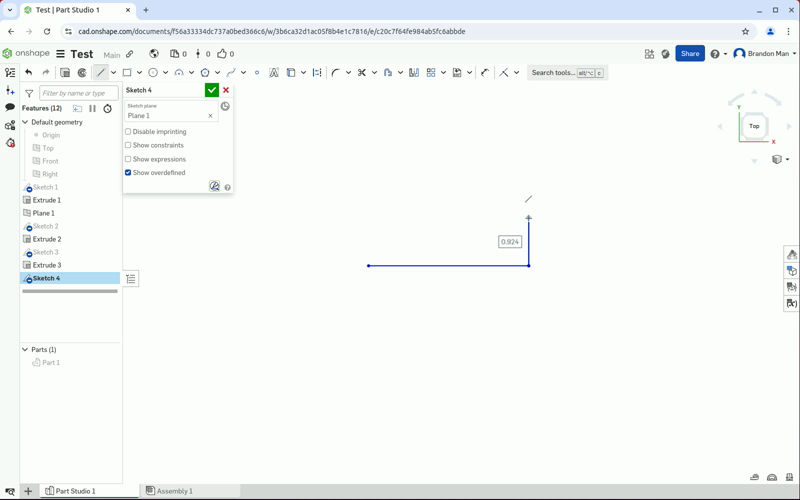
scroll(-6)
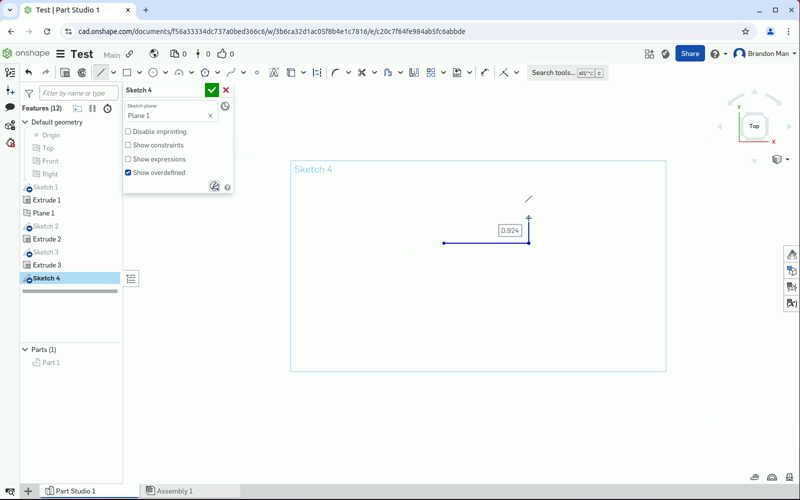
scroll(-6)
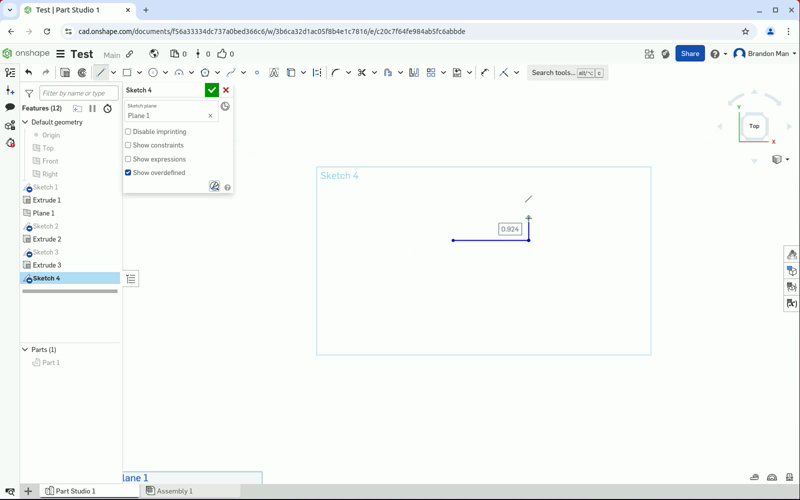
scroll(-6)
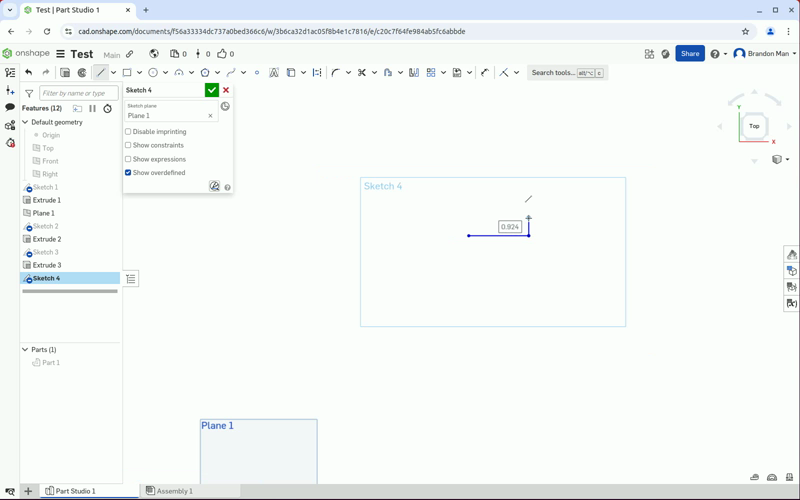
scroll(-6)
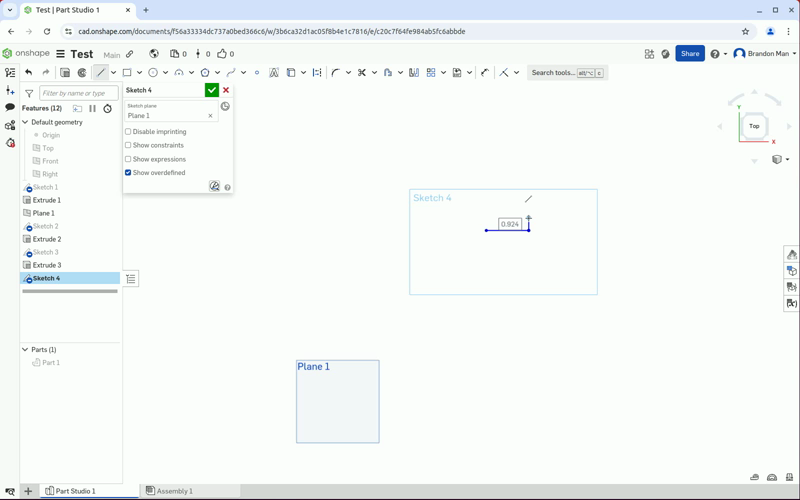
scroll(-6)
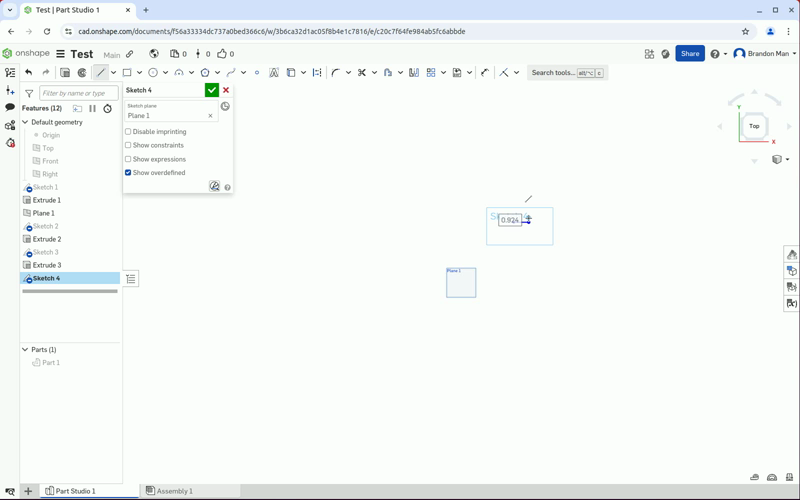
key_up(shift)
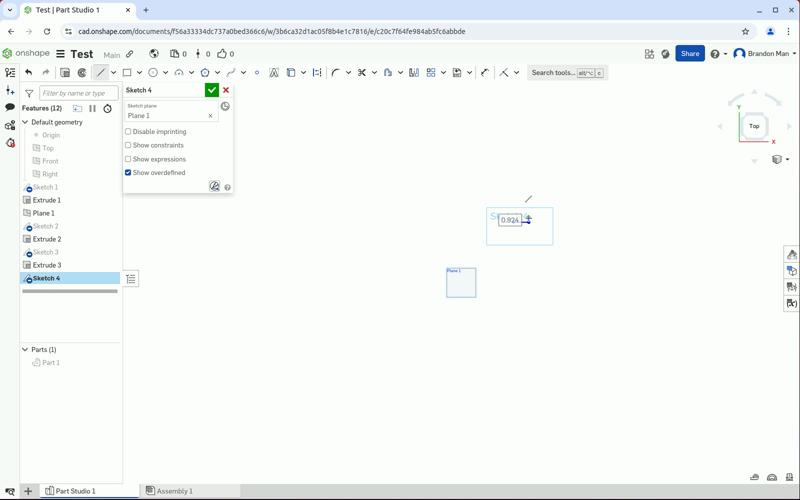
key_down(shift)
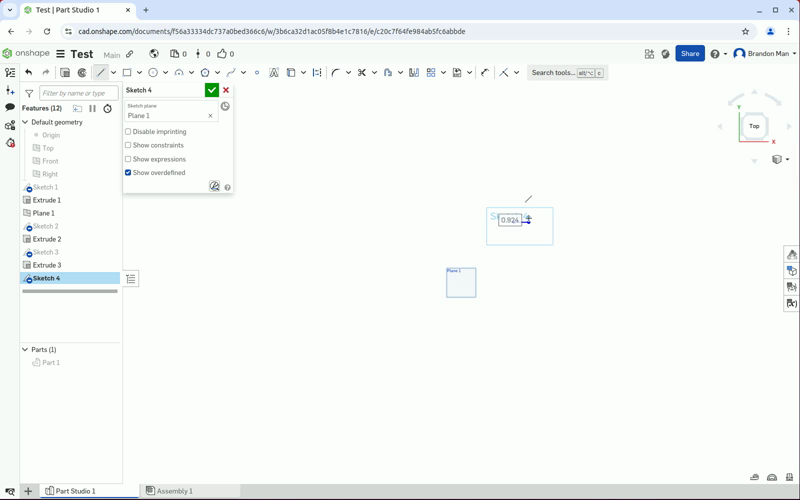
mouse_move(558, 217)
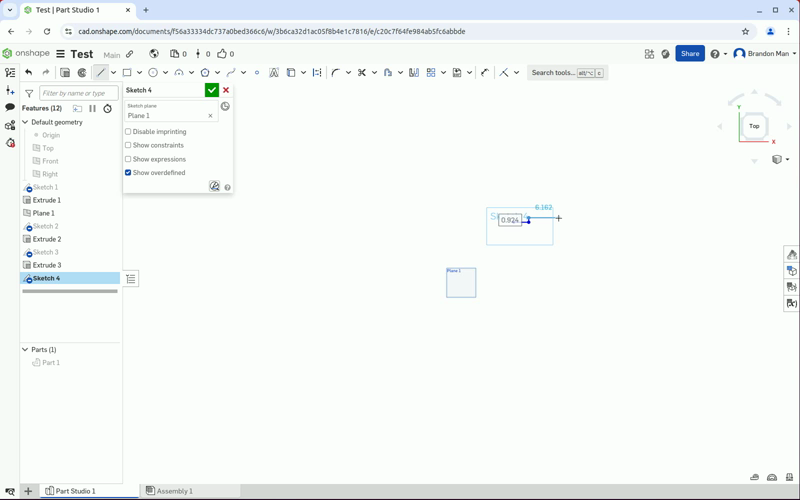
mouse_move(513, 217)
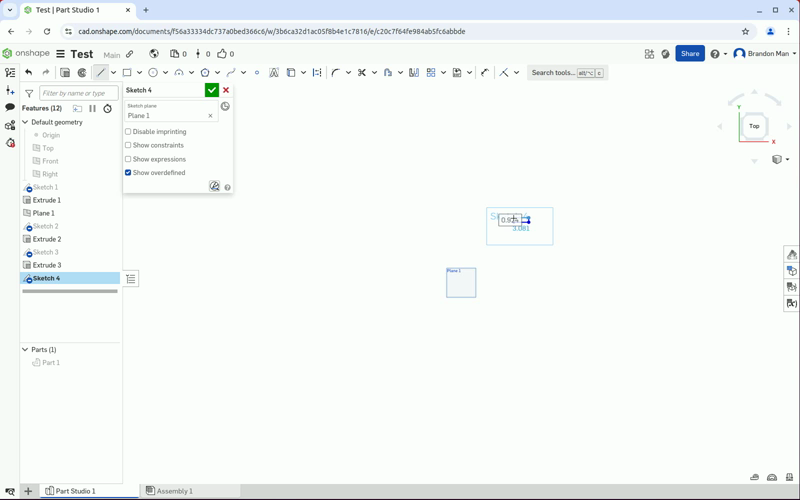
scroll(6)
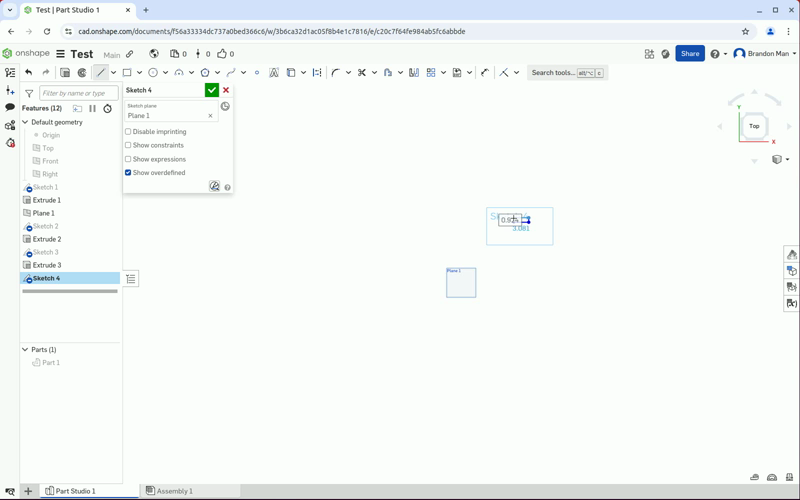
scroll(6)
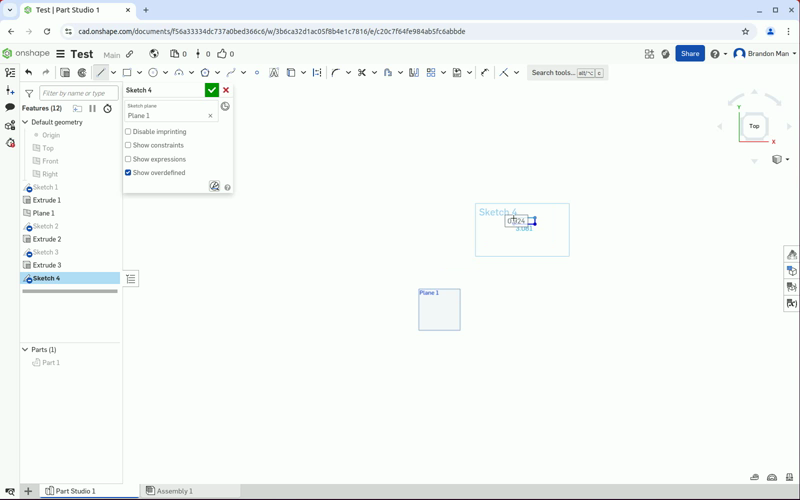
scroll(6)
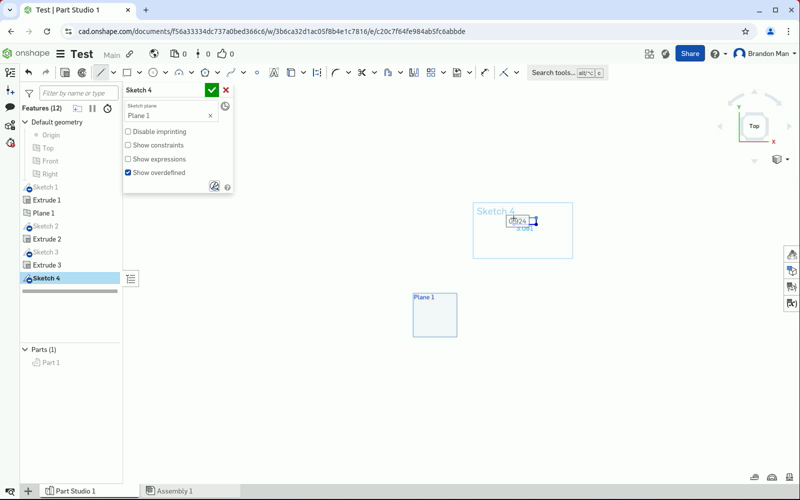
scroll(6)
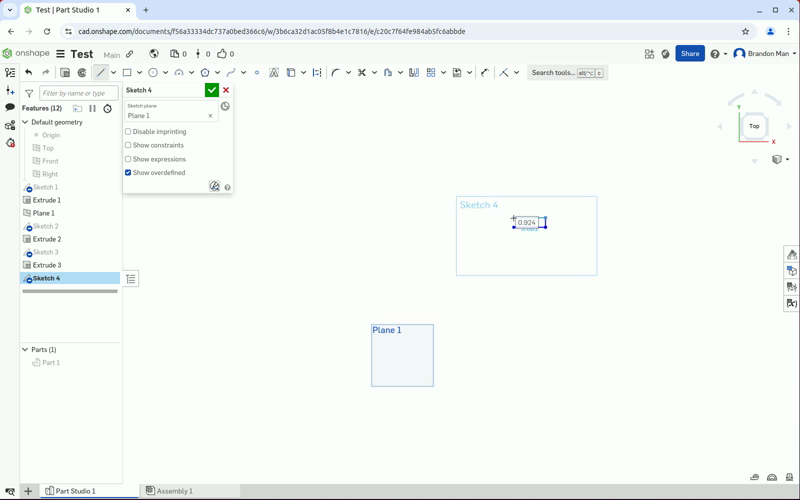
scroll(6)
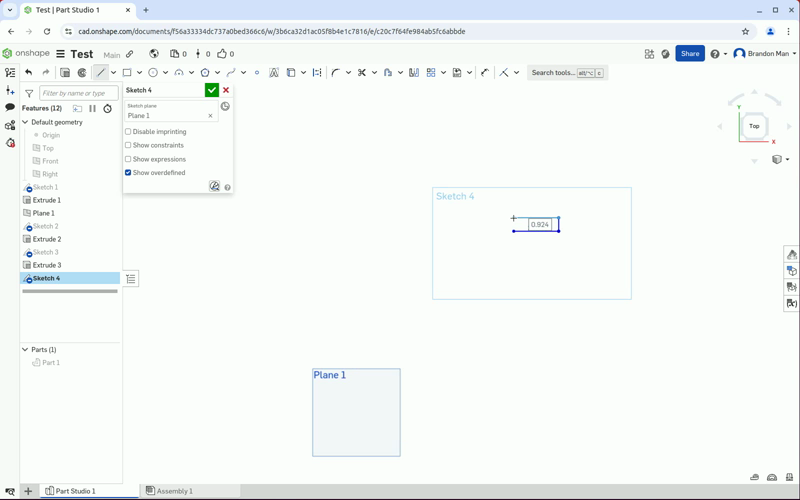
scroll(6)
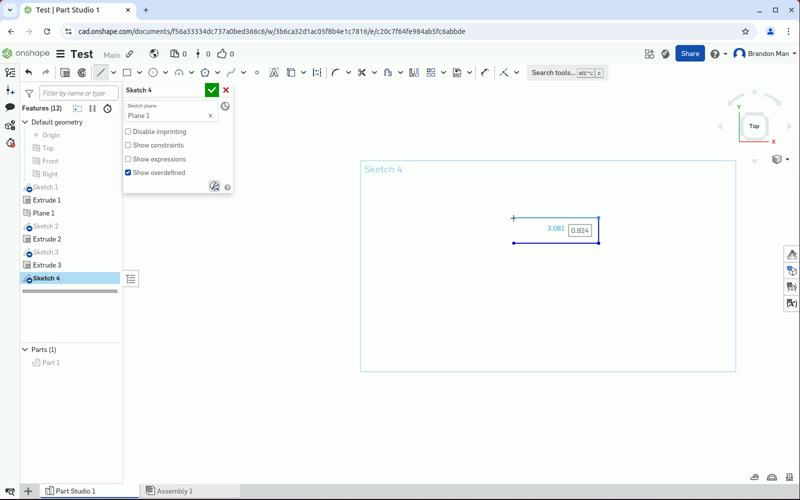
scroll(6)
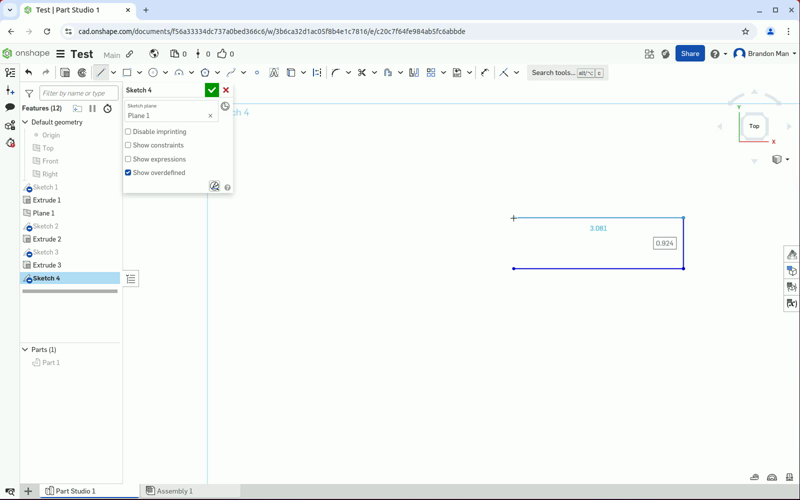
click(513, 217)
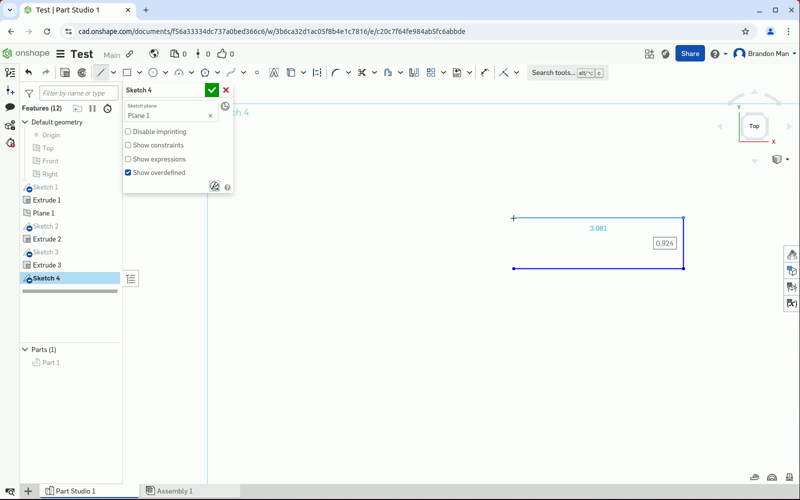
scroll(-6)
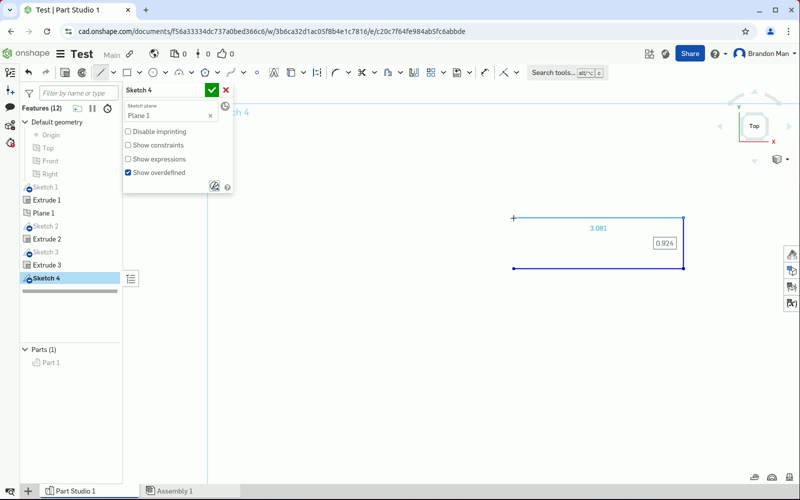
scroll(-6)
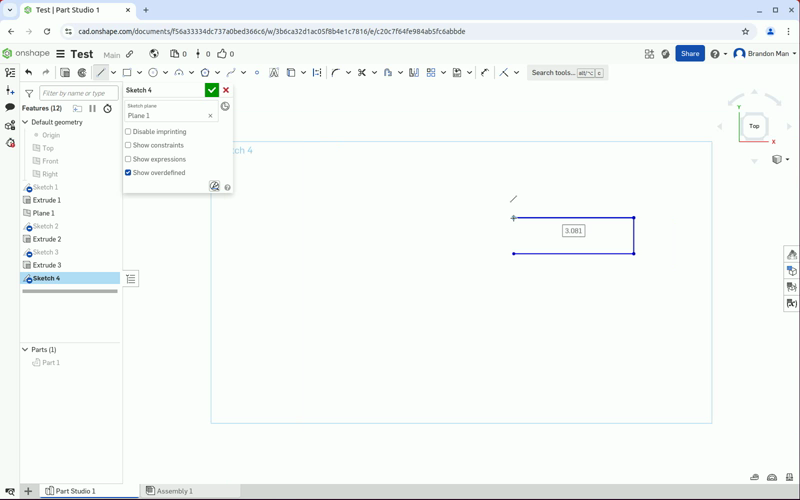
scroll(-6)
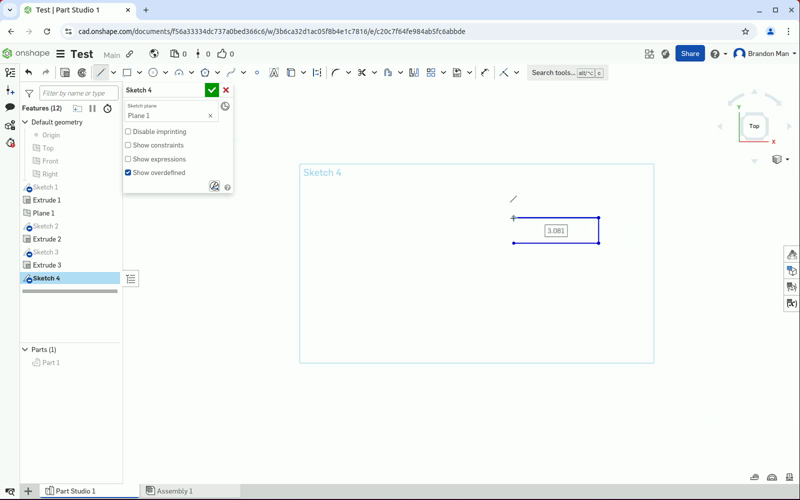
scroll(-6)
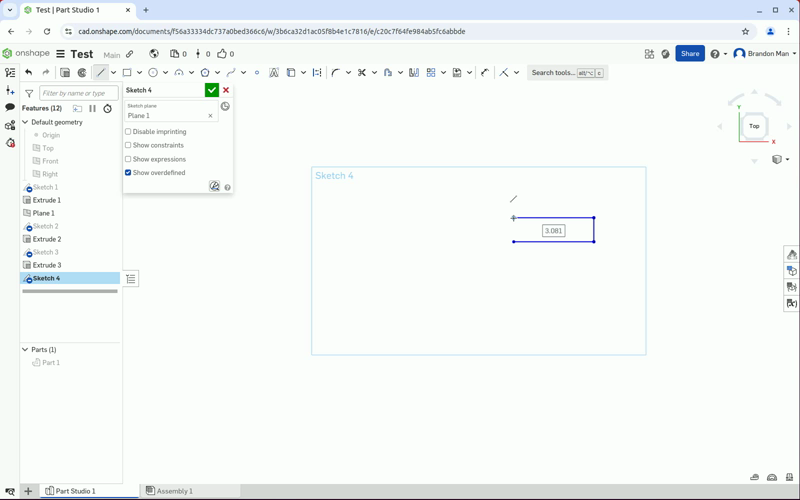
scroll(-6)
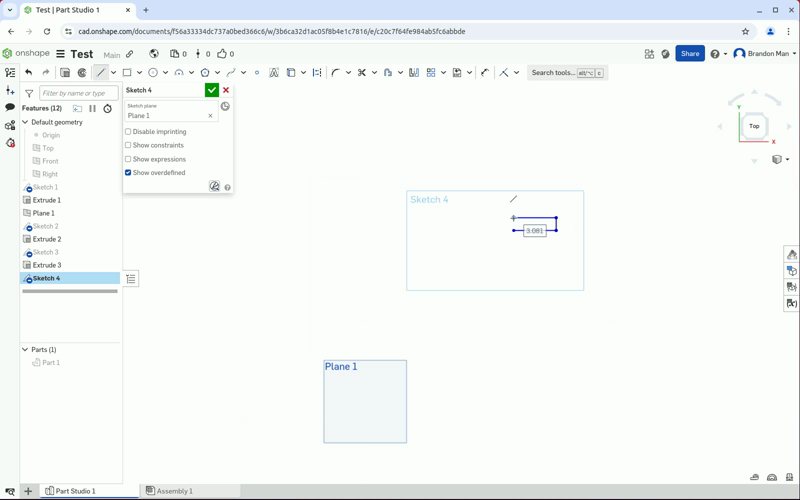
scroll(-6)
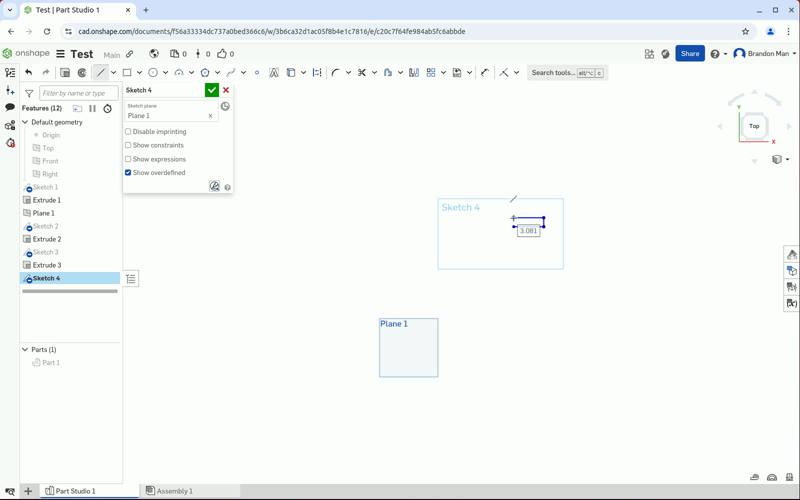
scroll(-6)
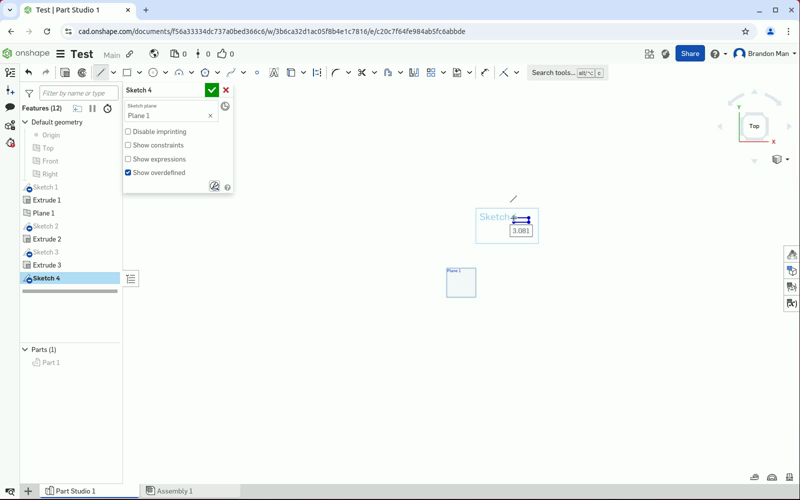
key_up(shift)
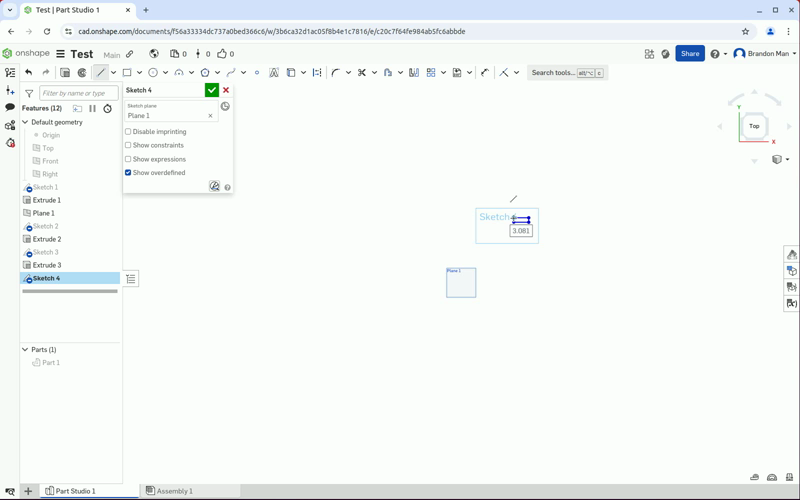
mouse_move(543, 217)
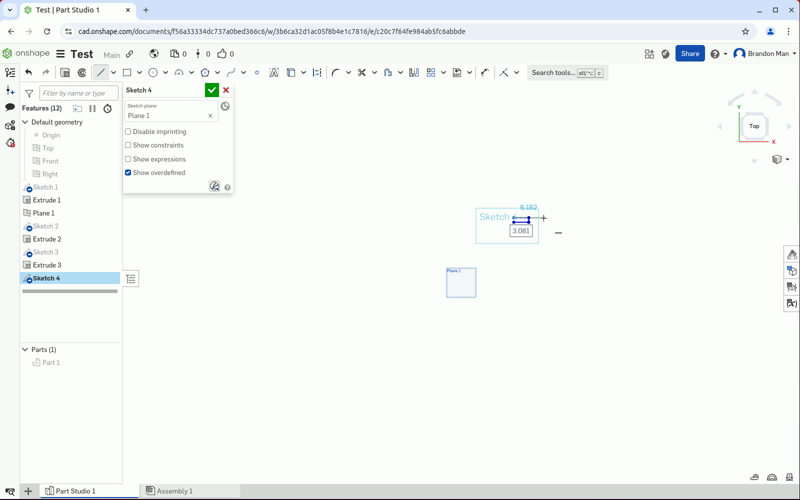
key_down(shift)
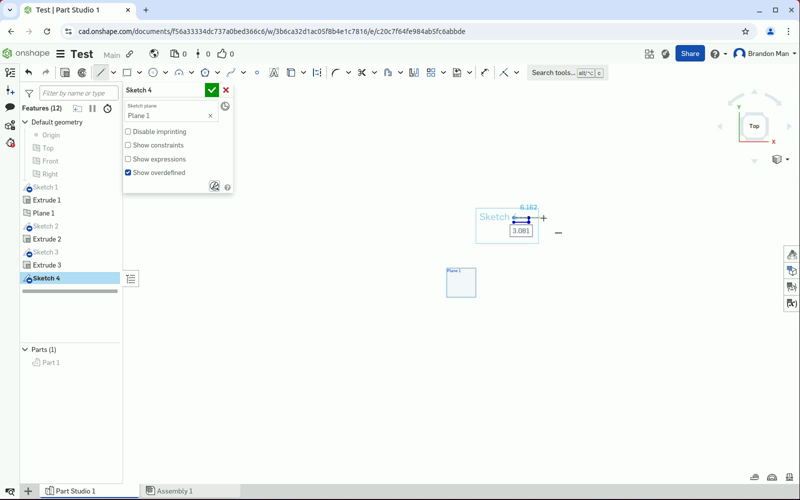
mouse_move(513, 222)
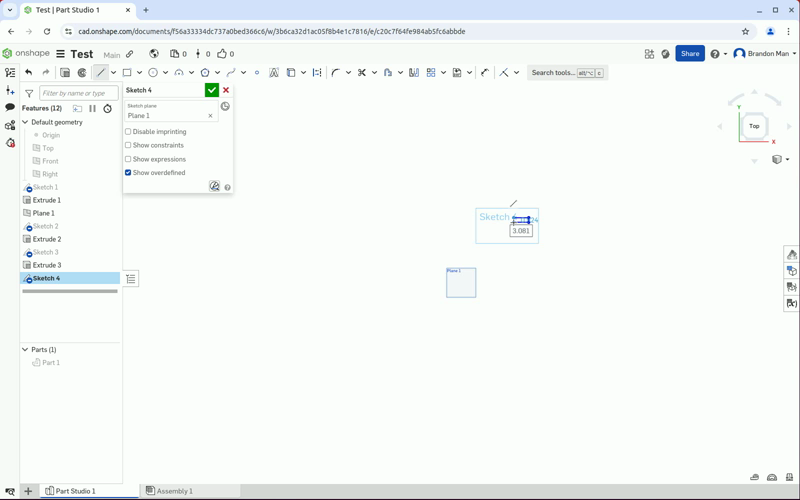
scroll(6)
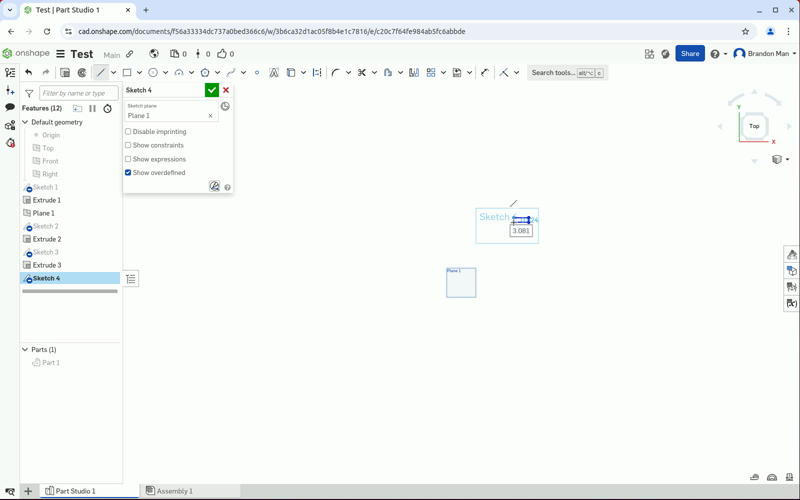
scroll(6)
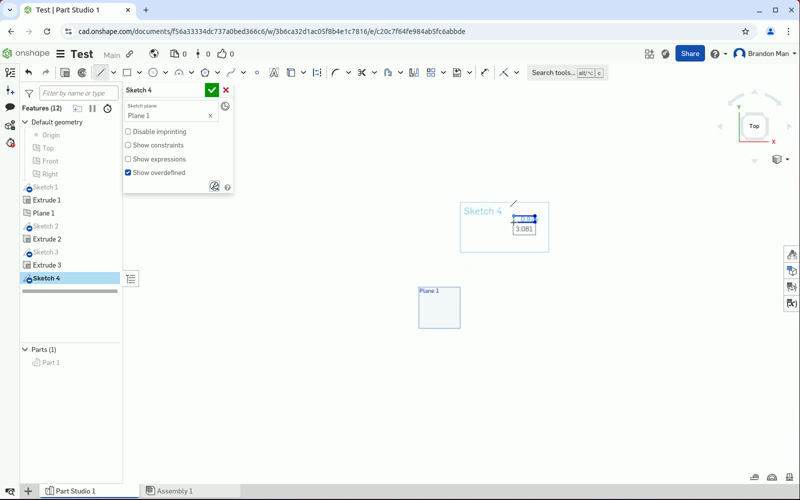
scroll(6)
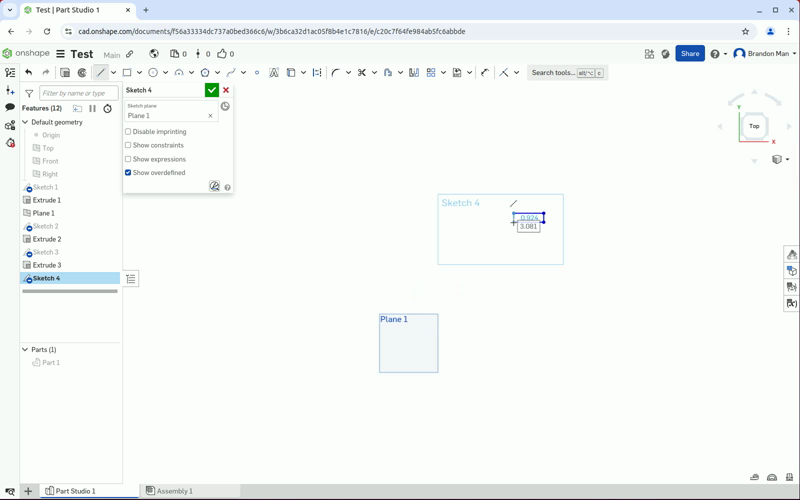
scroll(6)
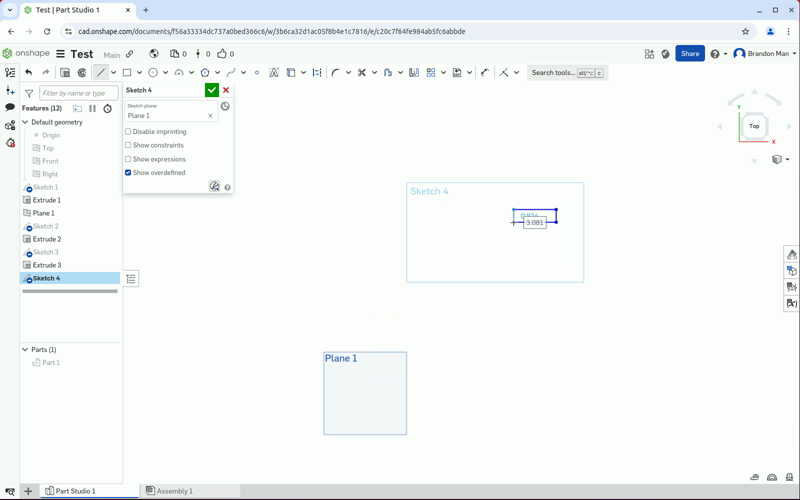
scroll(6)
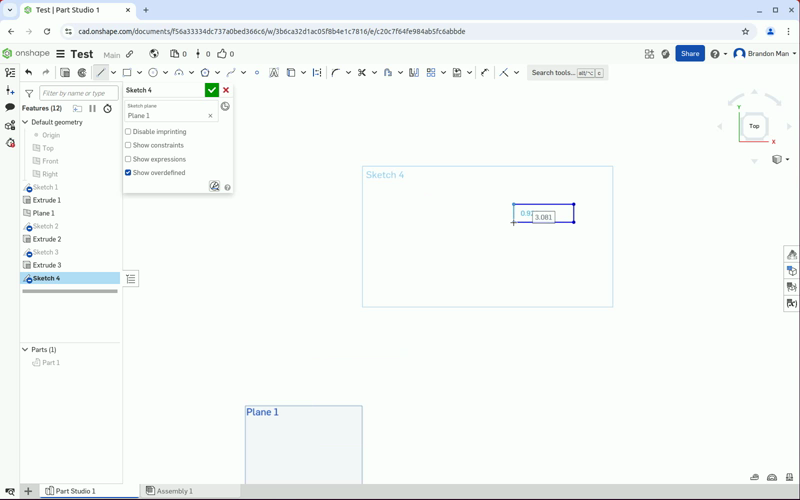
scroll(6)
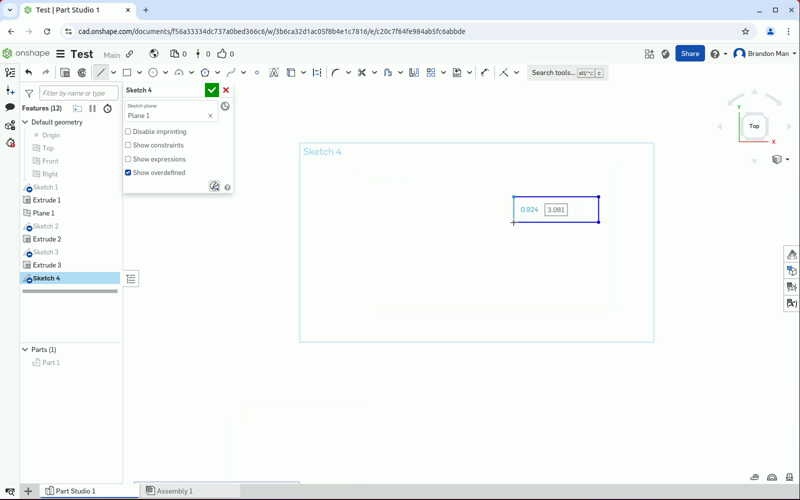
scroll(6)
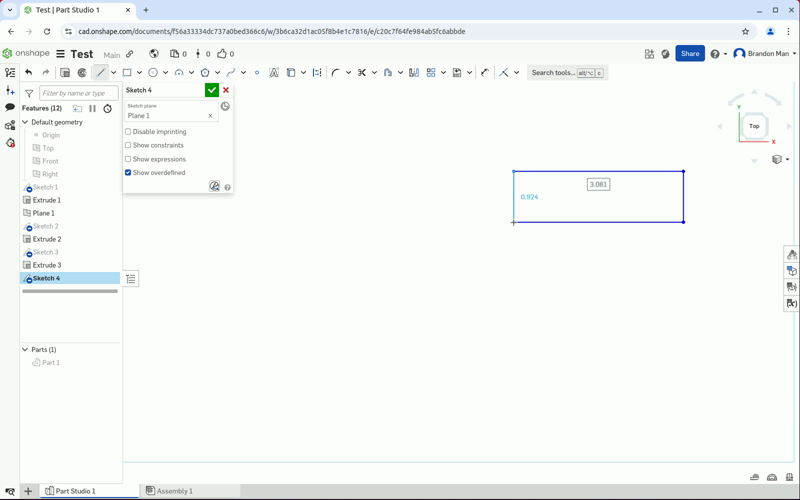
key_up(shift)
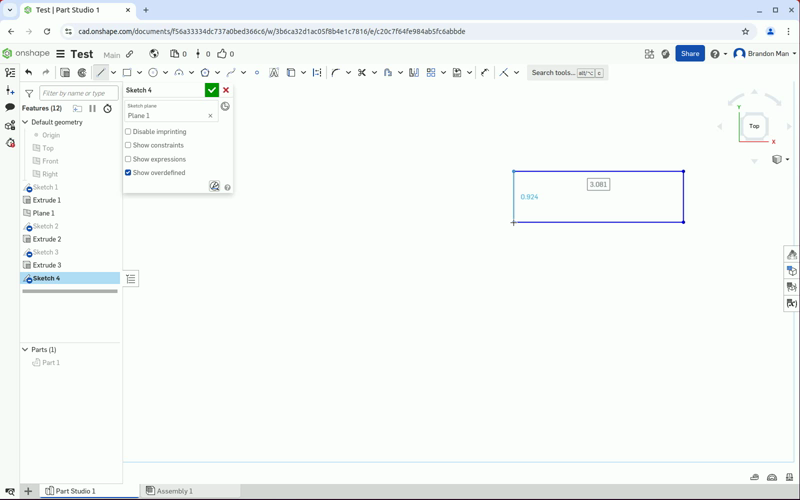
click(513, 222)
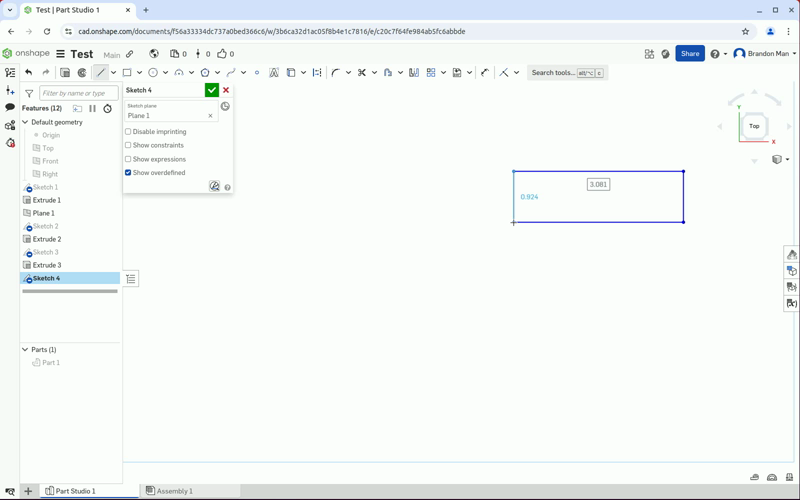
scroll(-6)
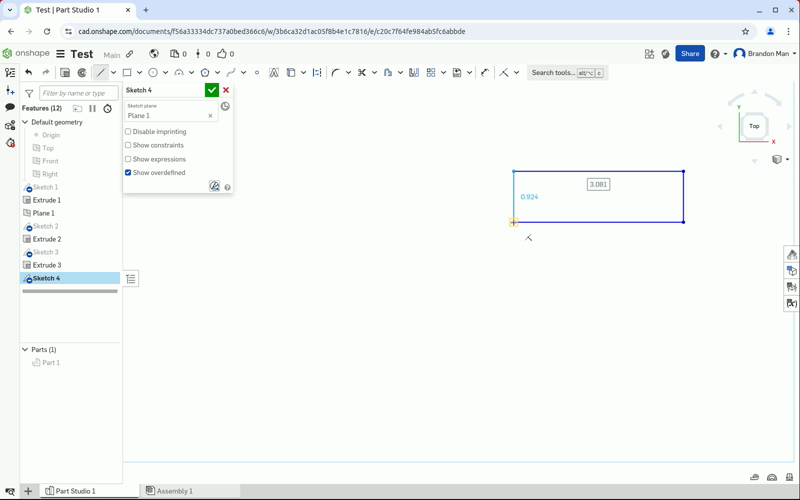
scroll(-6)
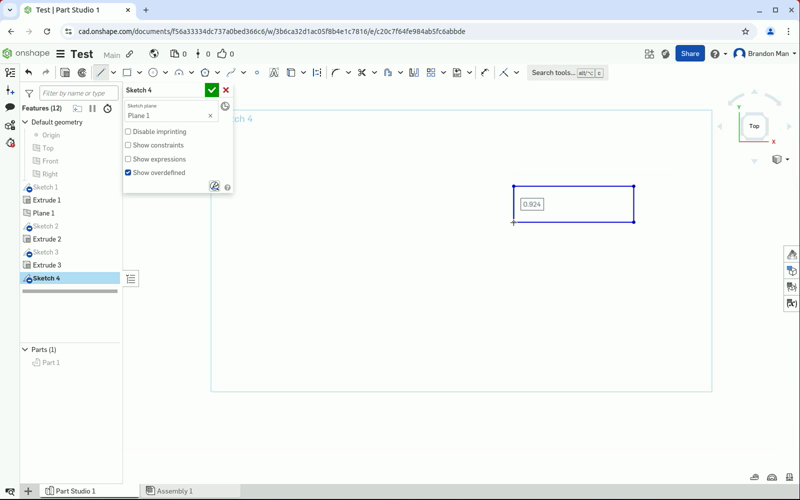
scroll(-6)
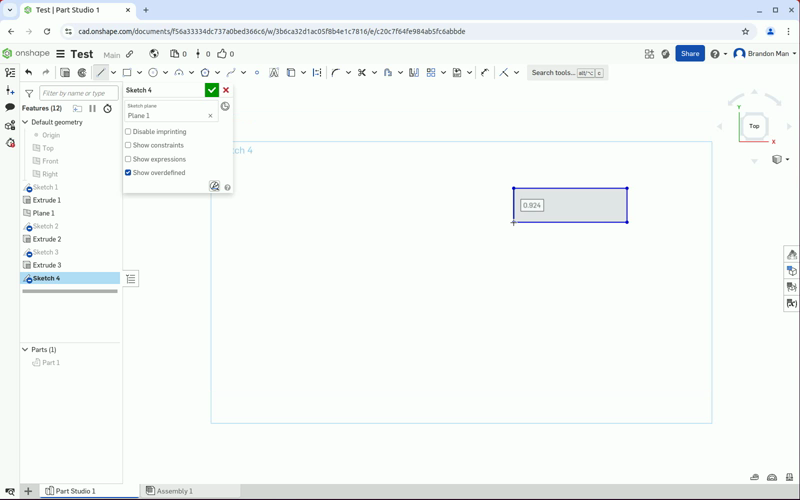
scroll(-6)
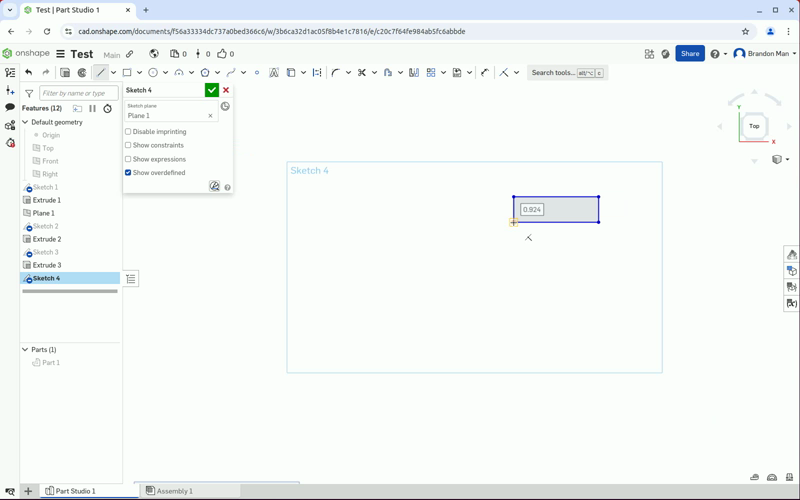
scroll(-6)
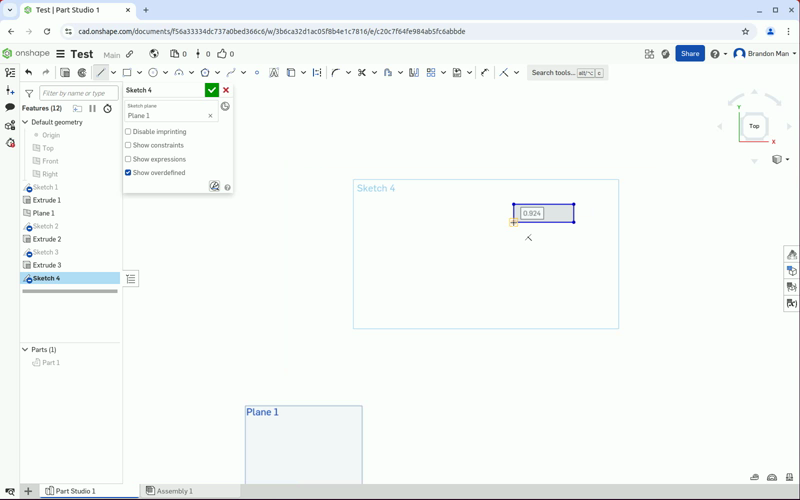
scroll(-6)
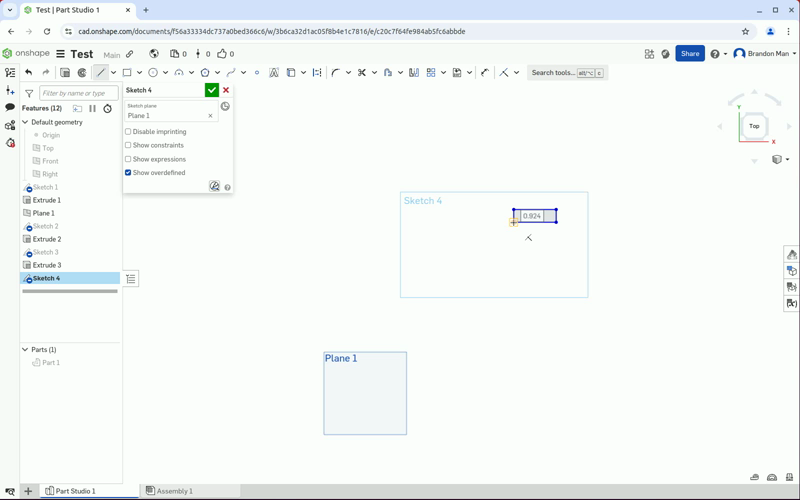
scroll(-6)
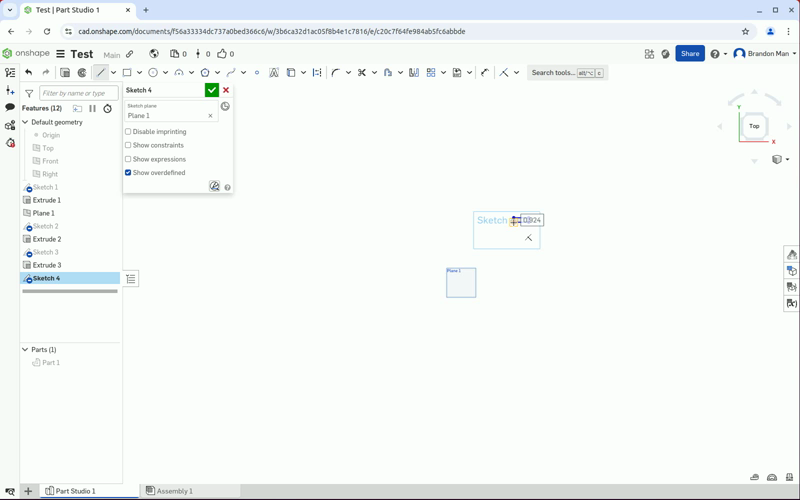
key(esc)
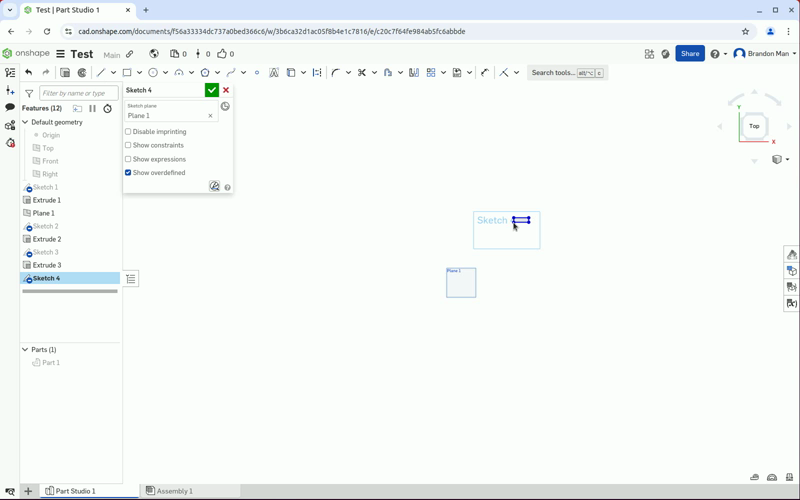
mouse_move(515, 219)
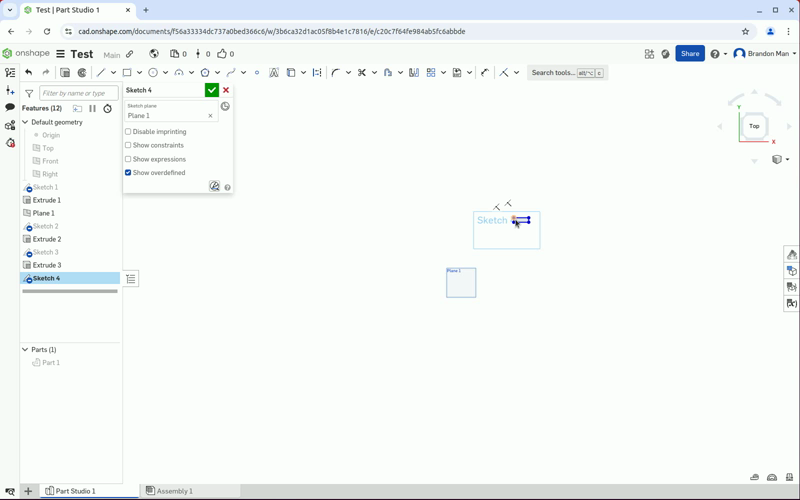
scroll(6)
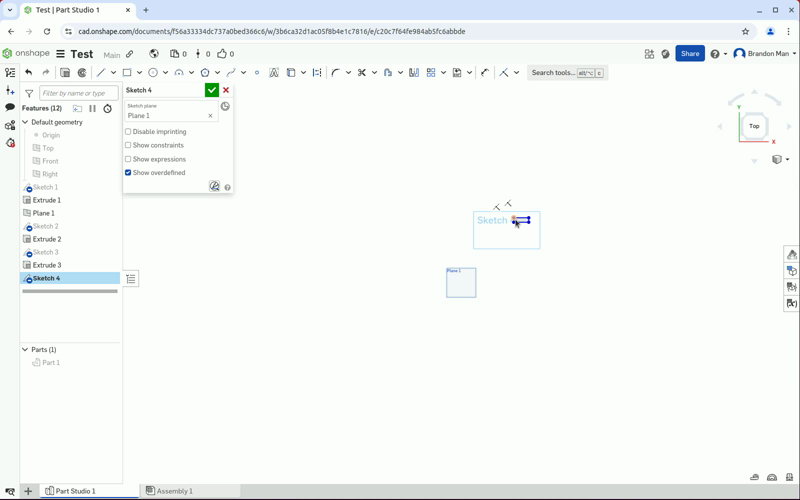
scroll(6)
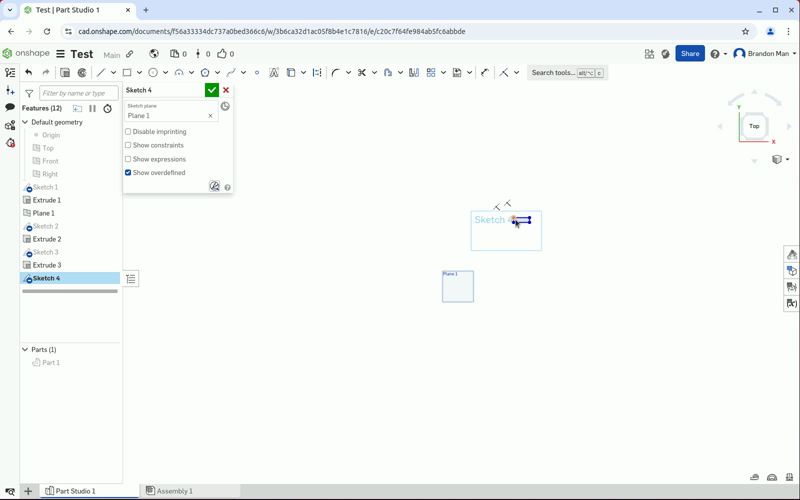
scroll(6)
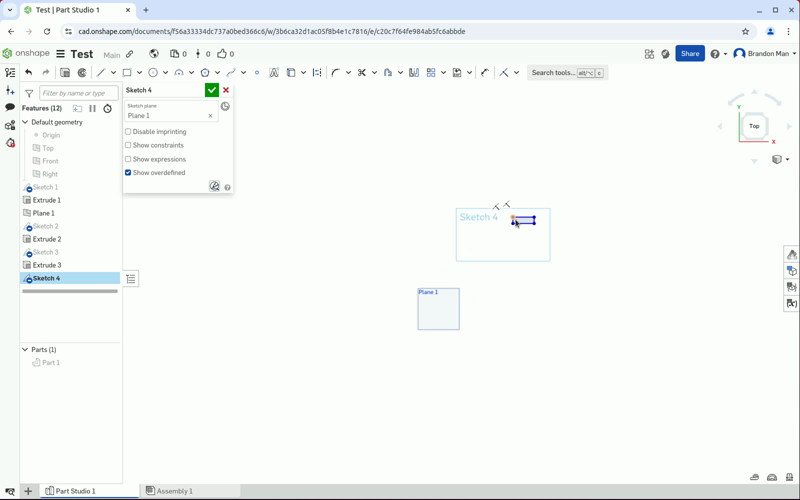
scroll(6)
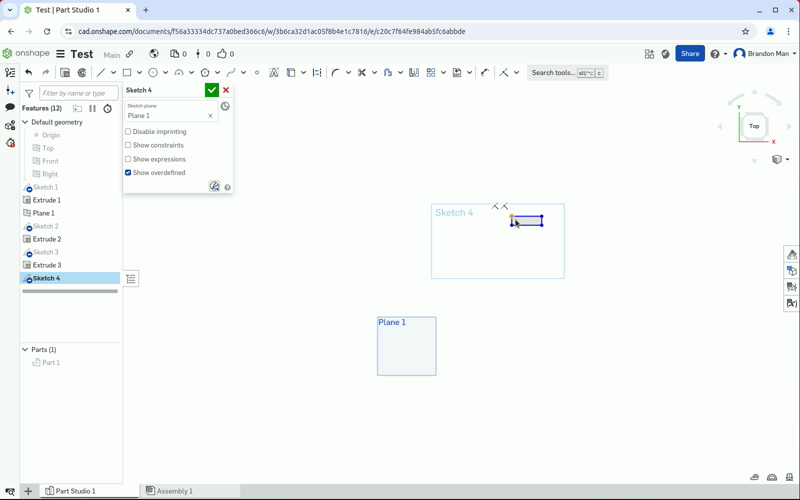
scroll(6)
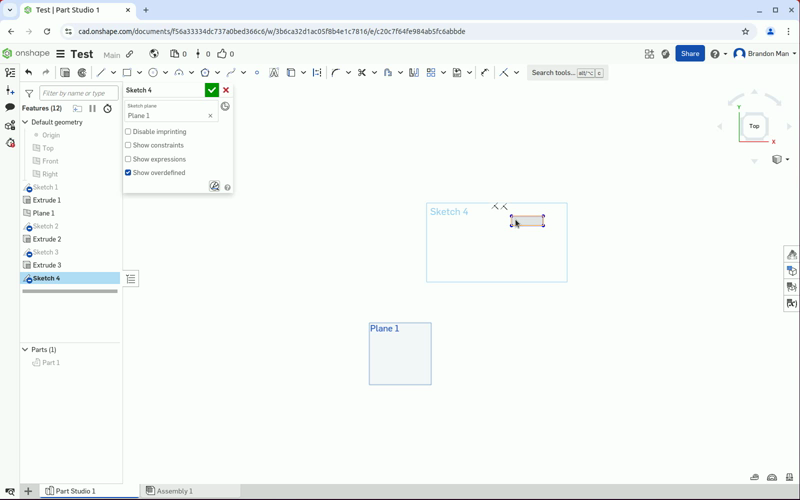
scroll(6)
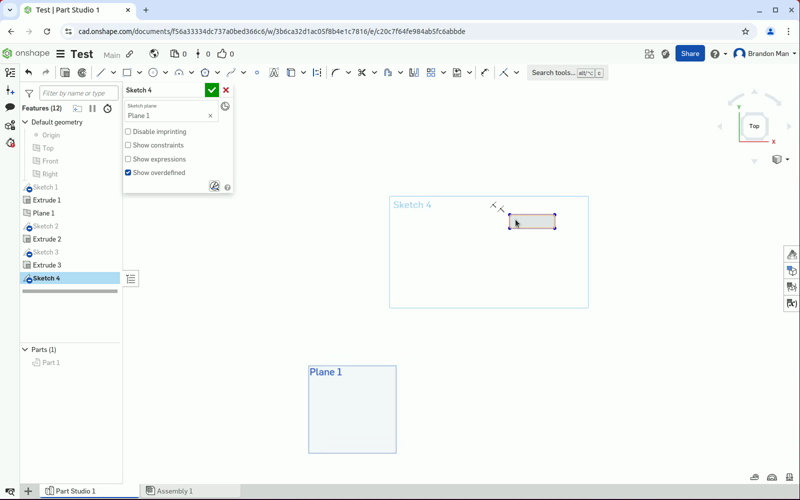
scroll(6)
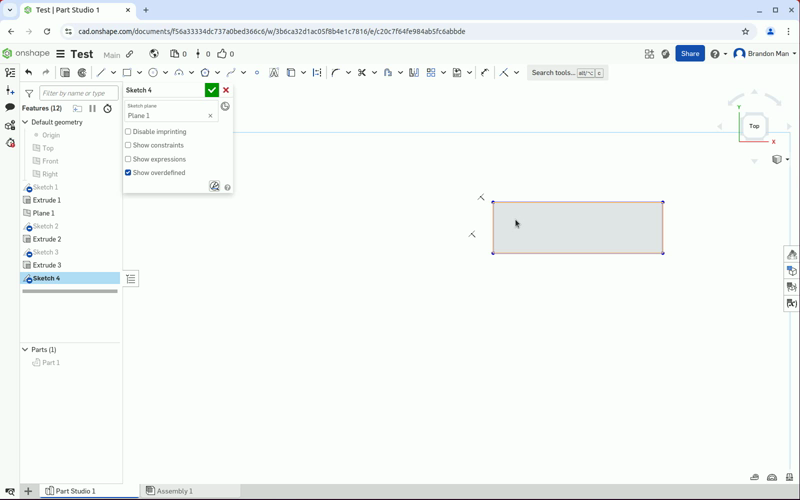
click(515, 219)
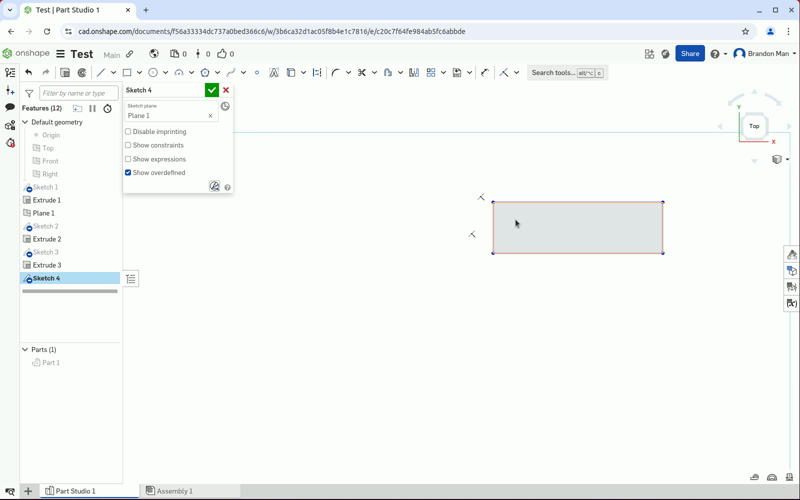
scroll(-6)
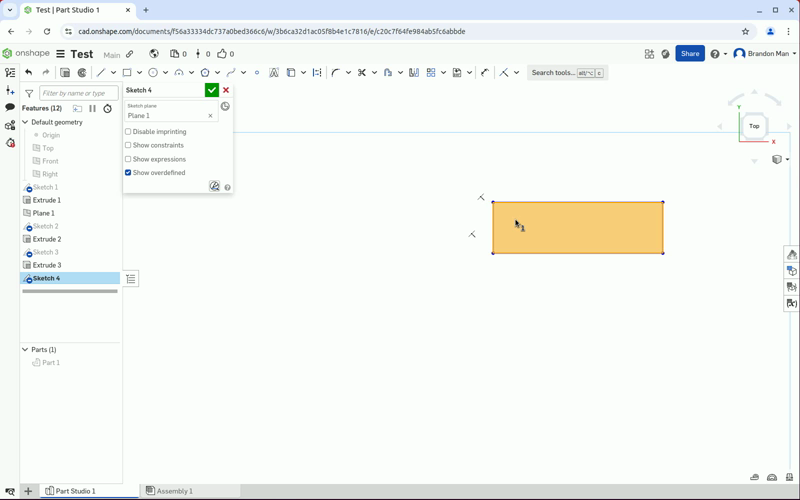
scroll(-6)
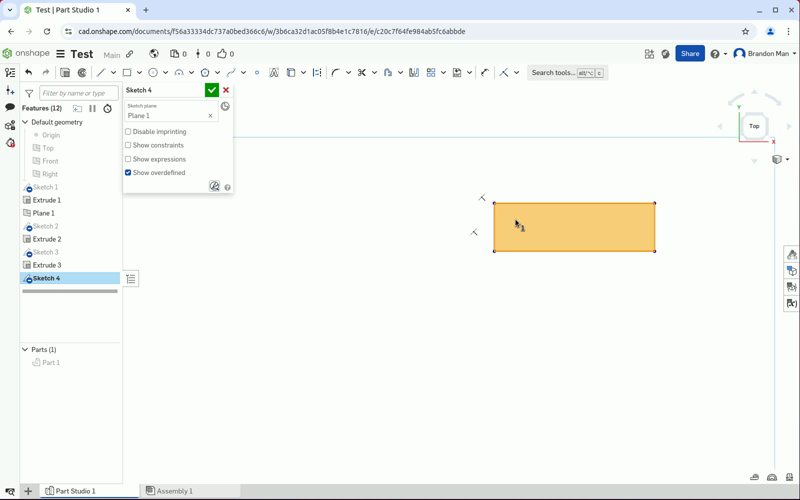
scroll(-6)
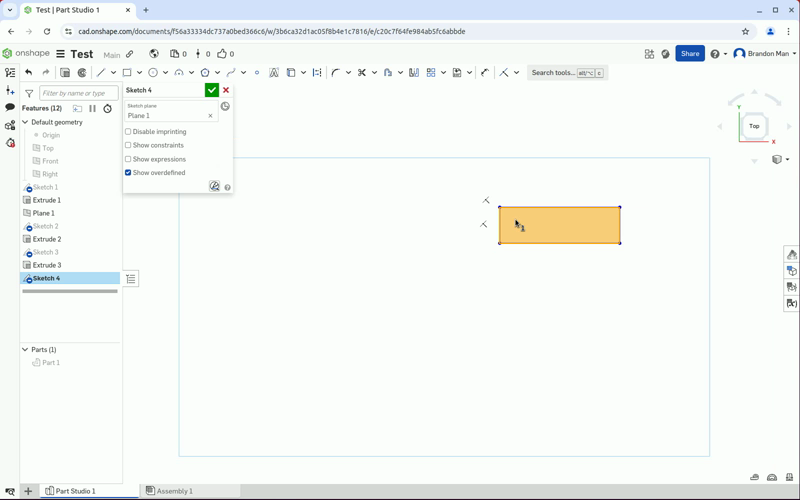
scroll(-6)
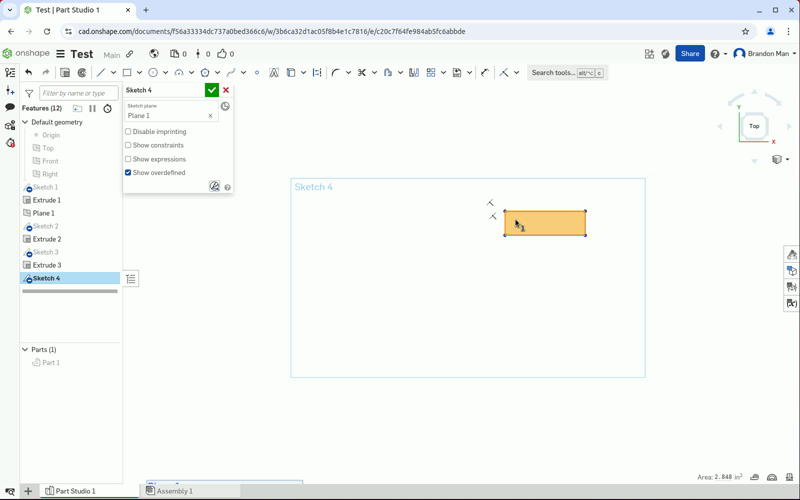
scroll(-6)
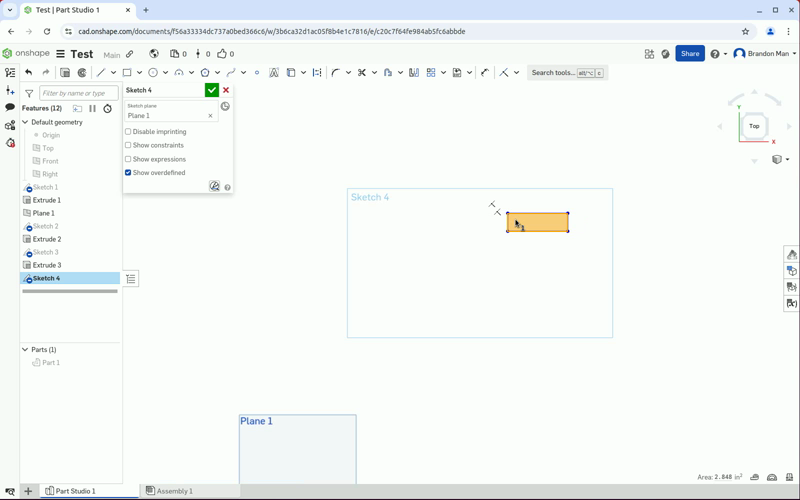
scroll(-6)
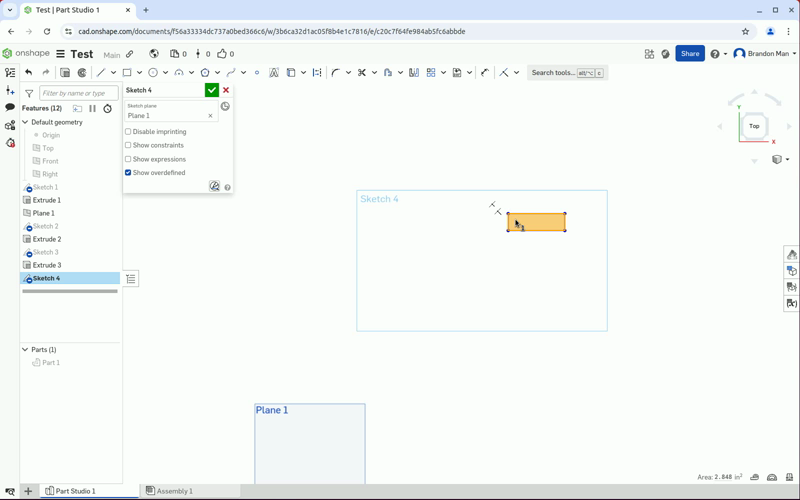
scroll(-6)
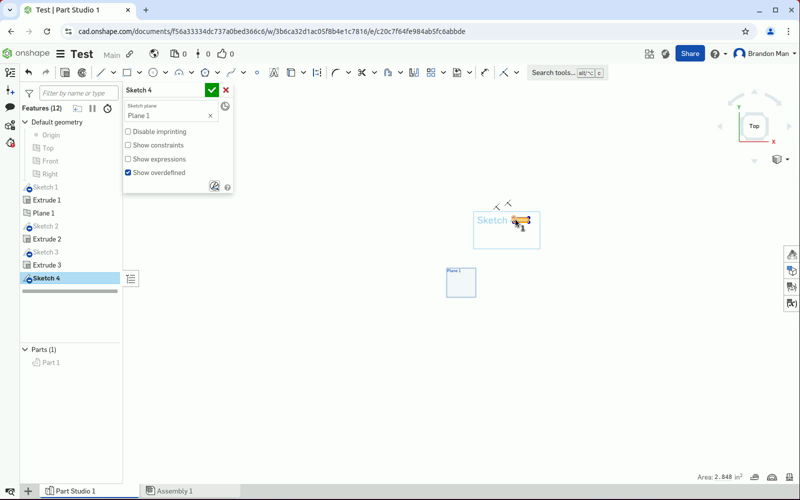
mouse_move(73, 352)
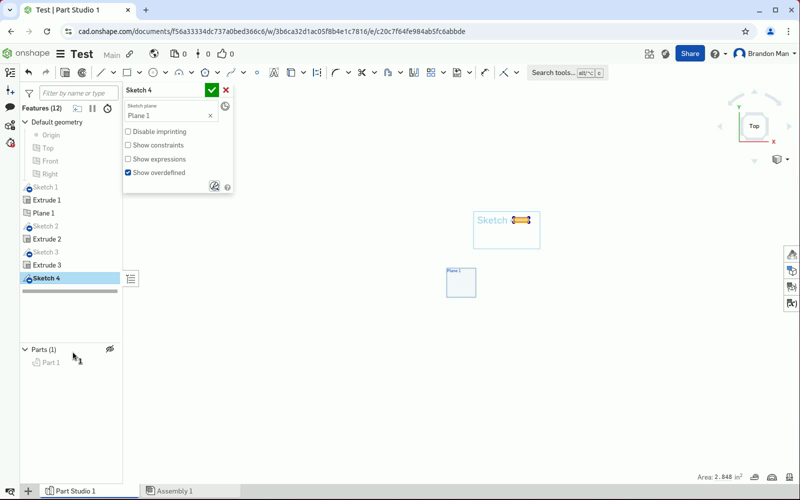
key(shift+y)
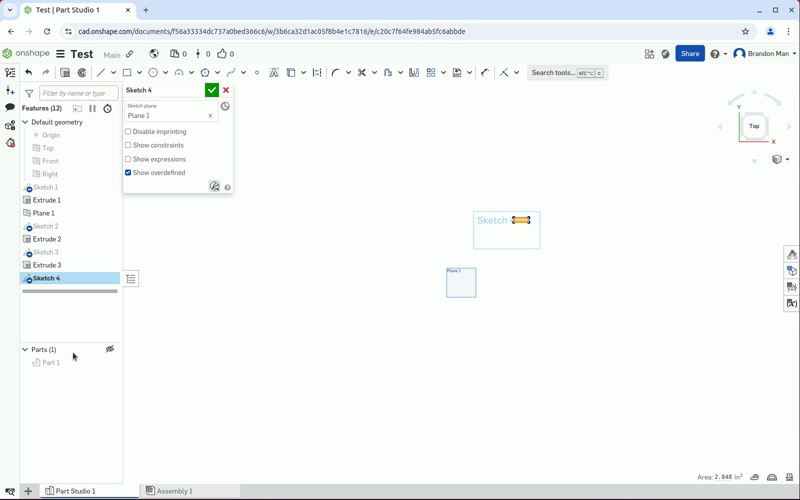
key(shift+e)
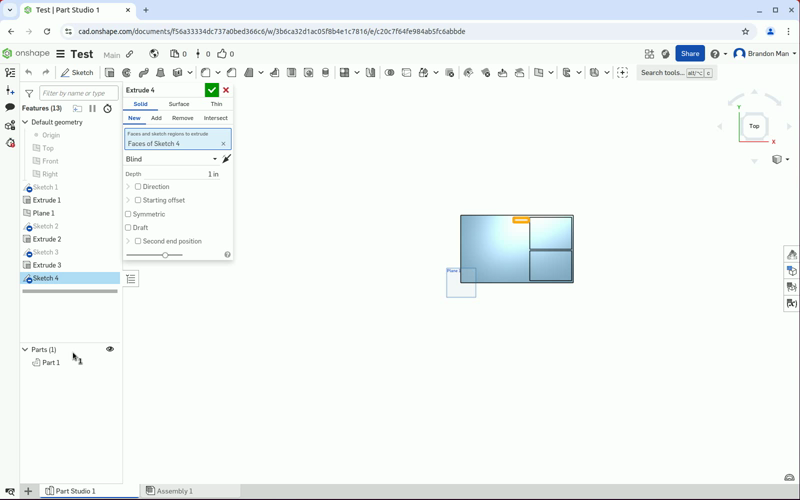
mouse_move(143, 106)
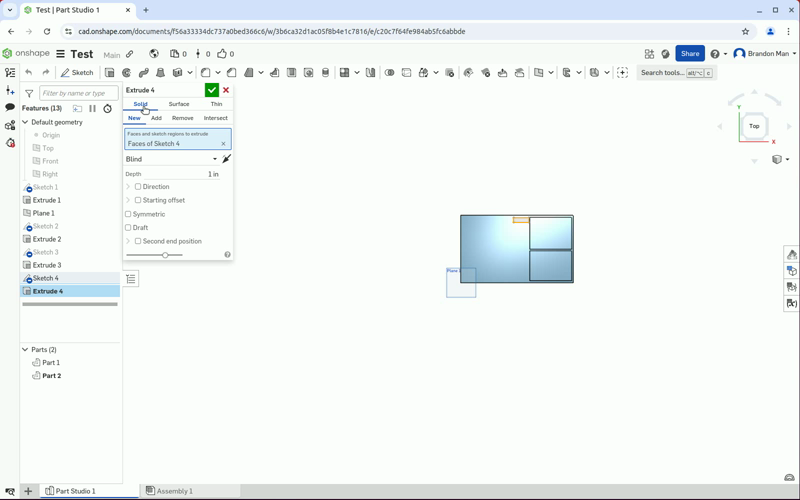
click(143, 106)
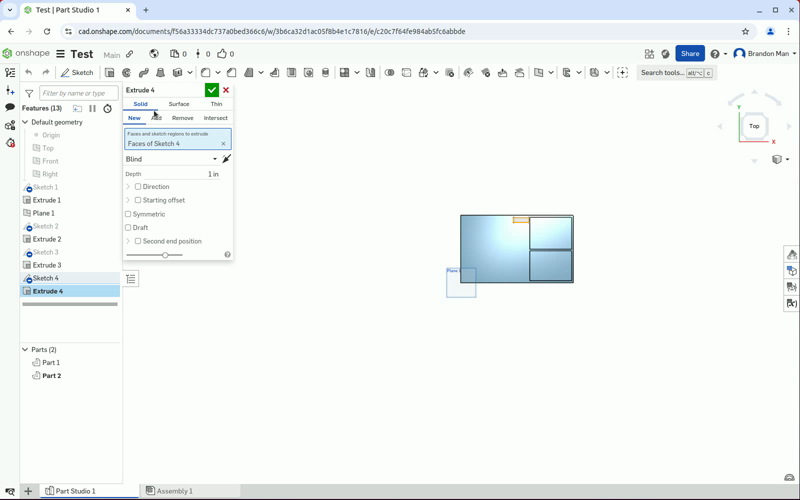
mouse_move(186, 120)
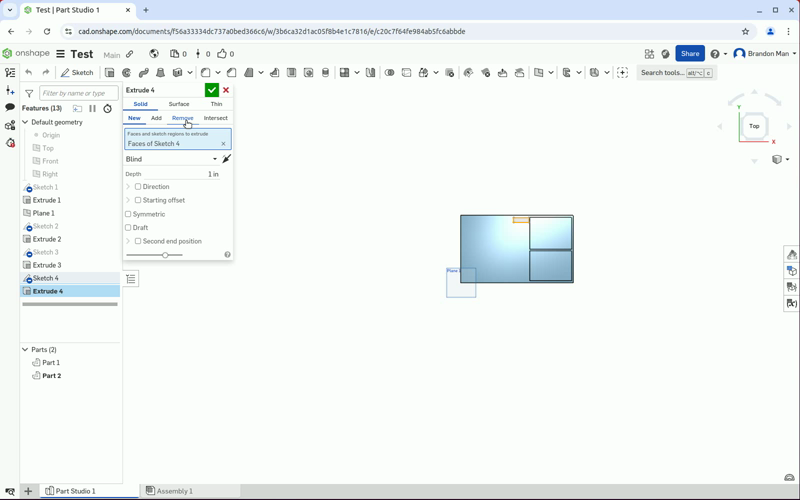
click(186, 120)
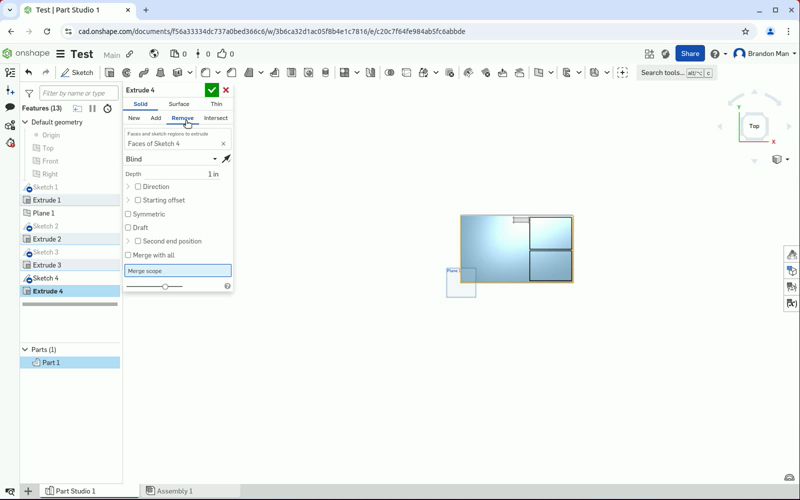
key(tab, 4)
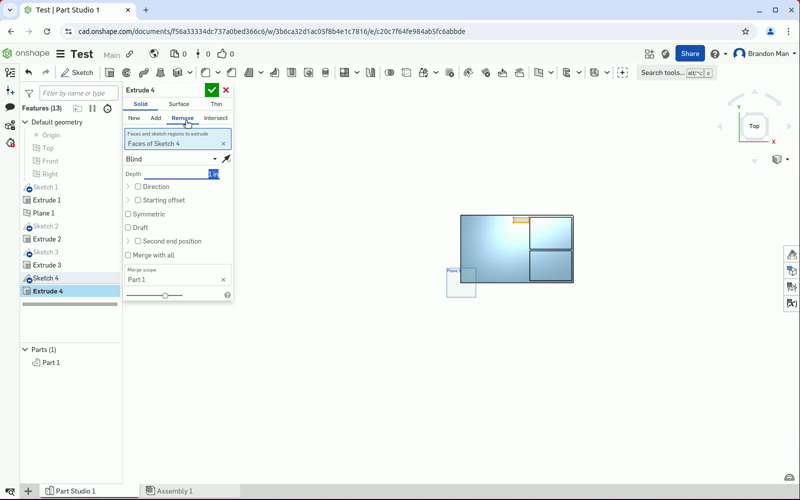
text(2.648)
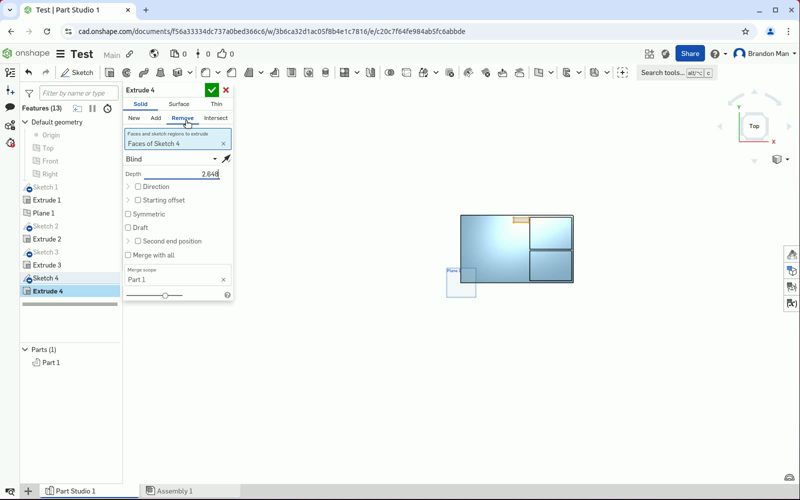
key(tab, 6)
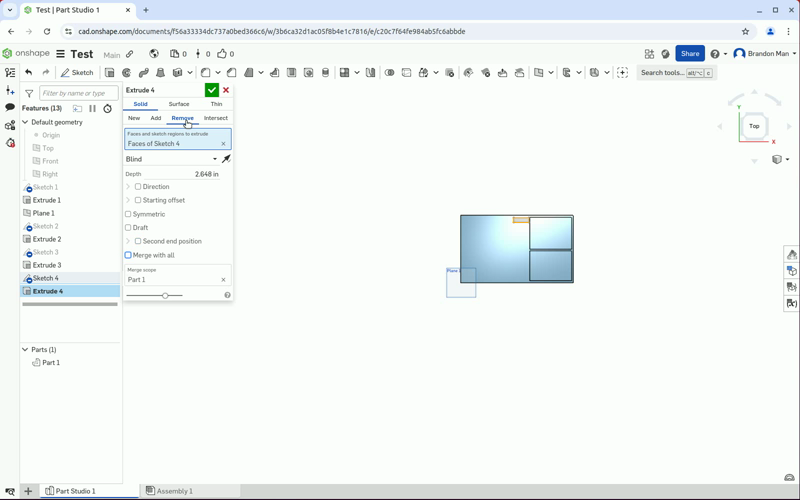
key(space)
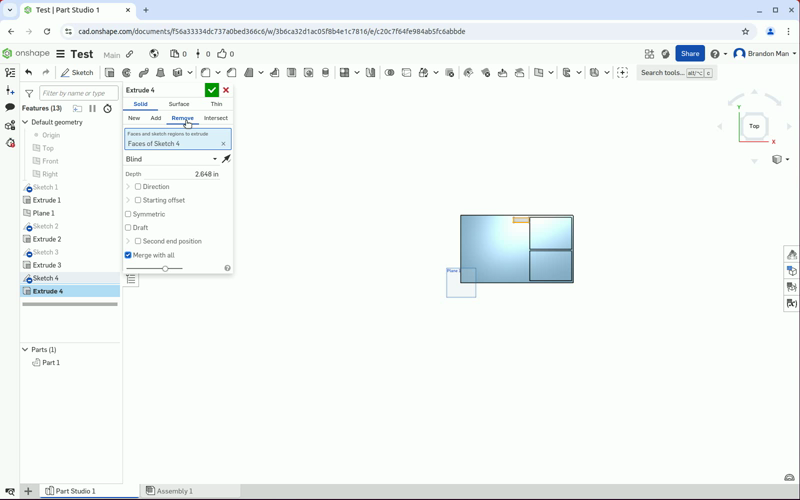
key(enter)
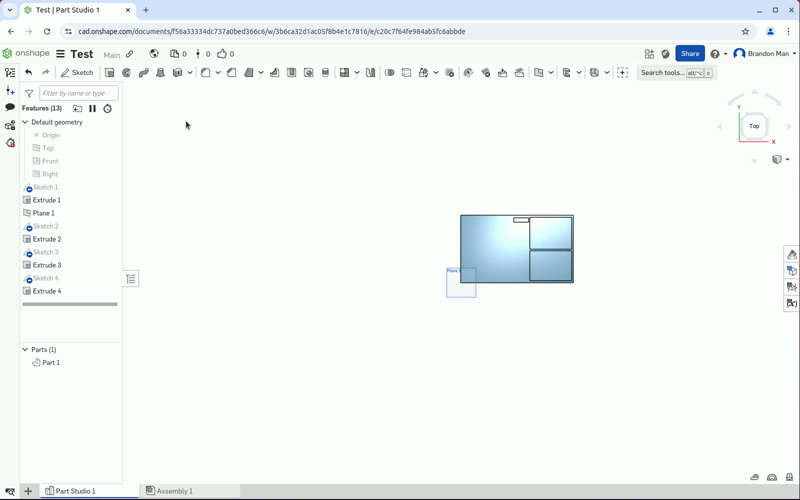
key(shift+h)
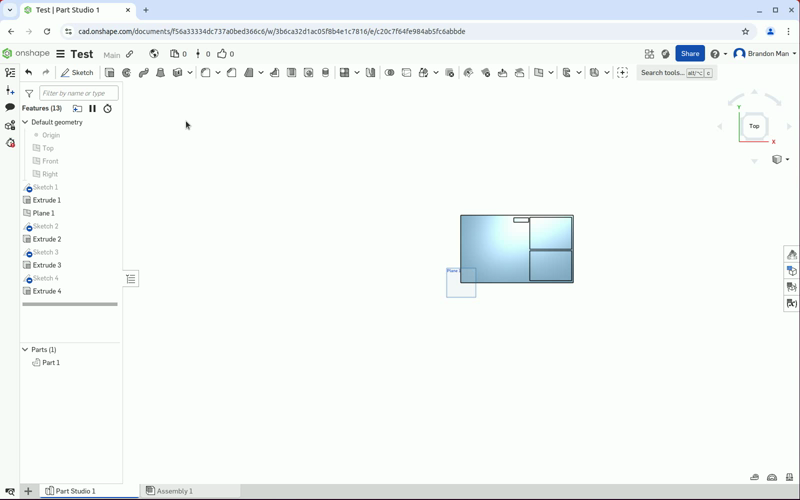
key(shift+h)
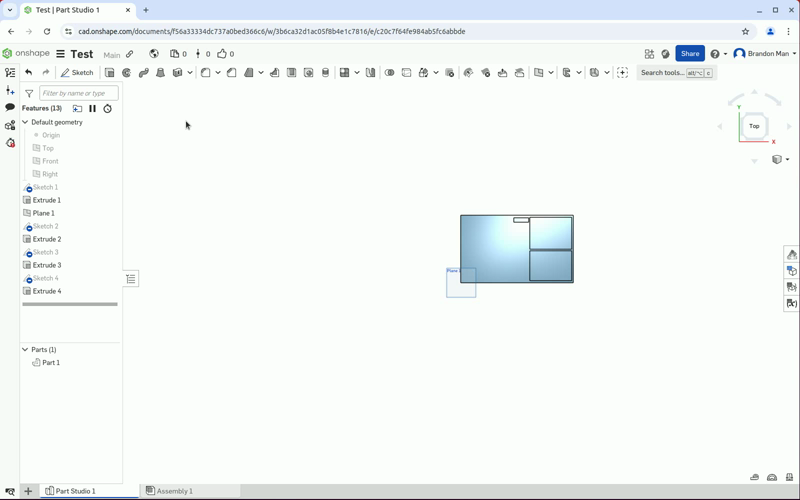
mouse_move(73, 189)
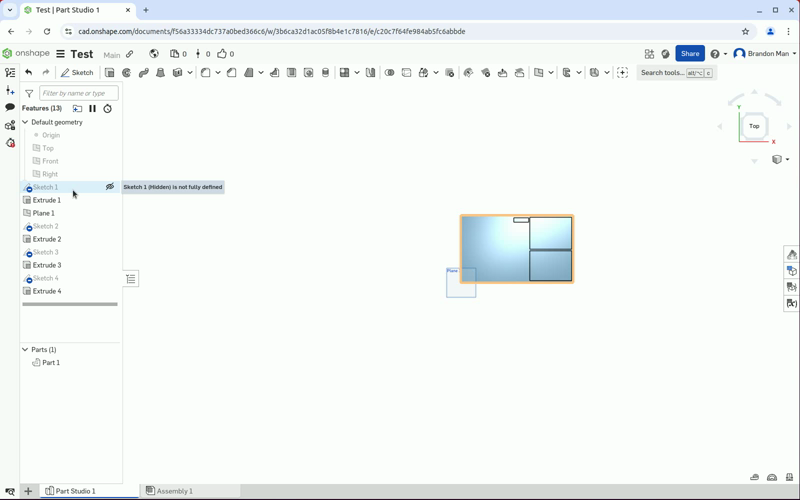
click(73, 189)
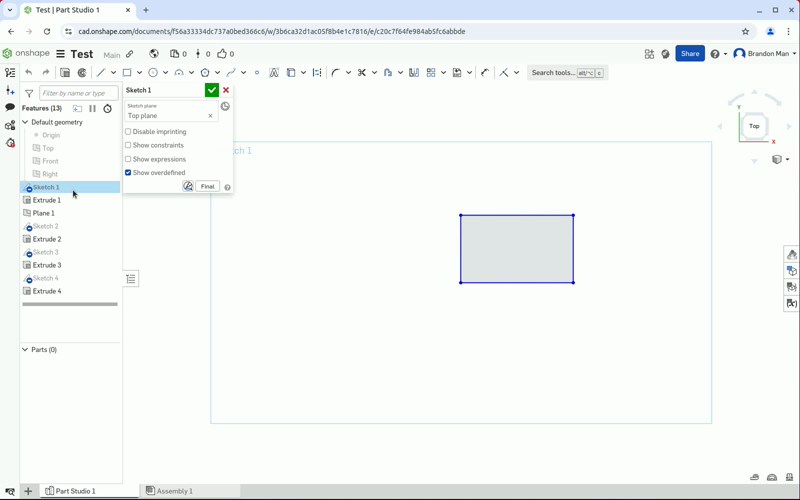
mouse_move(229, 92)
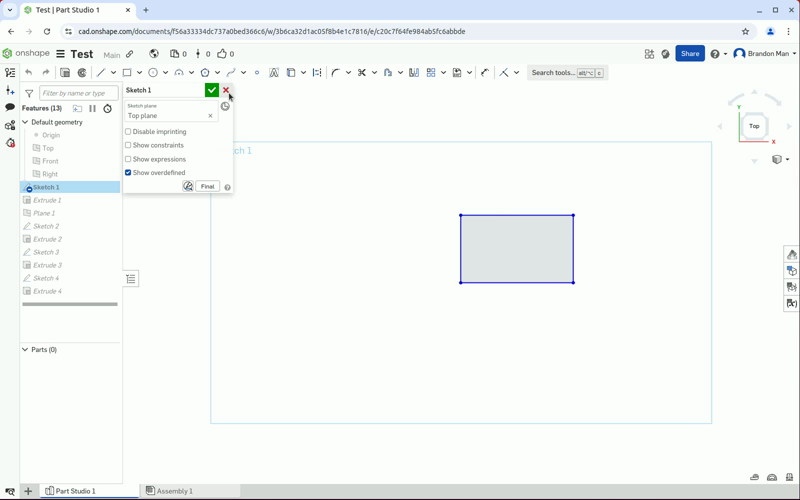
click(229, 92)
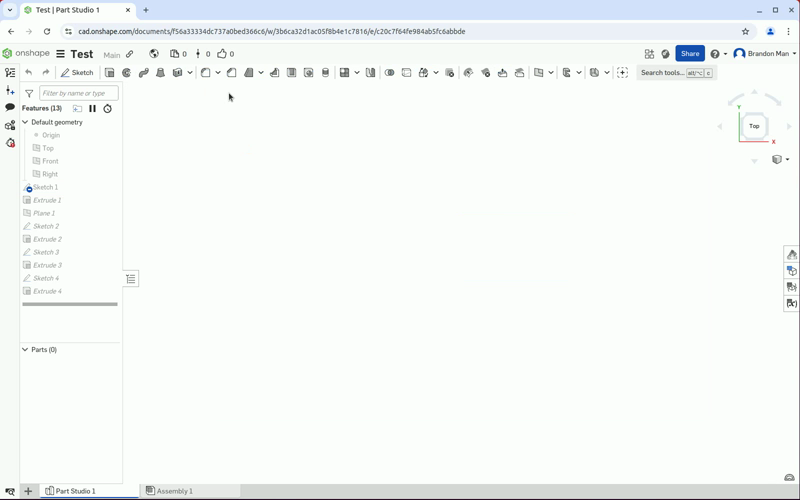
key(shift+s)
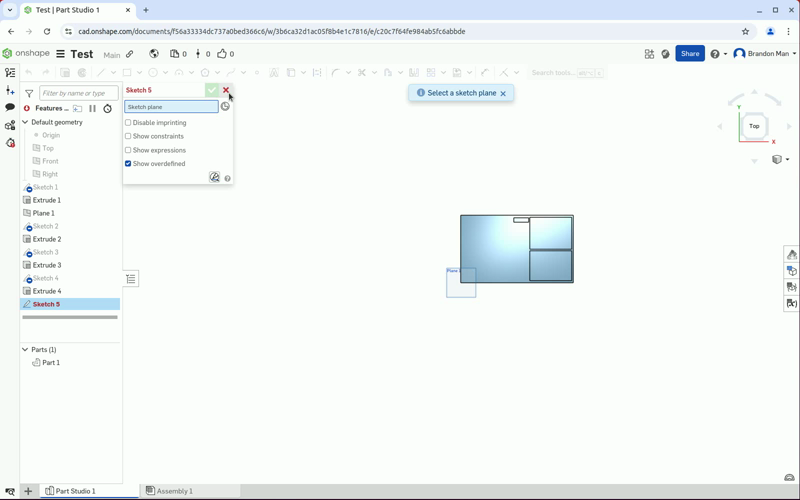
mouse_move(73, 215)
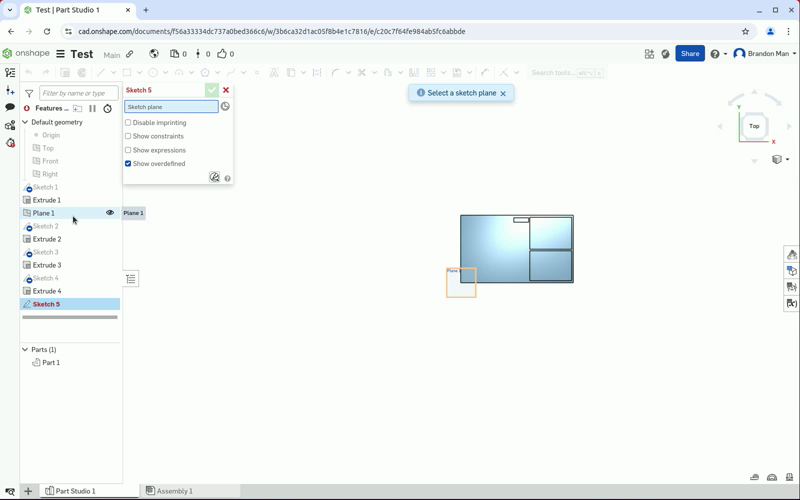
click(73, 215)
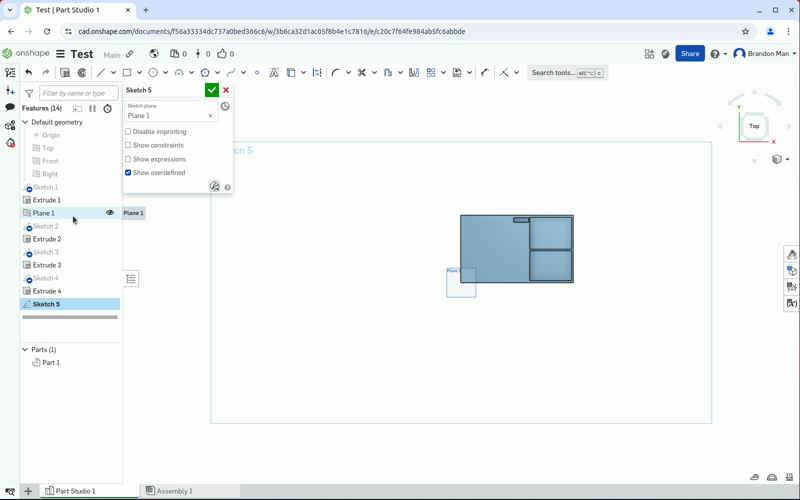
mouse_move(73, 352)
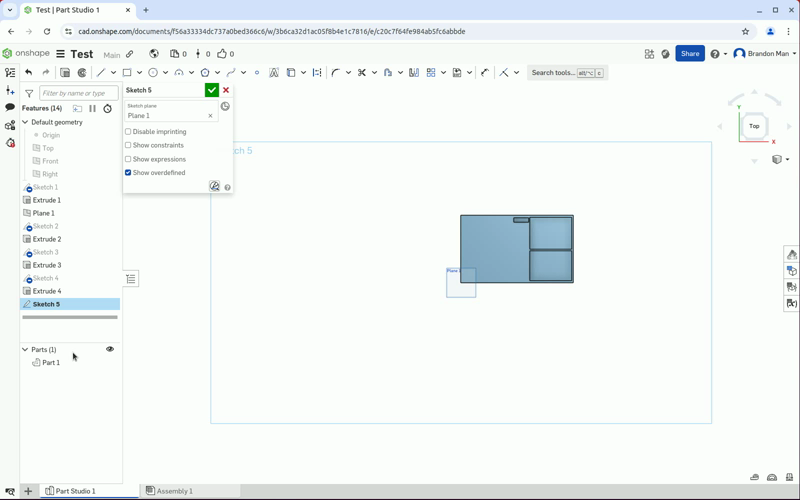
key(y)
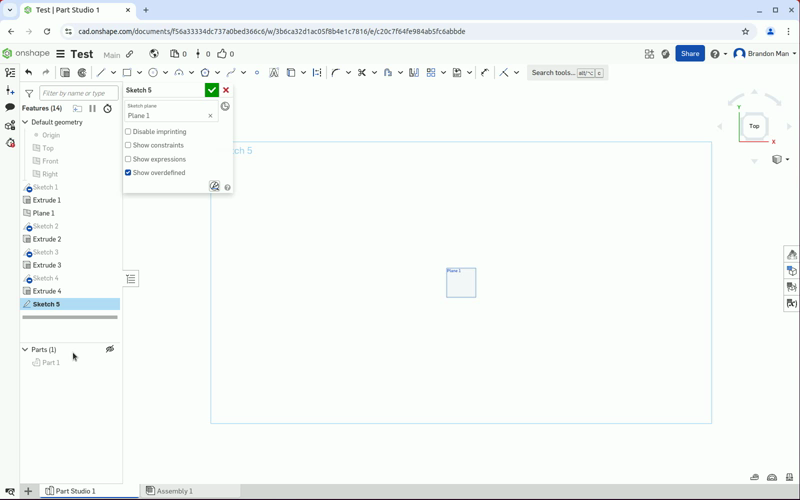
key(l)
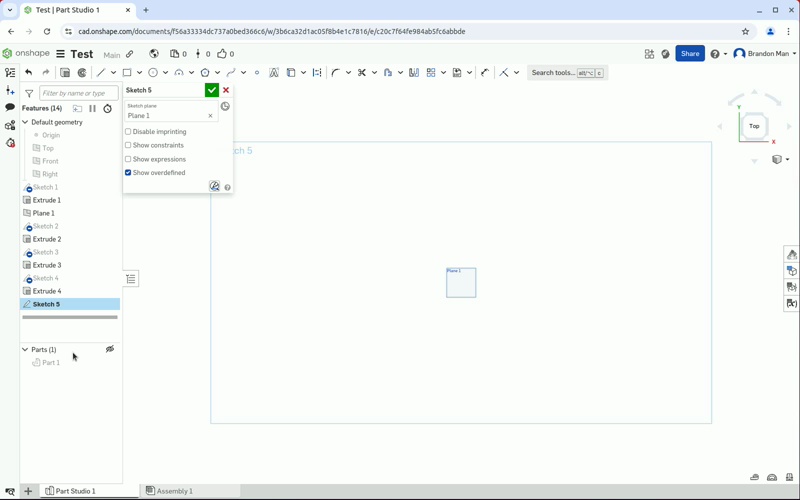
key_down(shift)
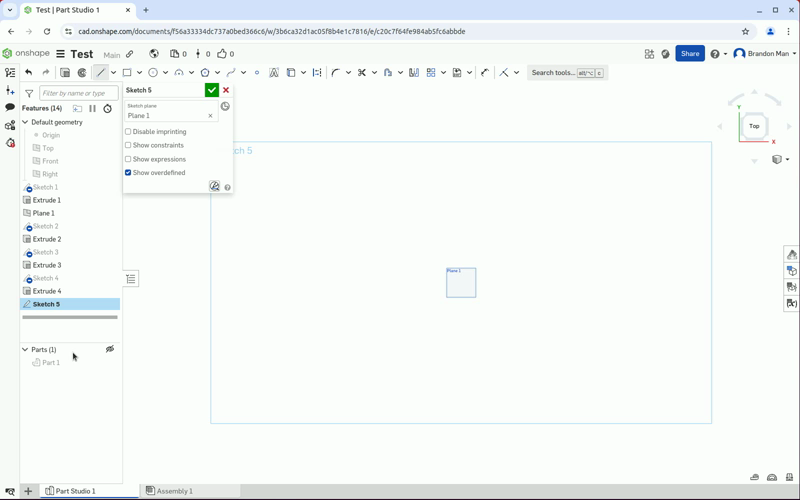
mouse_move(513, 239)
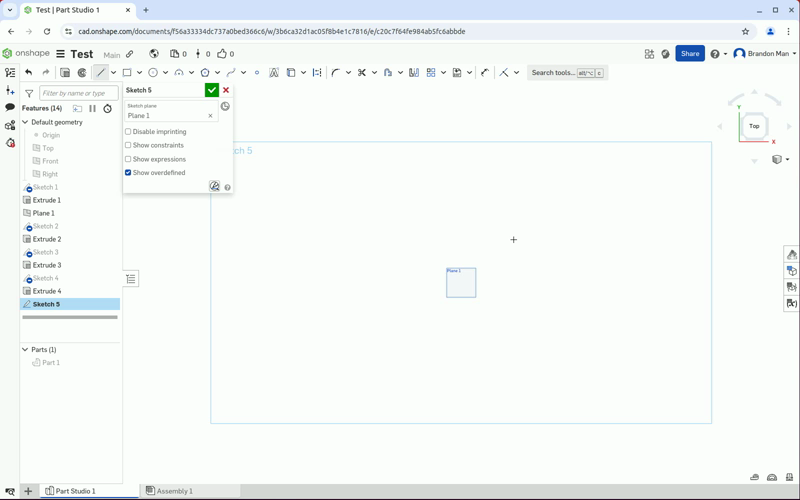
click(513, 239)
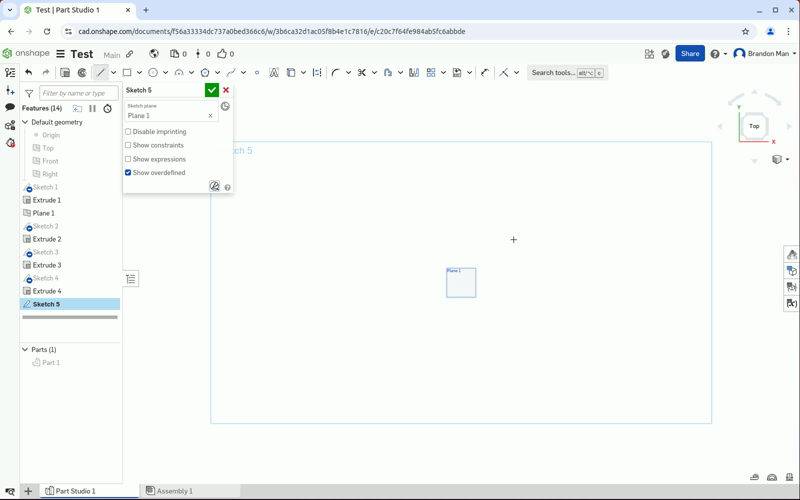
key_up(shift)
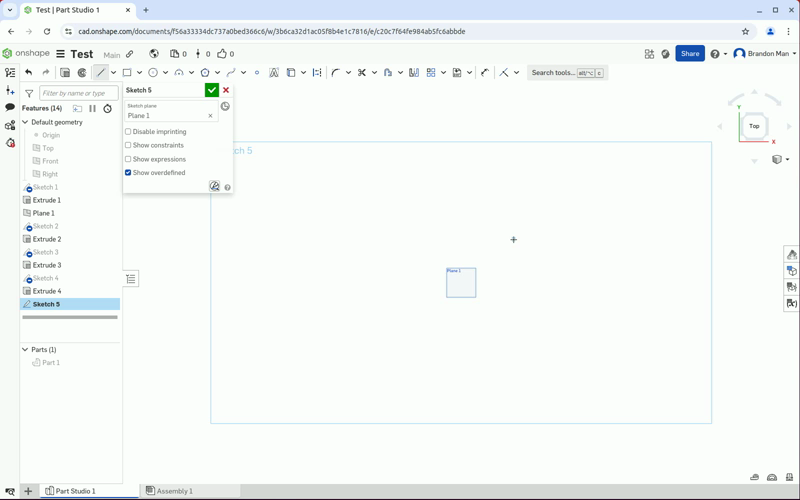
key_down(shift)
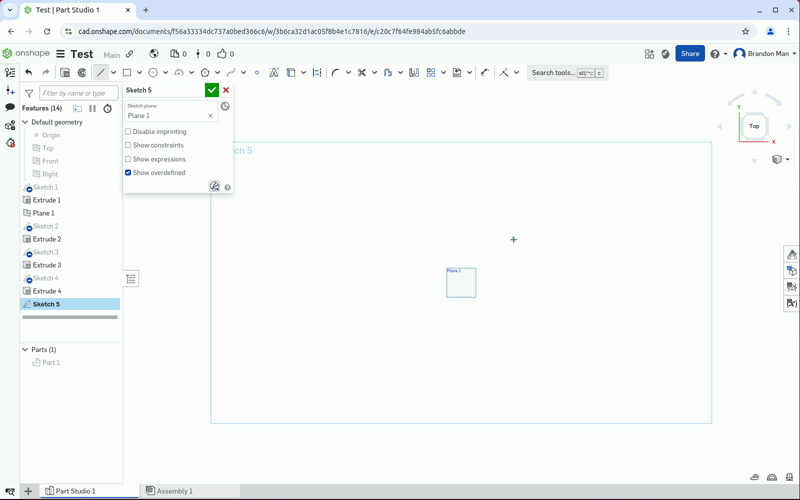
mouse_move(543, 239)
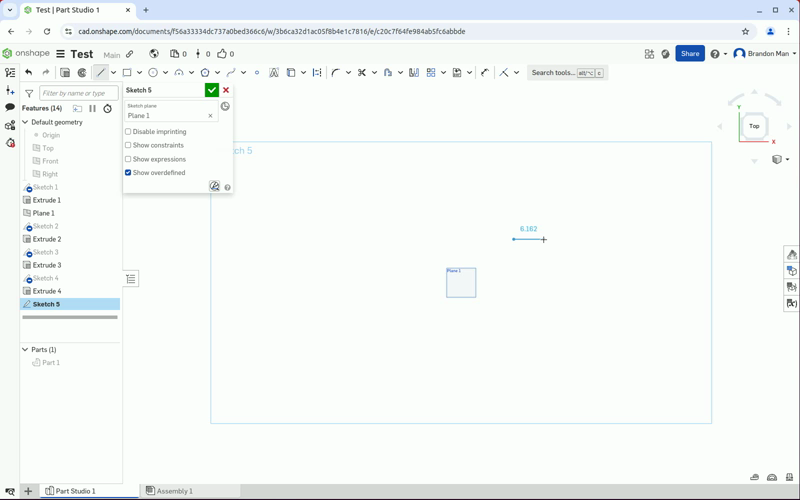
mouse_move(527, 239)
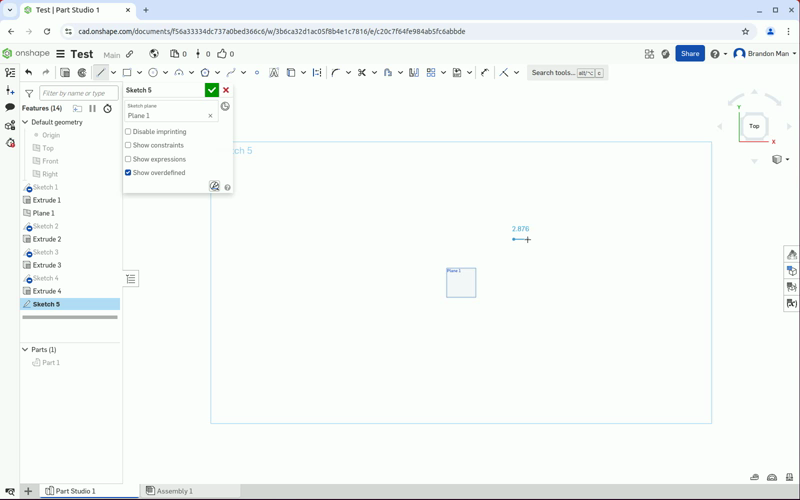
click(527, 239)
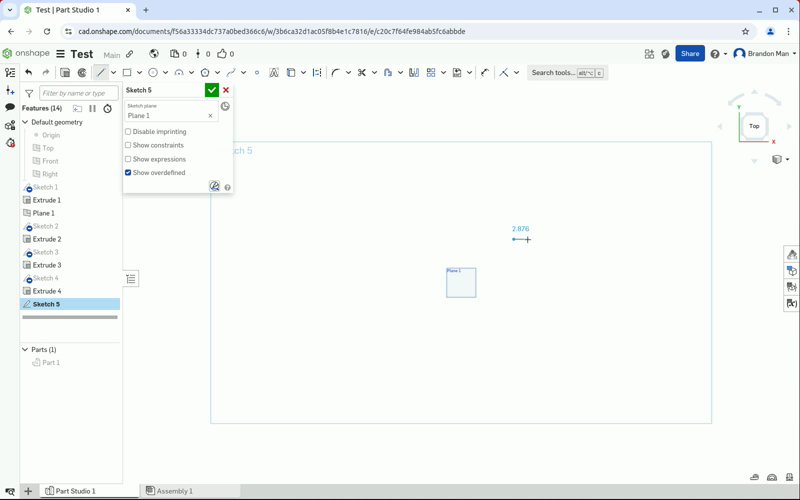
key_up(shift)
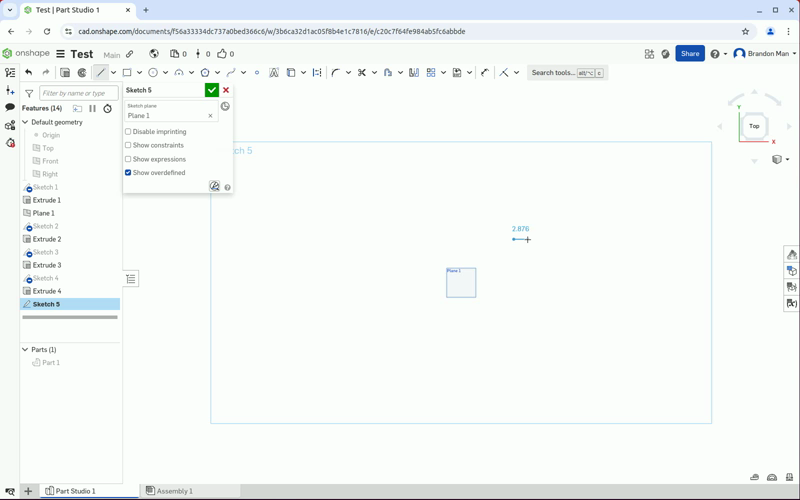
key_down(shift)
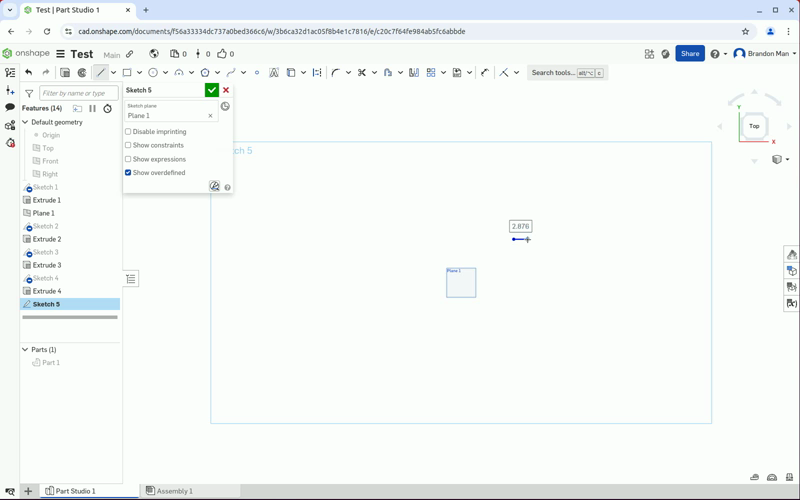
mouse_move(557, 239)
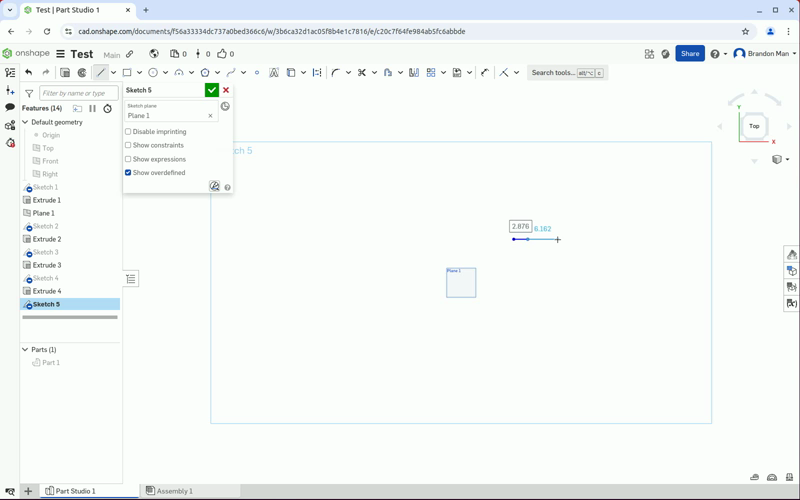
mouse_move(527, 223)
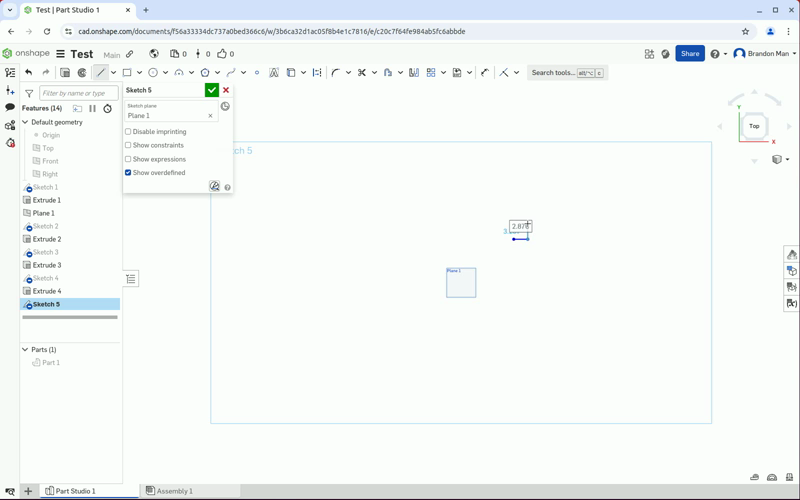
click(527, 223)
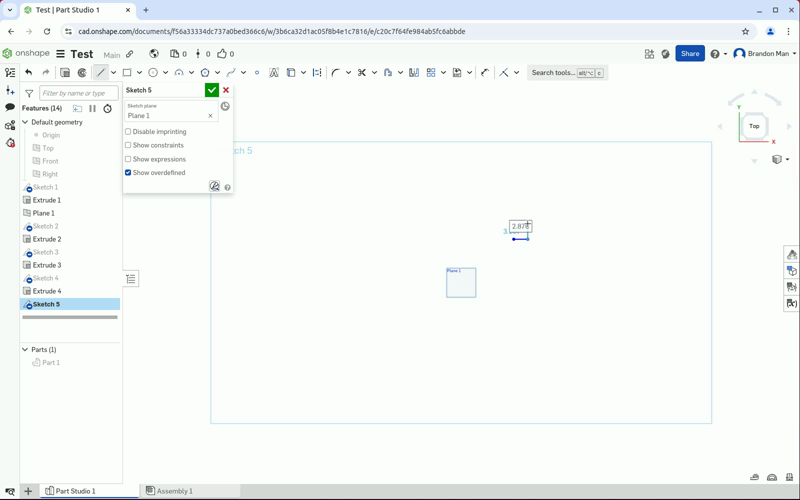
key_up(shift)
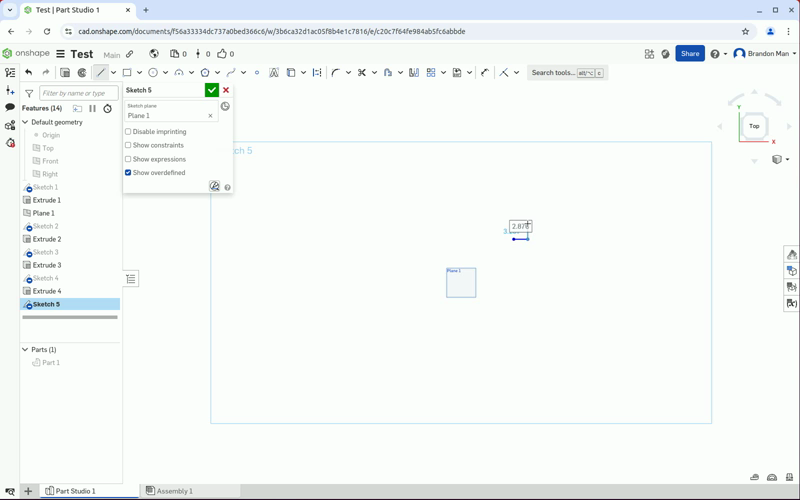
key_down(shift)
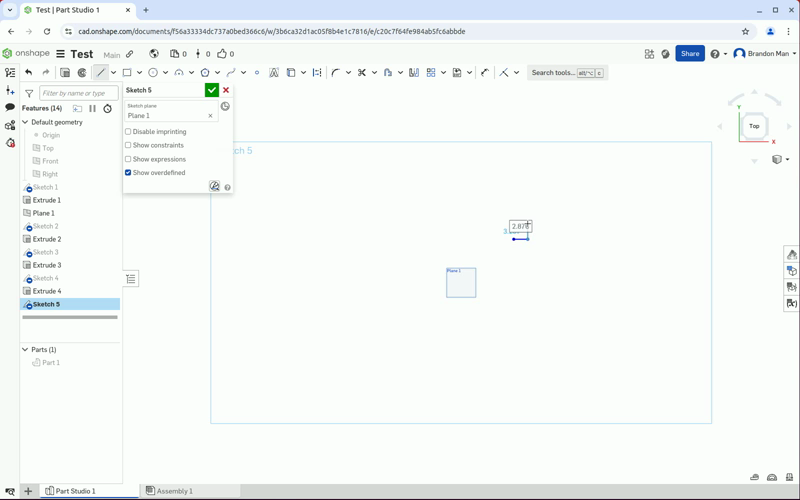
mouse_move(557, 223)
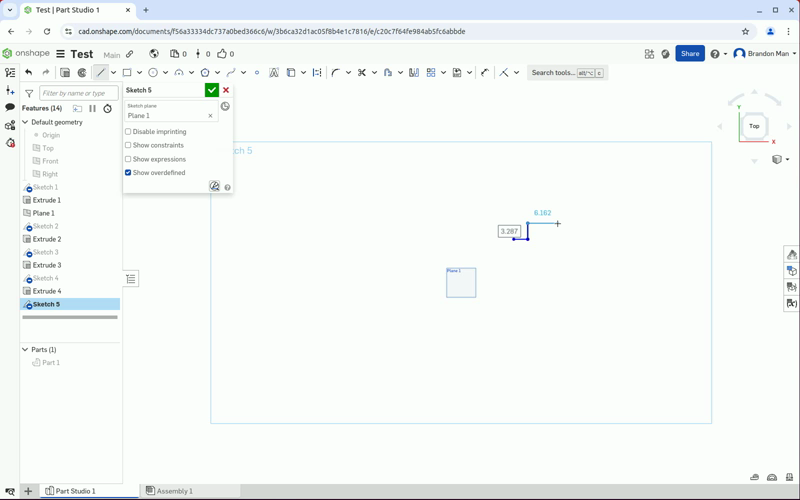
mouse_move(513, 223)
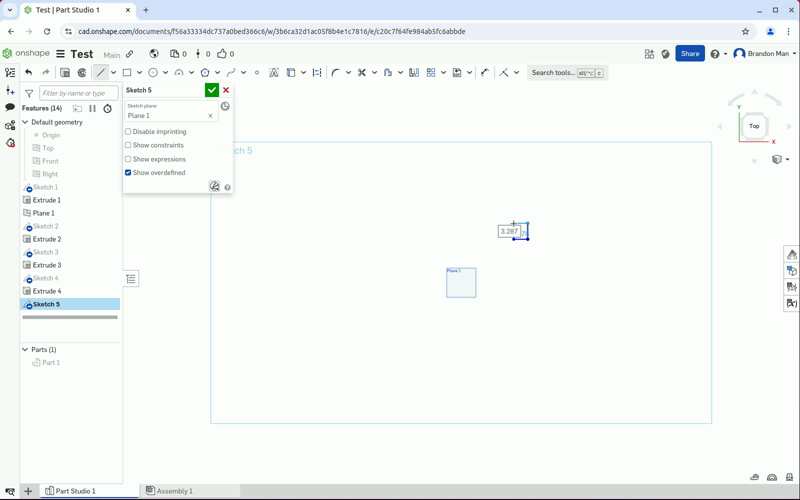
click(513, 223)
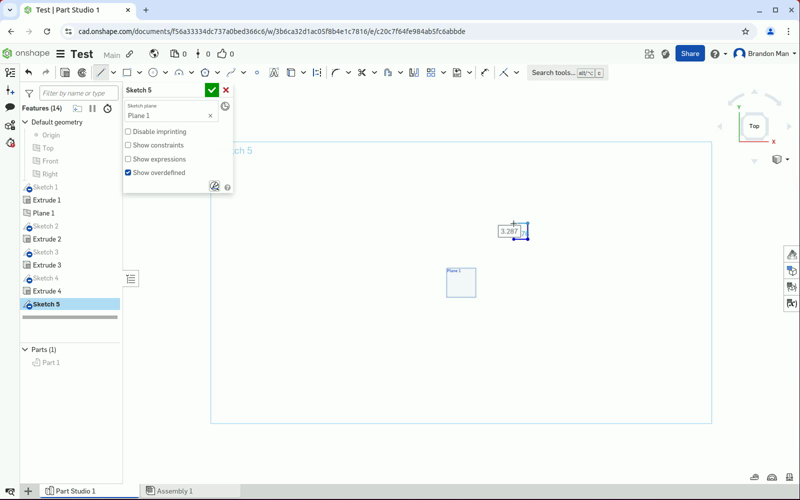
key_up(shift)
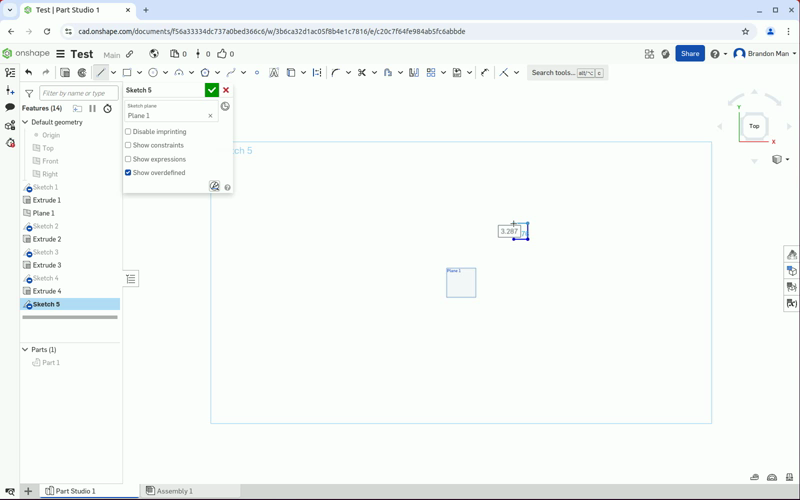
mouse_move(543, 223)
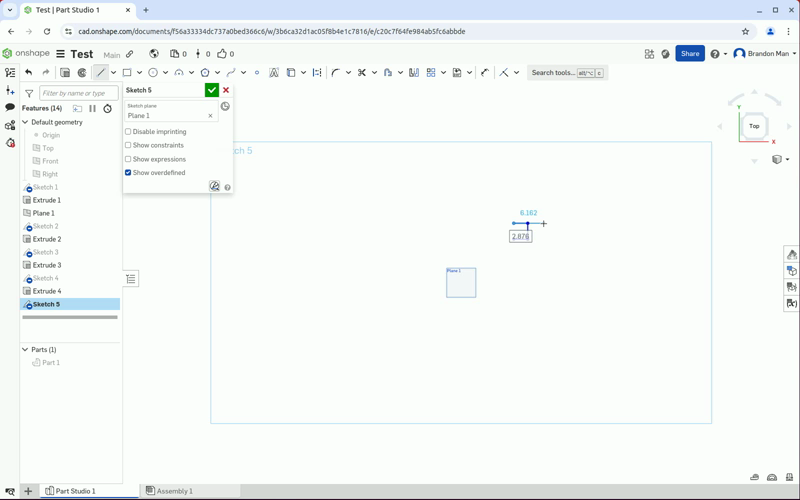
key_down(shift)
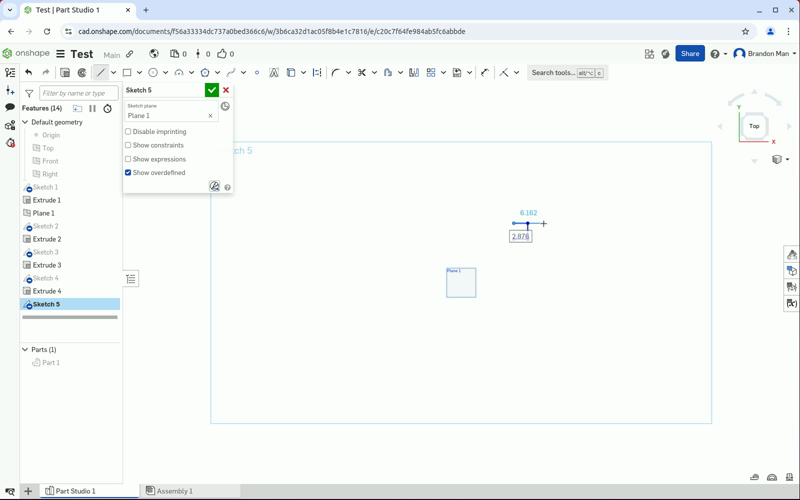
mouse_move(513, 239)
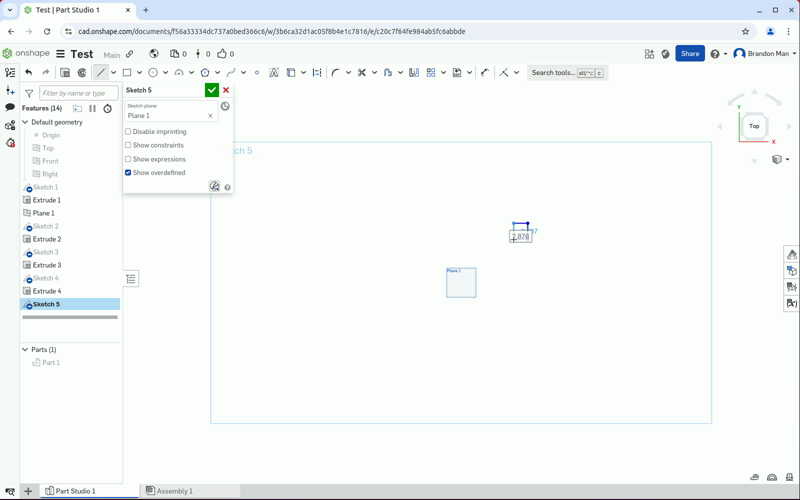
key_up(shift)
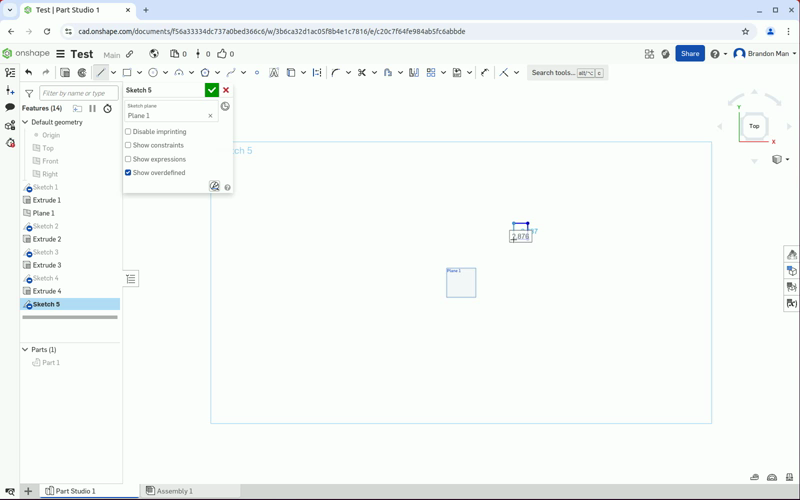
click(513, 239)
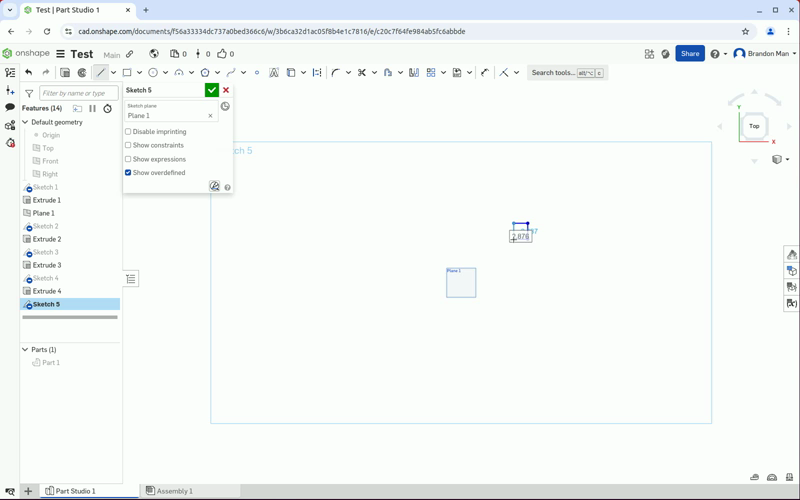
key(esc)
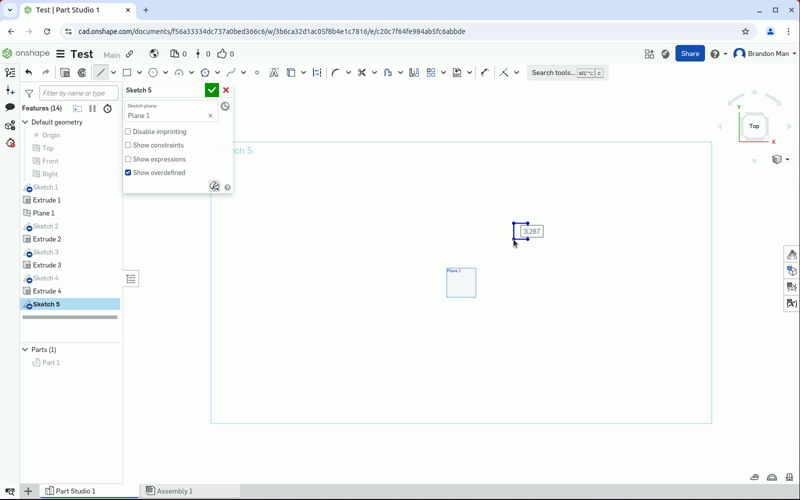
mouse_move(527, 232)
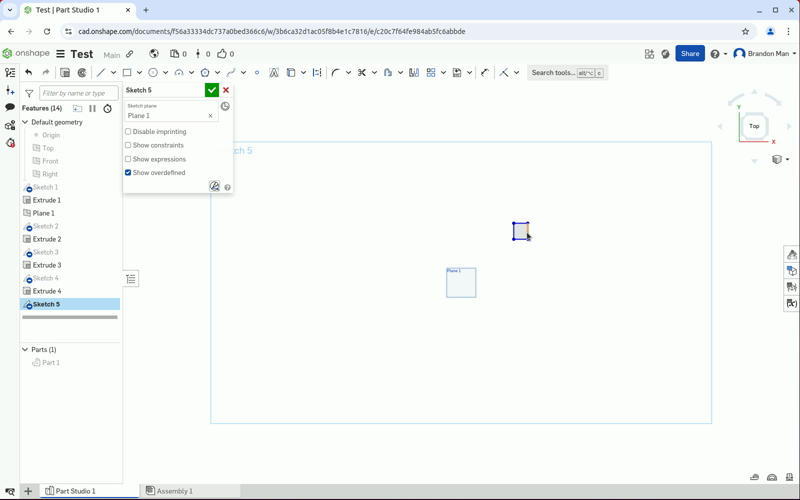
scroll(6)
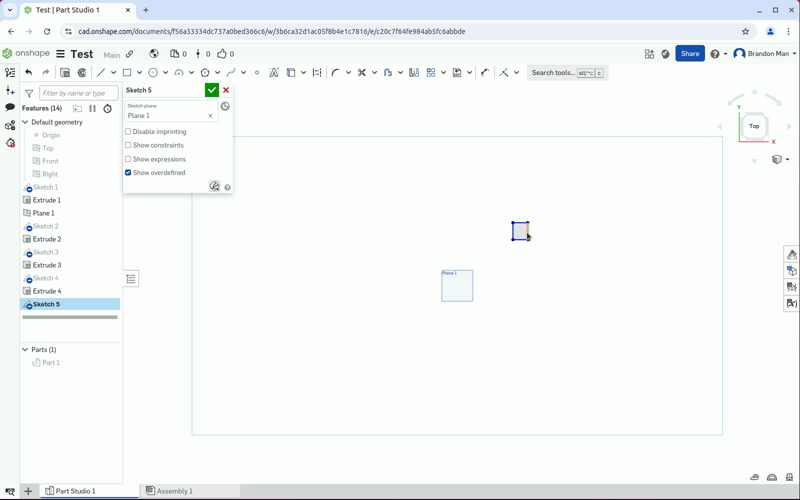
scroll(6)
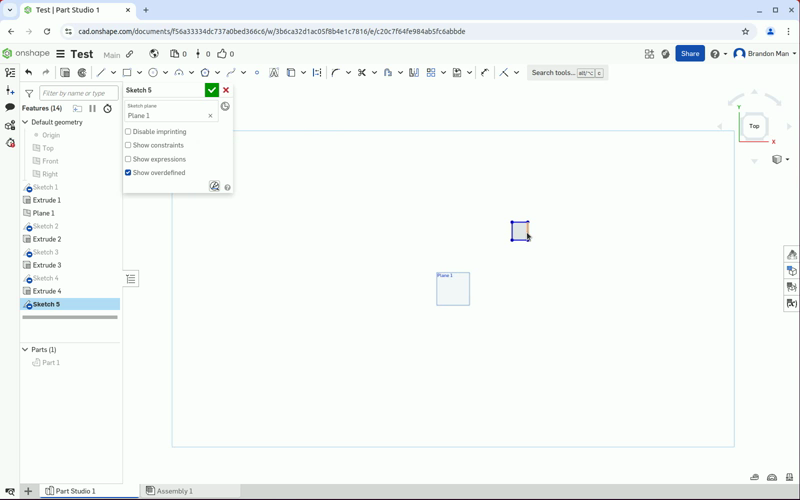
scroll(6)
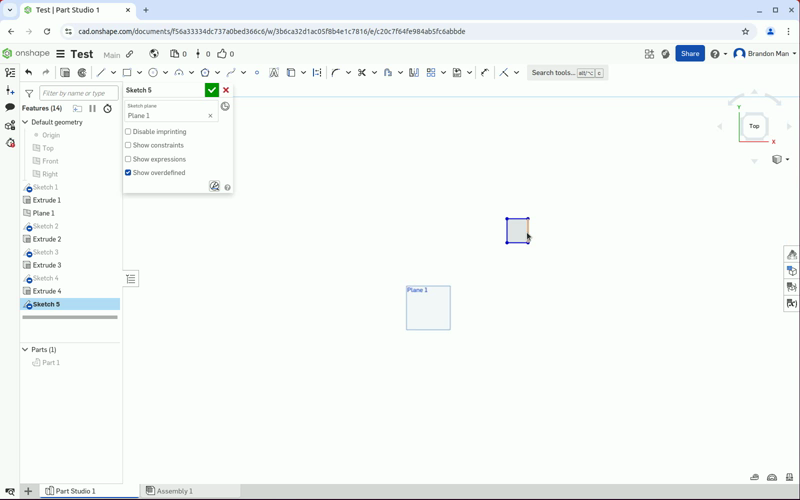
scroll(6)
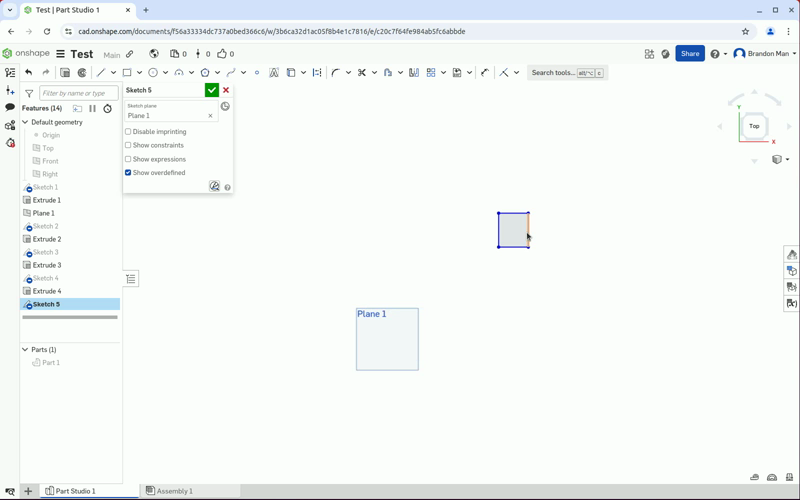
scroll(6)
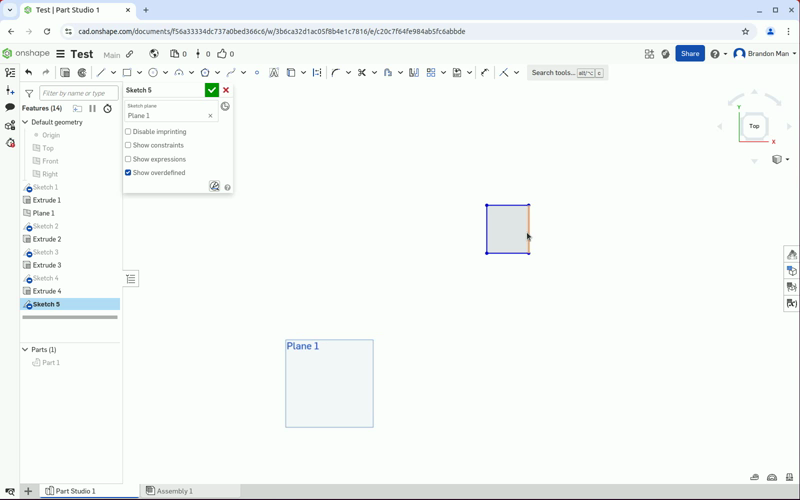
scroll(6)
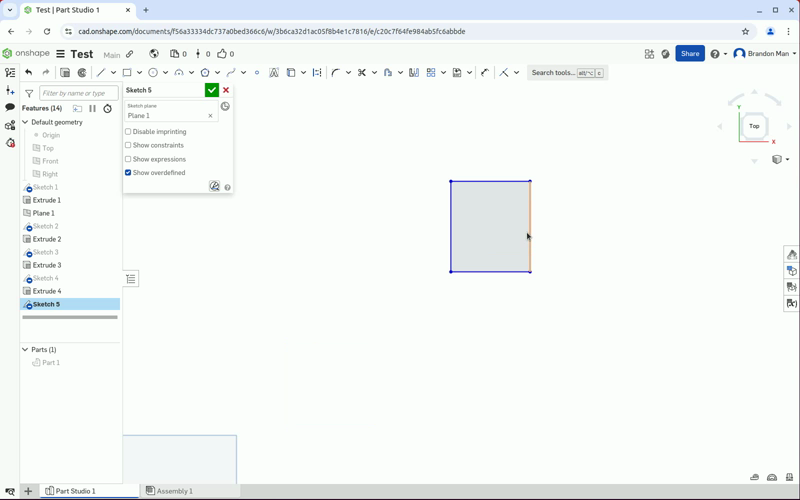
scroll(6)
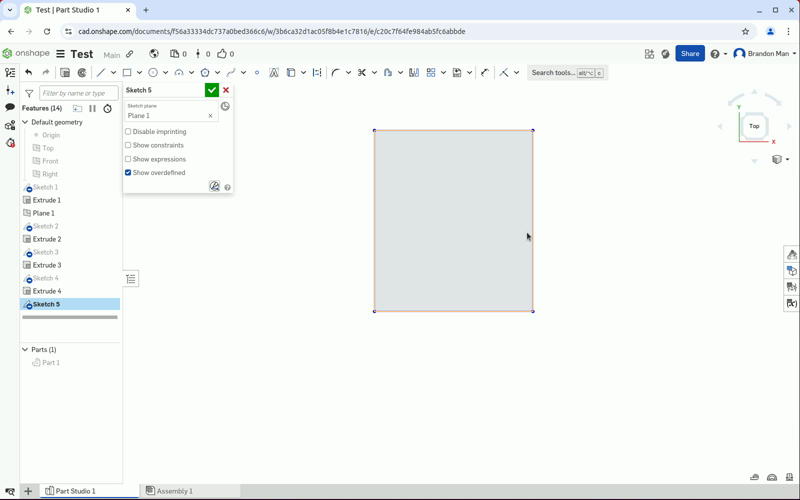
click(527, 232)
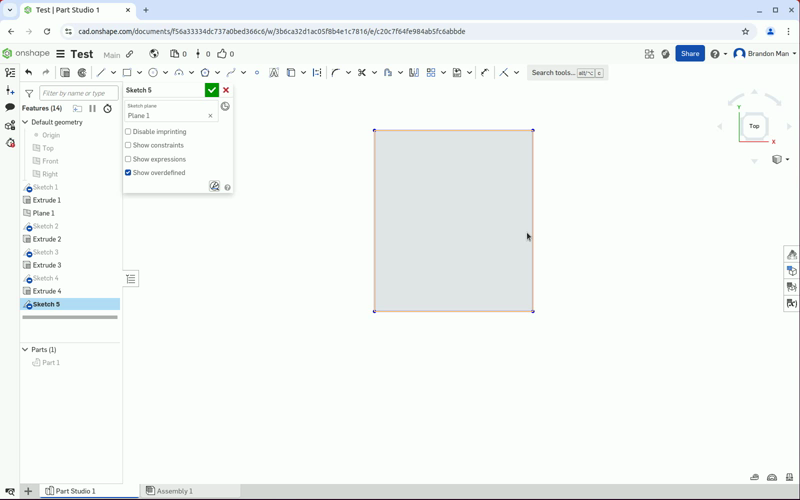
scroll(-6)
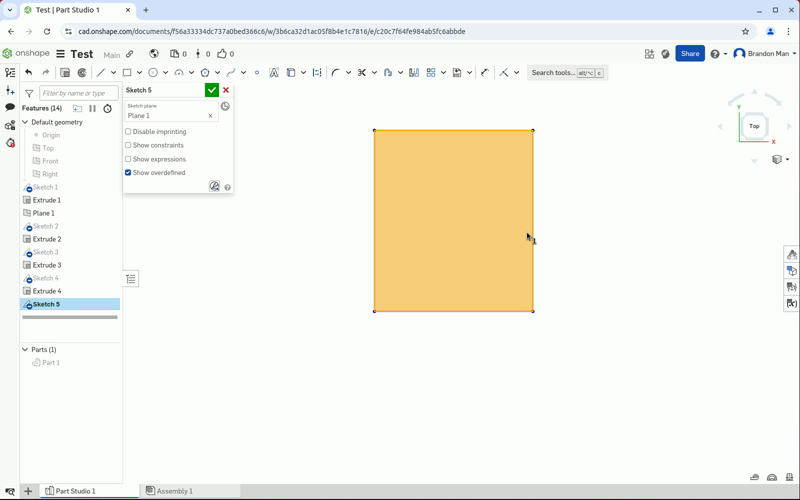
scroll(-6)
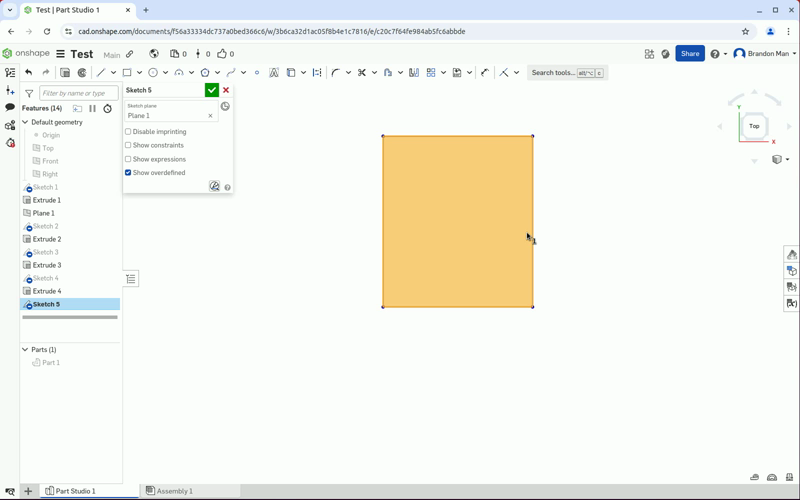
scroll(-6)
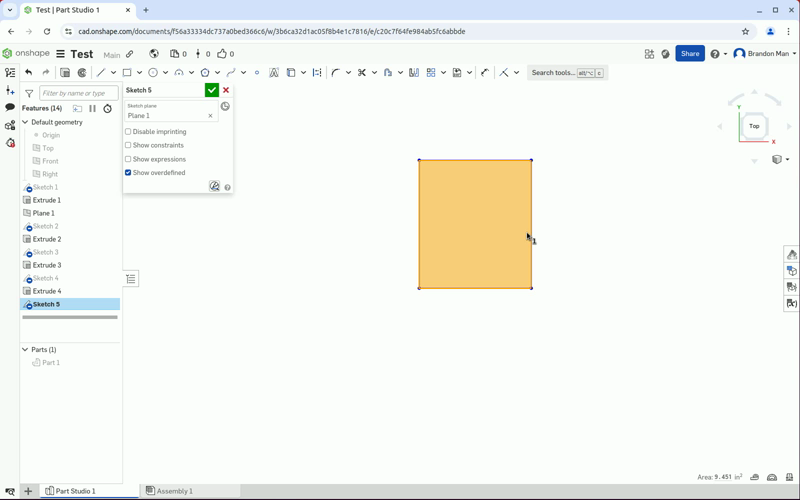
scroll(-6)
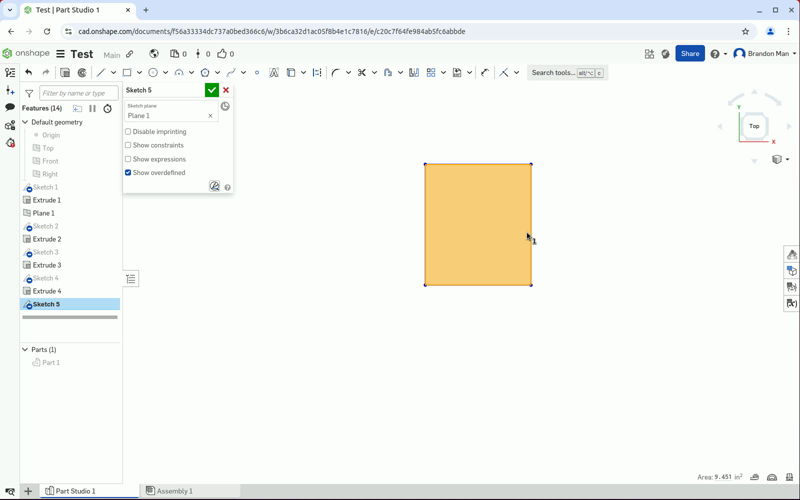
scroll(-6)
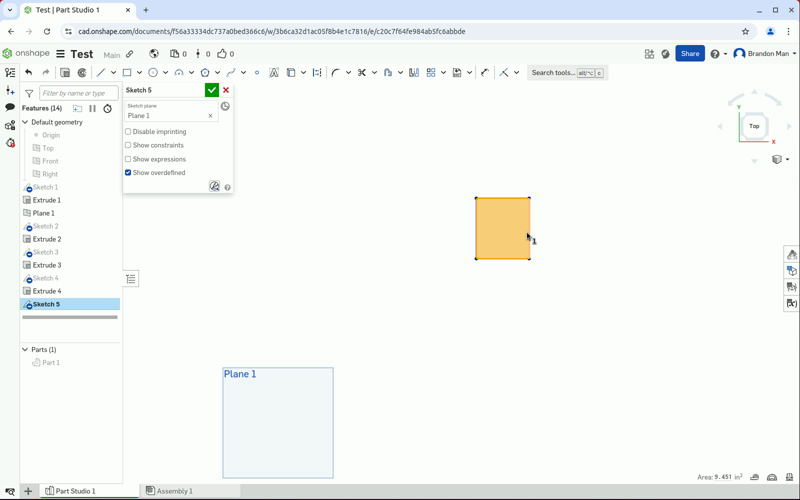
scroll(-6)
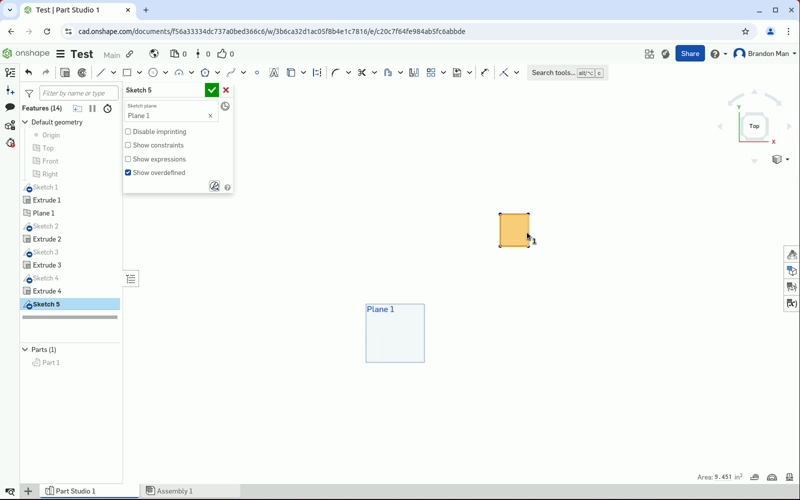
scroll(-6)
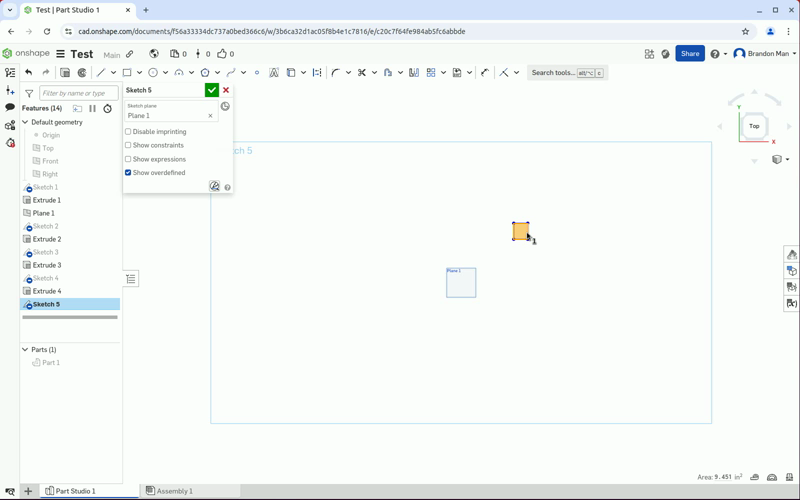
mouse_move(73, 352)
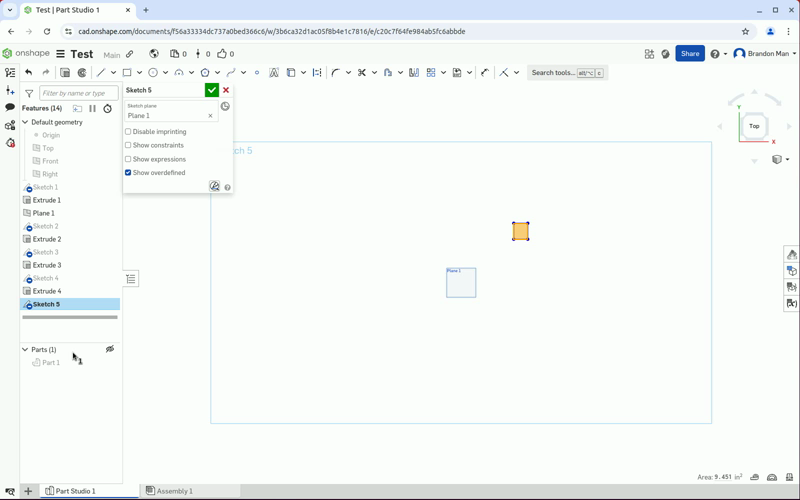
key(shift+y)
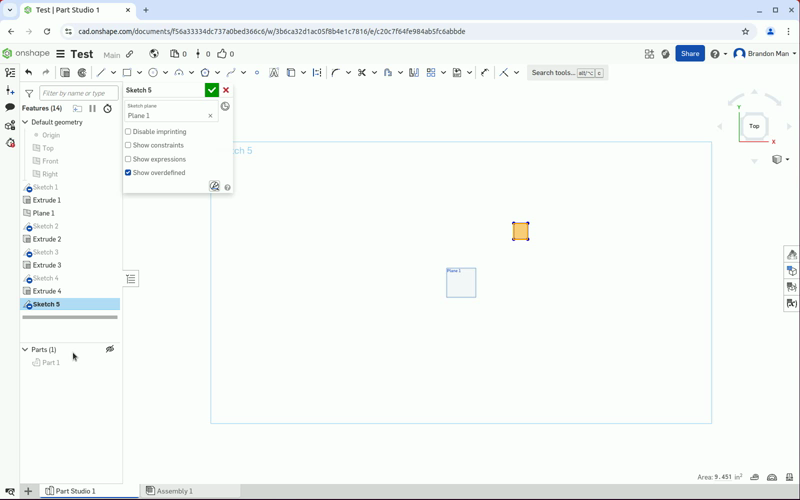
key(shift+e)
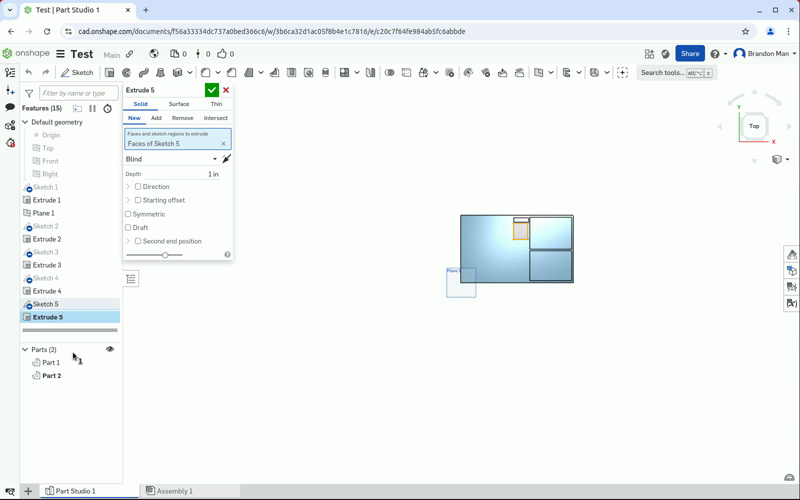
mouse_move(143, 106)
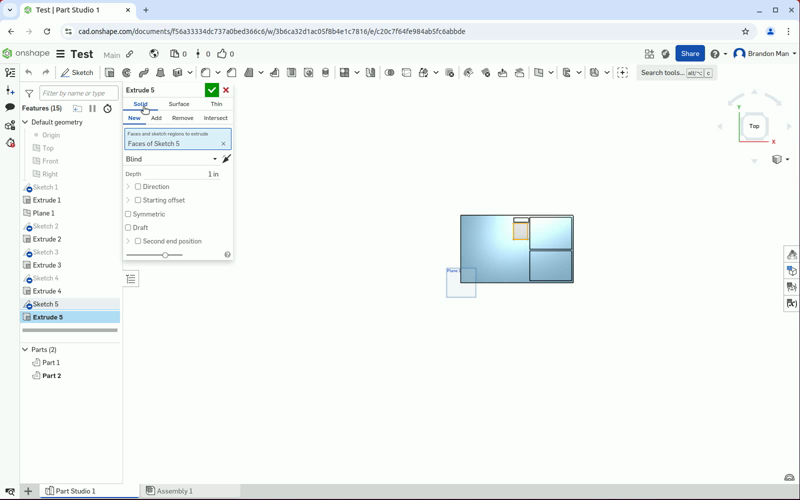
click(143, 106)
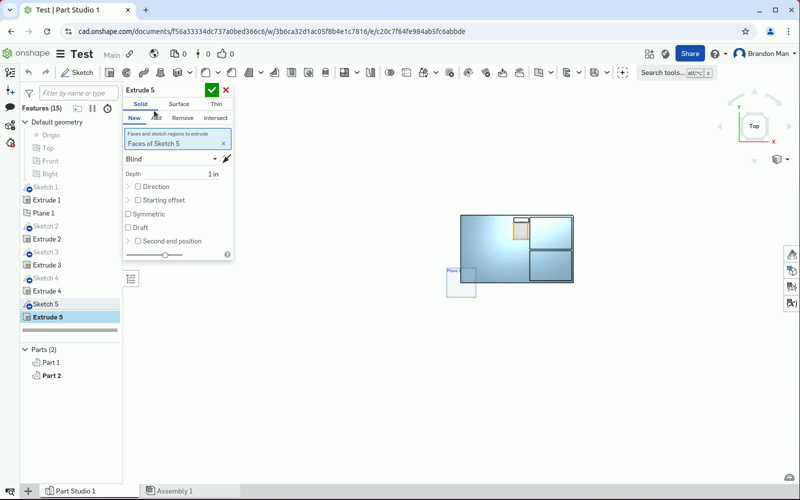
mouse_move(186, 120)
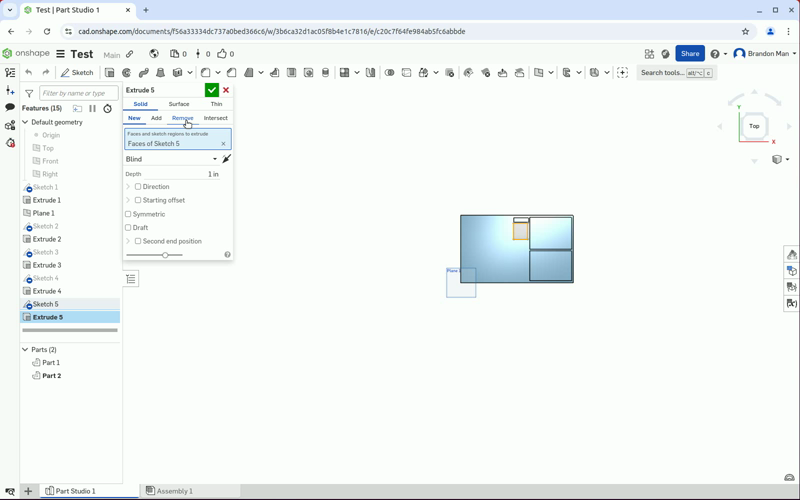
click(186, 120)
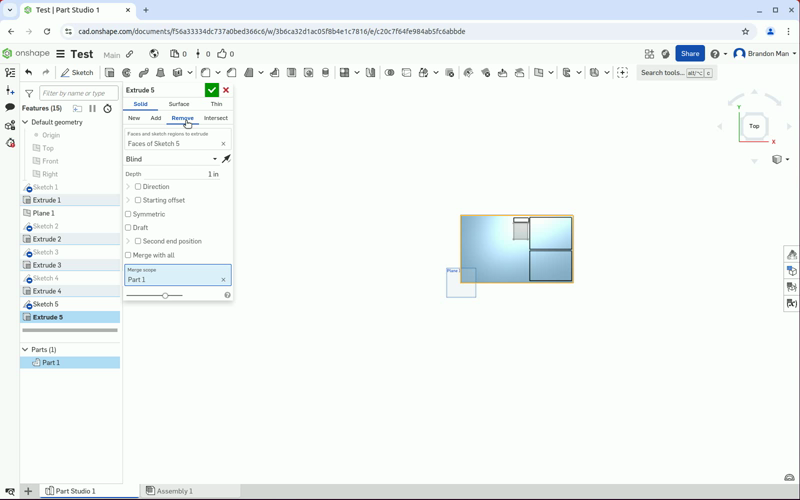
key(tab, 4)
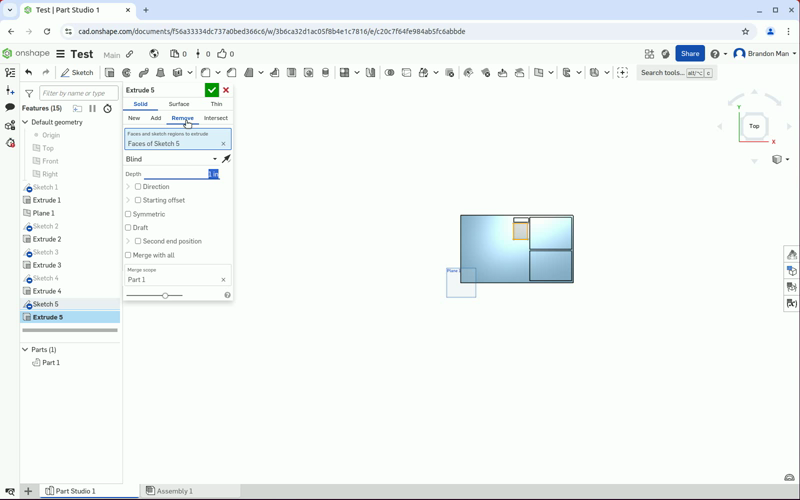
text(2.648)
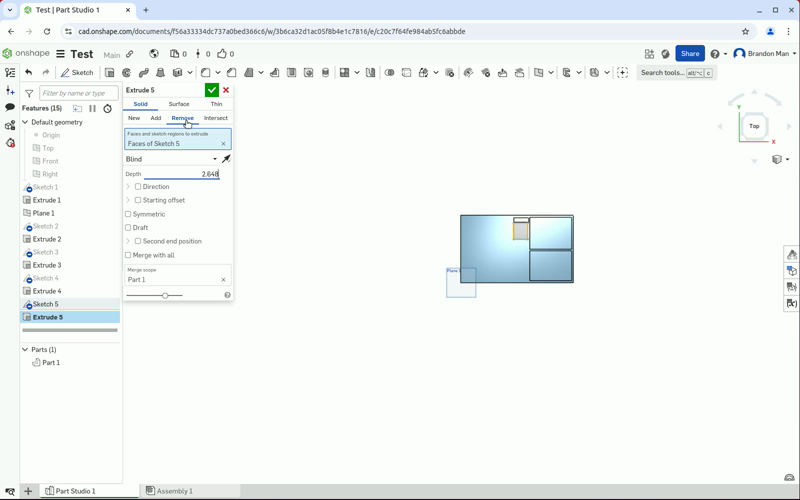
key(tab, 6)
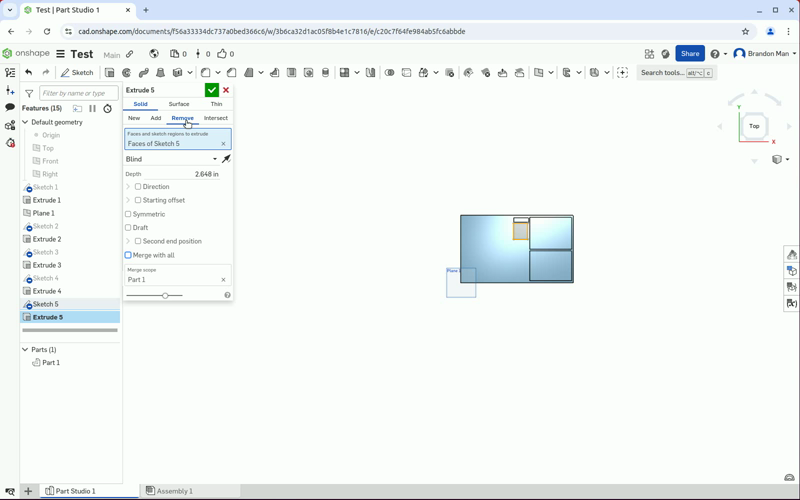
key(space)
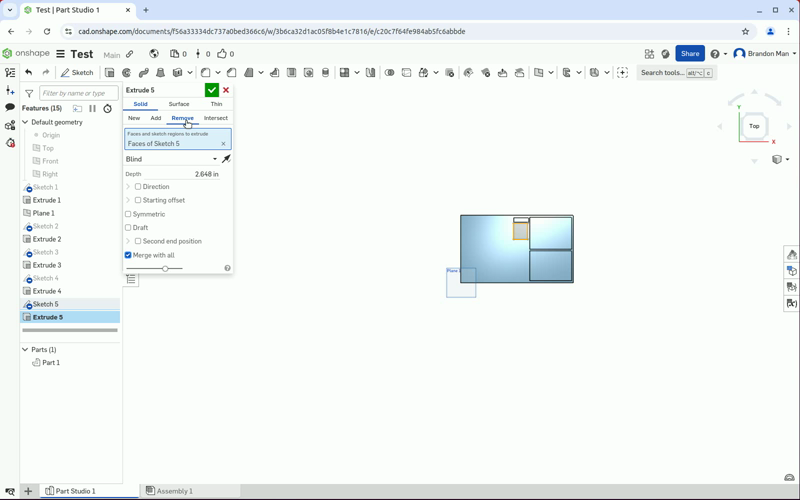
key(enter)
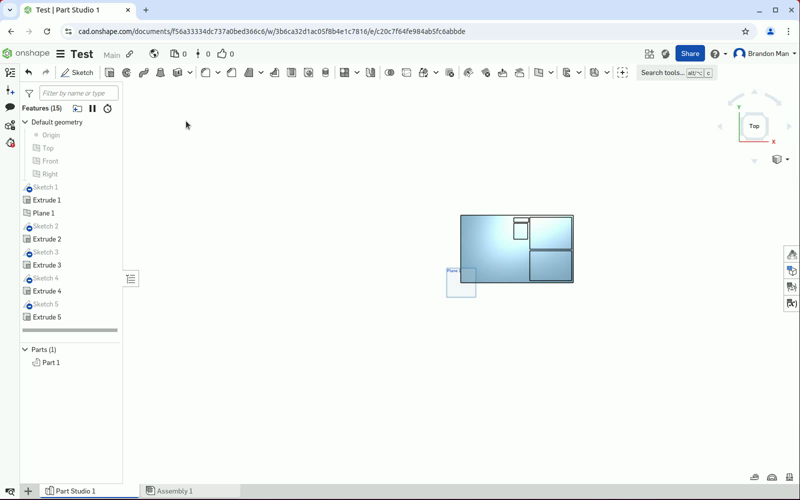
key(shift+h)
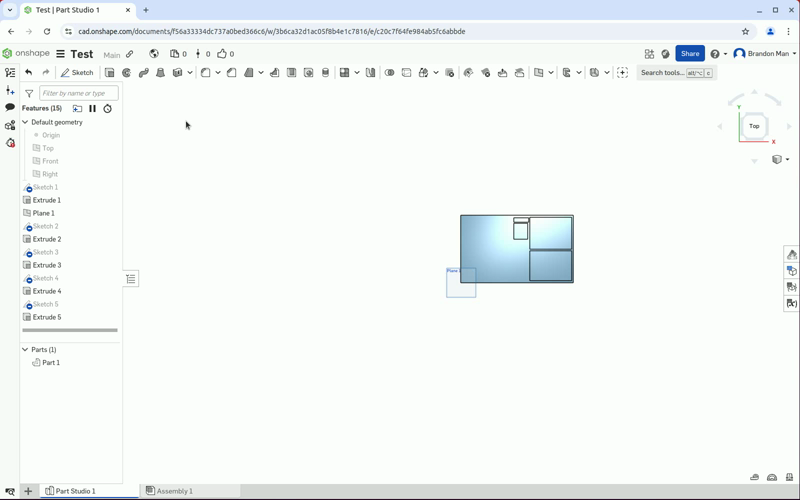
key(shift+h)
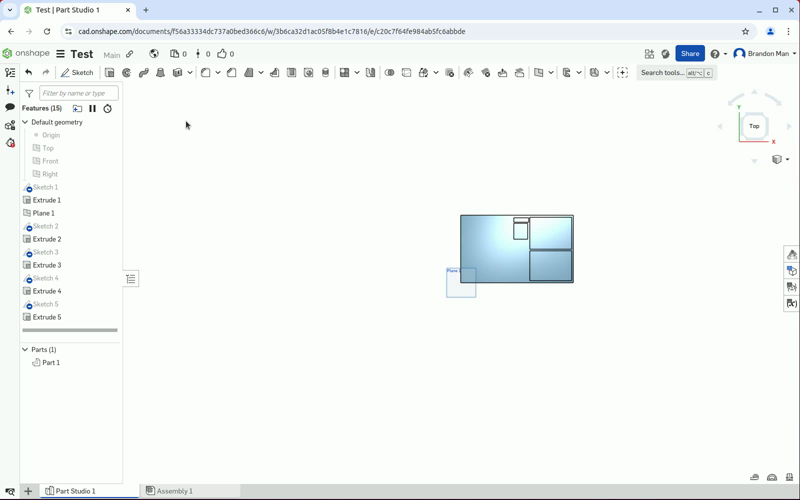
mouse_move(73, 189)
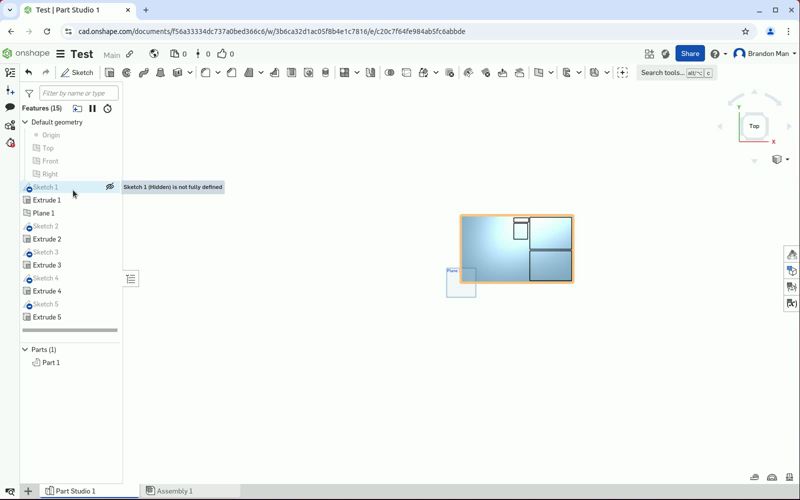
click(73, 189)
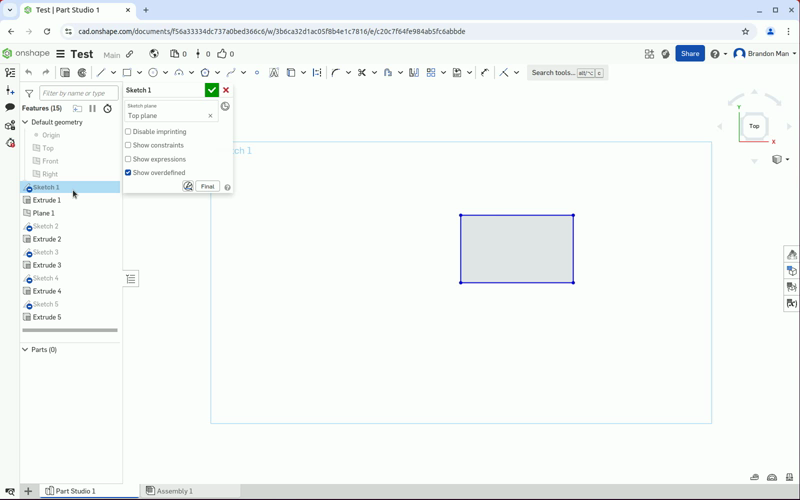
mouse_move(229, 92)
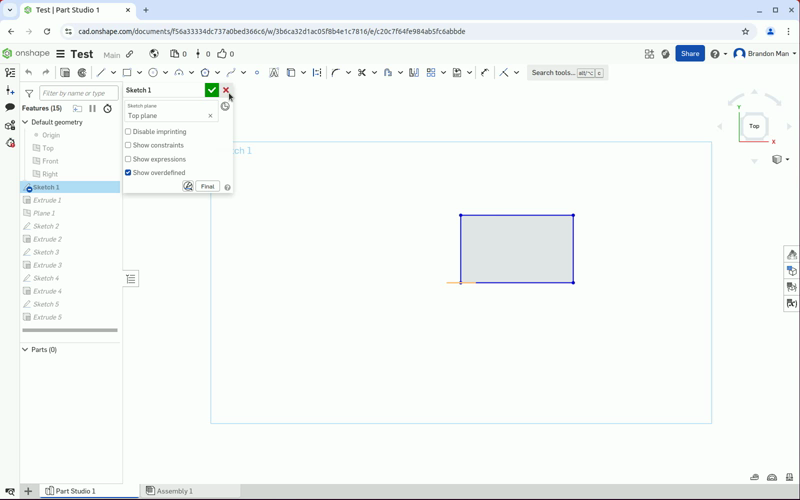
click(229, 92)
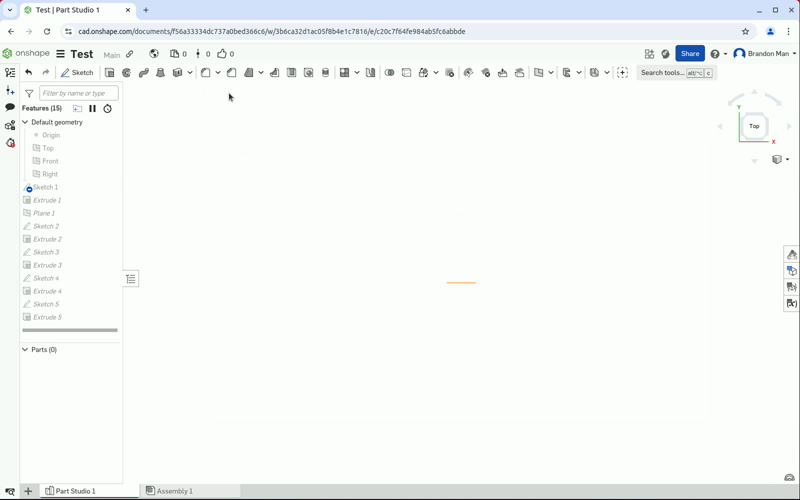
key(shift+s)
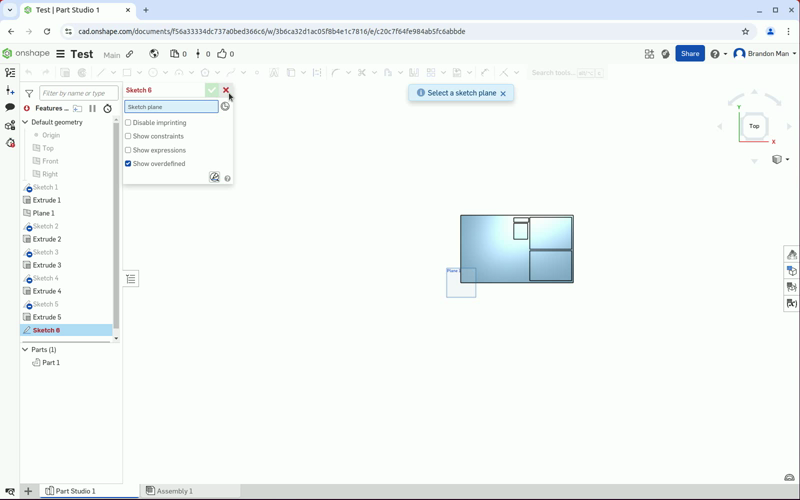
mouse_move(69, 215)
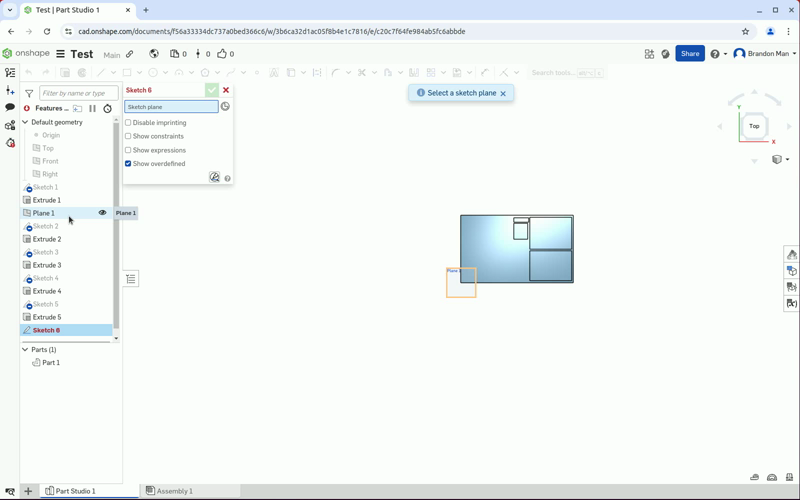
click(69, 215)
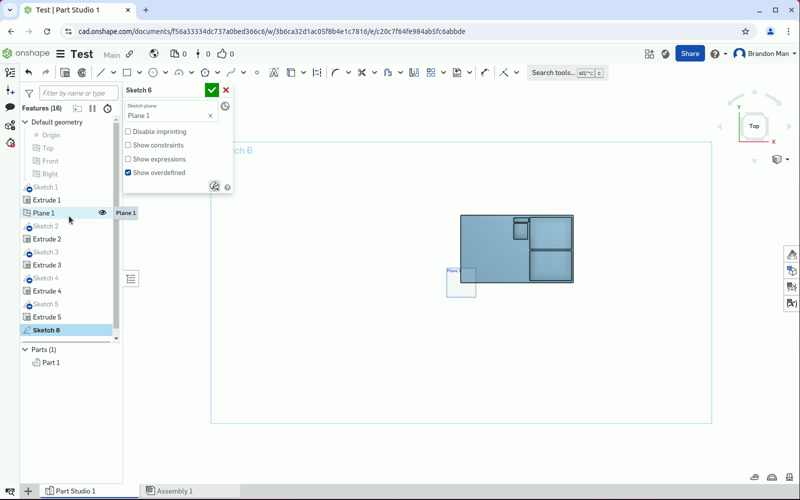
mouse_move(73, 352)
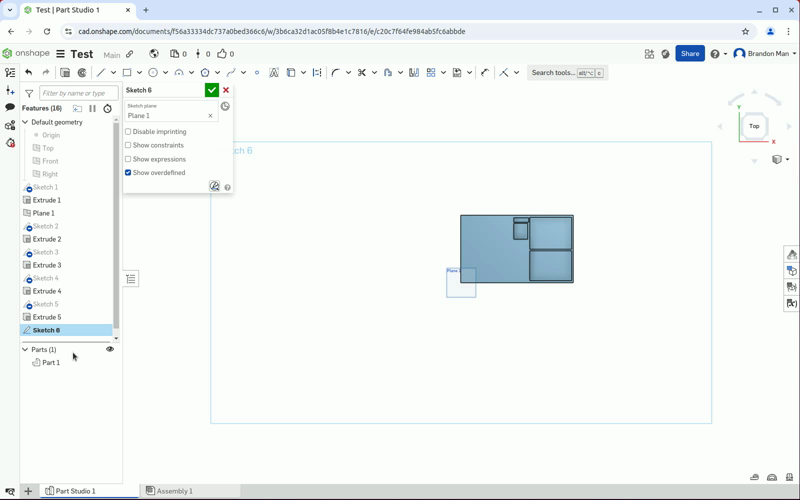
key(y)
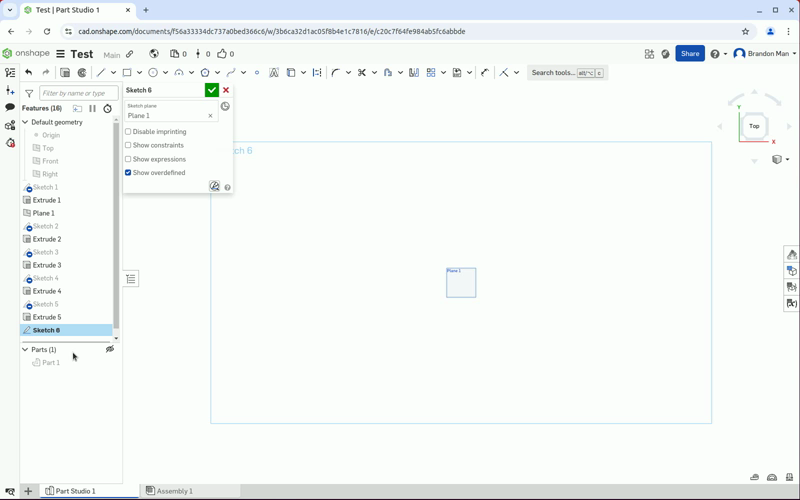
key(l)
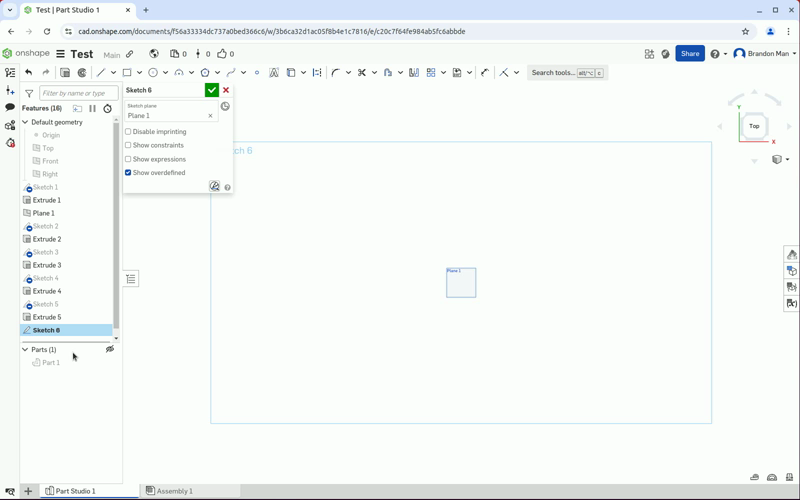
key_down(shift)
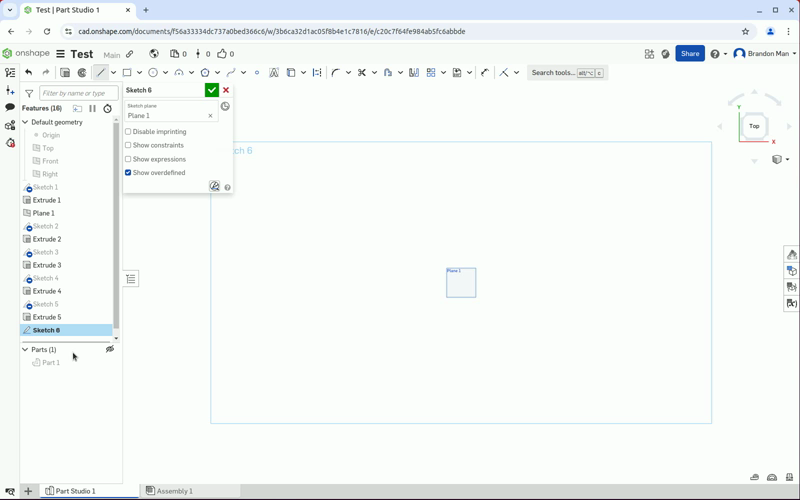
mouse_move(513, 280)
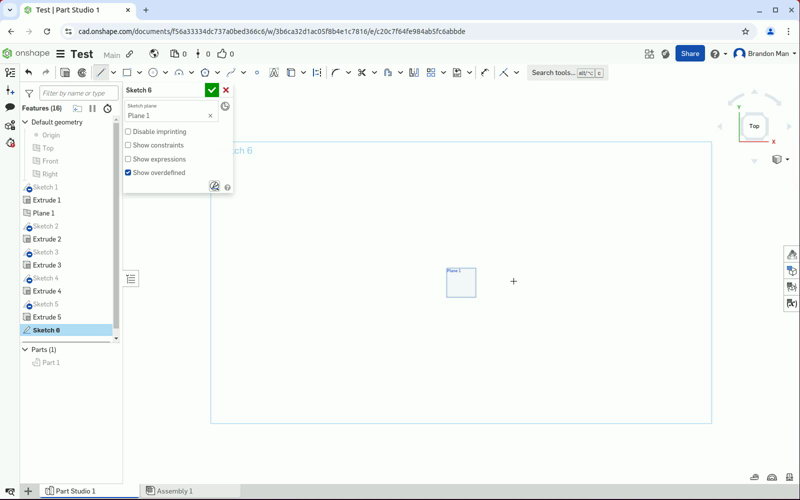
click(513, 280)
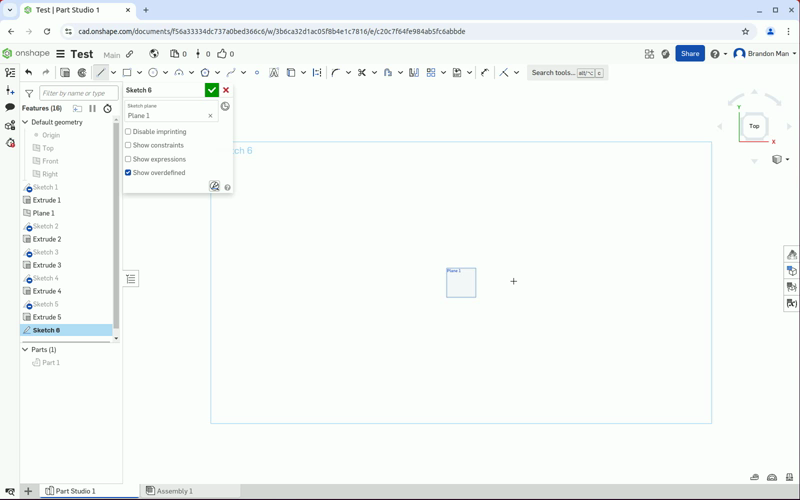
key_up(shift)
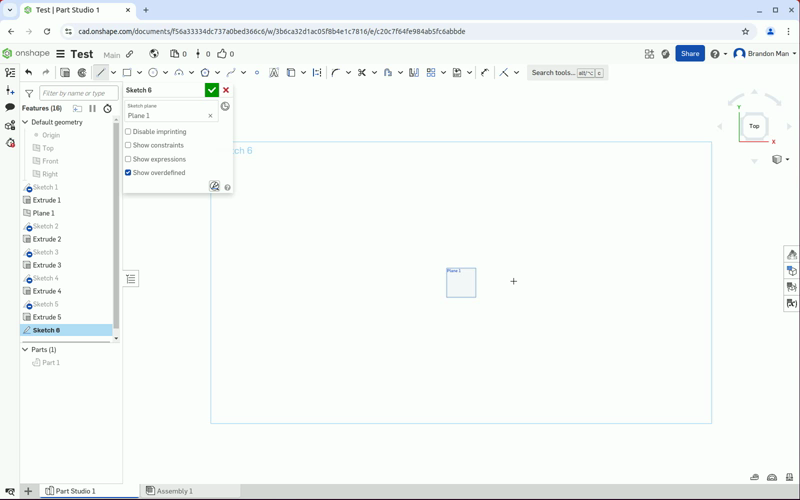
key_down(shift)
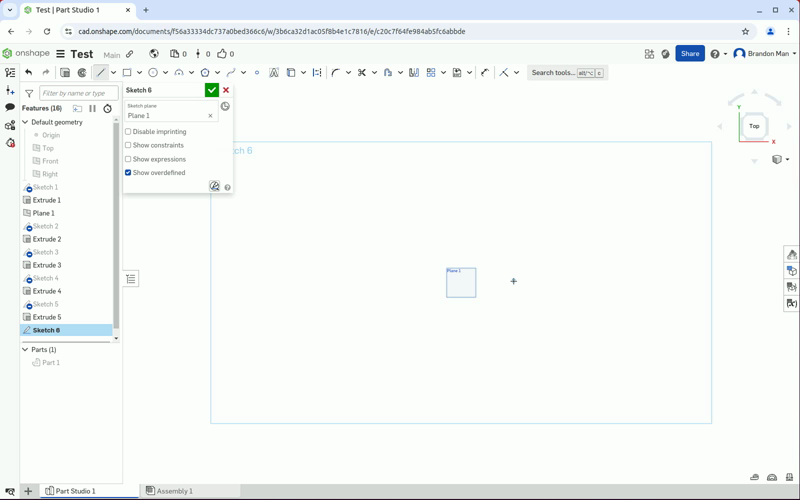
mouse_move(543, 280)
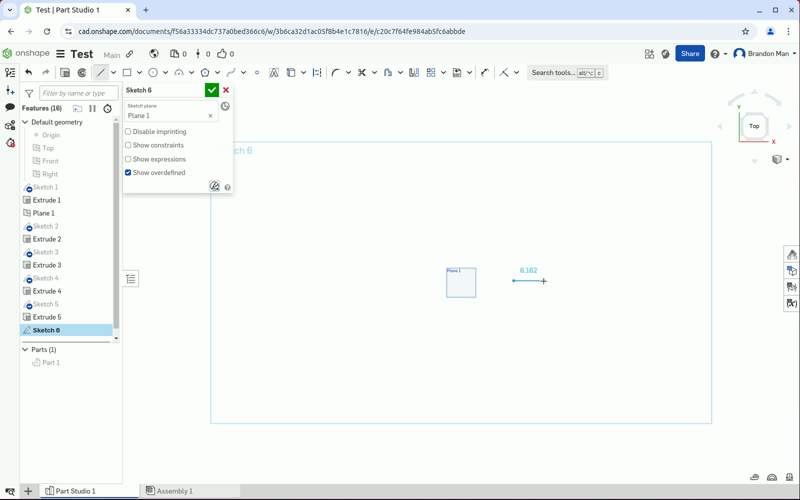
mouse_move(527, 280)
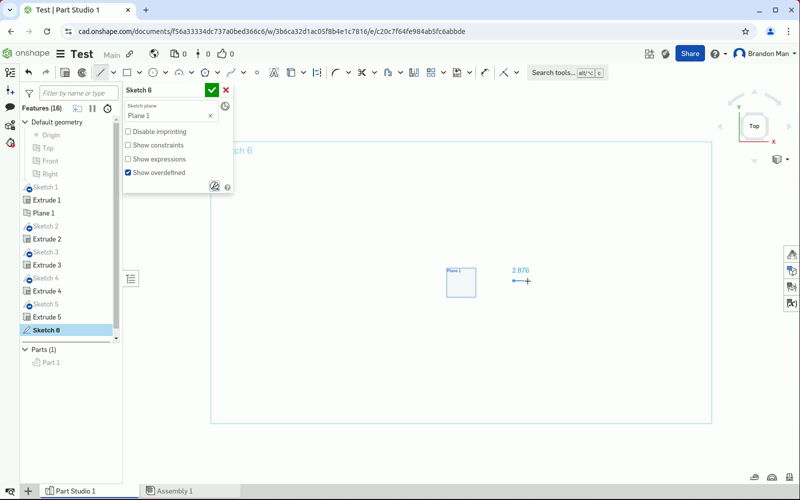
click(527, 280)
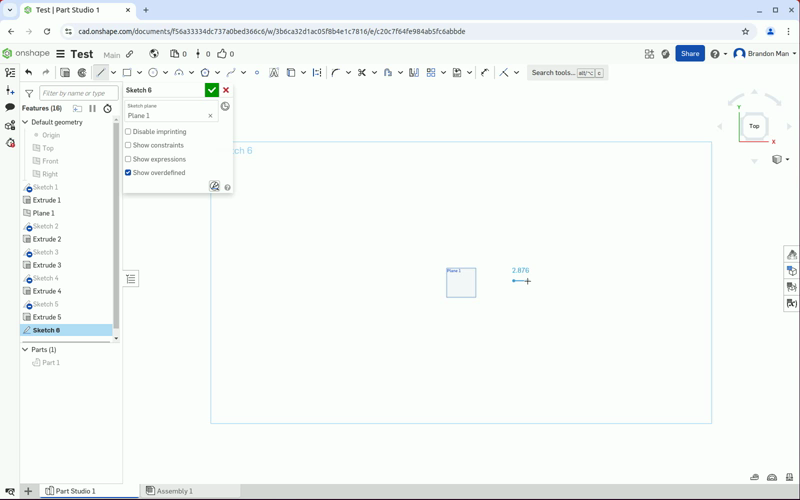
key_up(shift)
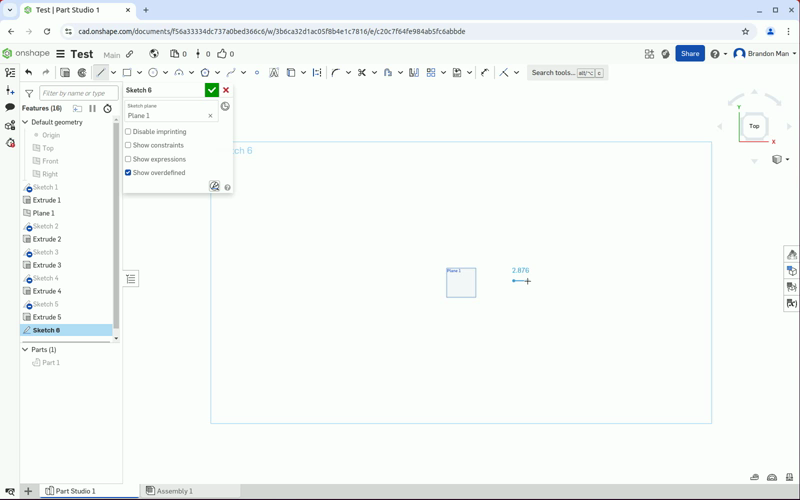
key_down(shift)
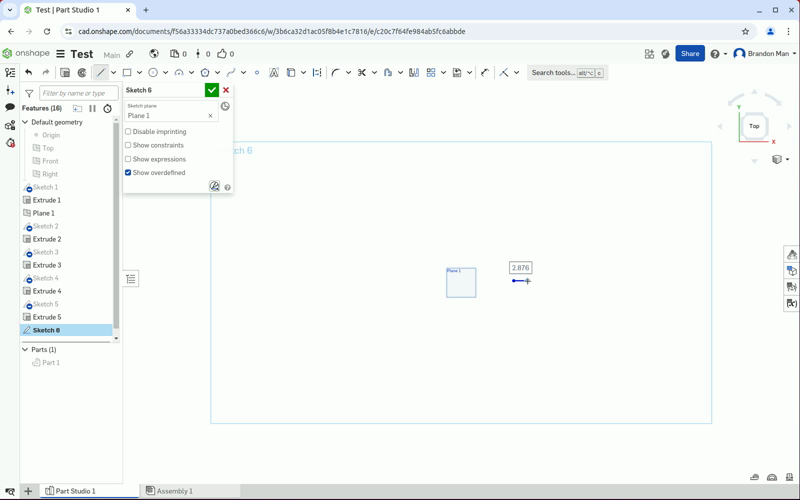
mouse_move(557, 280)
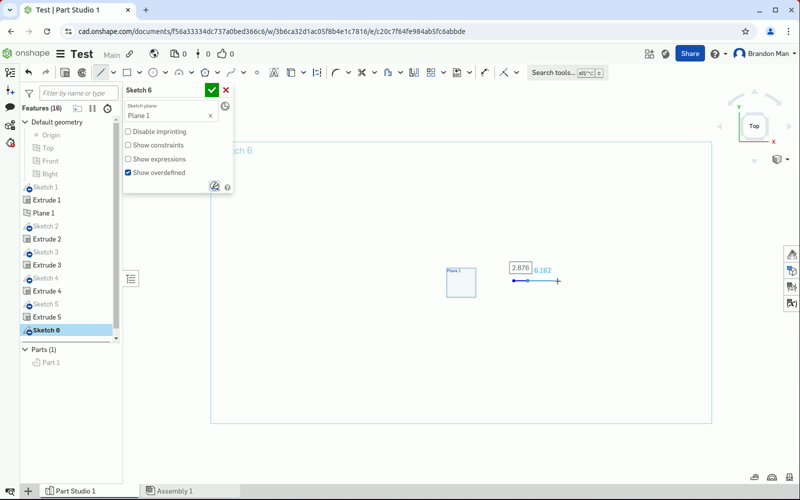
mouse_move(527, 240)
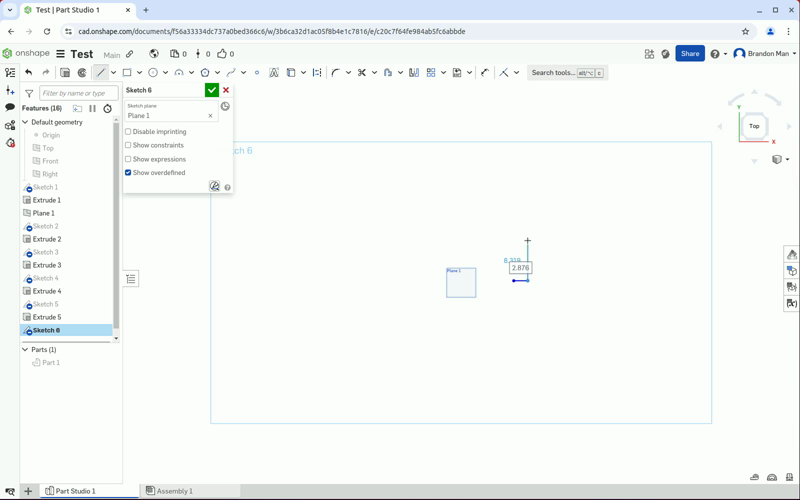
click(527, 240)
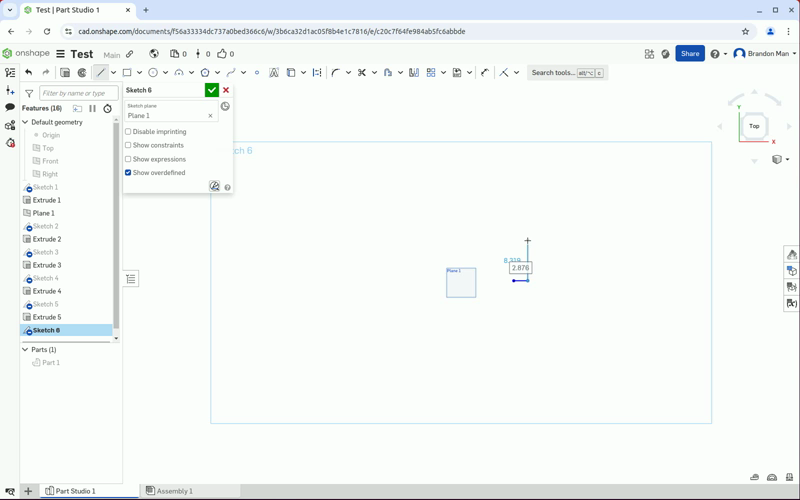
key_up(shift)
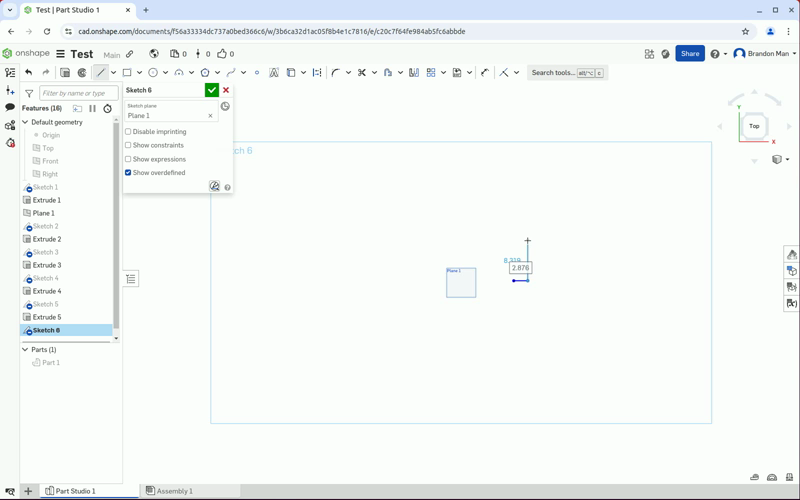
key_down(shift)
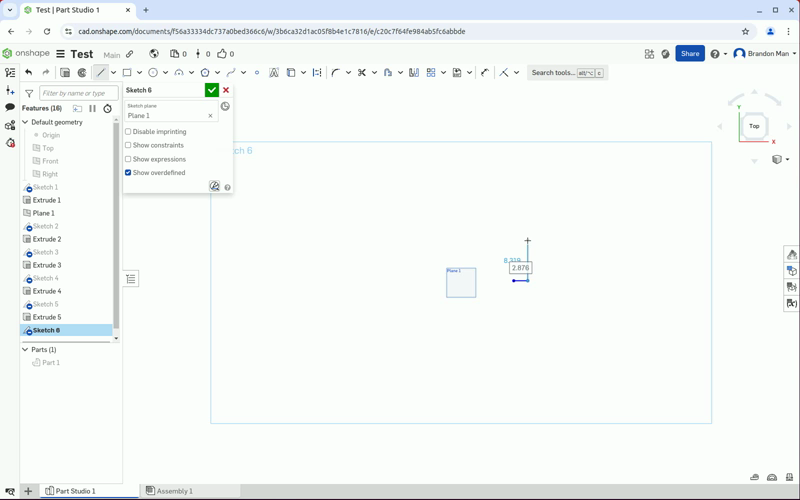
mouse_move(557, 240)
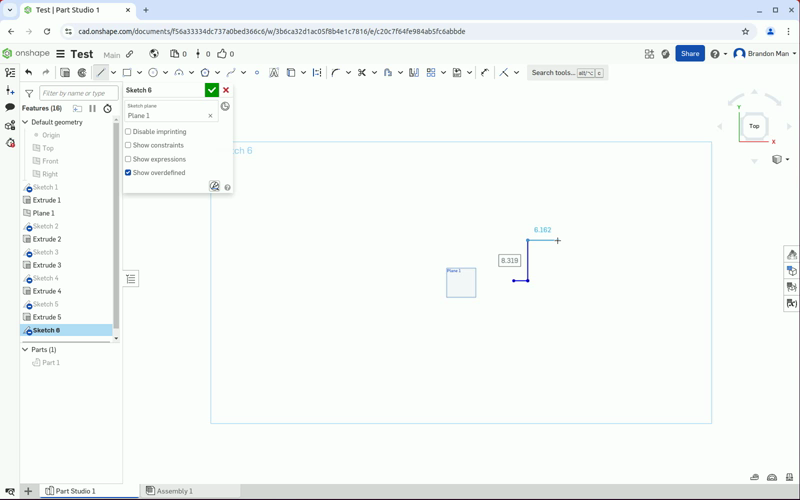
mouse_move(513, 240)
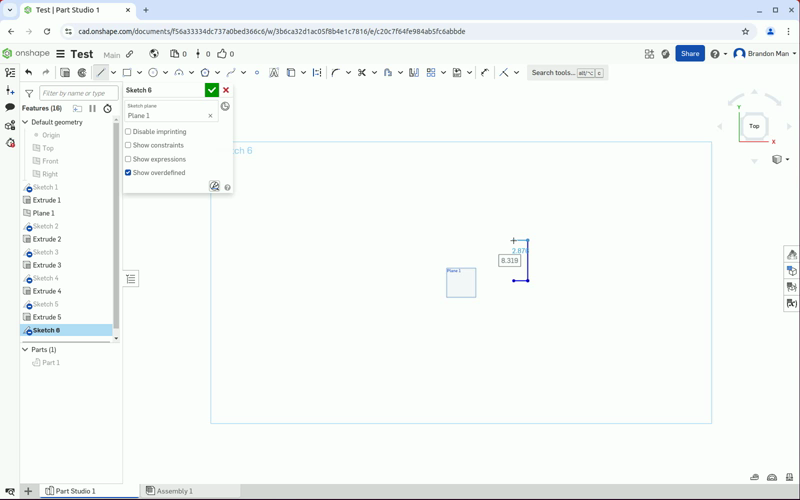
click(513, 240)
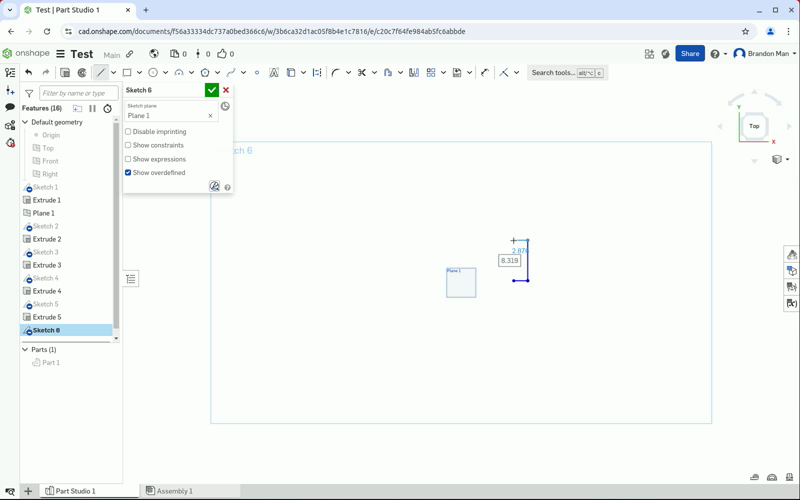
key_up(shift)
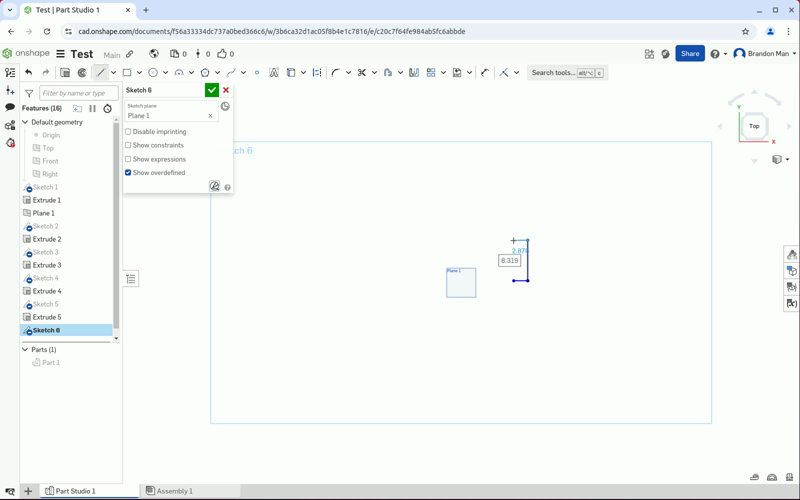
mouse_move(543, 240)
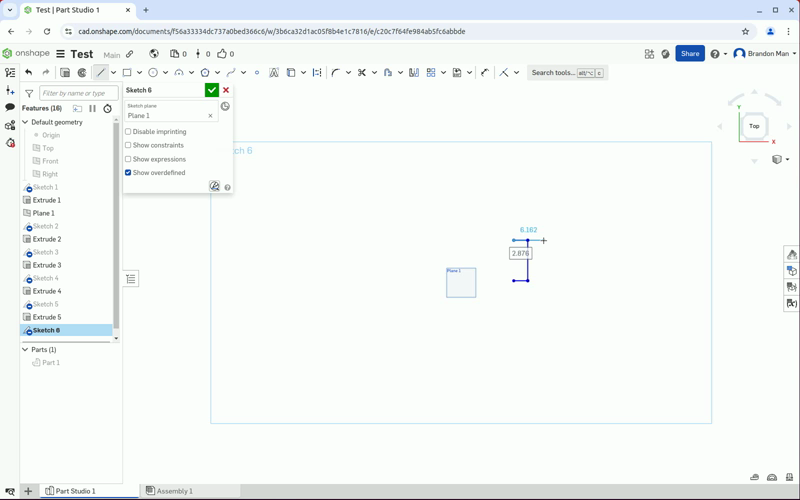
key_down(shift)
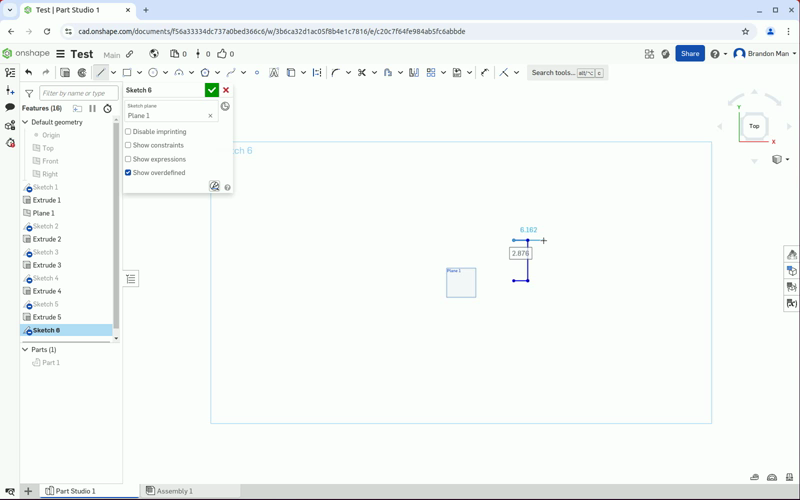
mouse_move(513, 280)
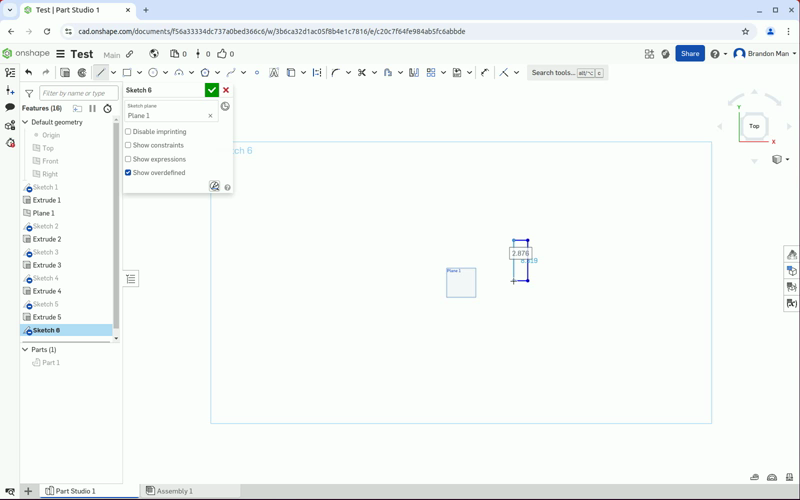
key_up(shift)
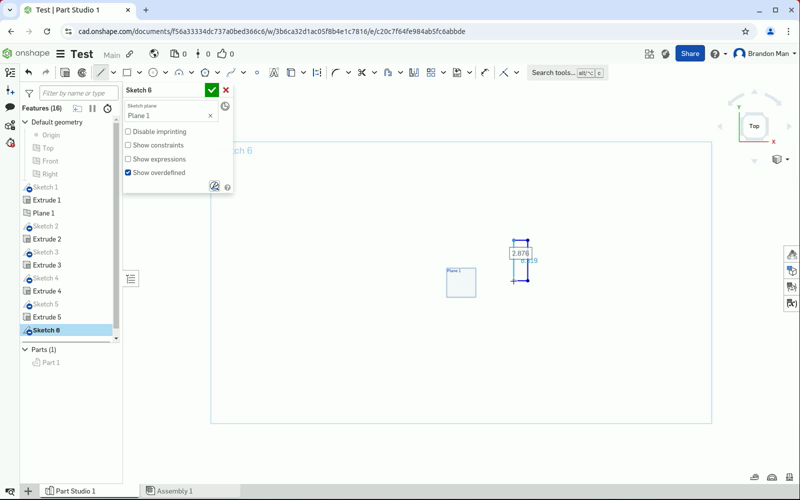
click(513, 280)
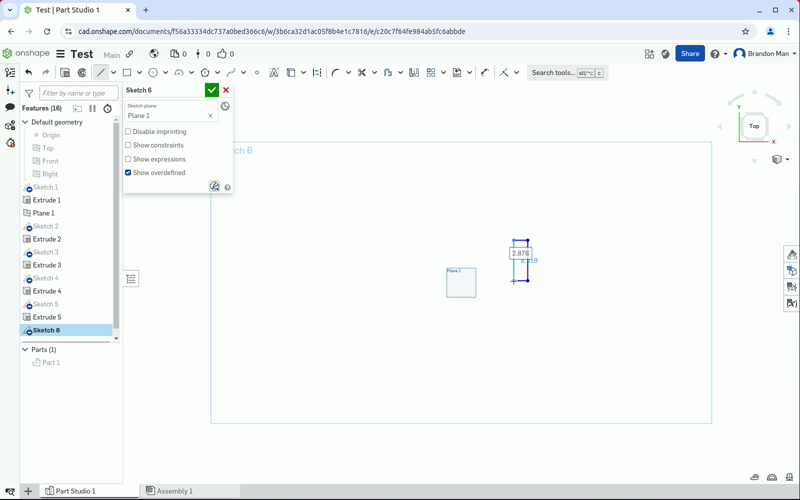
key(esc)
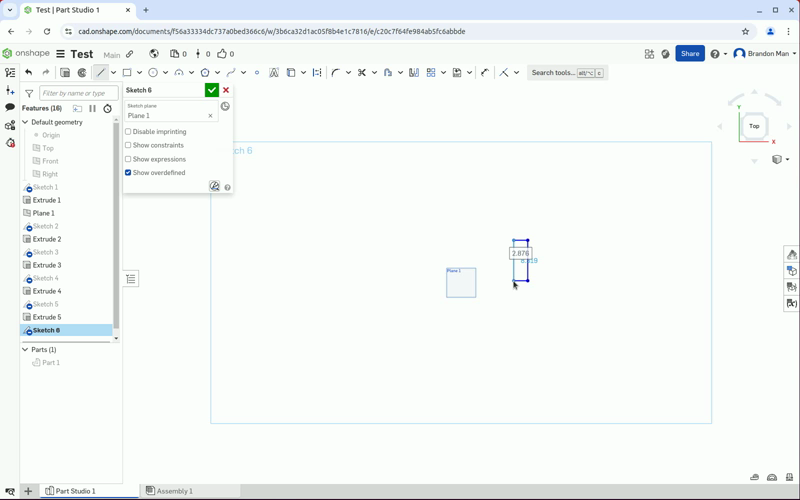
mouse_move(526, 250)
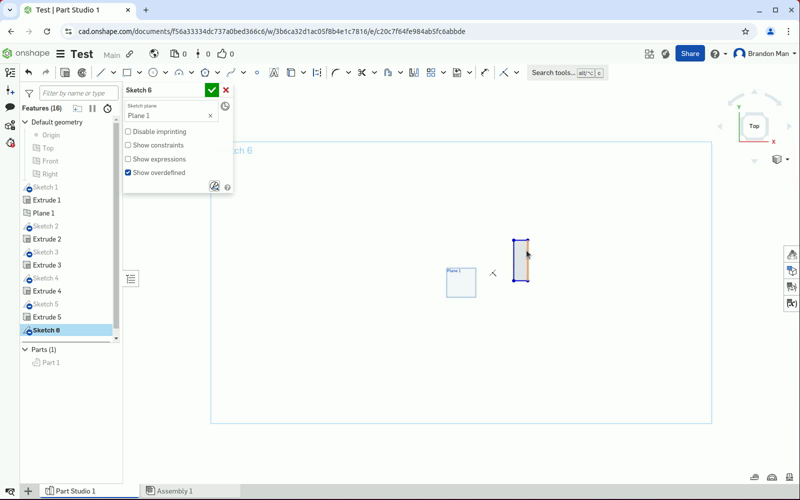
scroll(6)
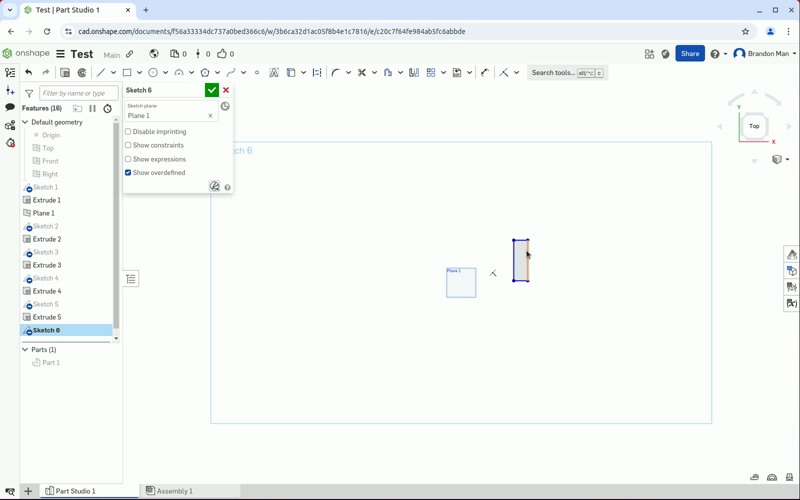
scroll(6)
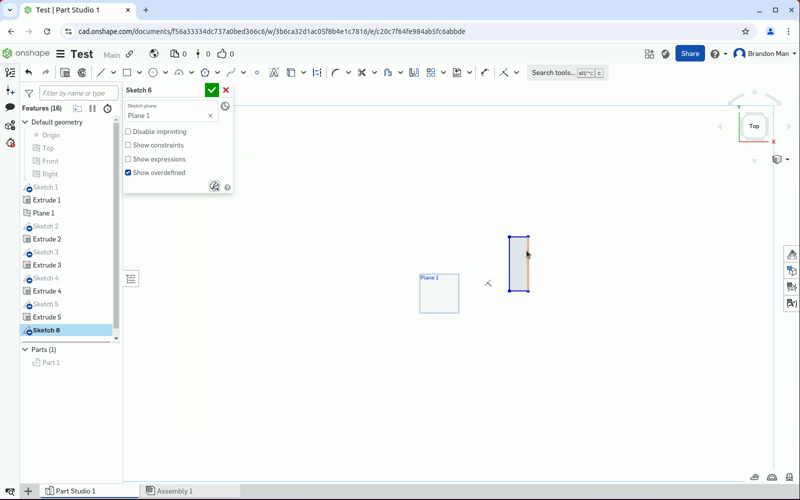
scroll(6)
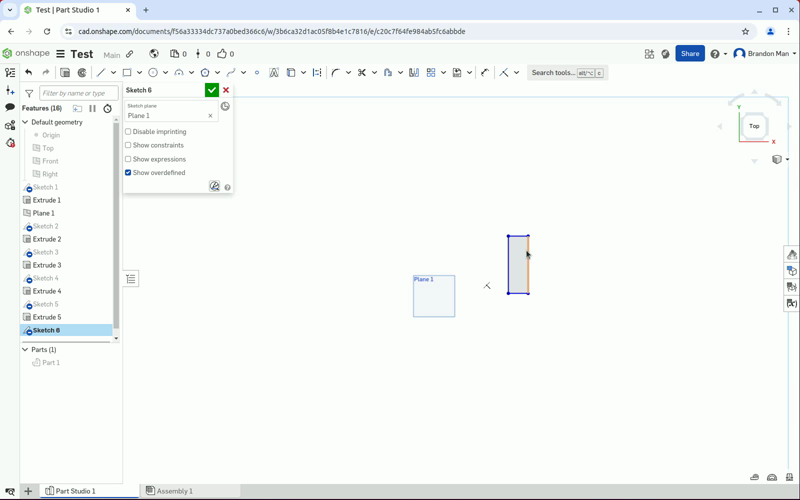
scroll(6)
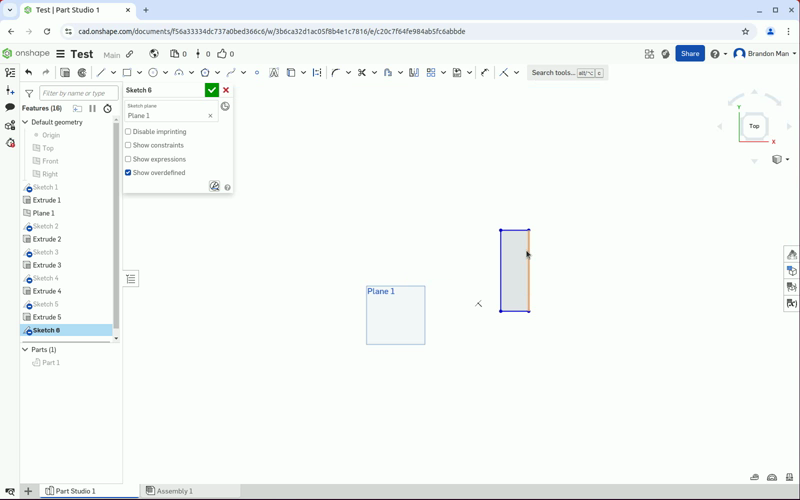
scroll(6)
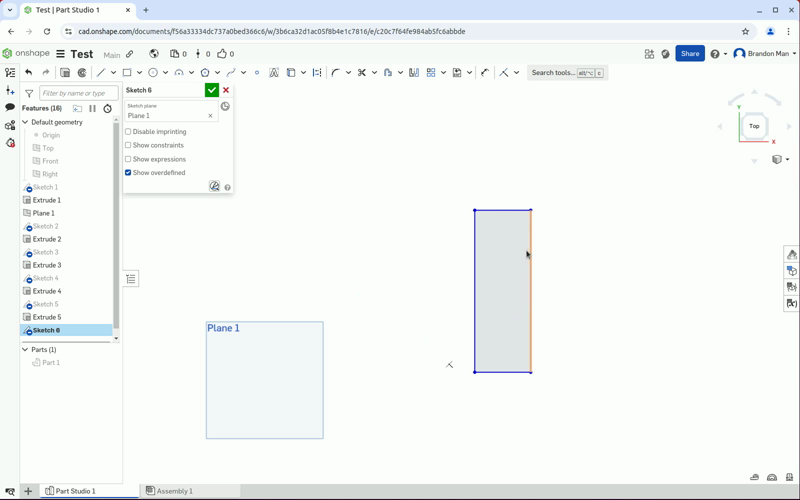
scroll(6)
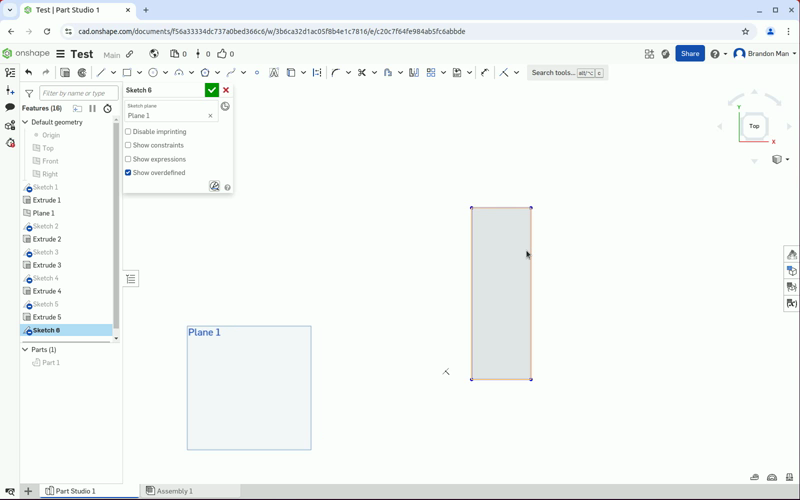
scroll(6)
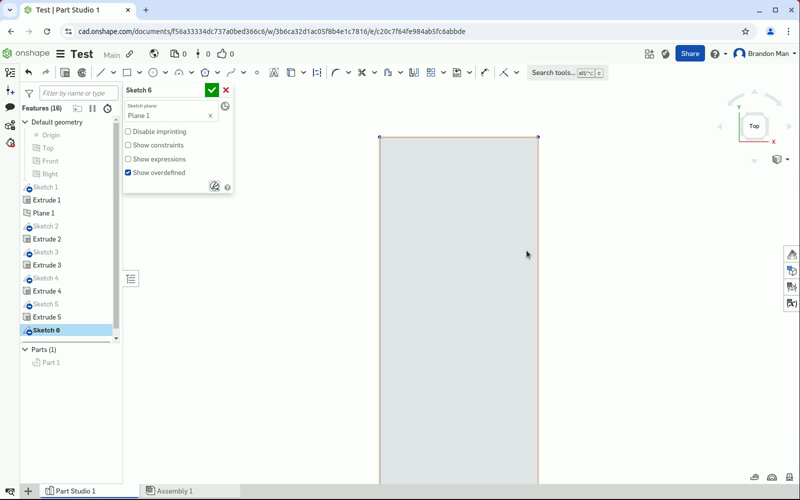
click(526, 250)
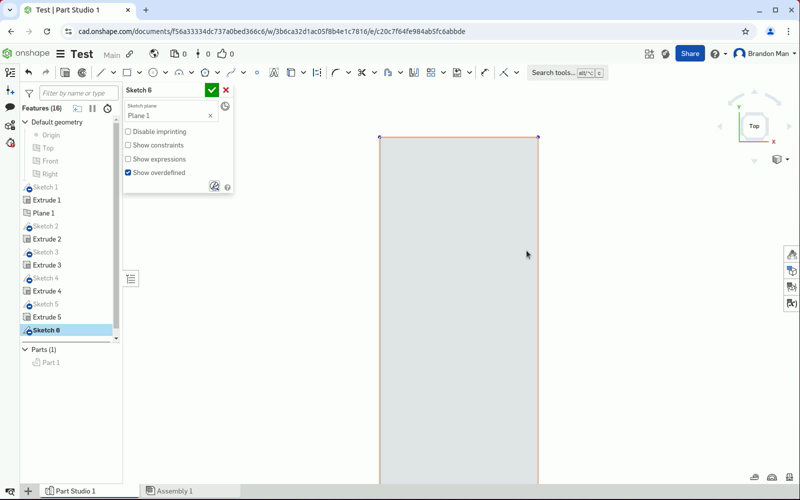
scroll(-6)
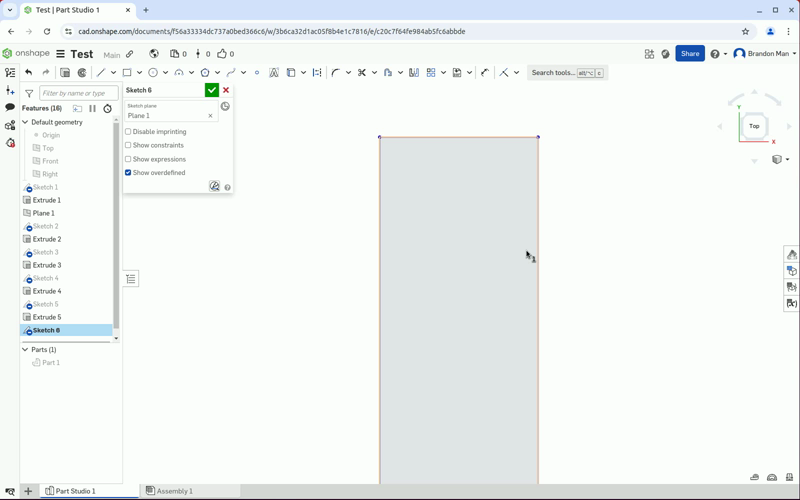
scroll(-6)
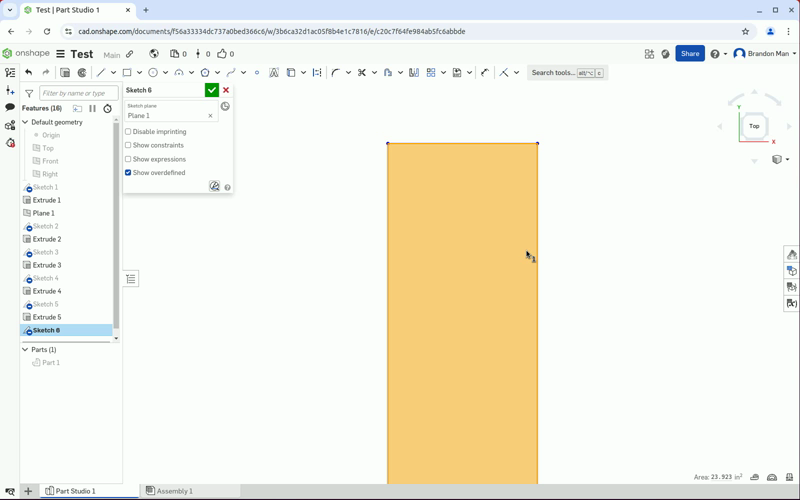
scroll(-6)
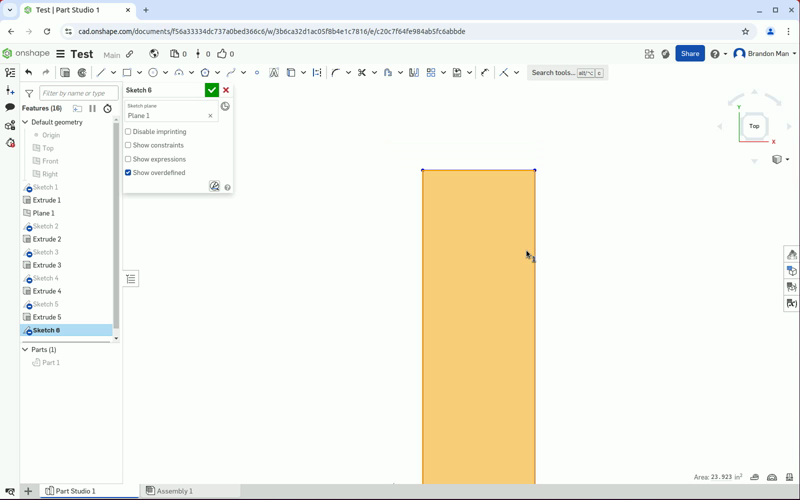
scroll(-6)
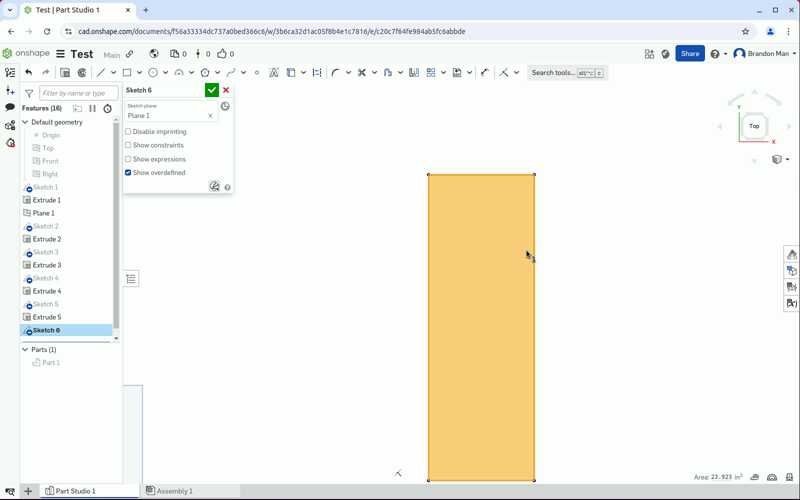
scroll(-6)
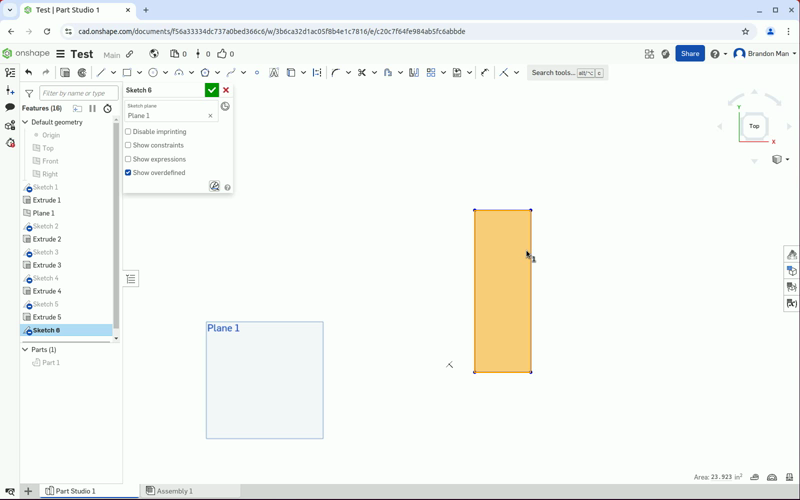
scroll(-6)
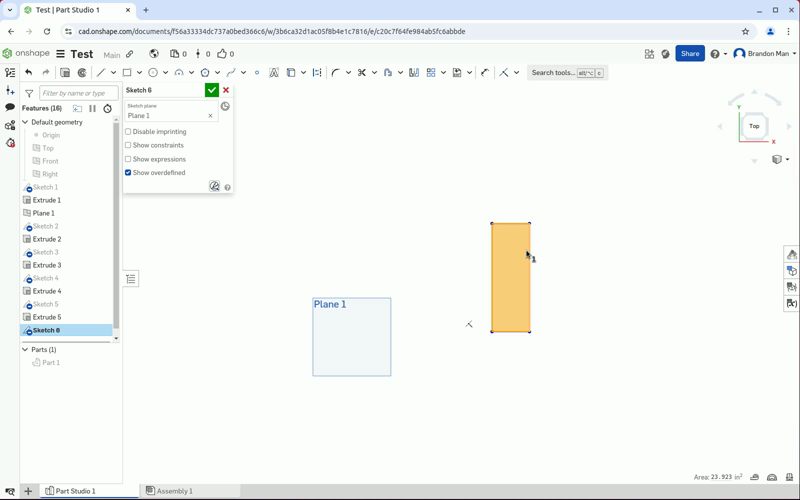
scroll(-6)
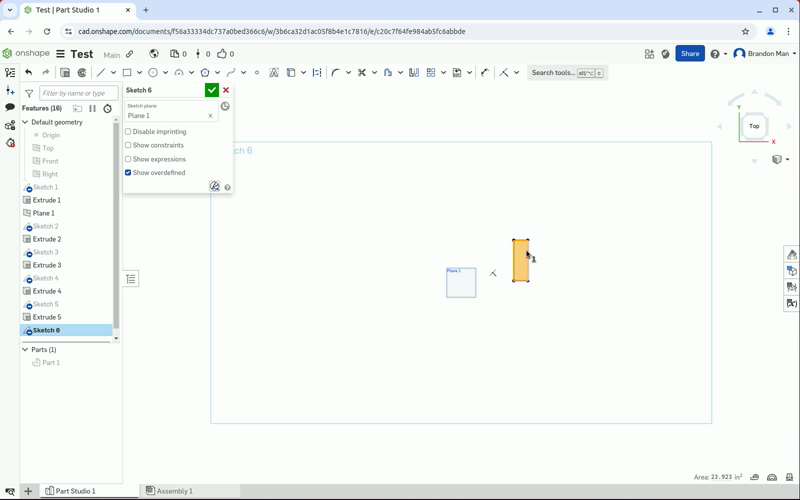
mouse_move(73, 352)
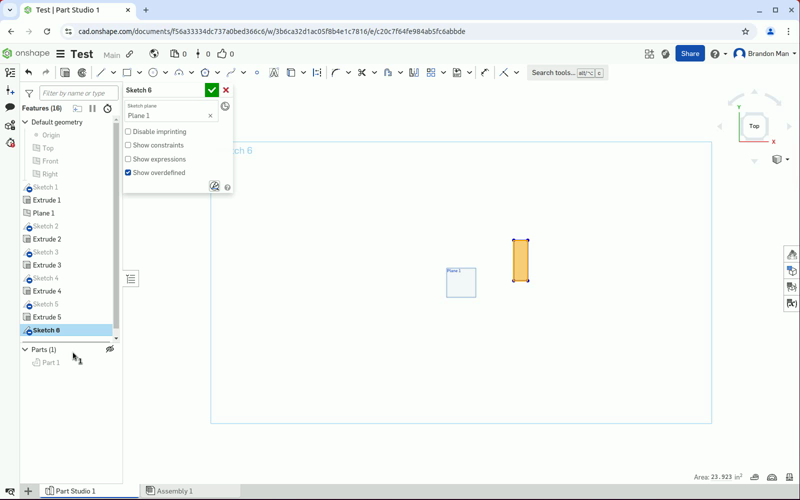
key(shift+y)
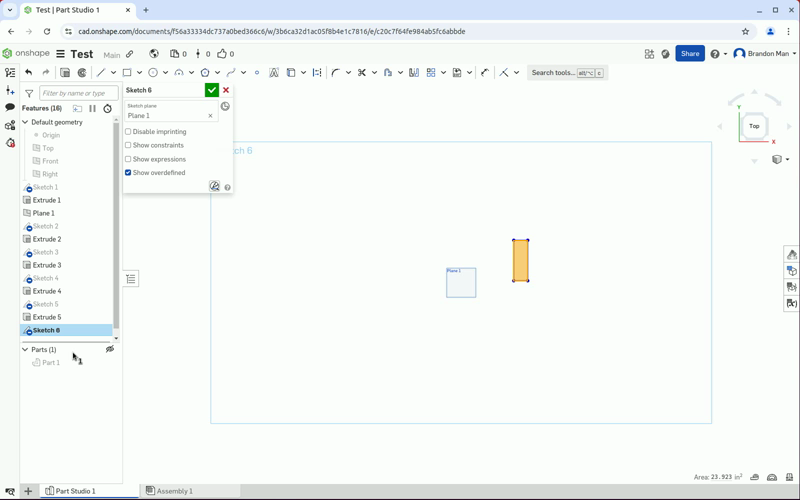
key(shift+e)
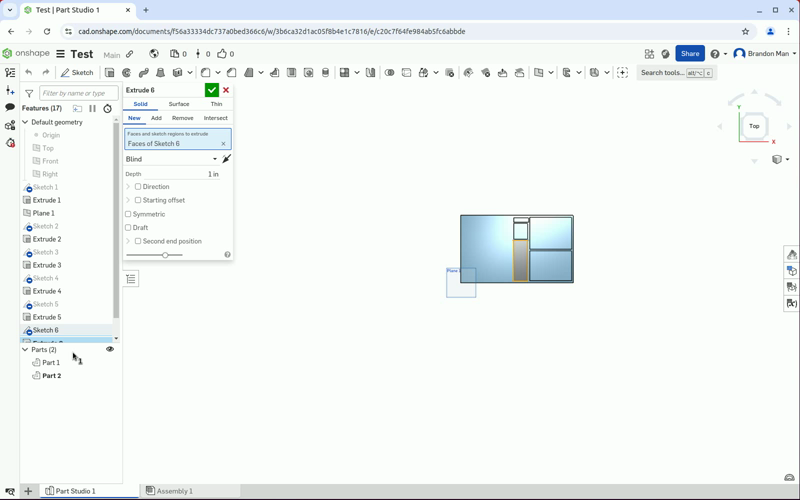
mouse_move(143, 106)
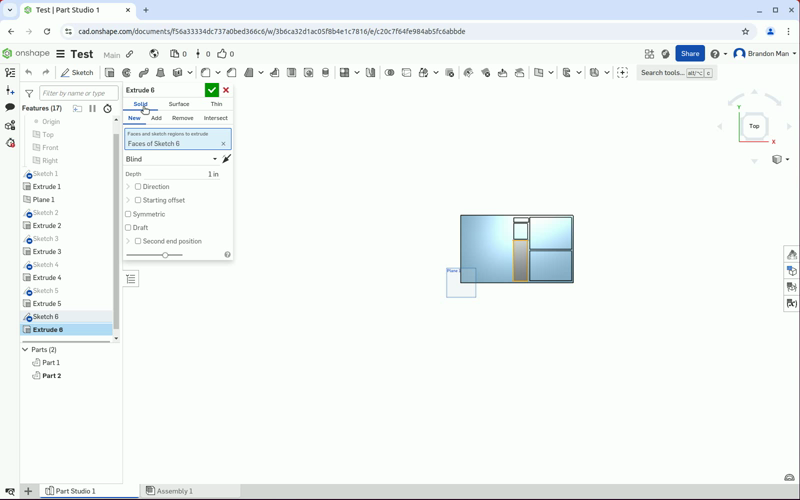
click(143, 106)
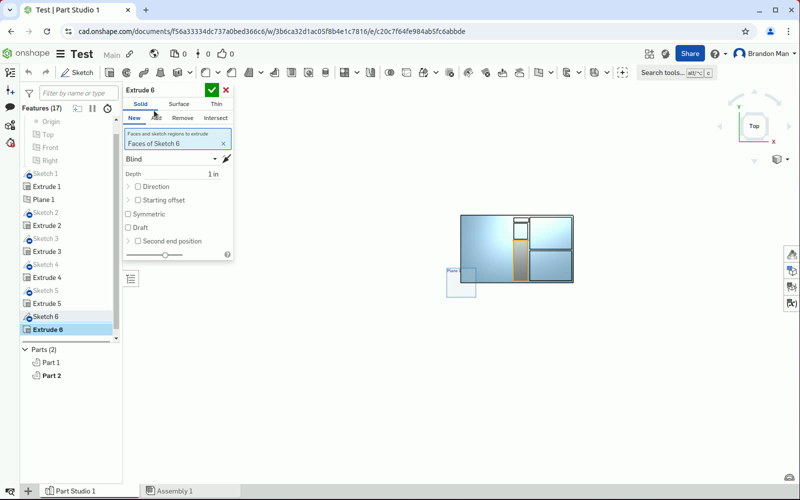
mouse_move(186, 120)
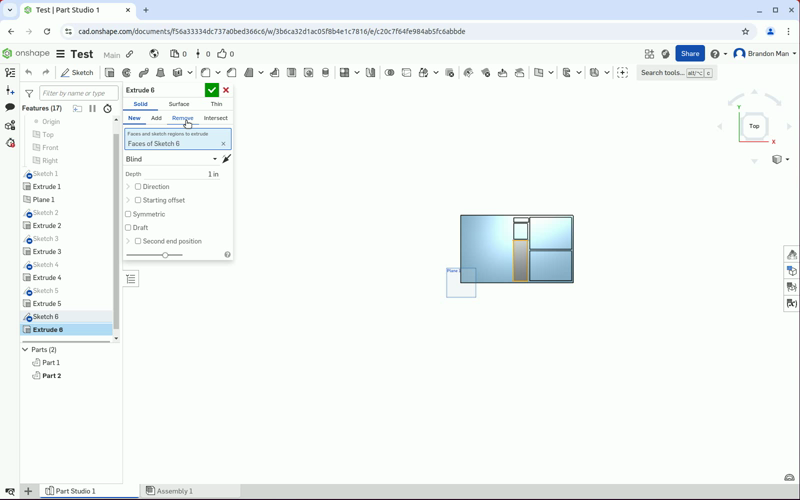
click(186, 120)
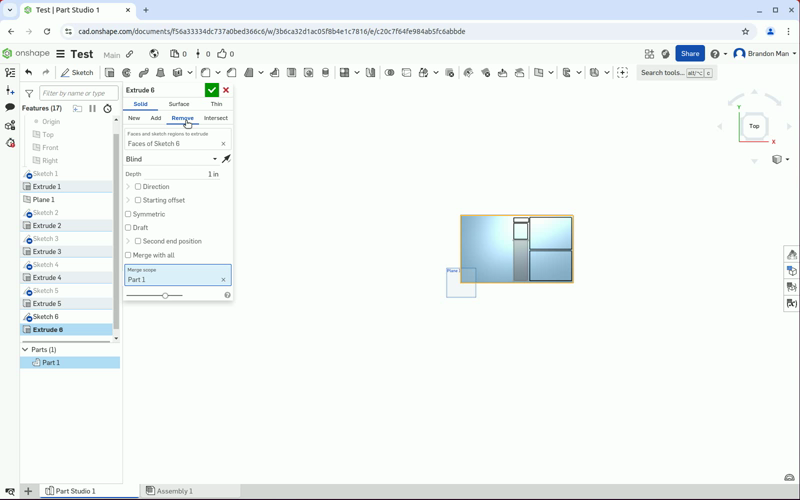
key(tab, 4)
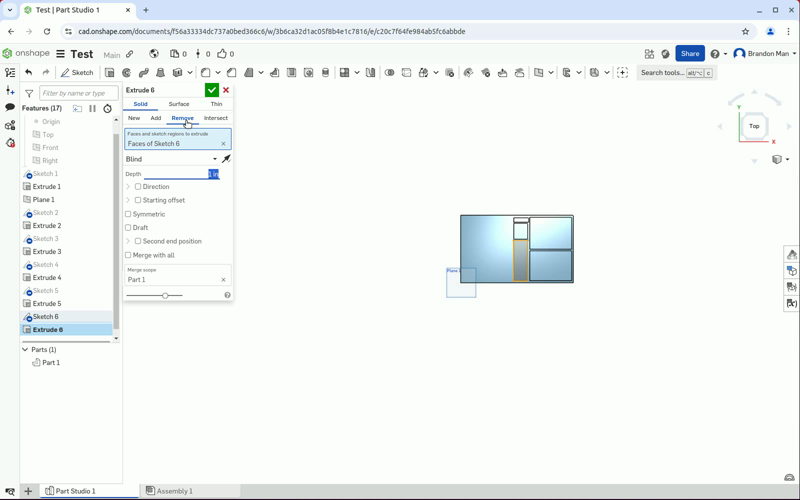
text(2.648)
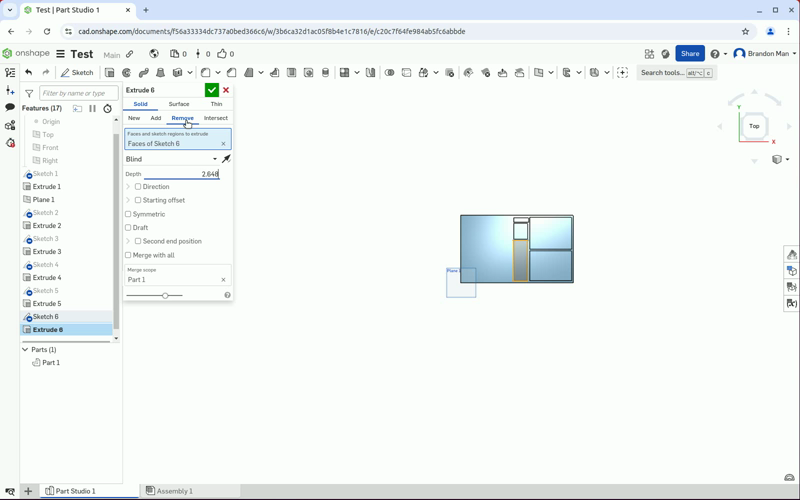
key(tab, 6)
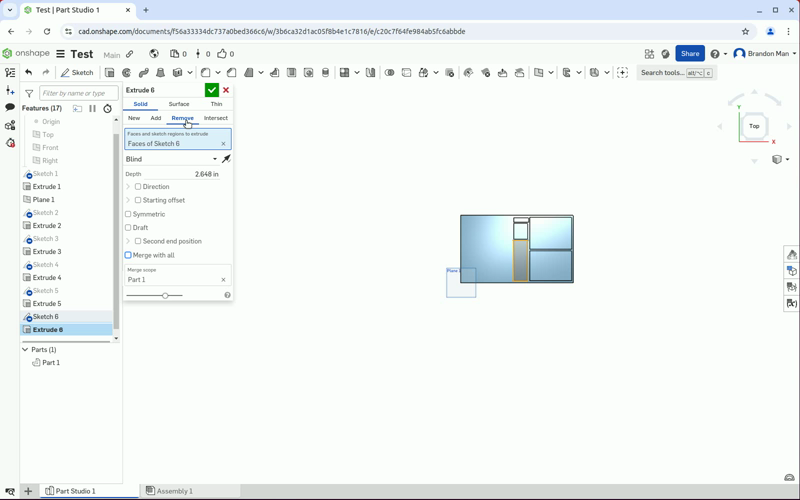
key(space)
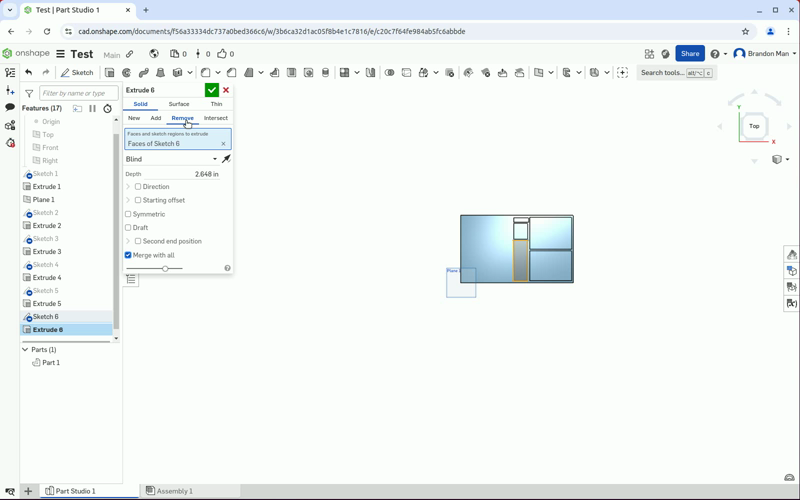
key(enter)
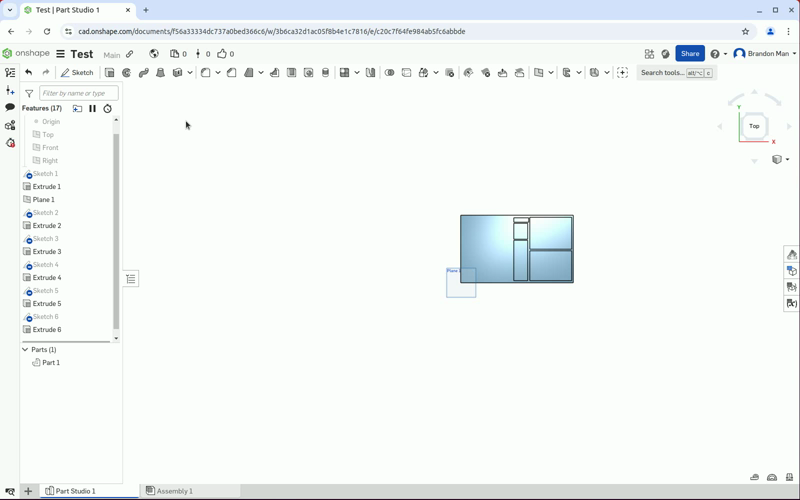
key(shift+h)
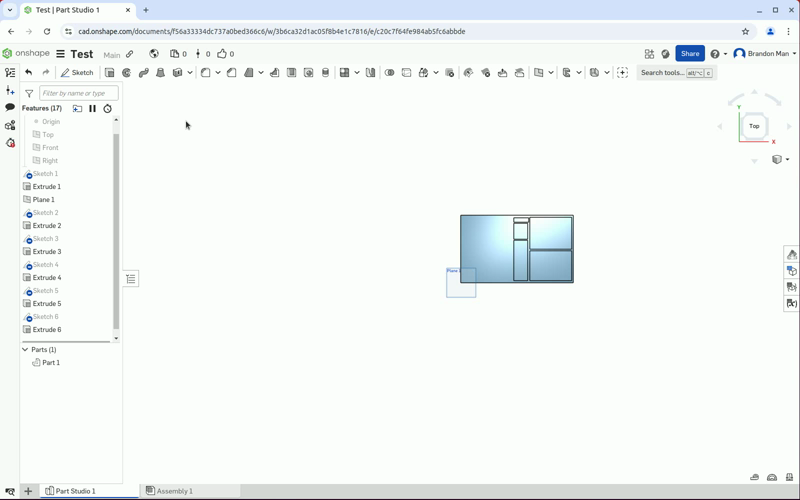
key(shift+h)
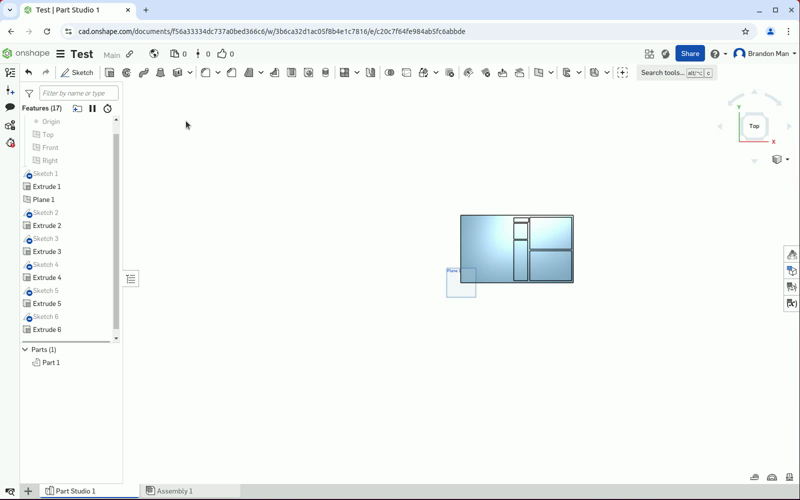
mouse_move(69, 176)
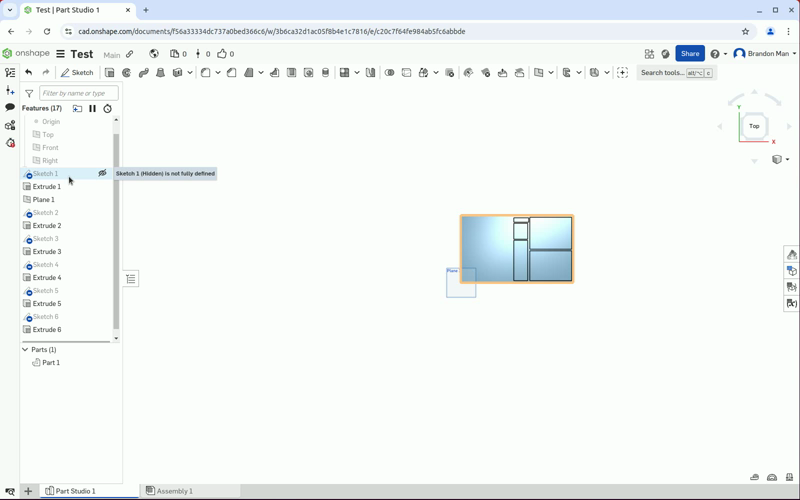
click(69, 176)
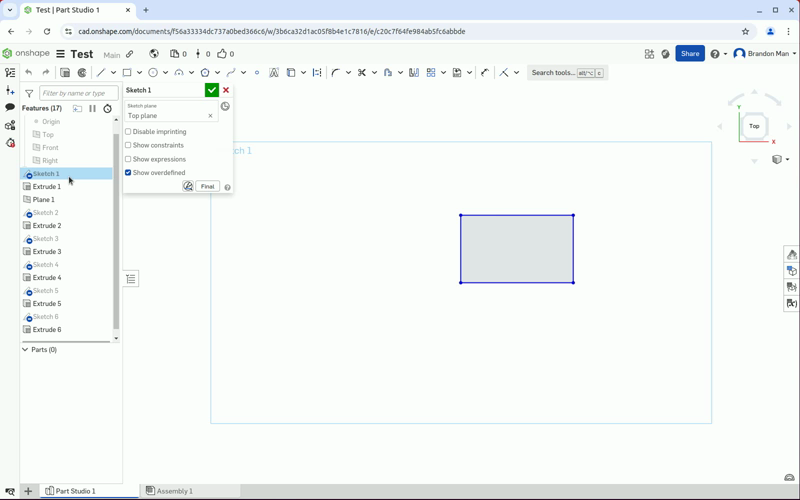
mouse_move(229, 92)
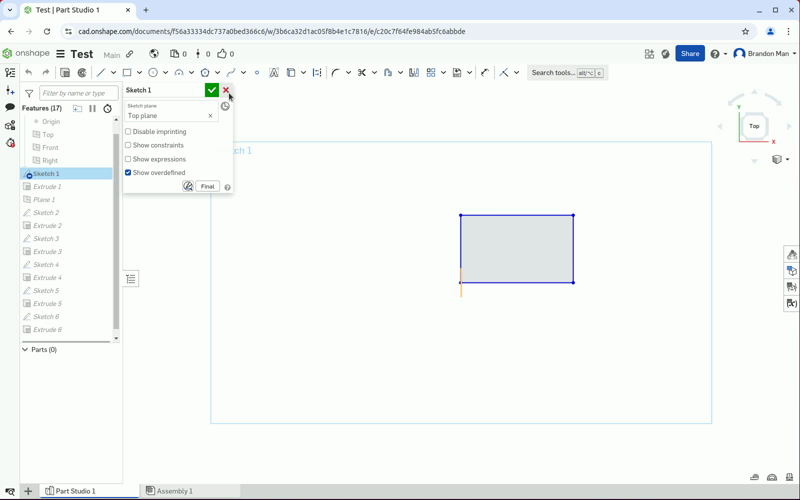
click(229, 92)
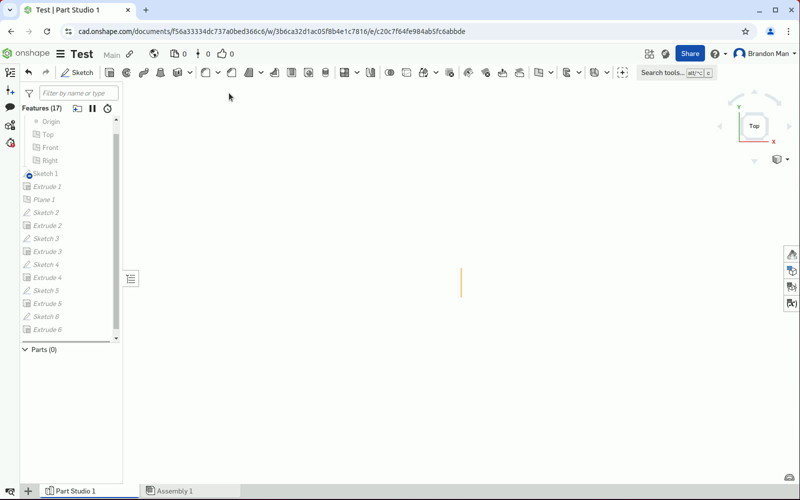
key(shift+s)
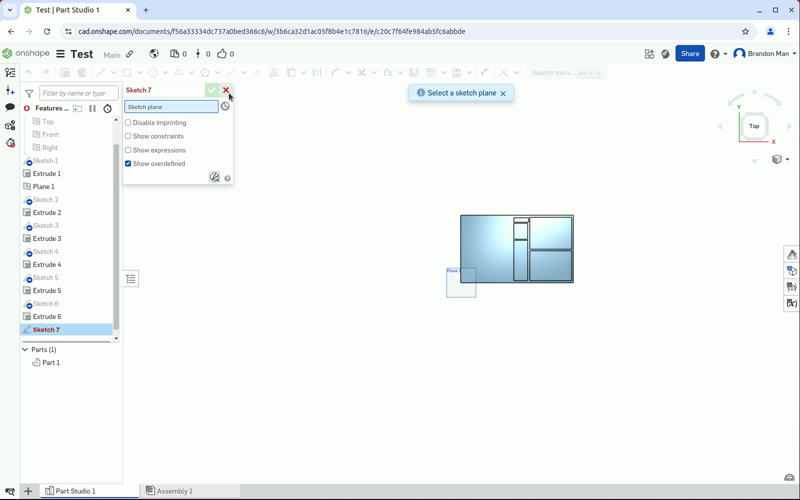
mouse_move(69, 189)
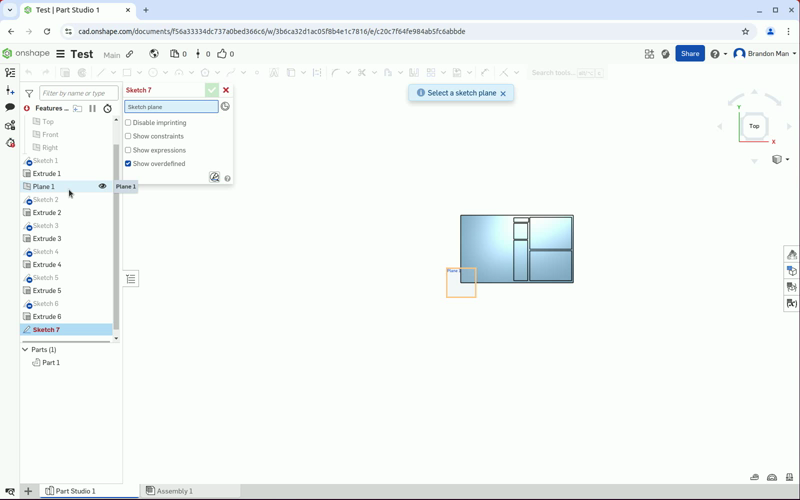
click(69, 189)
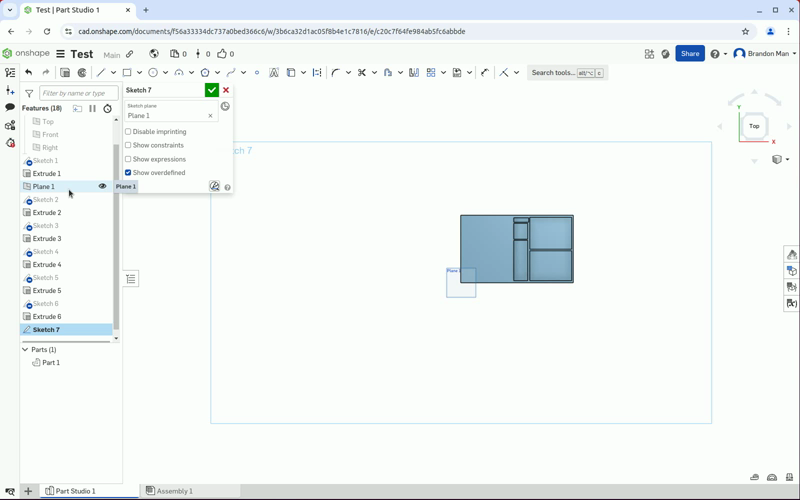
mouse_move(73, 352)
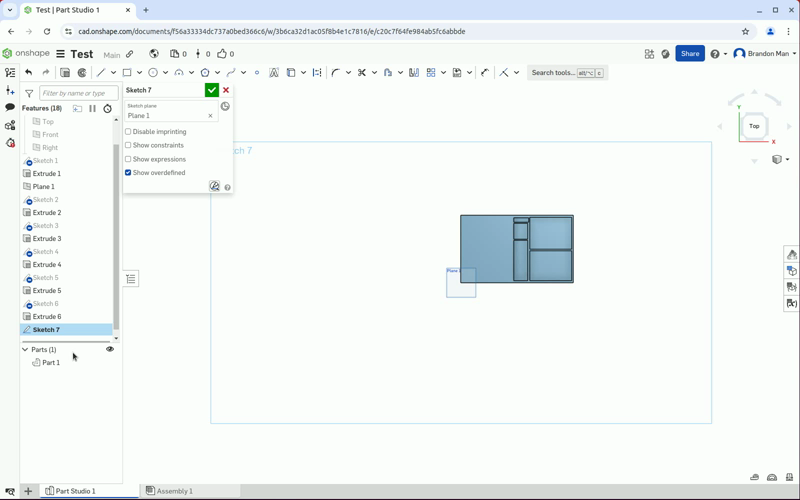
key(y)
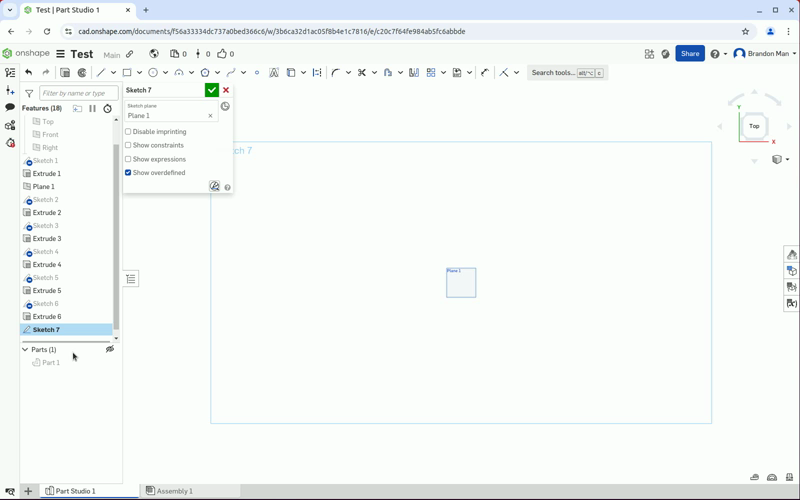
key(l)
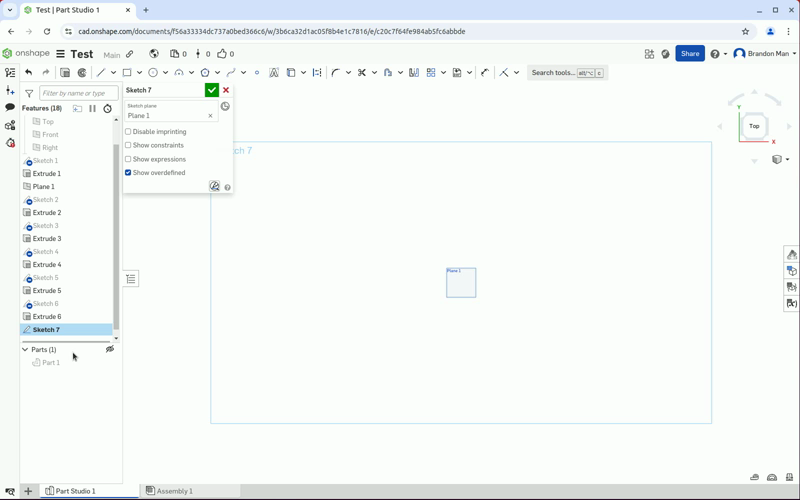
key_down(shift)
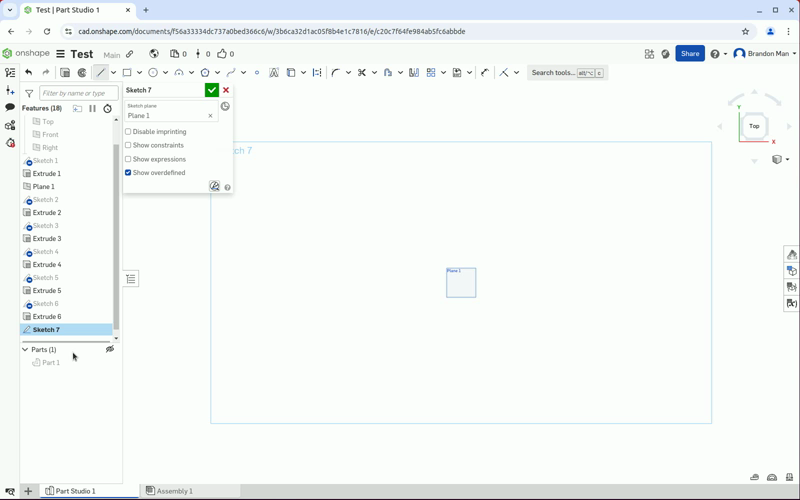
mouse_move(463, 239)
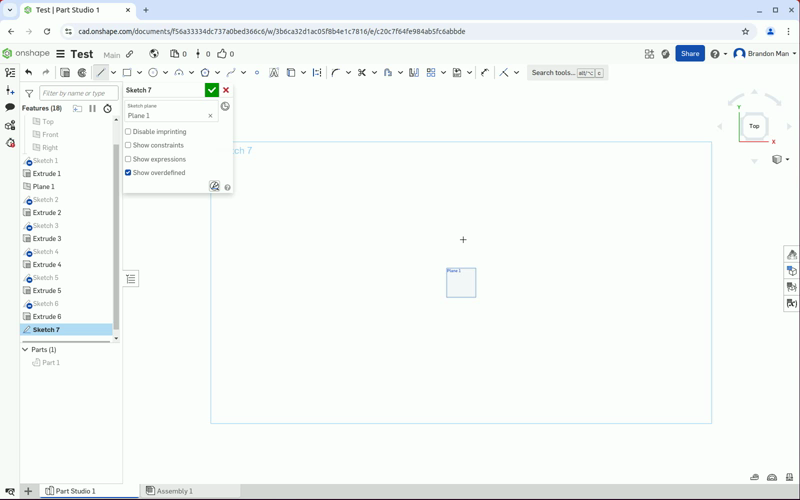
click(463, 239)
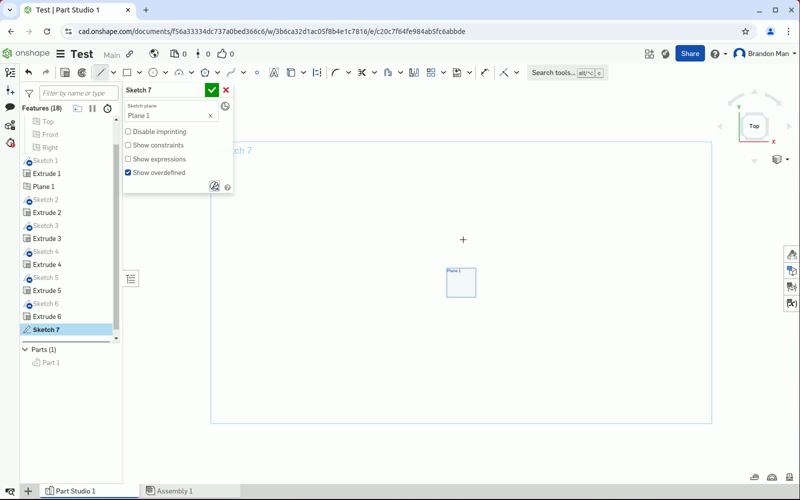
key_up(shift)
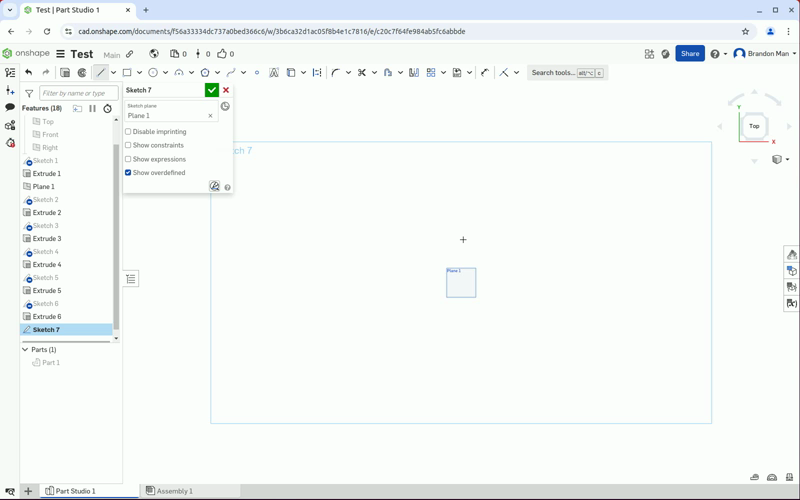
key_down(shift)
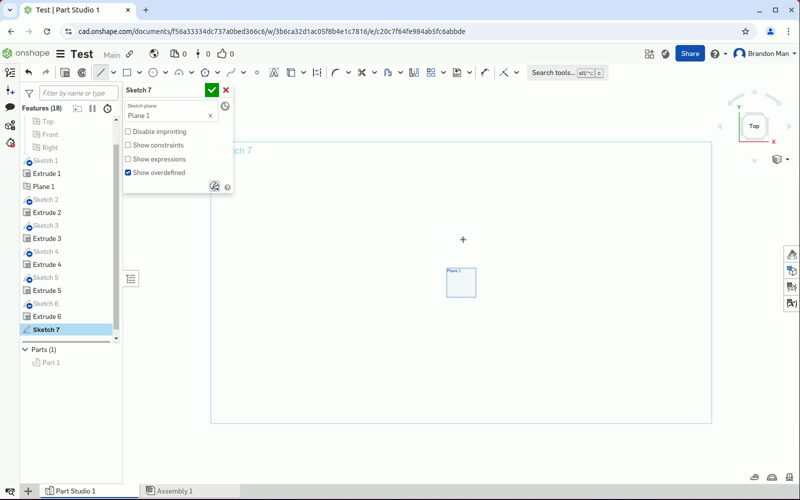
mouse_move(493, 239)
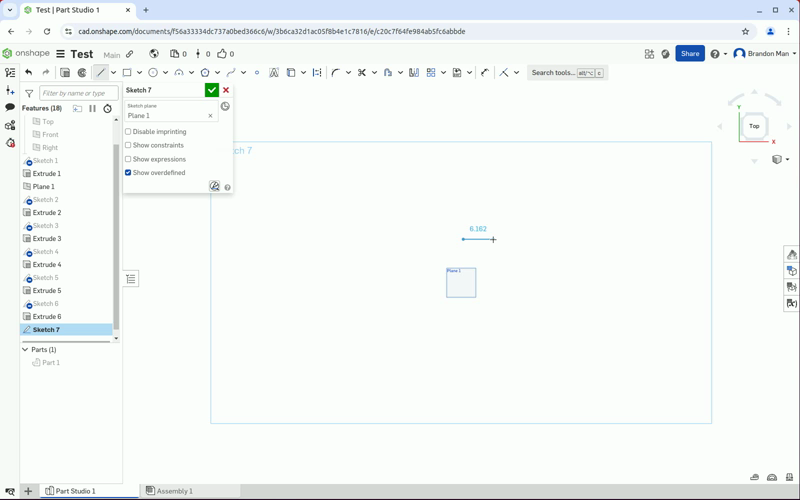
mouse_move(513, 239)
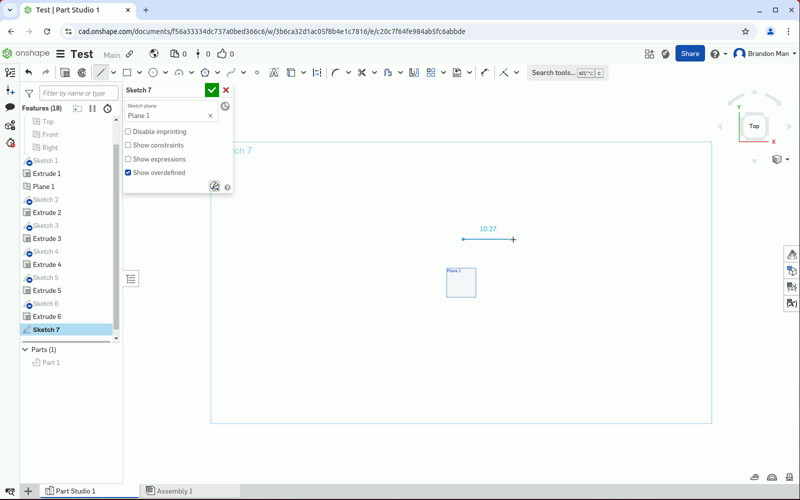
click(513, 239)
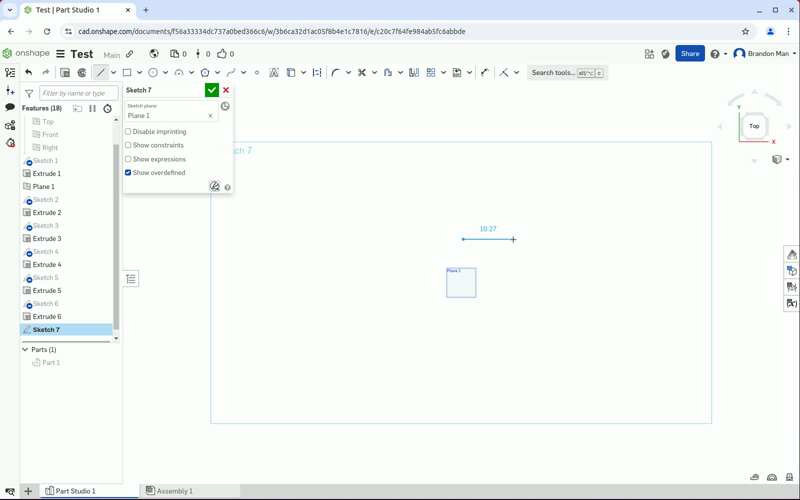
key_up(shift)
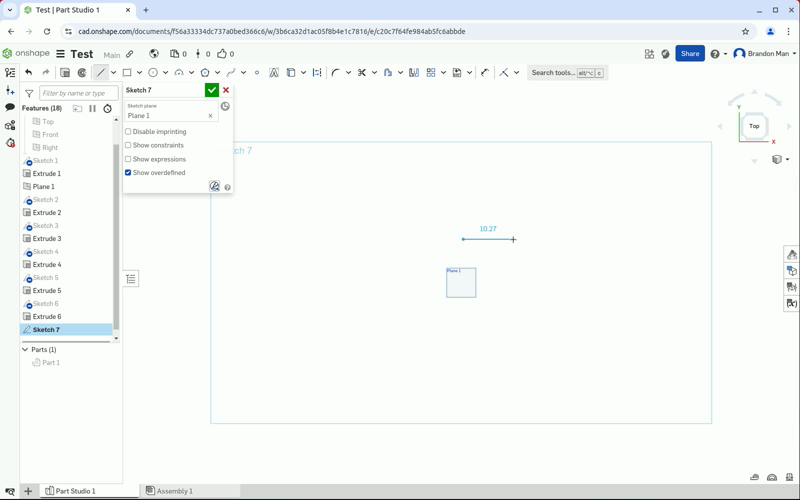
key_down(shift)
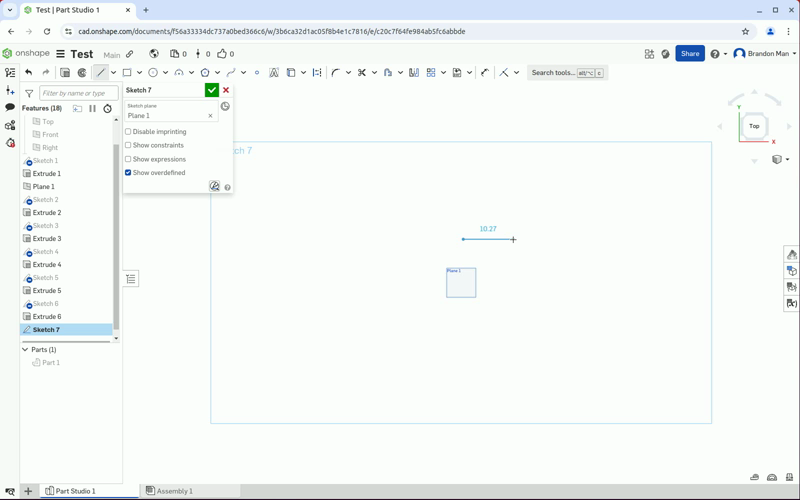
mouse_move(543, 239)
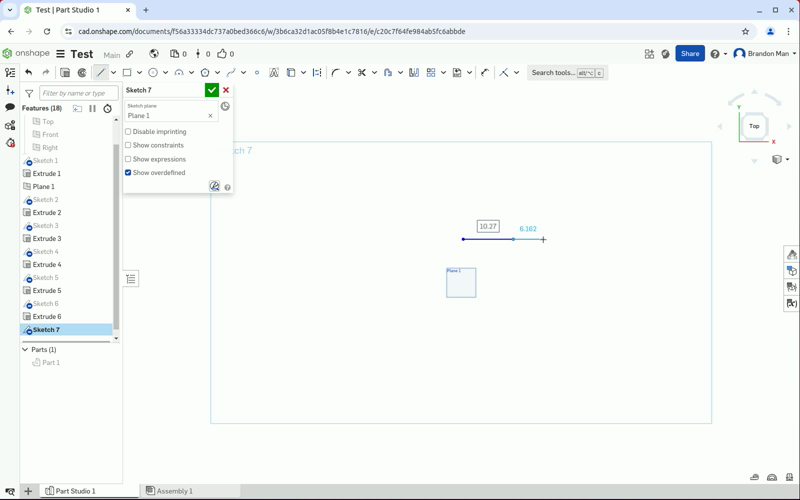
mouse_move(513, 217)
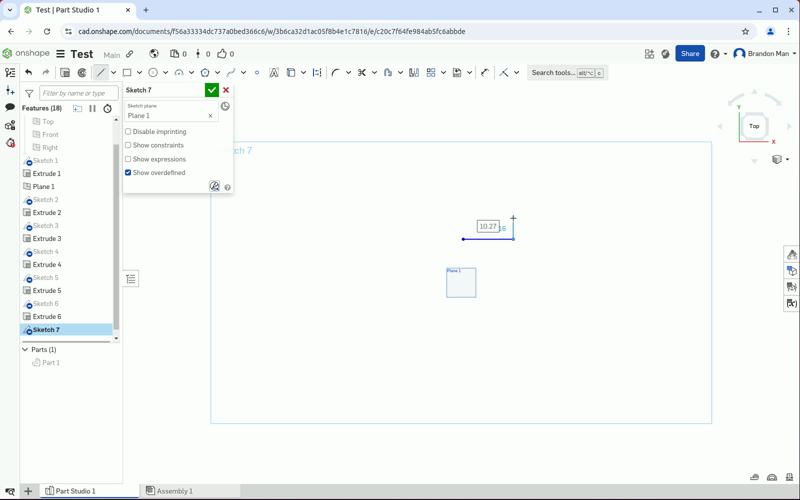
click(513, 217)
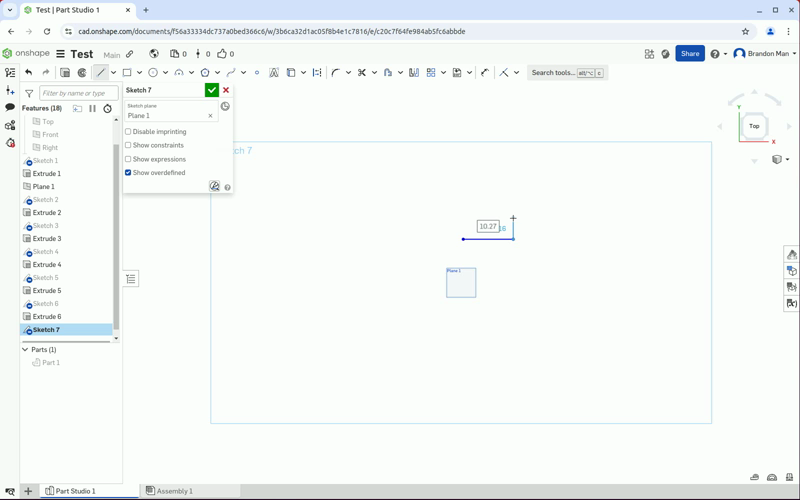
key_up(shift)
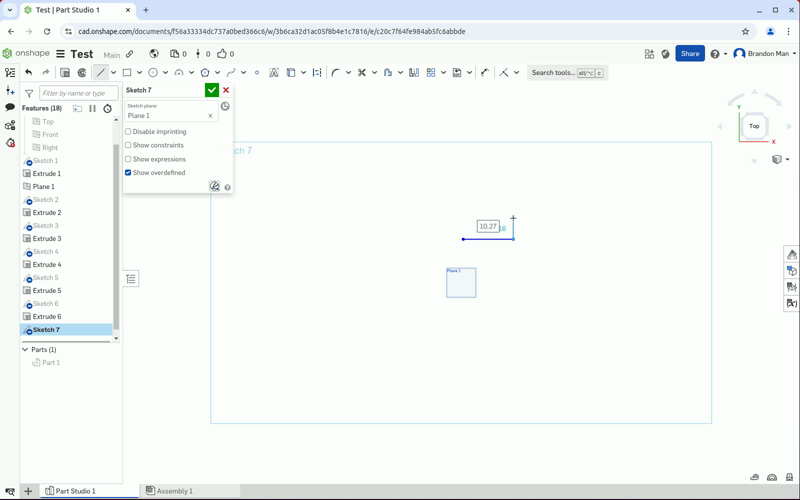
key_down(shift)
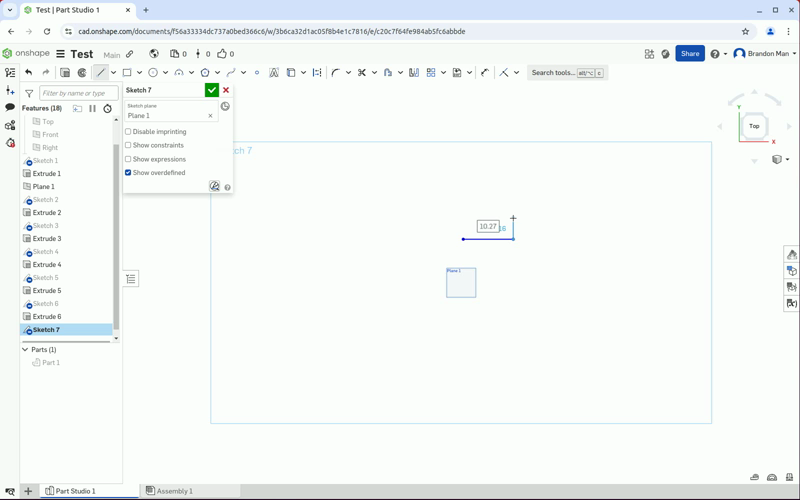
mouse_move(543, 217)
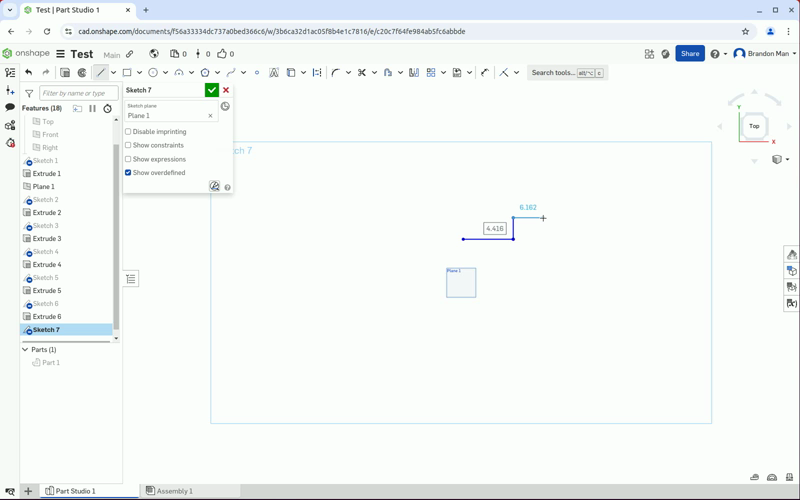
mouse_move(463, 217)
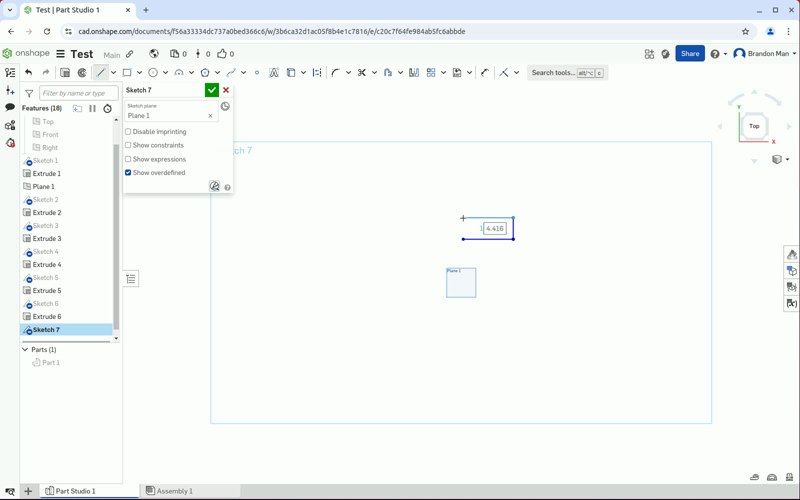
click(463, 217)
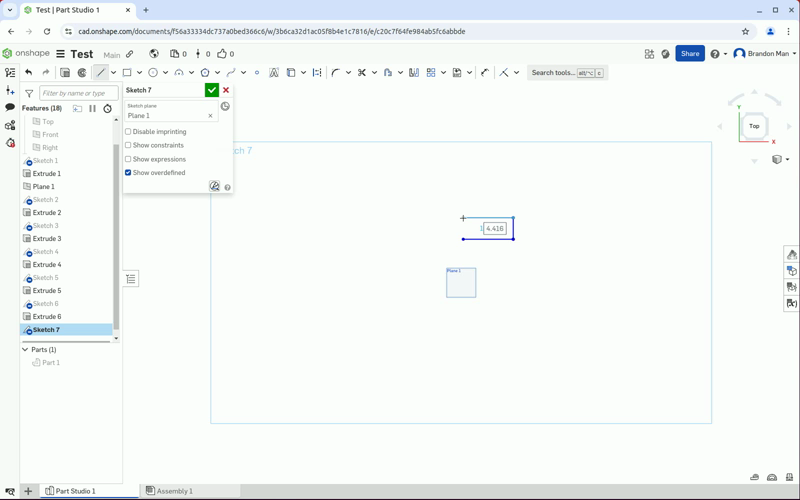
key_up(shift)
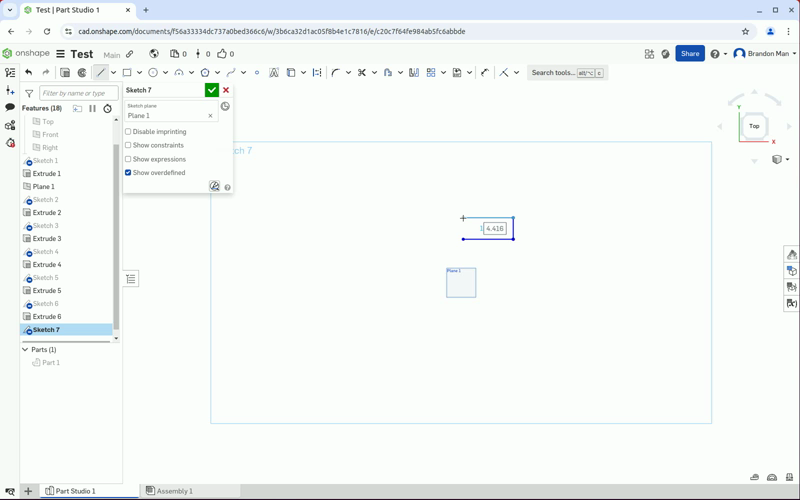
mouse_move(493, 217)
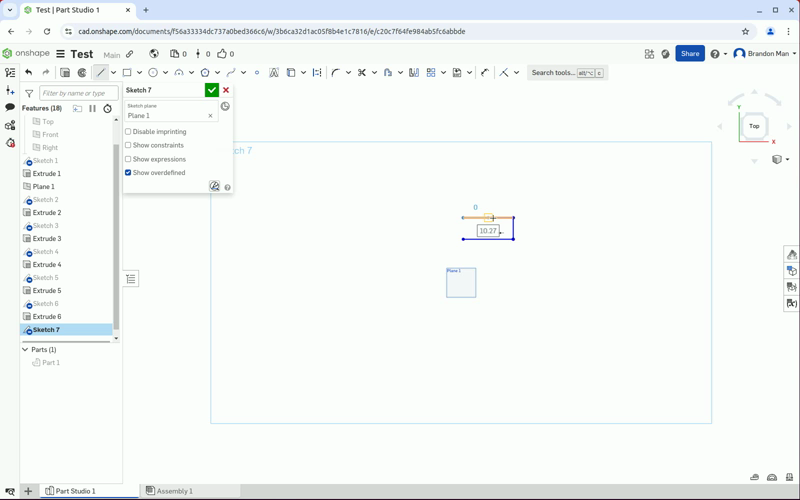
key_down(shift)
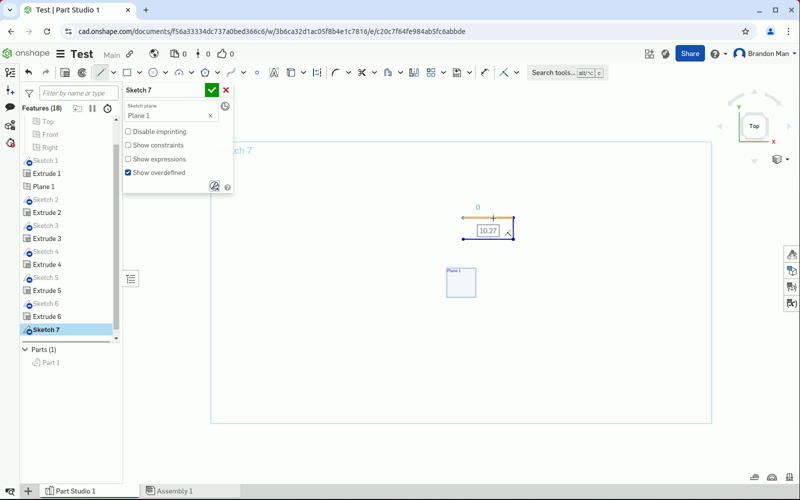
mouse_move(463, 239)
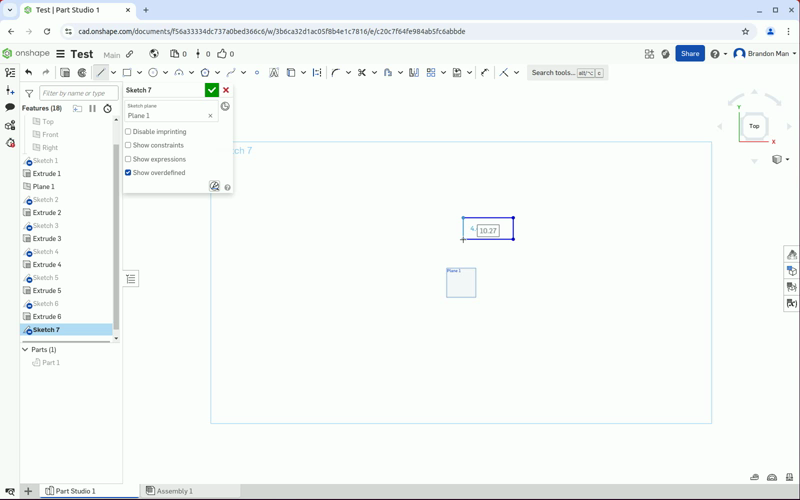
key_up(shift)
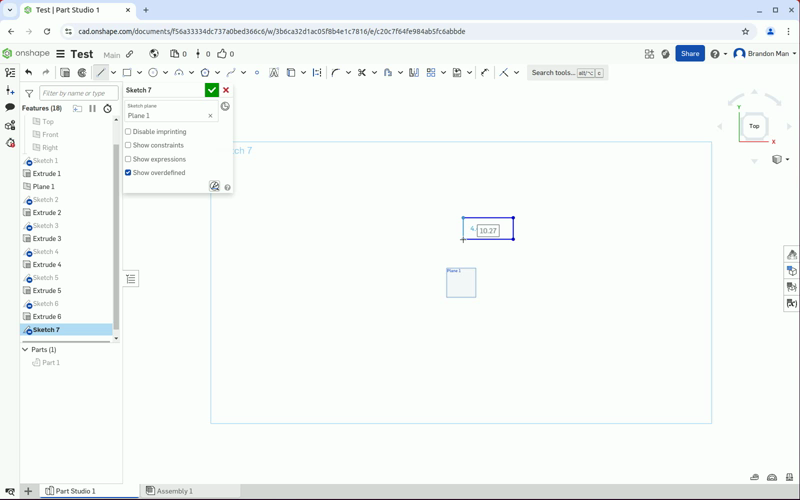
click(463, 239)
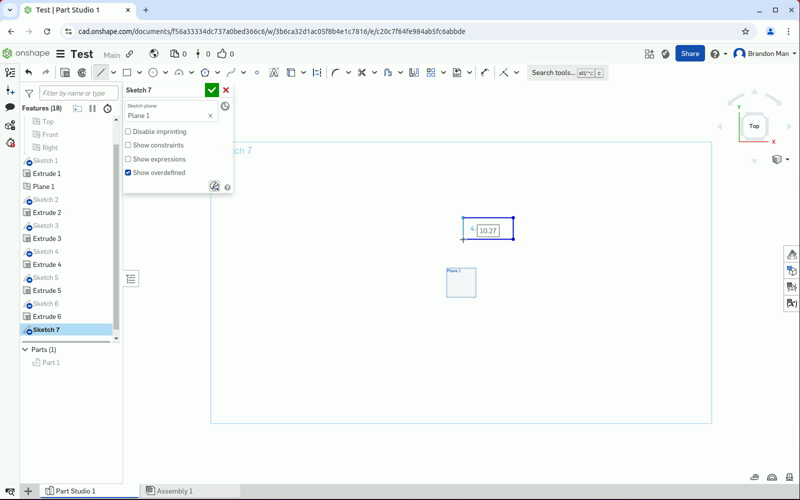
key(esc)
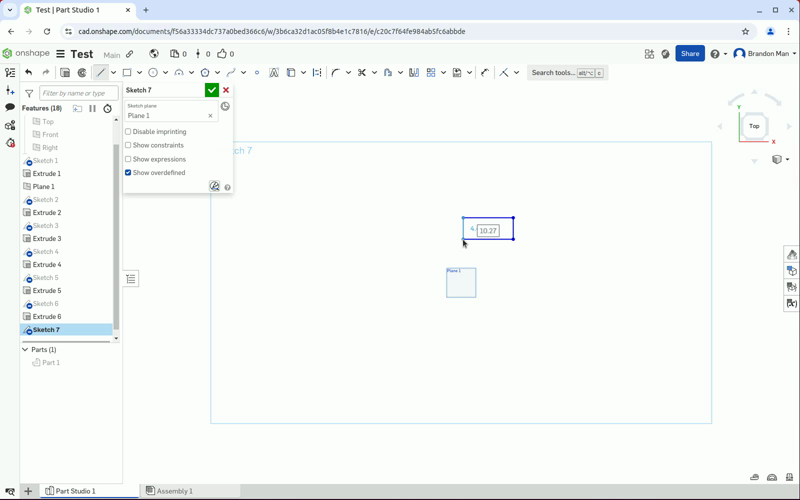
mouse_move(478, 223)
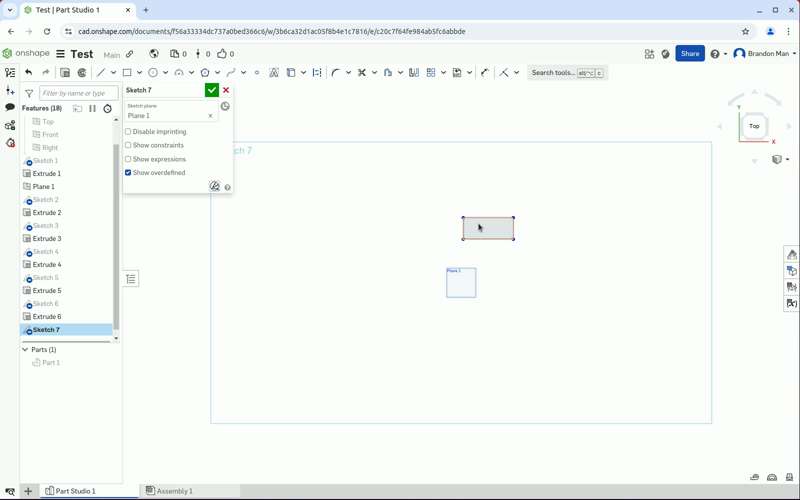
scroll(6)
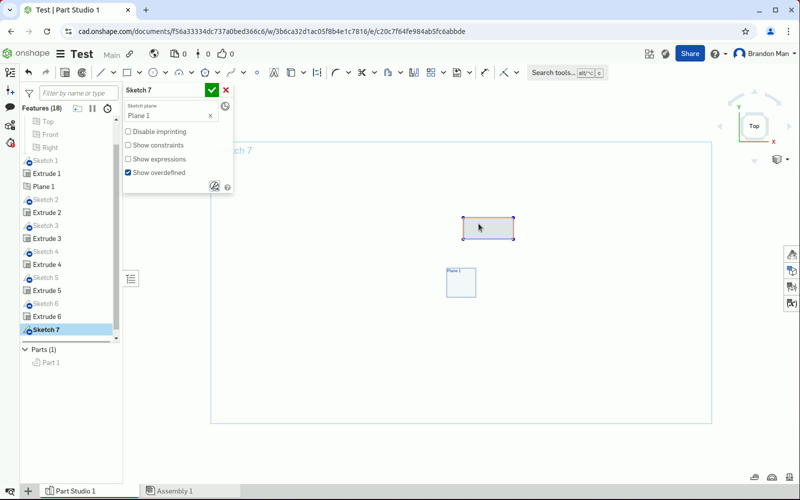
scroll(6)
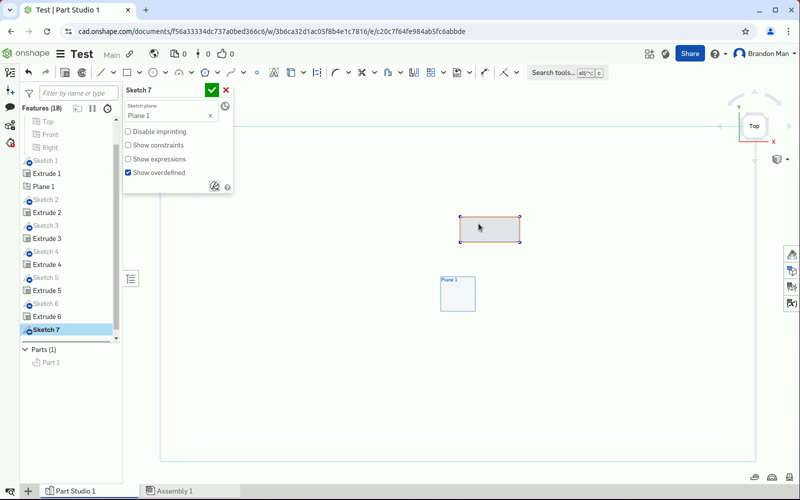
scroll(6)
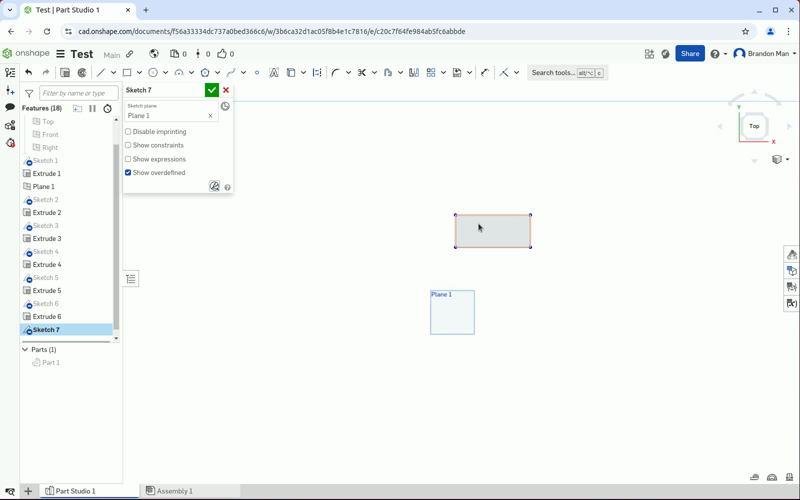
scroll(6)
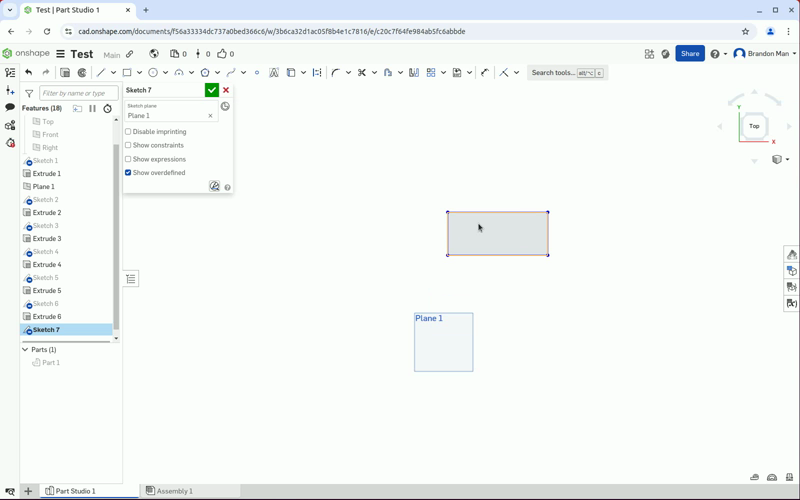
scroll(6)
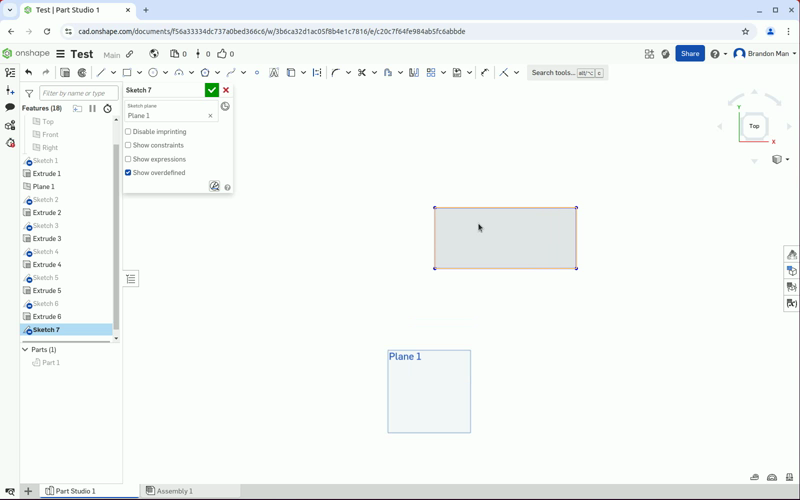
scroll(6)
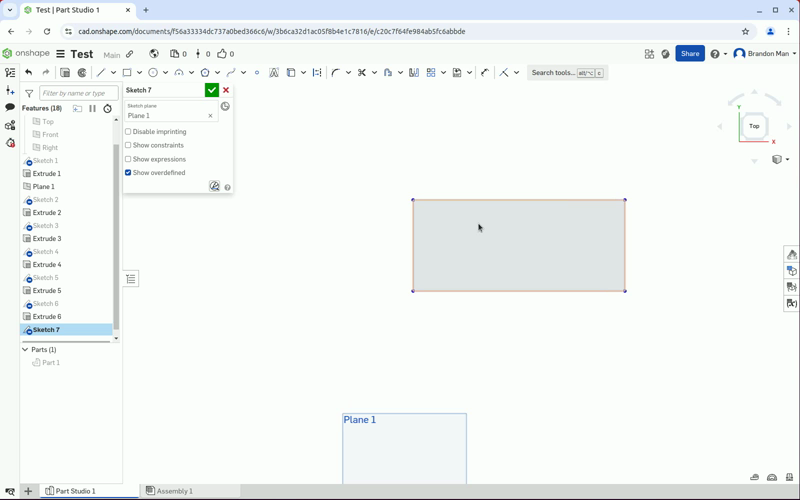
scroll(6)
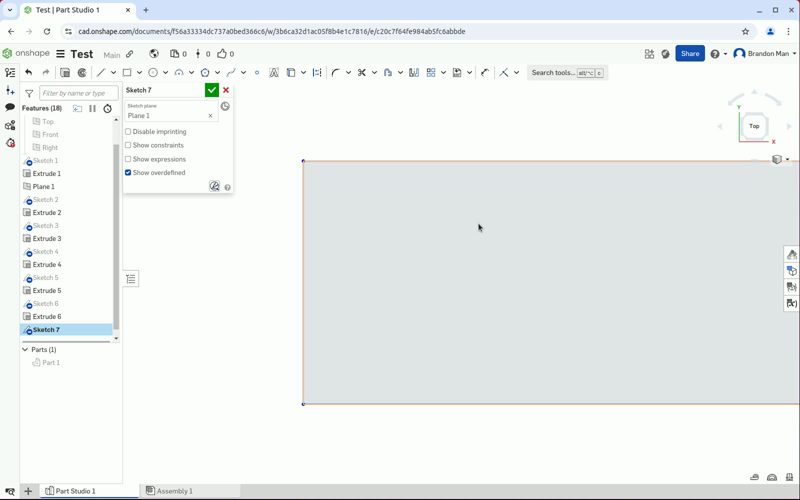
click(478, 223)
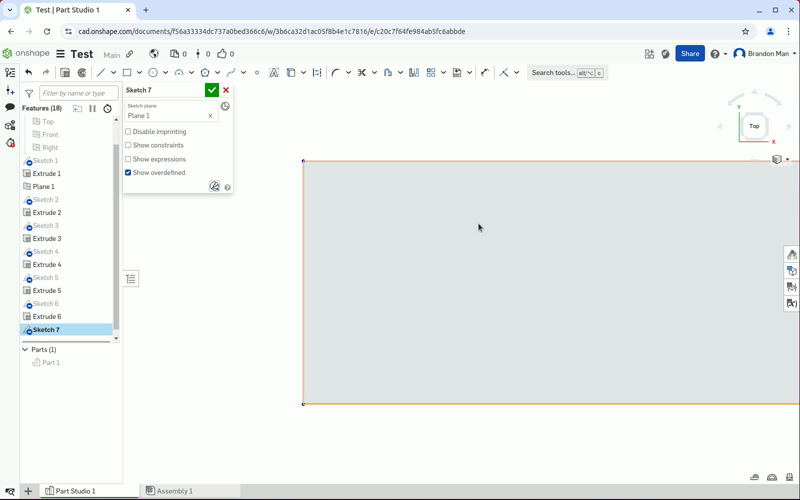
scroll(-6)
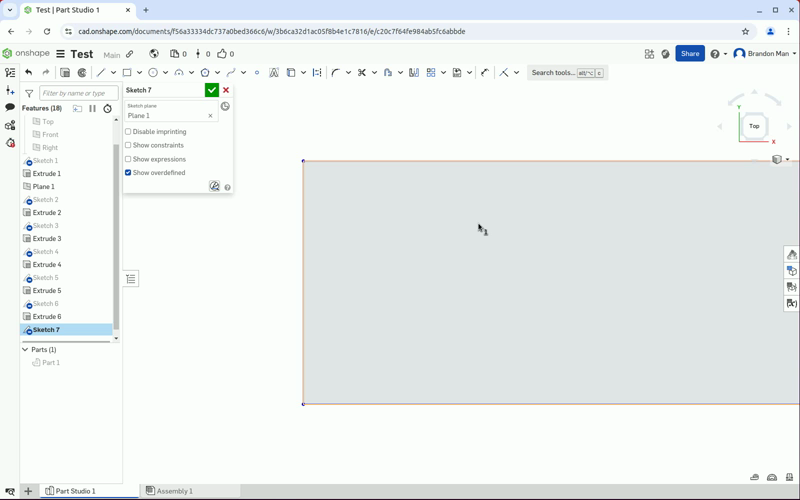
scroll(-6)
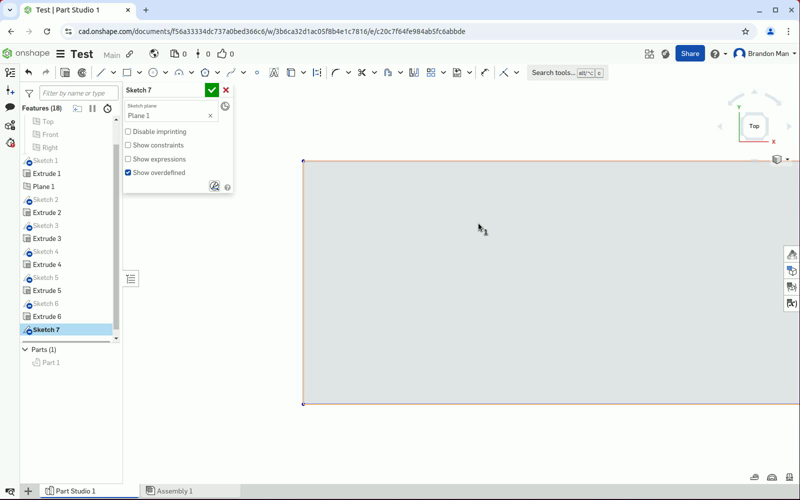
scroll(-6)
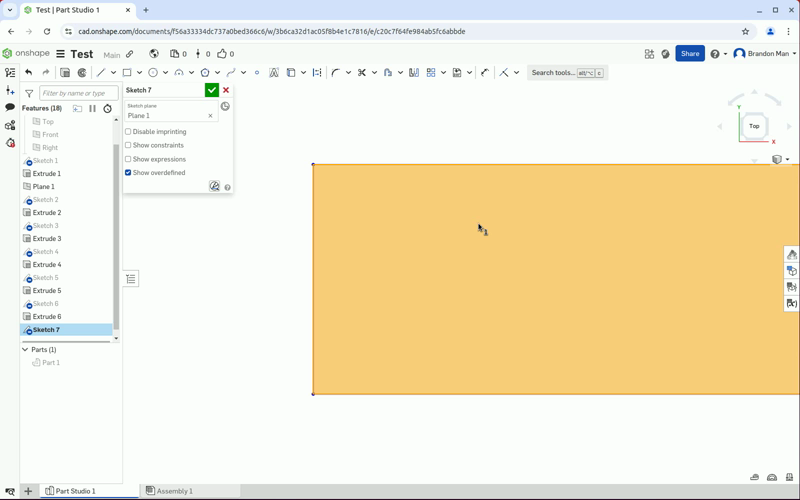
scroll(-6)
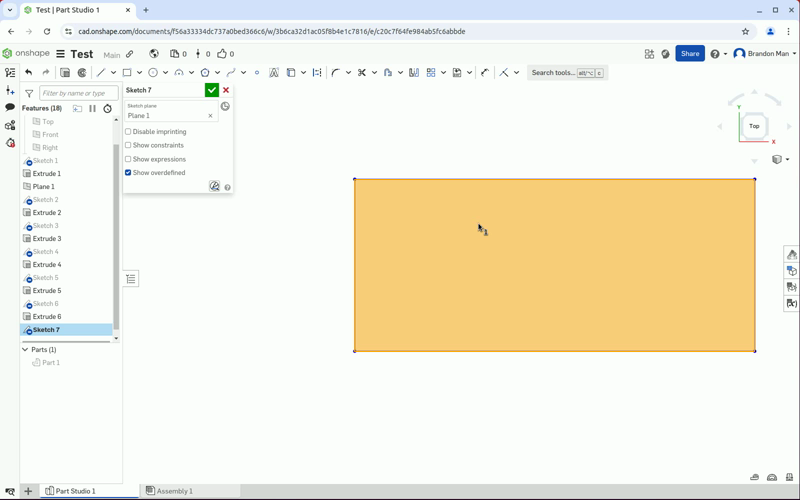
scroll(-6)
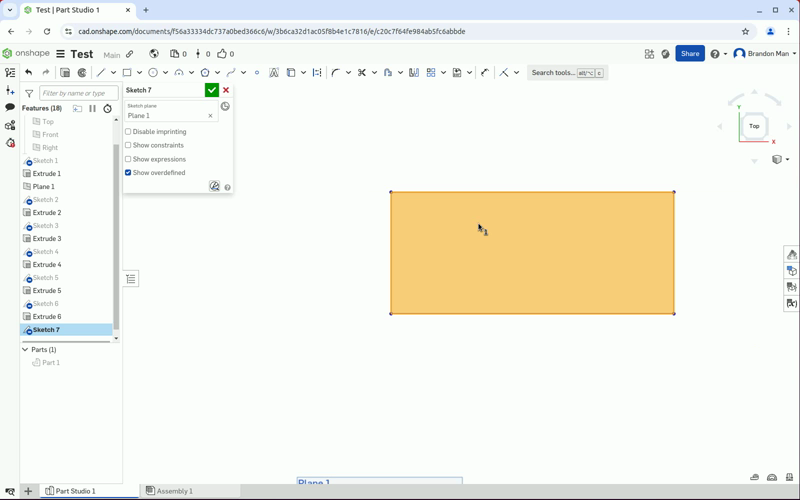
scroll(-6)
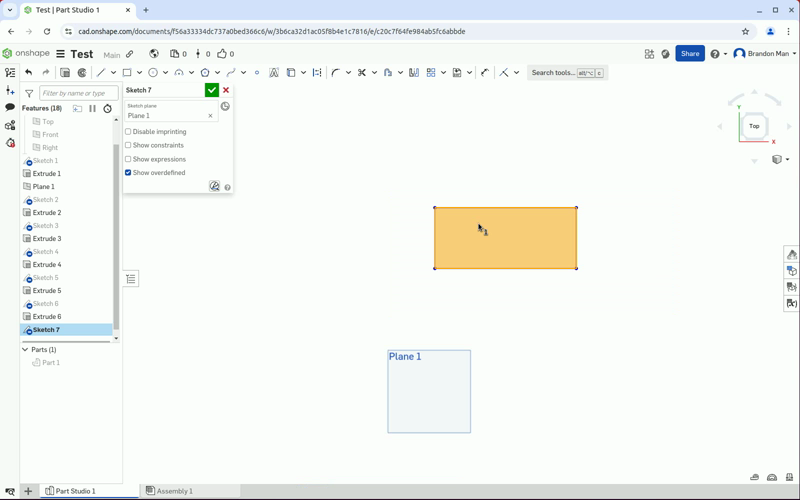
scroll(-6)
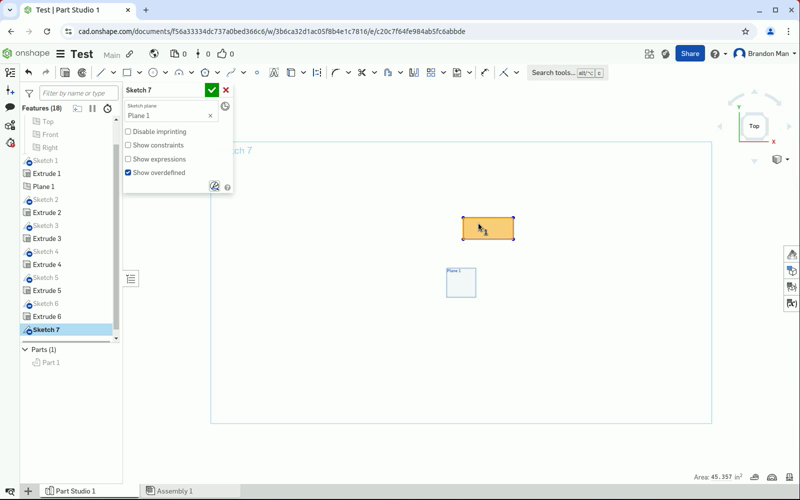
mouse_move(73, 352)
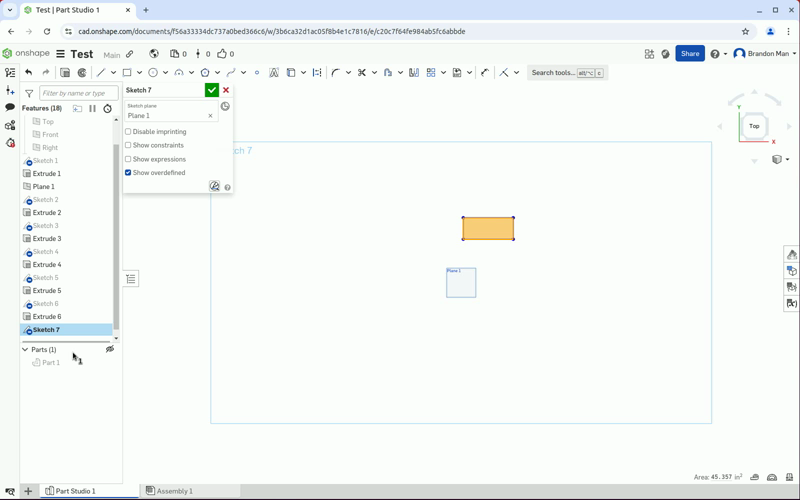
key(shift+y)
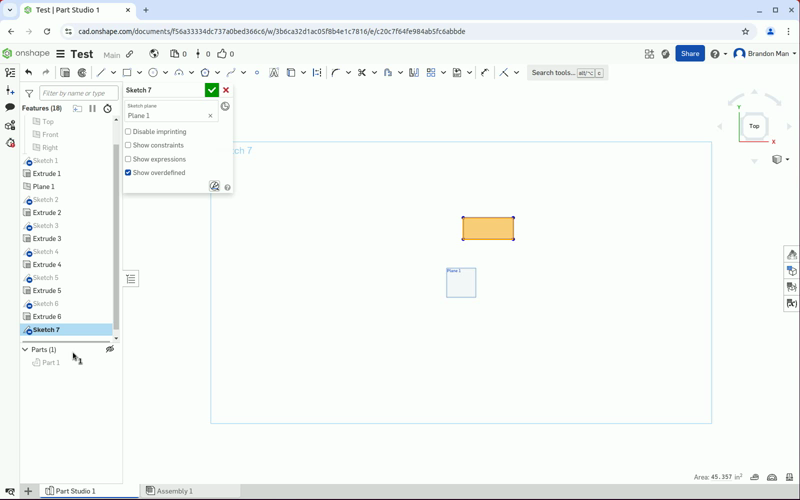
key(shift+e)
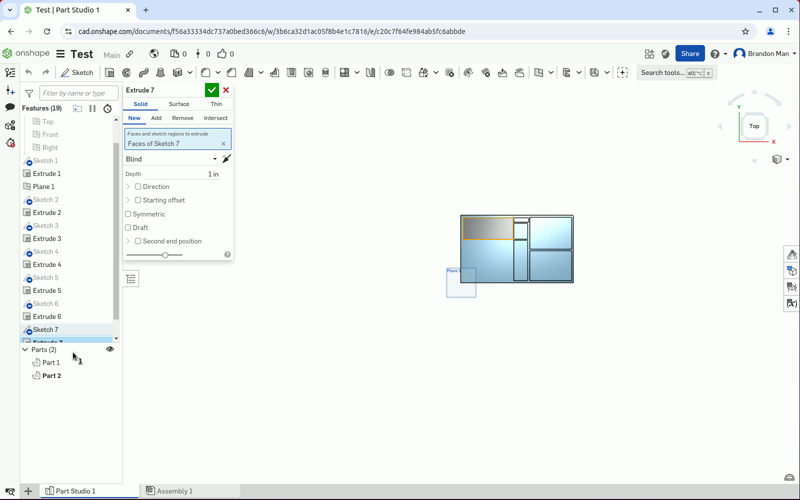
mouse_move(143, 106)
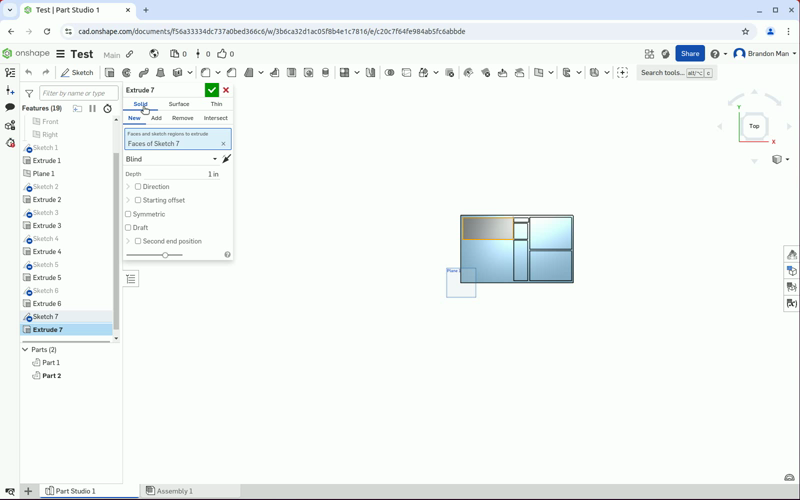
click(143, 106)
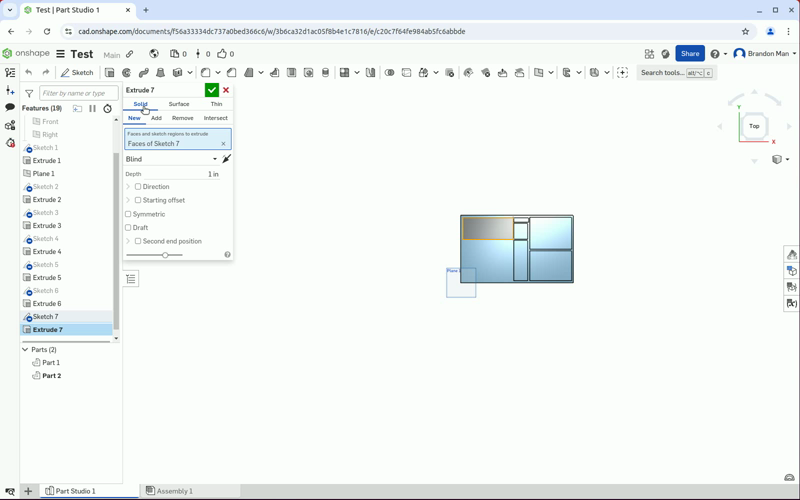
mouse_move(186, 120)
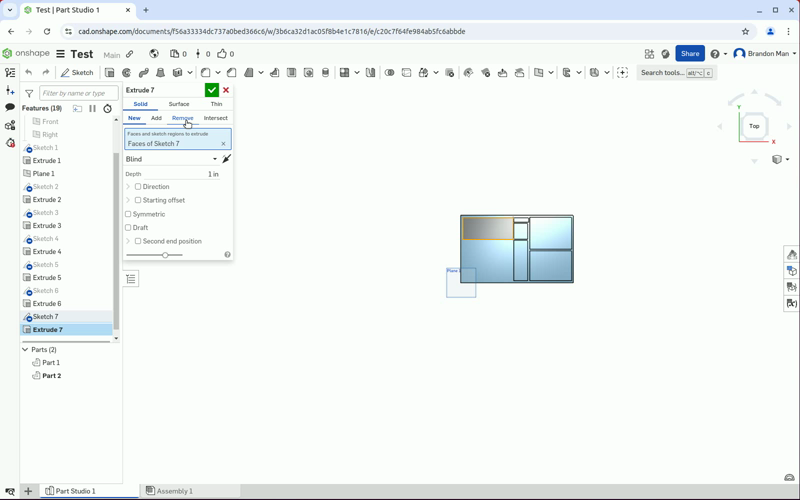
click(186, 120)
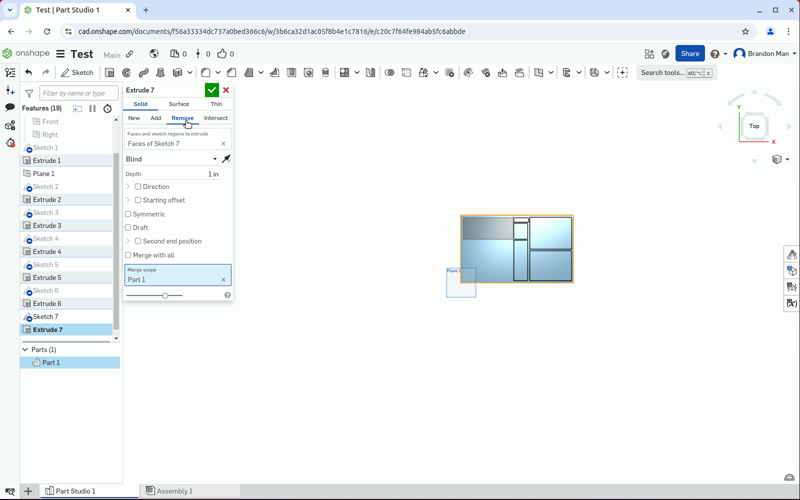
key(tab, 4)
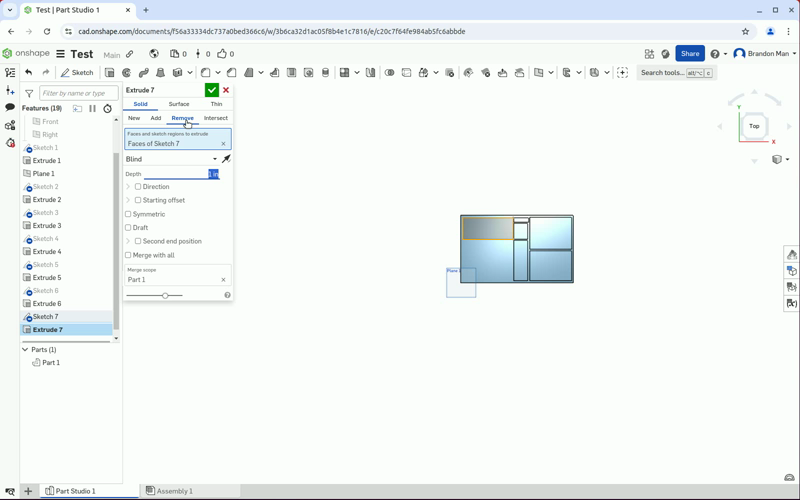
text(2.648)
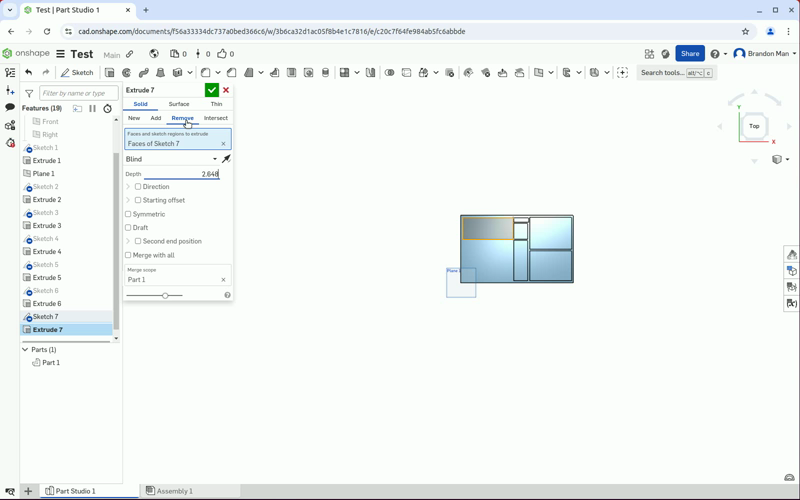
key(tab, 6)
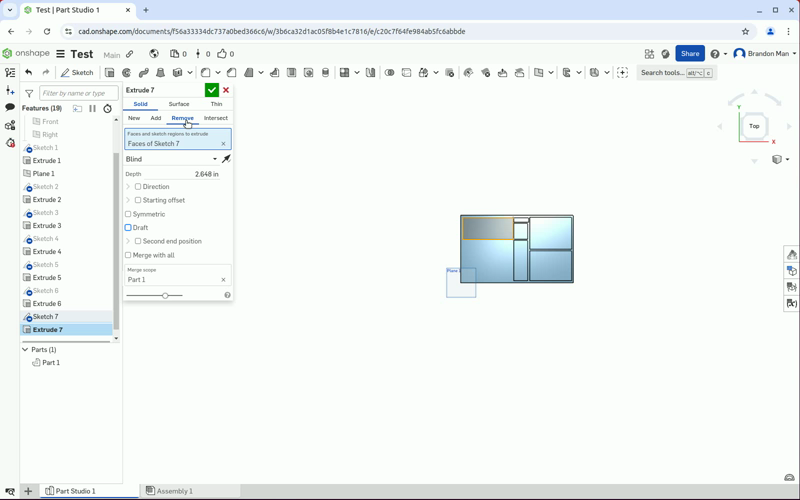
key(space)
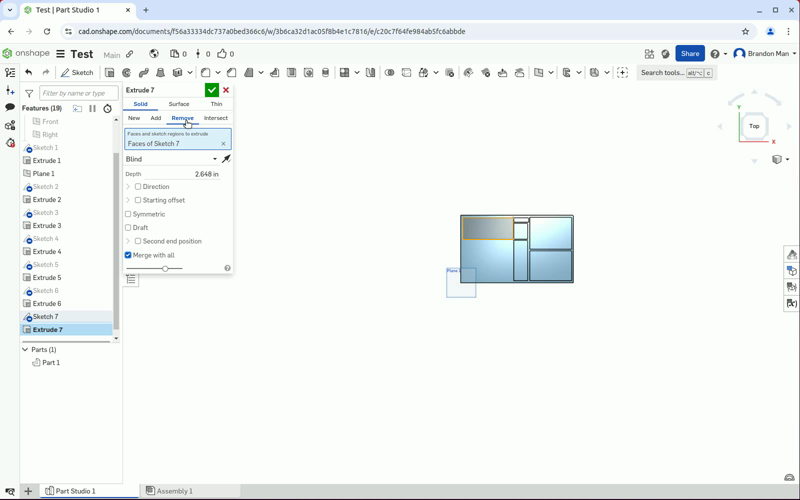
key(enter)
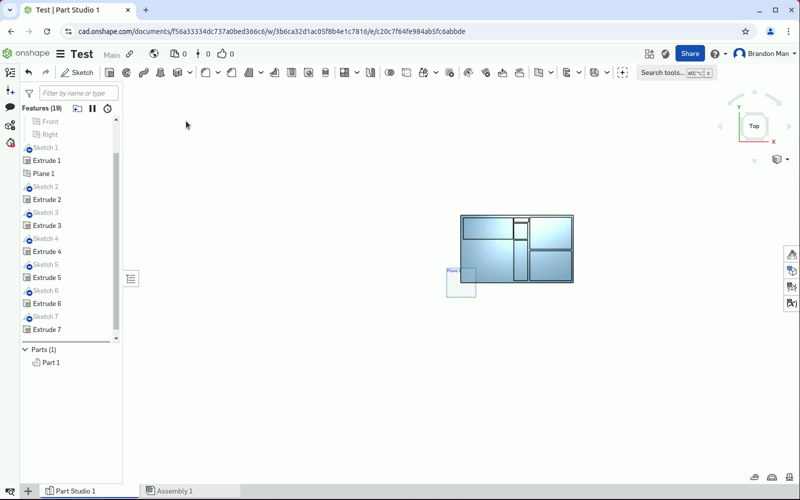
key(shift+h)
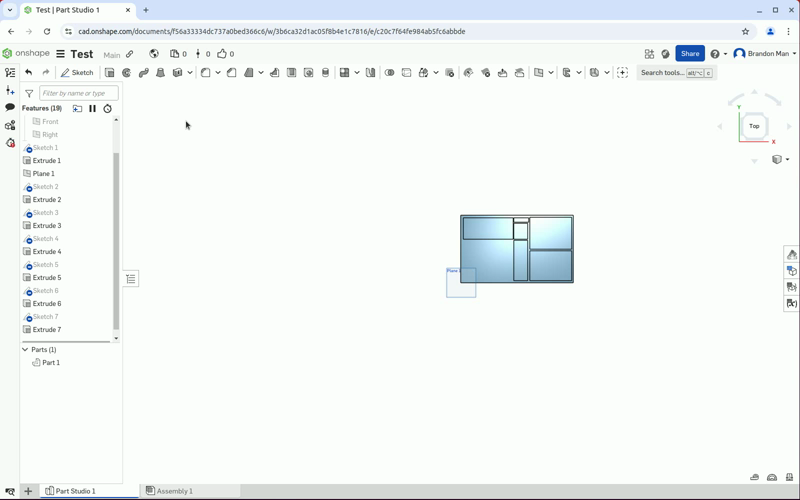
key(shift+h)
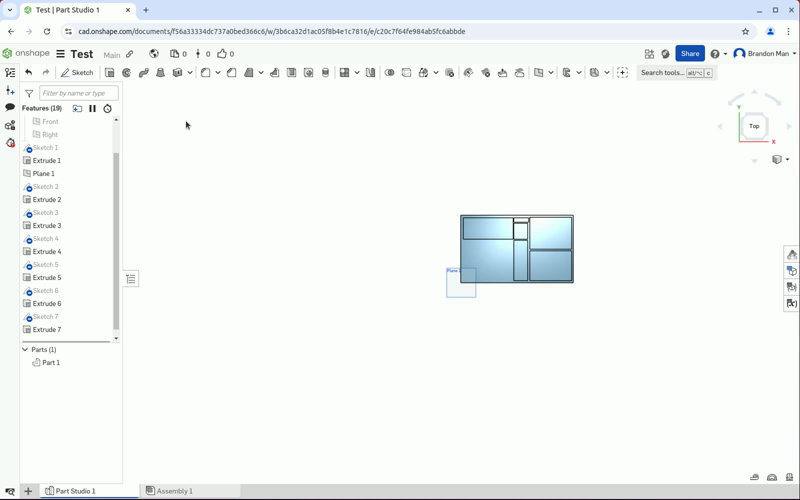
mouse_move(69, 150)
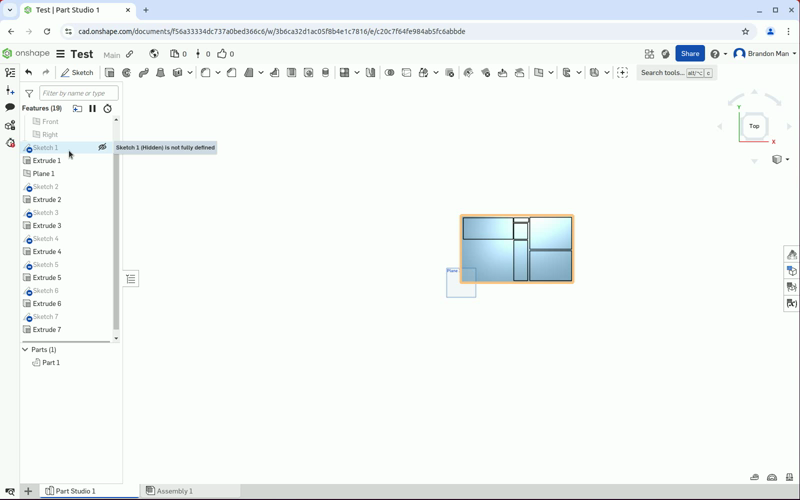
click(69, 150)
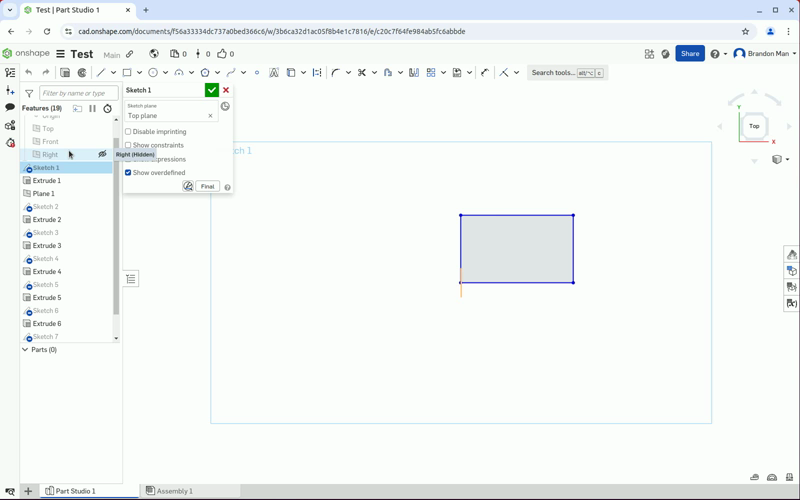
mouse_move(229, 92)
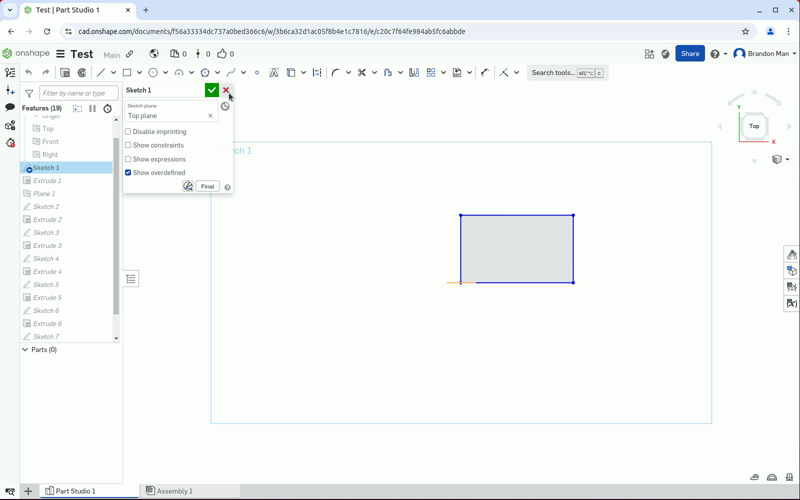
click(229, 92)
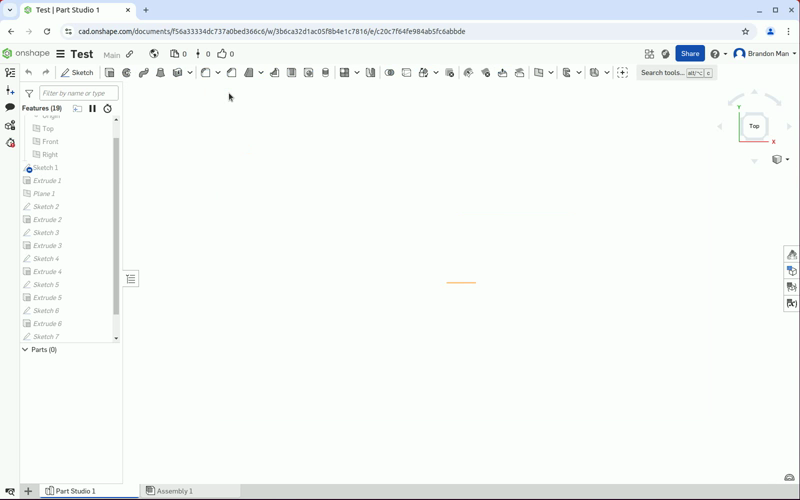
key(shift+s)
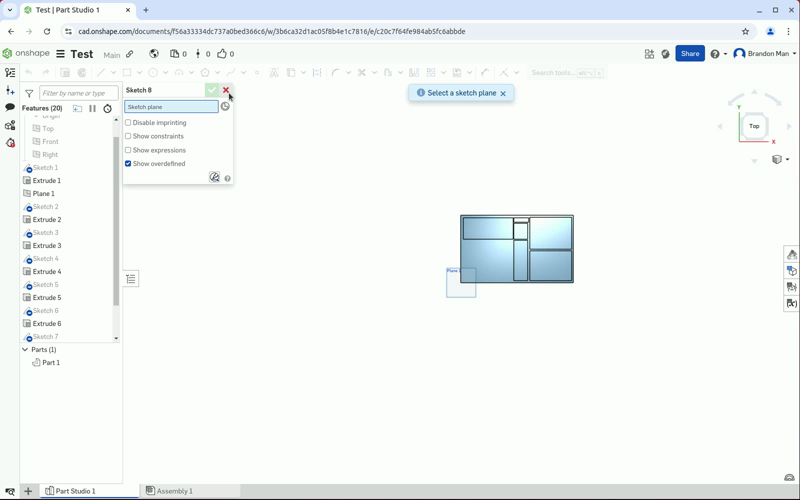
mouse_move(69, 163)
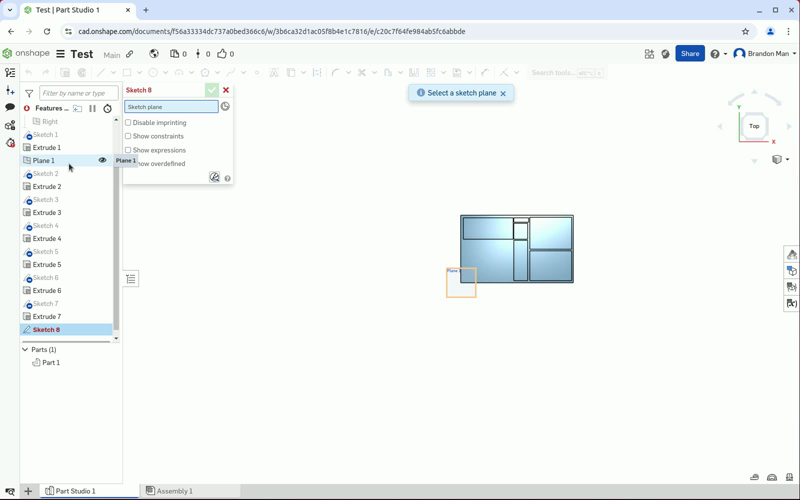
click(69, 163)
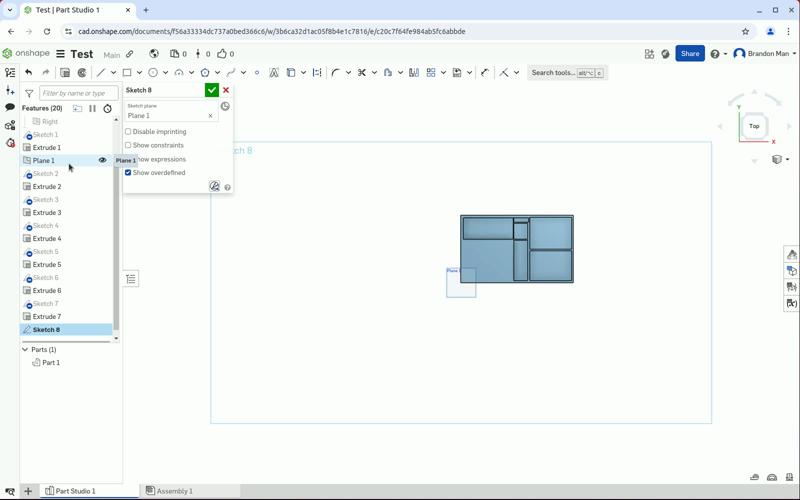
mouse_move(73, 352)
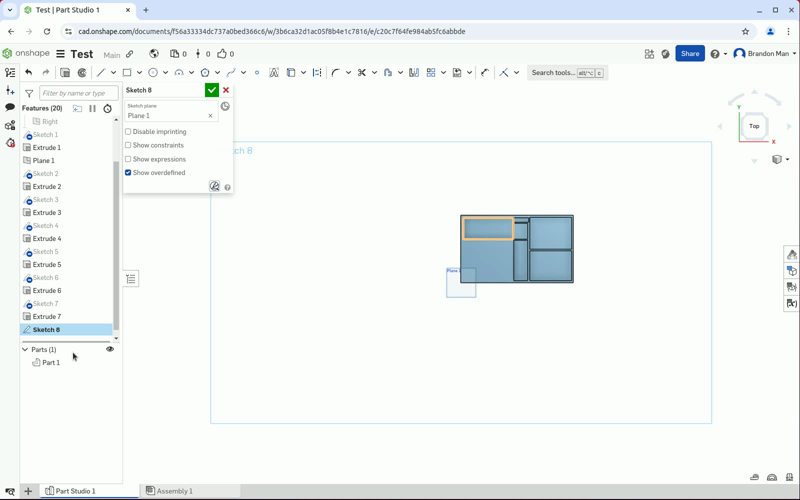
key(y)
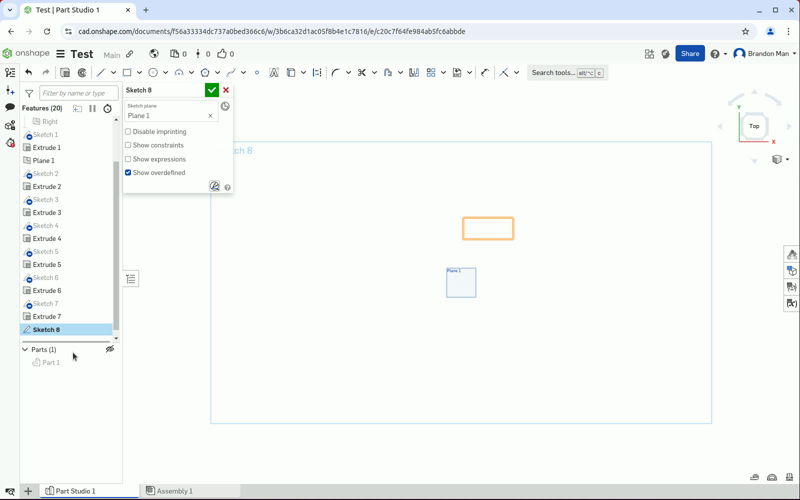
key(l)
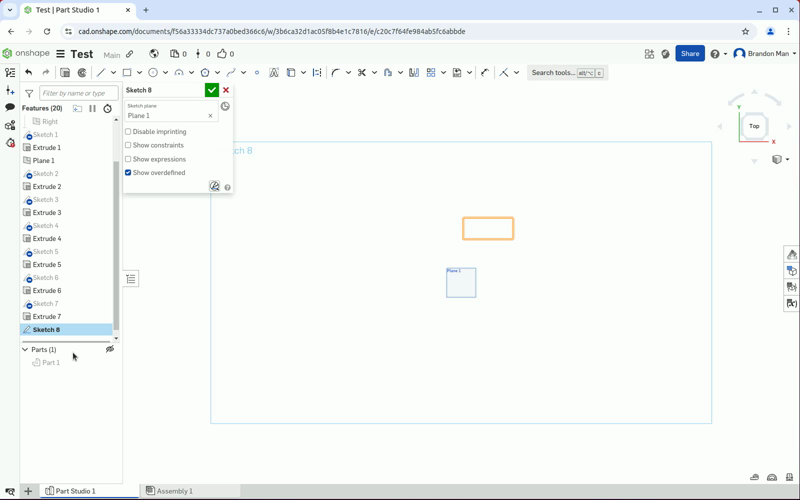
key_down(shift)
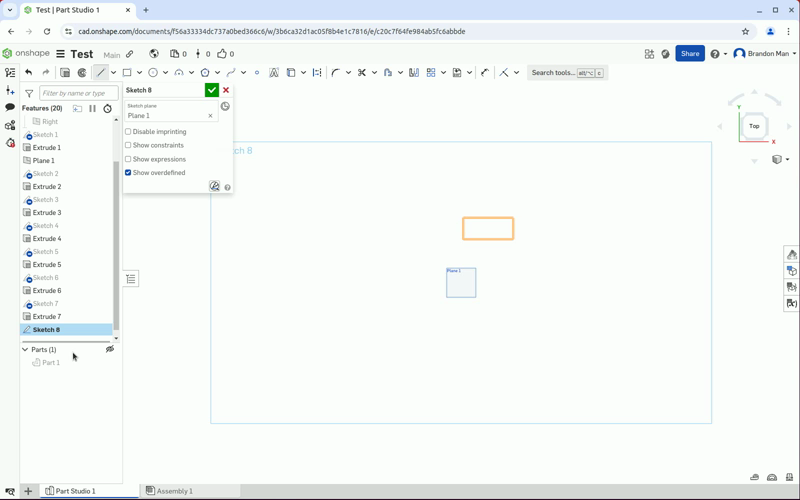
mouse_move(498, 280)
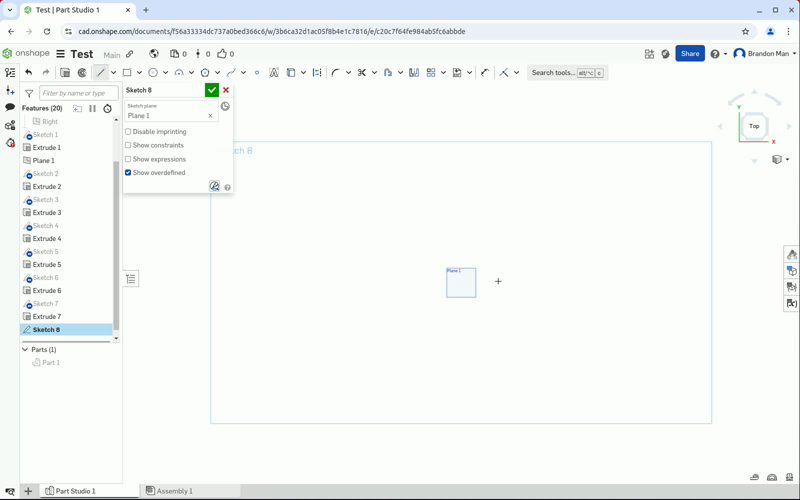
click(498, 280)
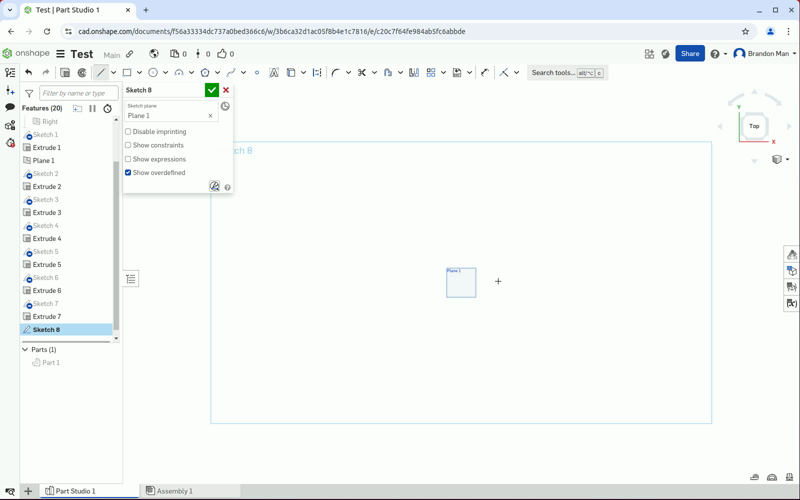
key_up(shift)
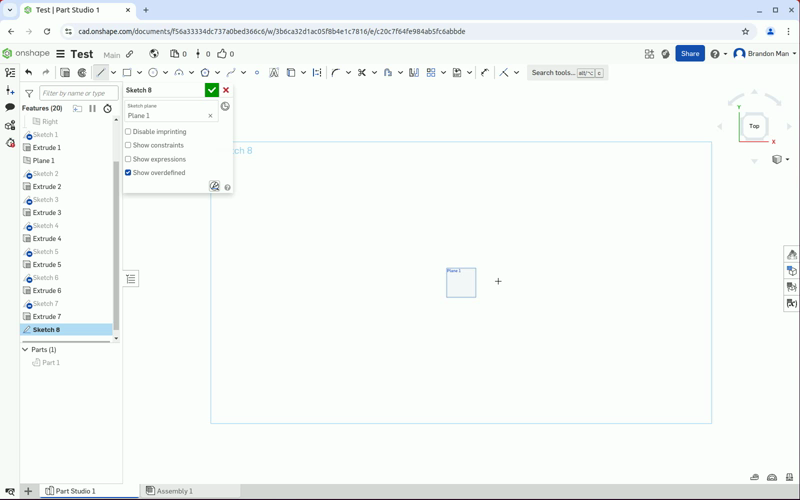
key_down(shift)
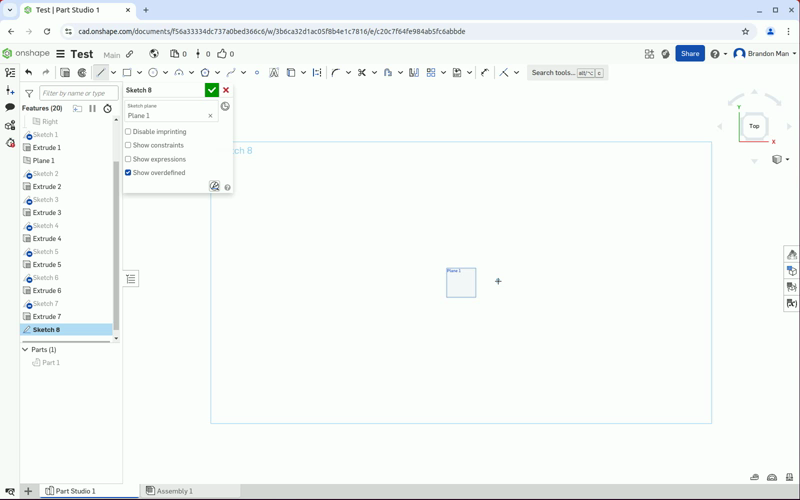
mouse_move(528, 280)
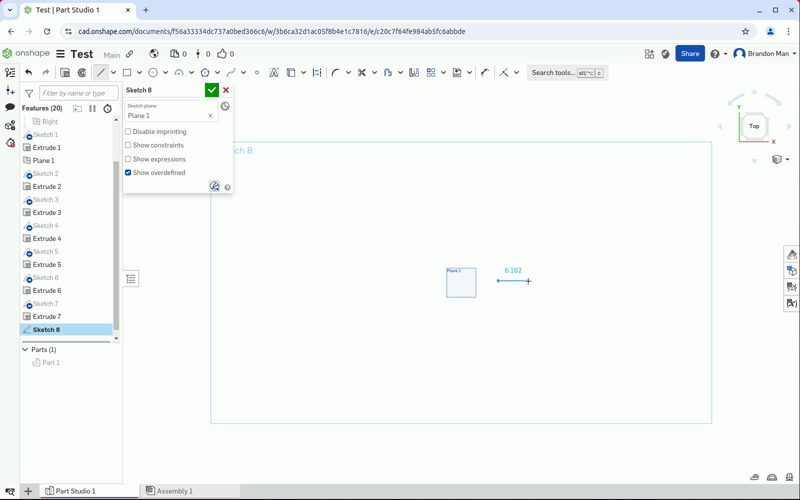
mouse_move(512, 280)
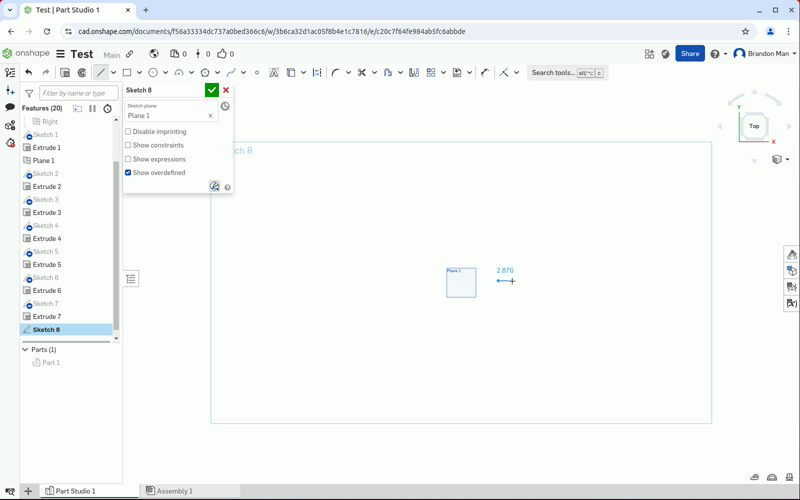
click(512, 280)
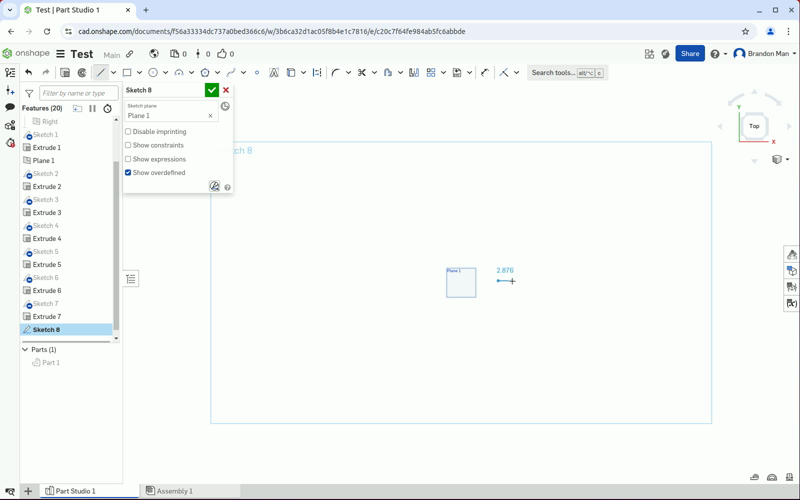
key_up(shift)
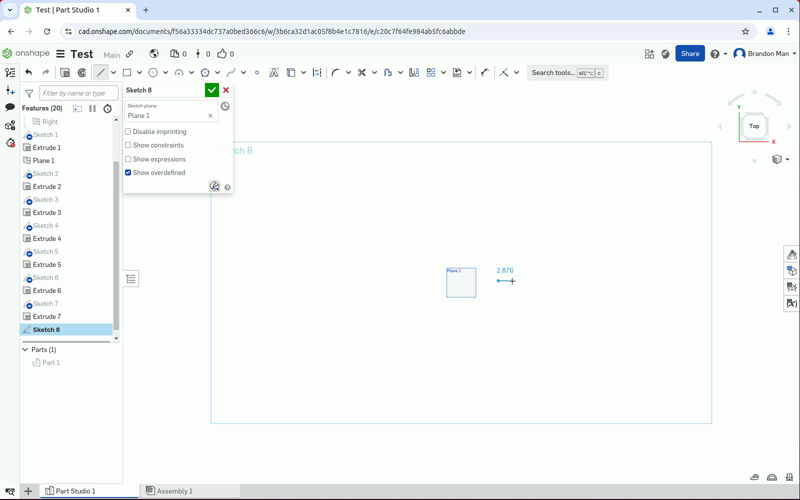
key_down(shift)
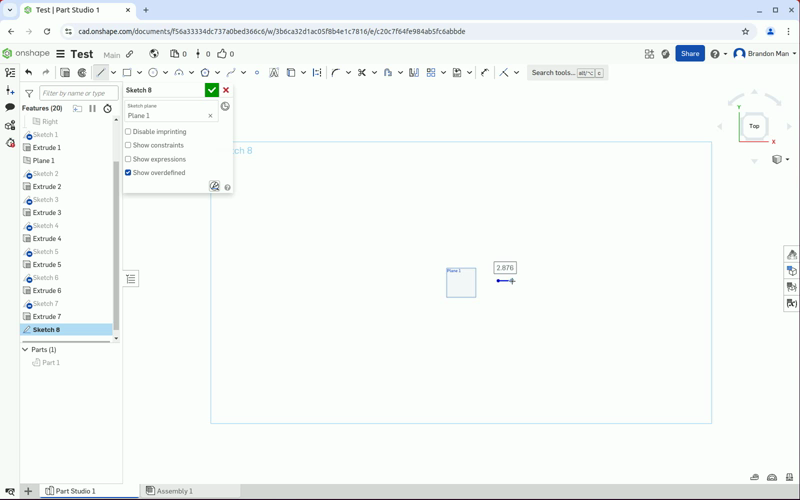
mouse_move(542, 280)
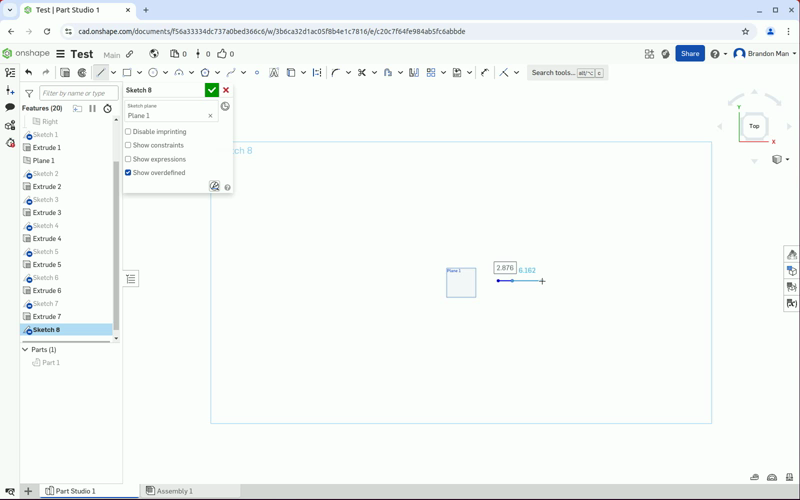
mouse_move(512, 240)
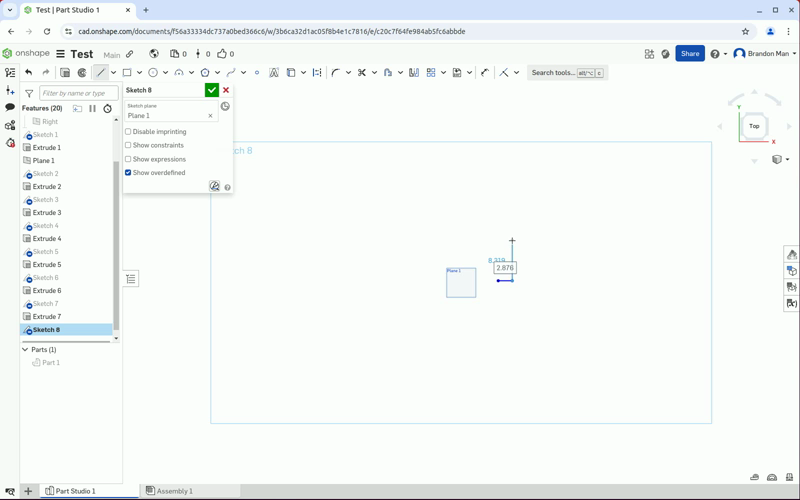
click(512, 240)
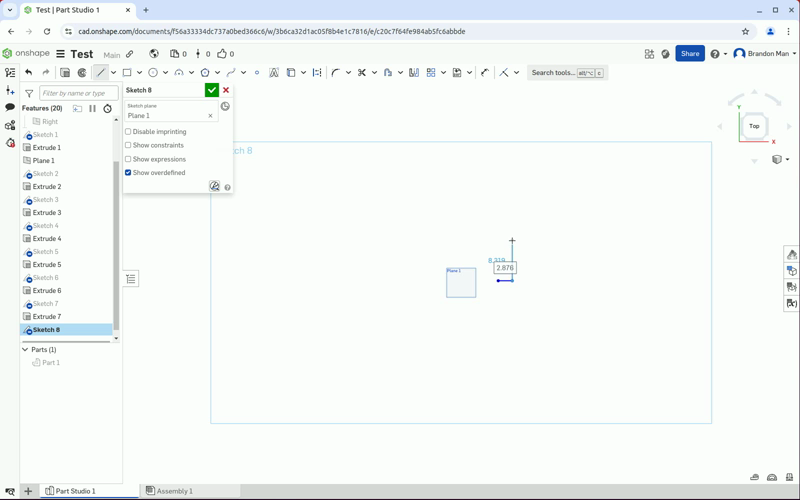
key_up(shift)
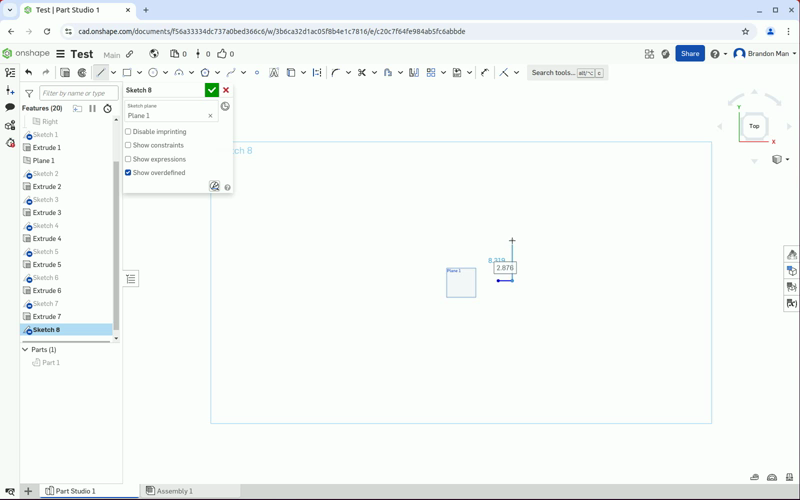
key_down(shift)
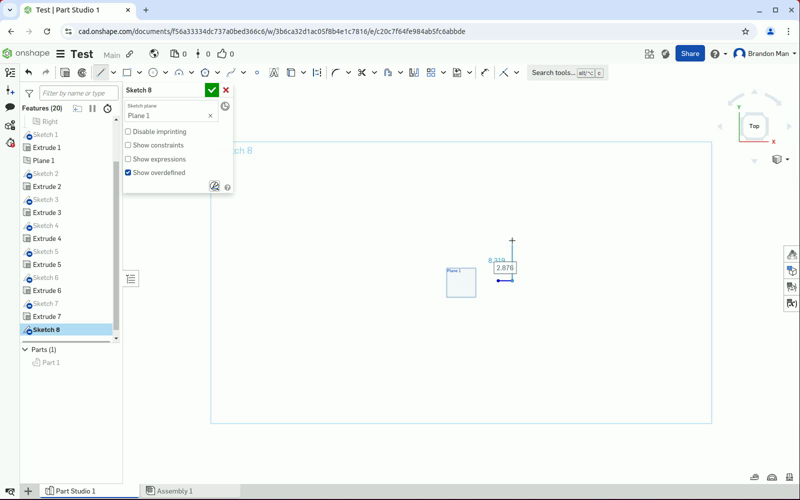
mouse_move(542, 240)
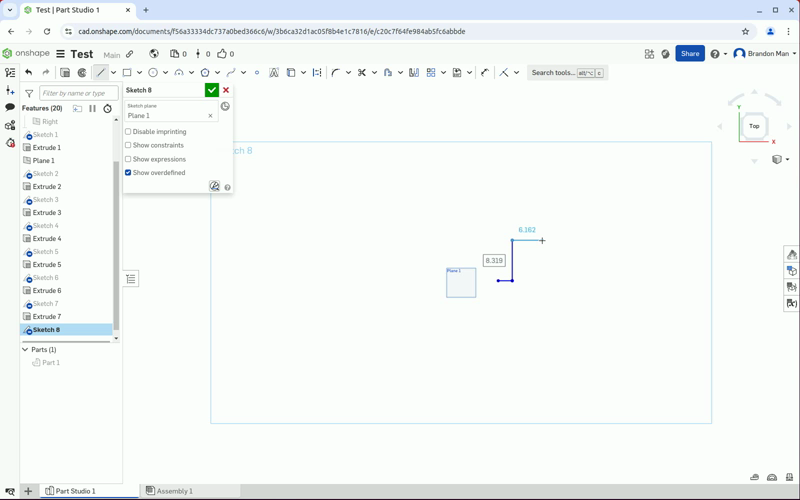
mouse_move(498, 240)
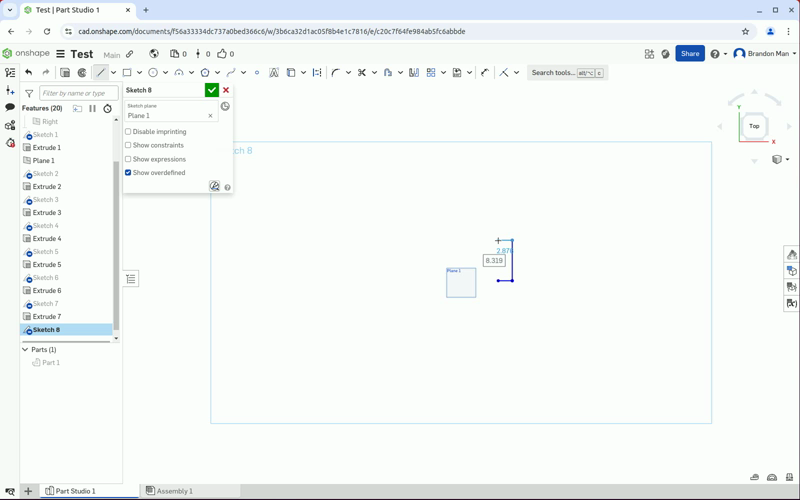
click(498, 240)
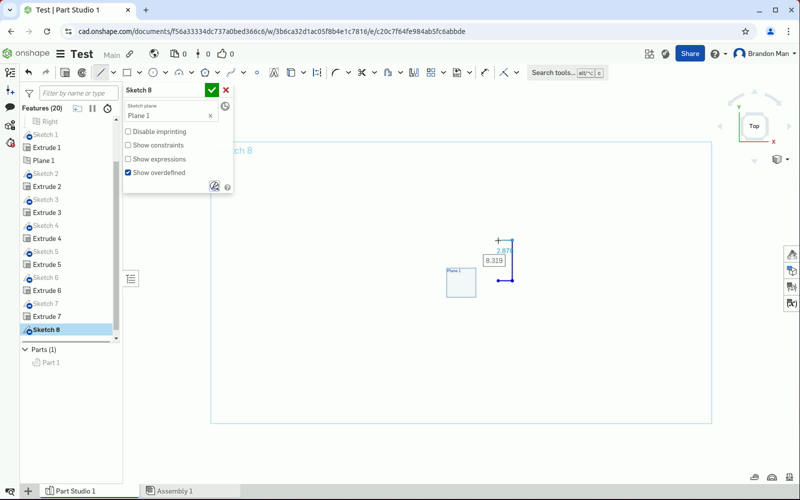
key_up(shift)
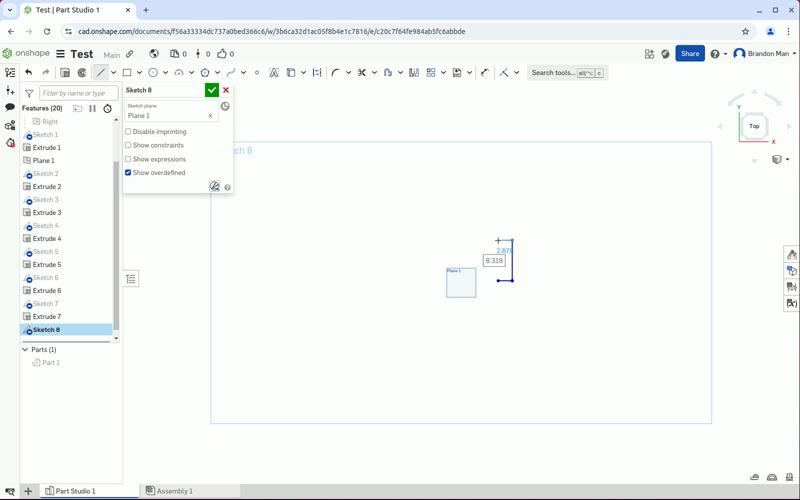
mouse_move(528, 240)
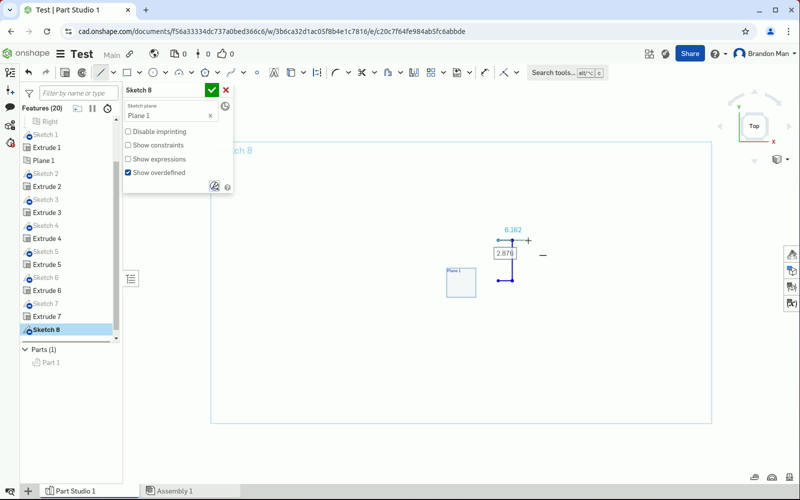
key_down(shift)
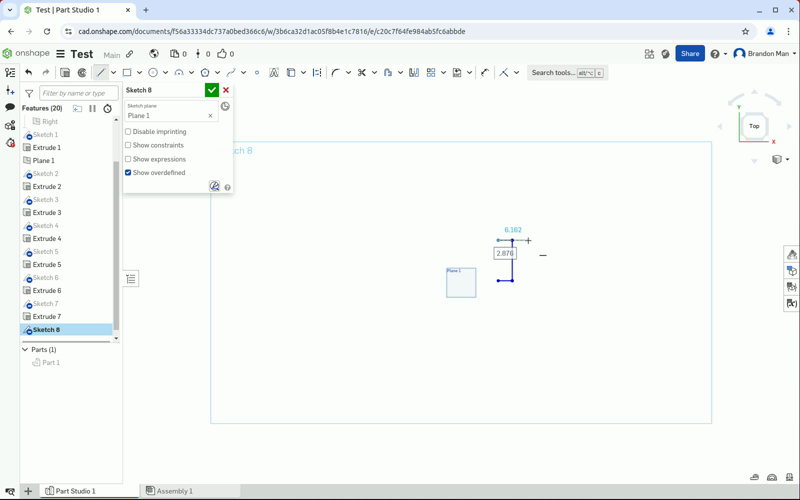
mouse_move(498, 280)
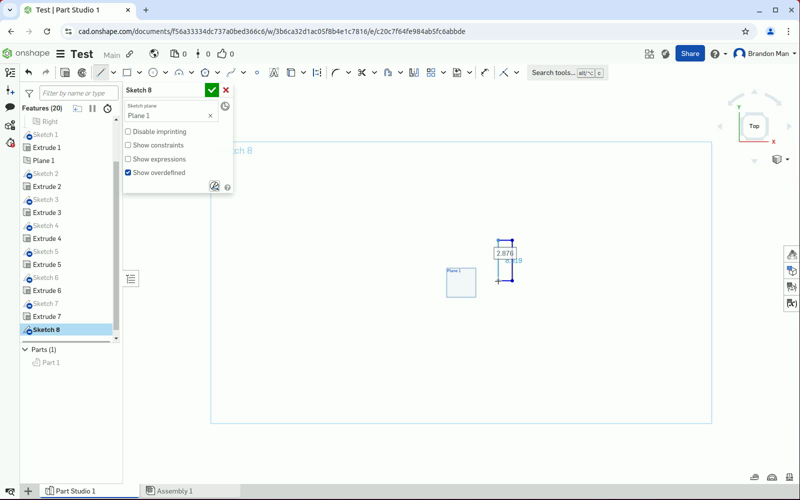
key_up(shift)
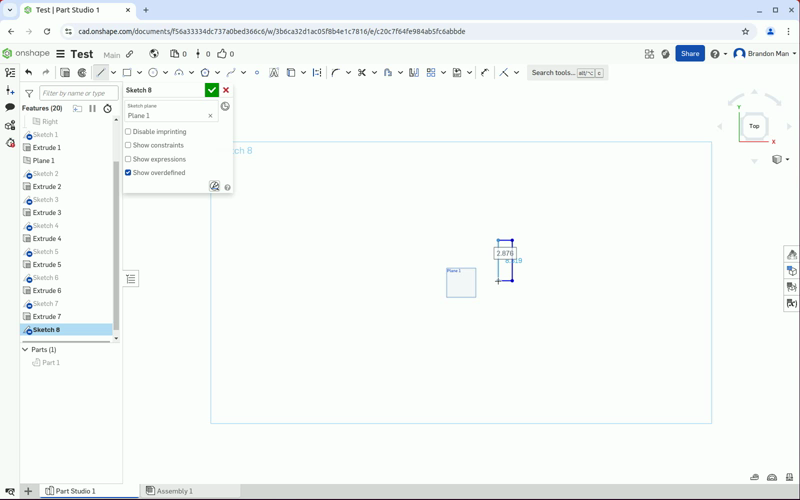
click(498, 280)
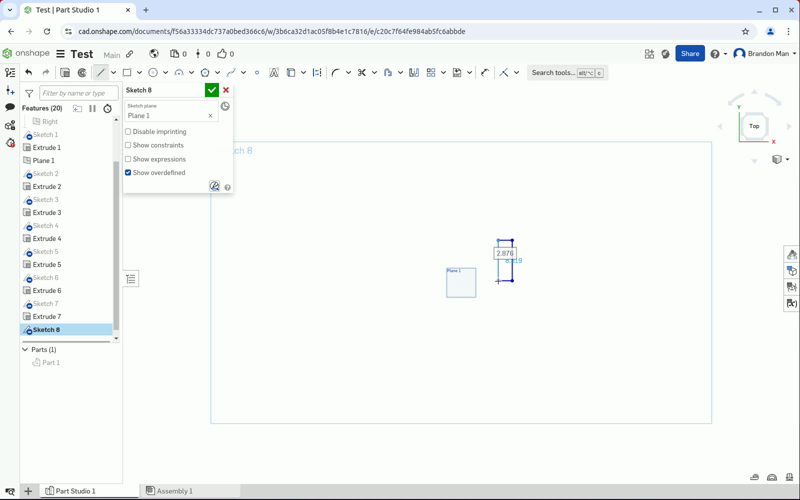
key(esc)
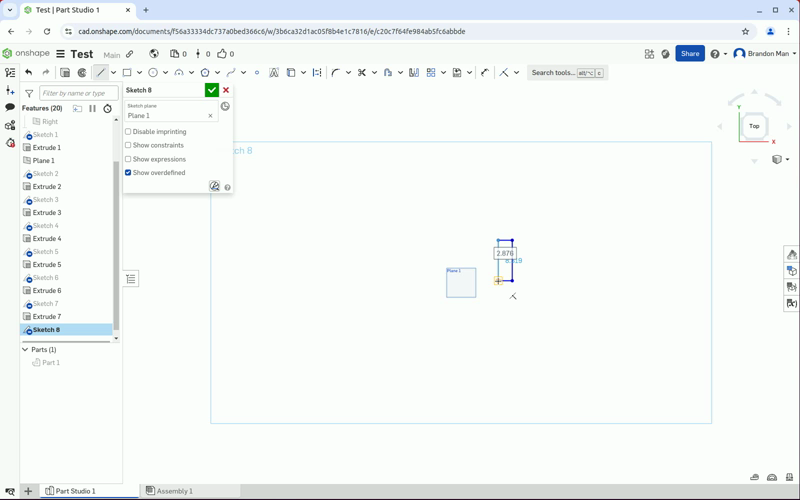
mouse_move(501, 250)
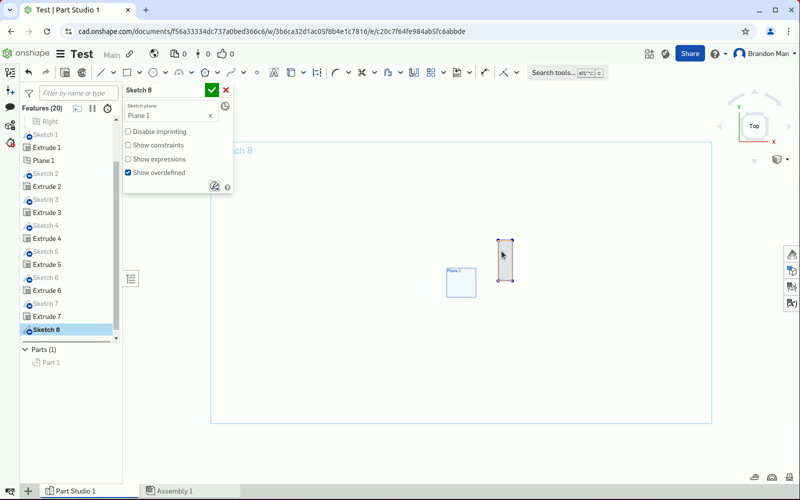
scroll(6)
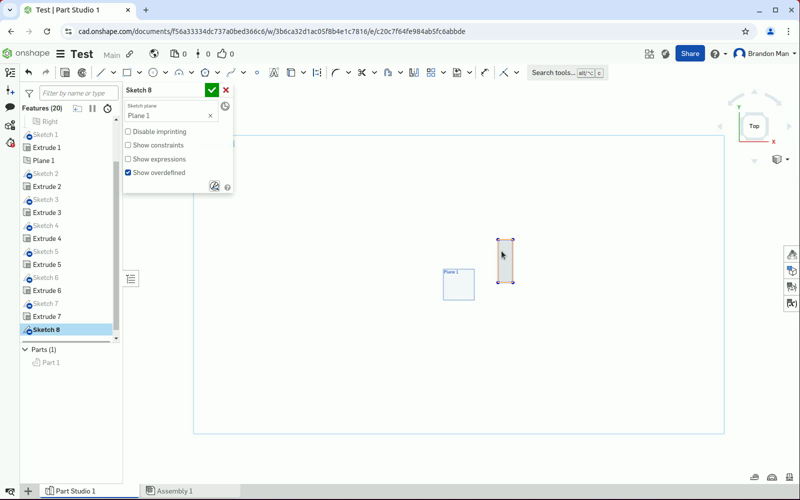
scroll(6)
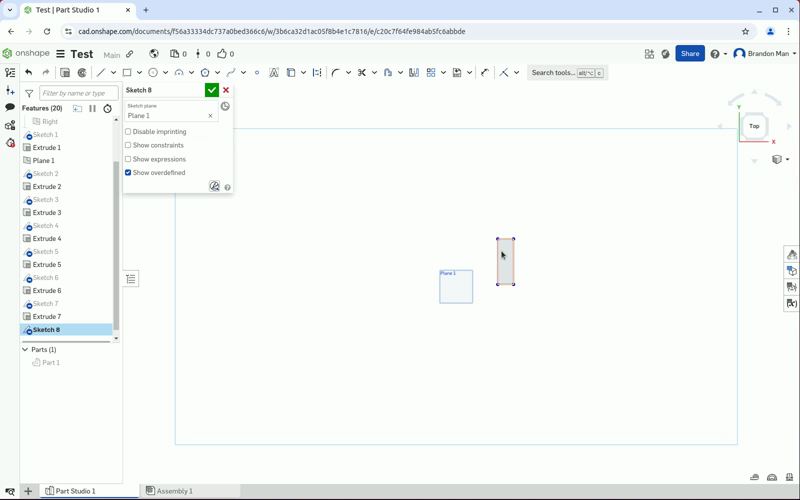
scroll(6)
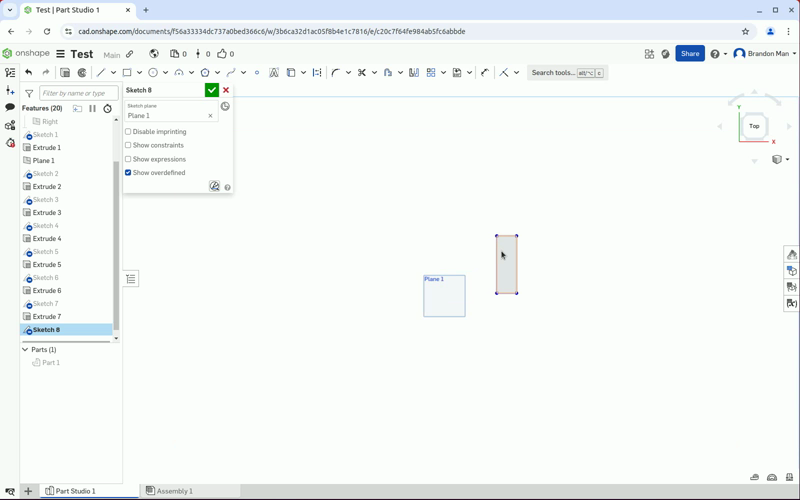
scroll(6)
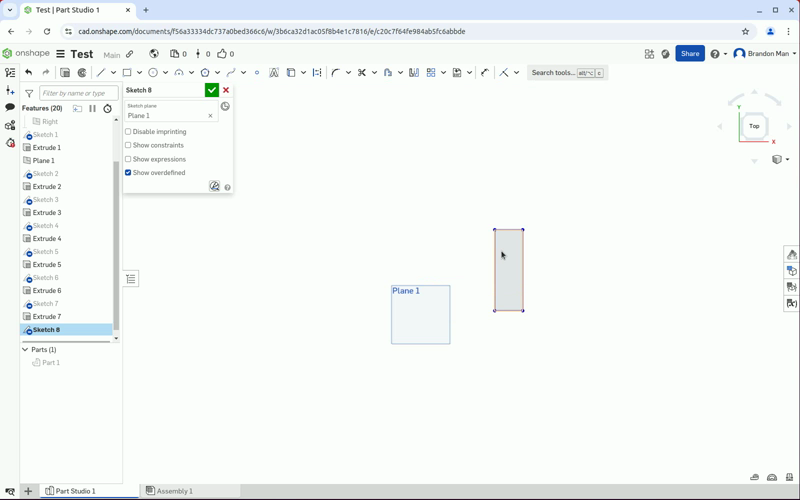
scroll(6)
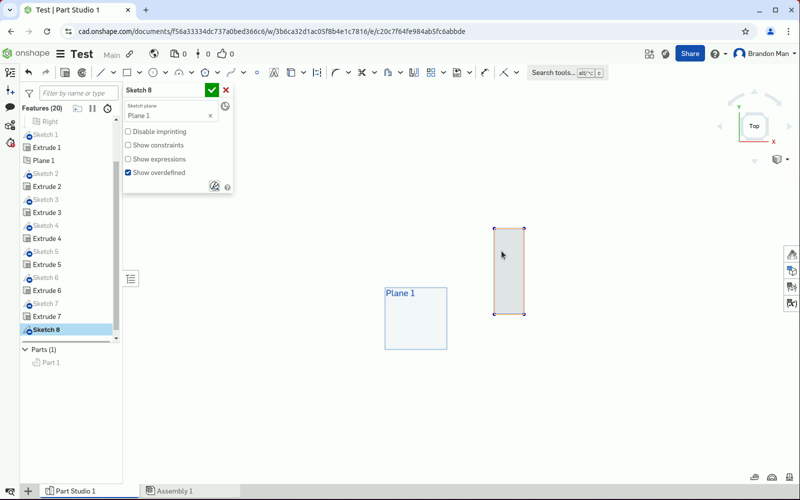
scroll(6)
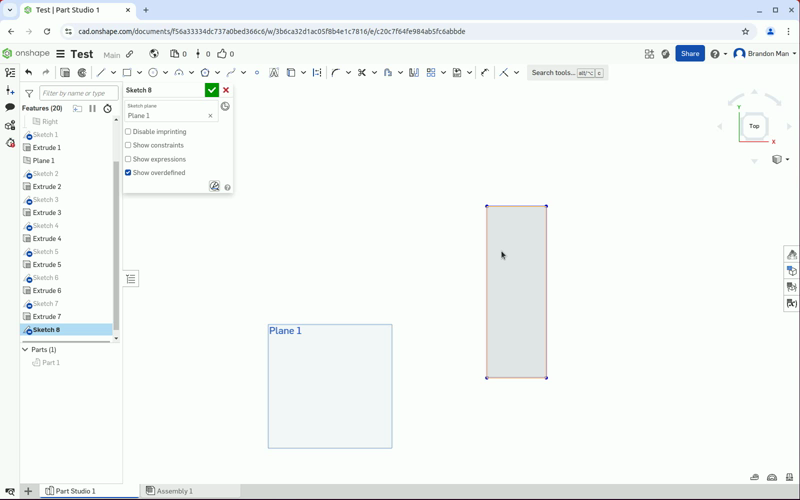
scroll(6)
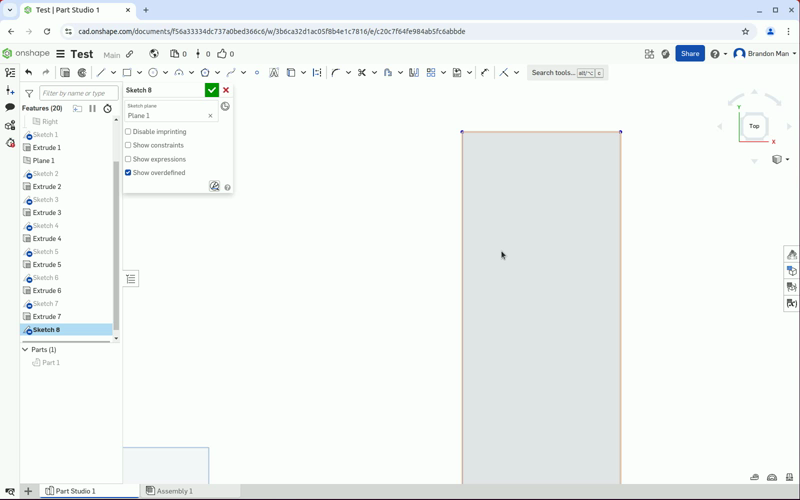
click(501, 250)
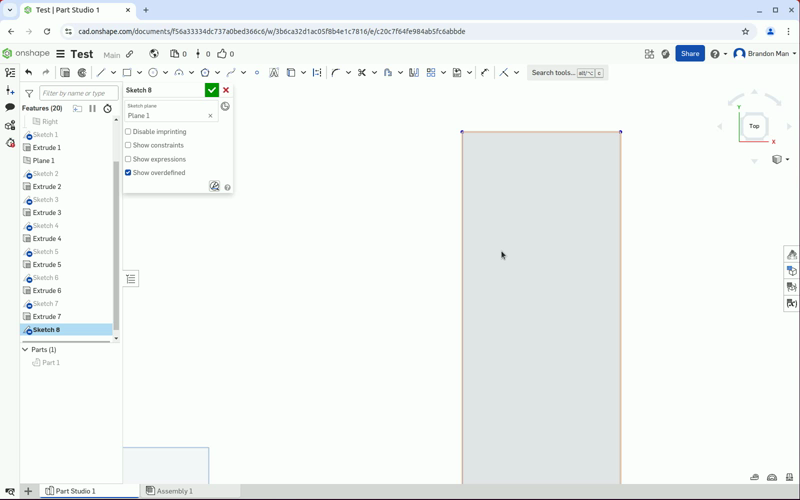
scroll(-6)
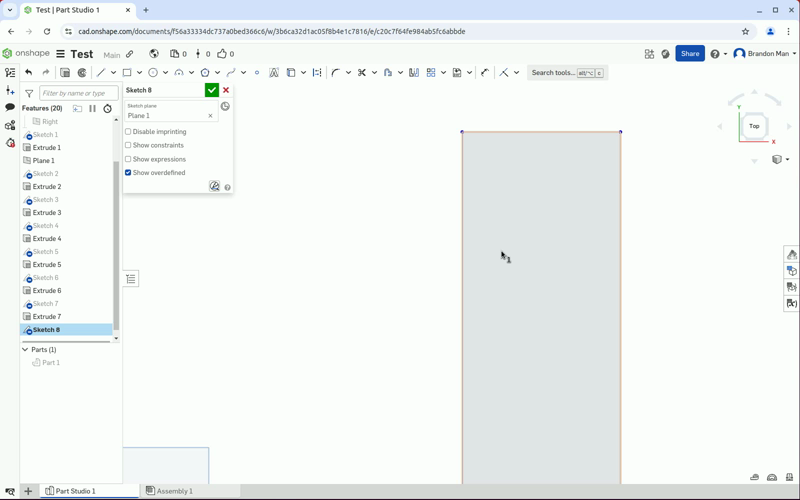
scroll(-6)
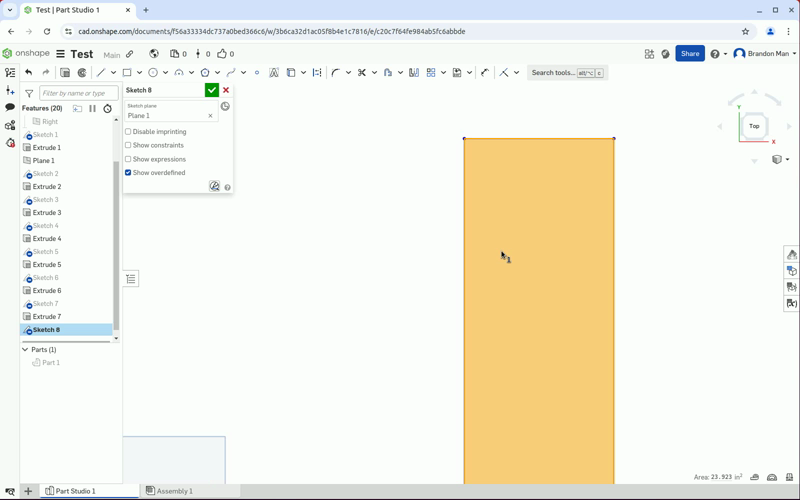
scroll(-6)
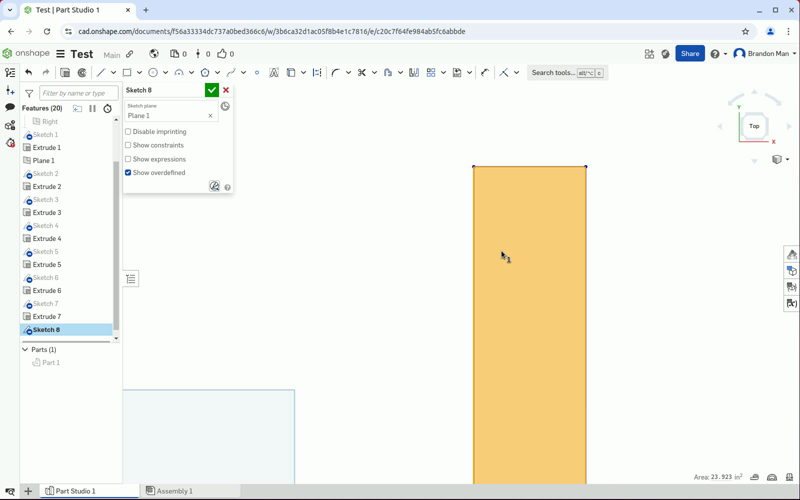
scroll(-6)
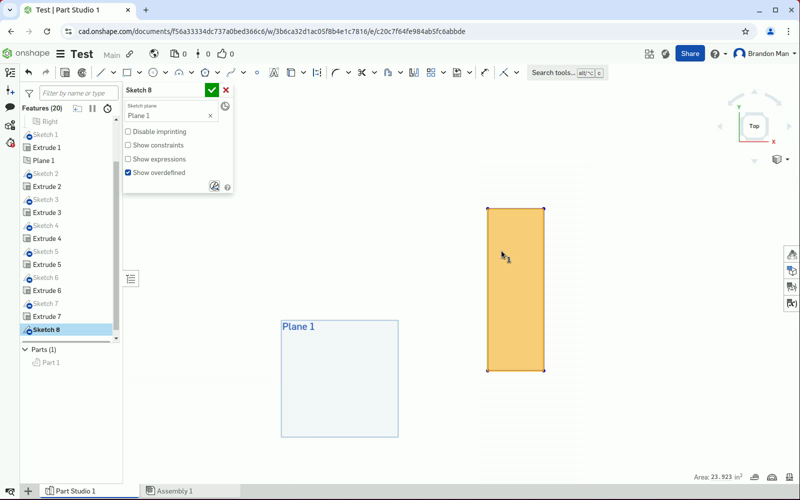
scroll(-6)
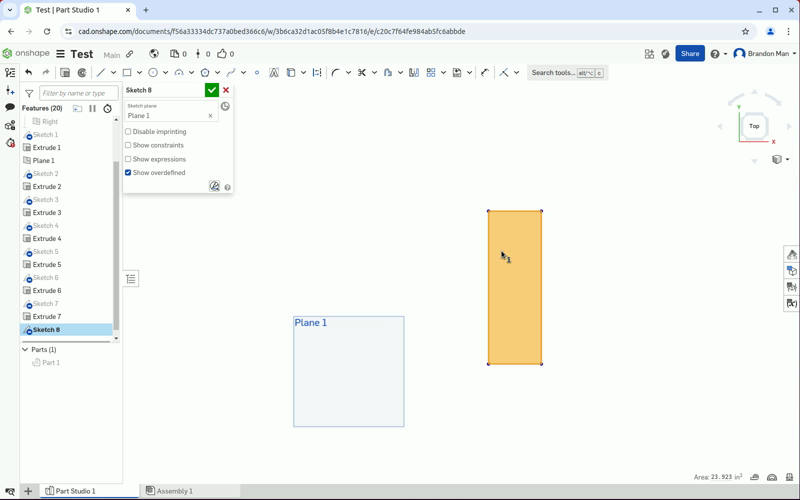
scroll(-6)
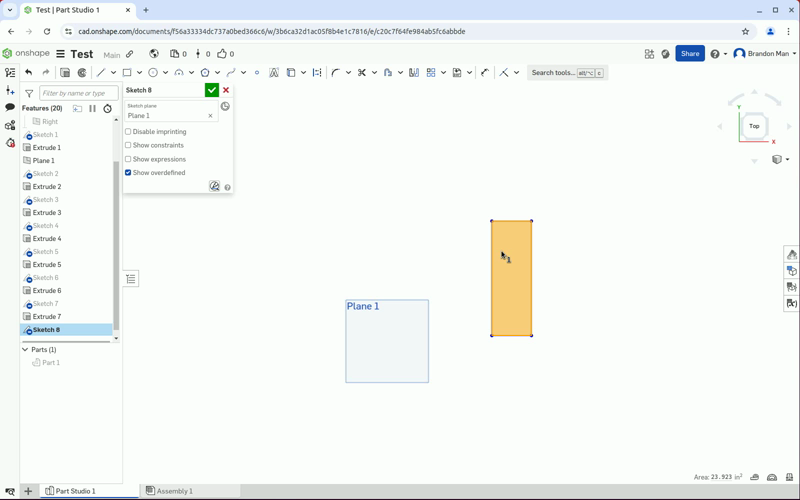
scroll(-6)
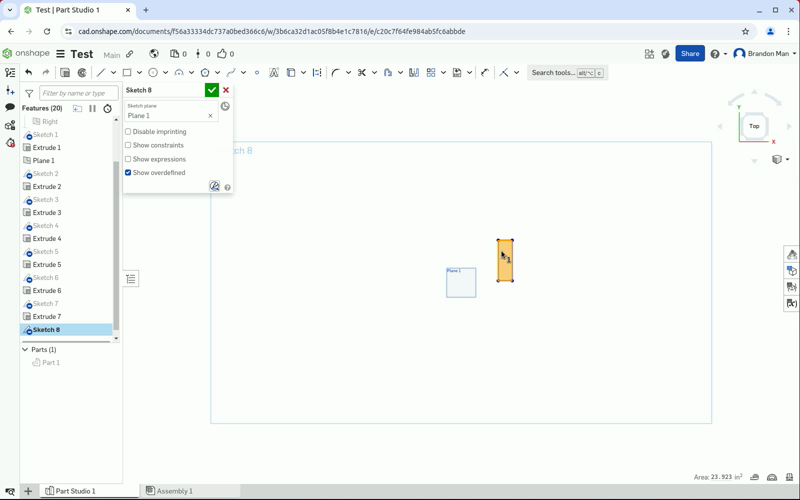
mouse_move(73, 352)
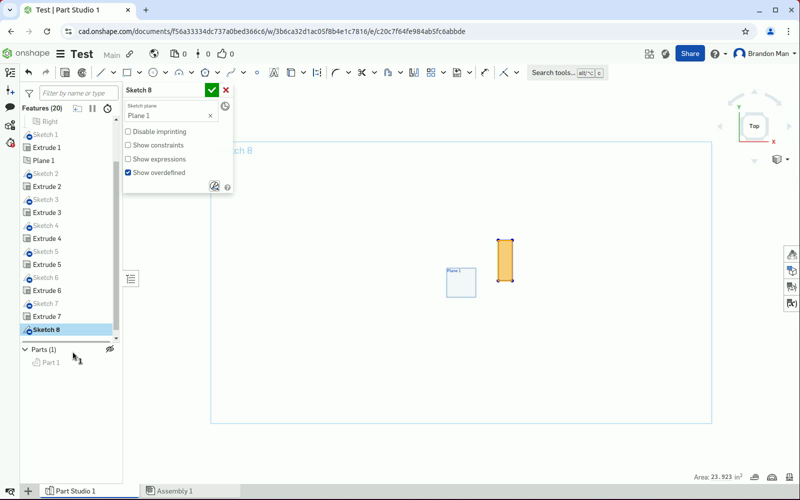
key(shift+y)
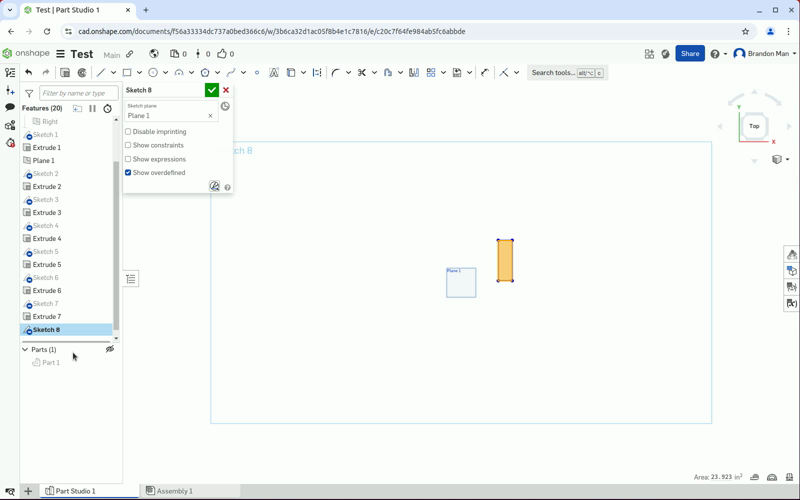
key(shift+e)
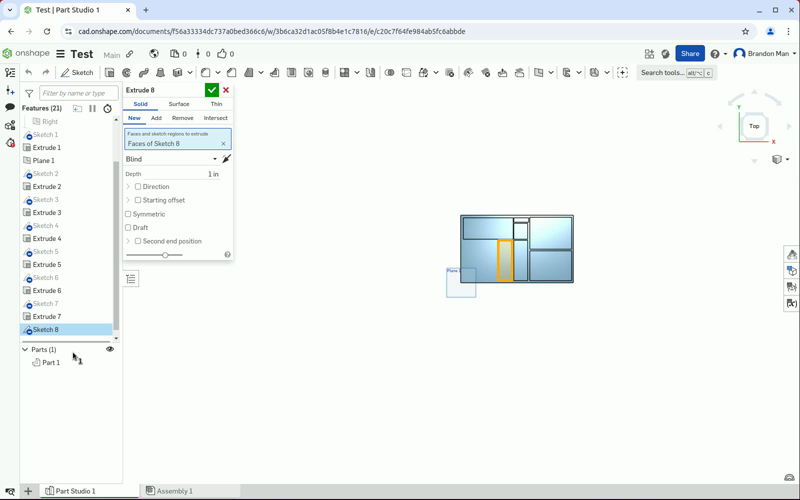
mouse_move(143, 106)
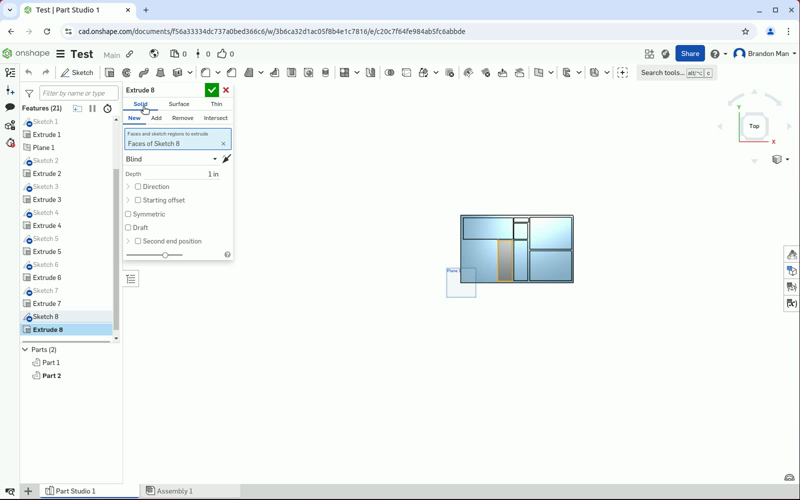
click(143, 106)
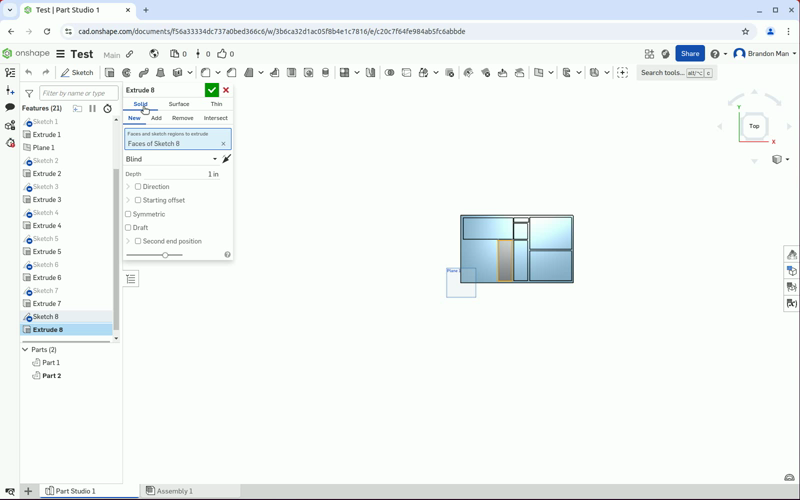
mouse_move(186, 120)
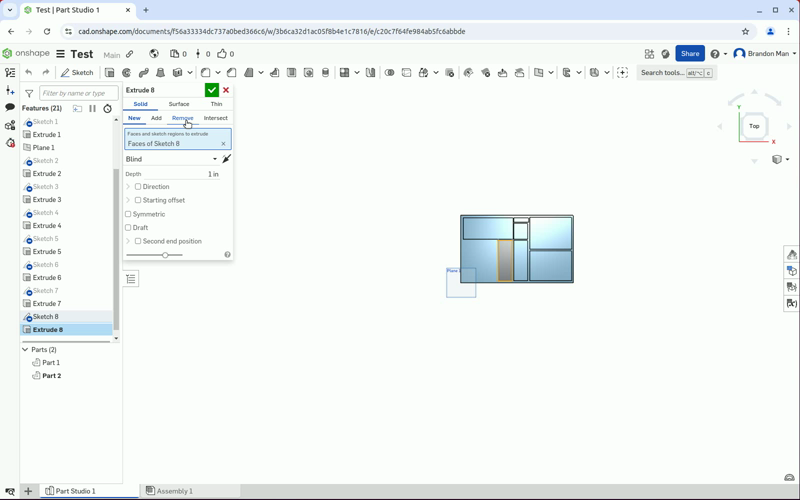
click(186, 120)
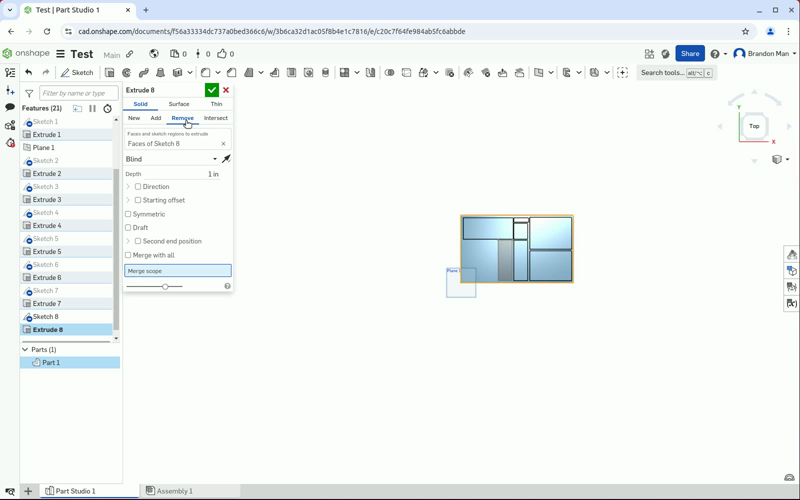
key(tab, 4)
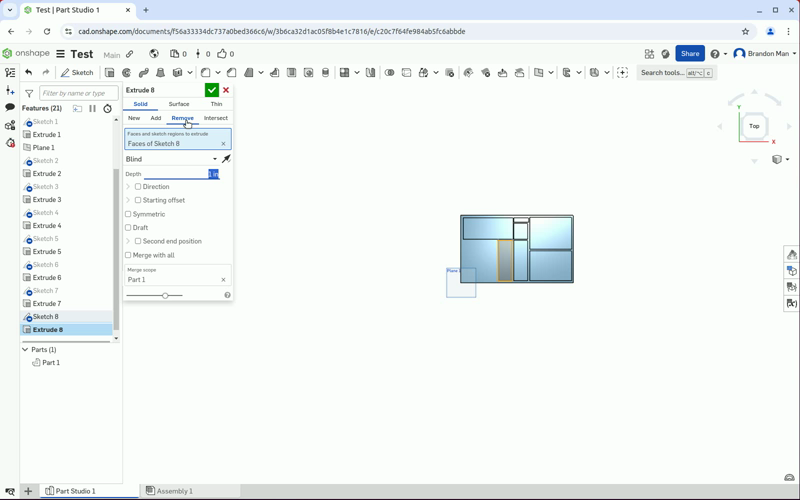
text(2.648)
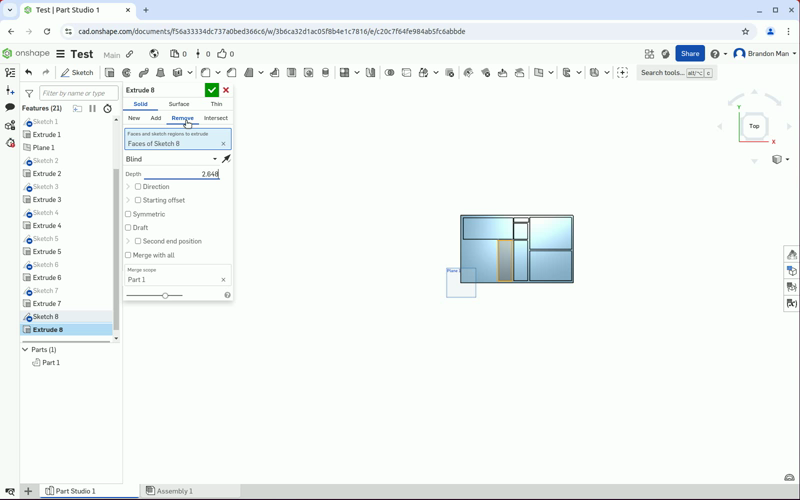
key(tab, 6)
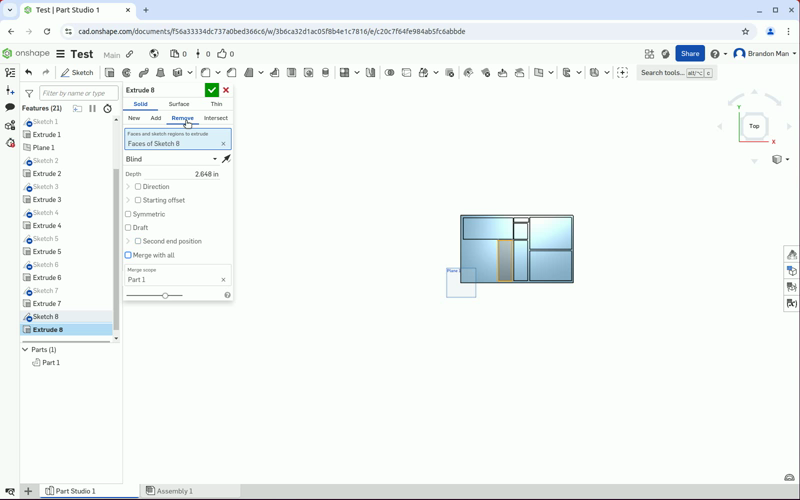
key(space)
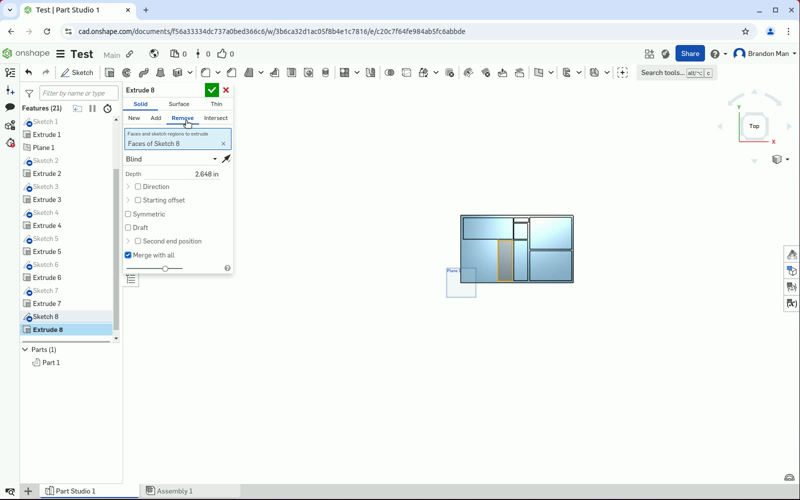
key(enter)
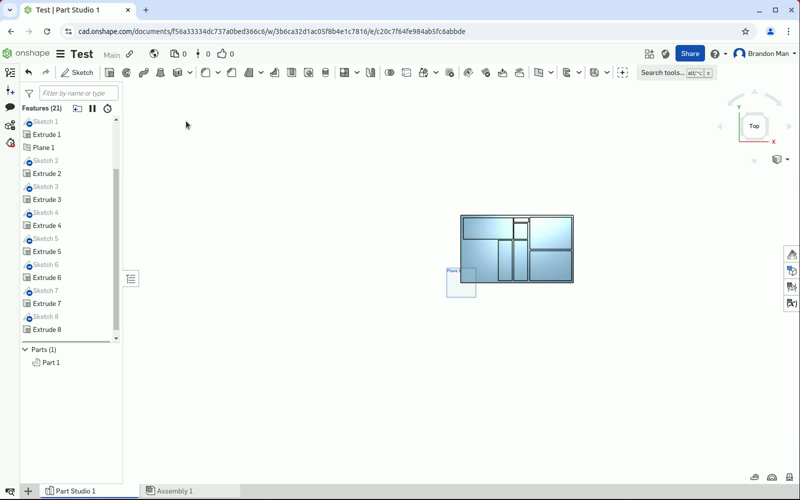
key(shift+h)
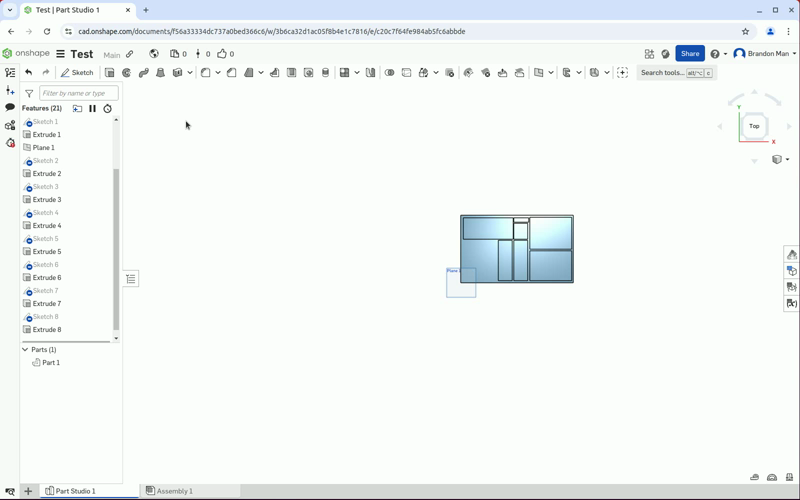
key(shift+h)
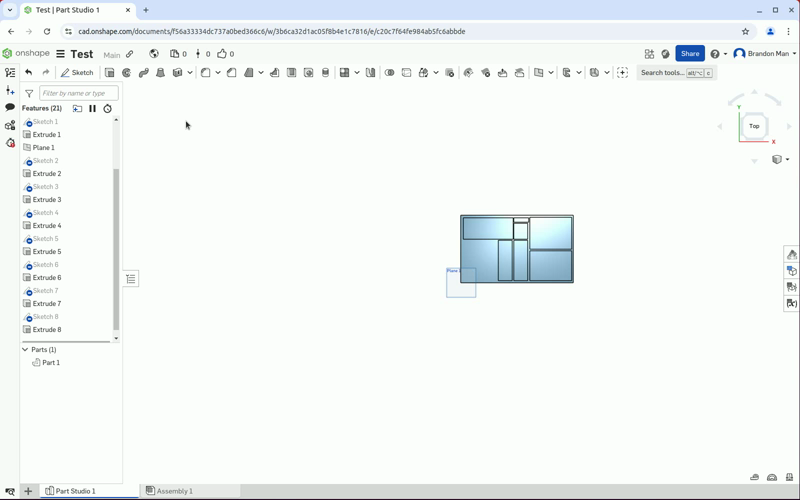
mouse_move(69, 124)
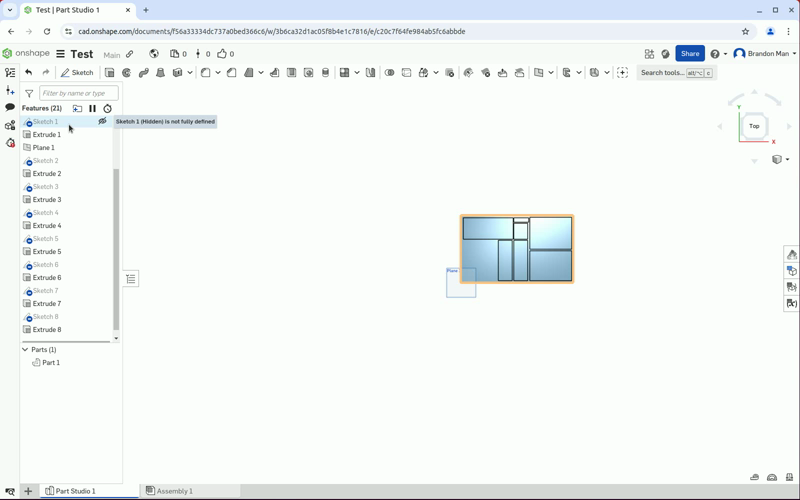
click(69, 124)
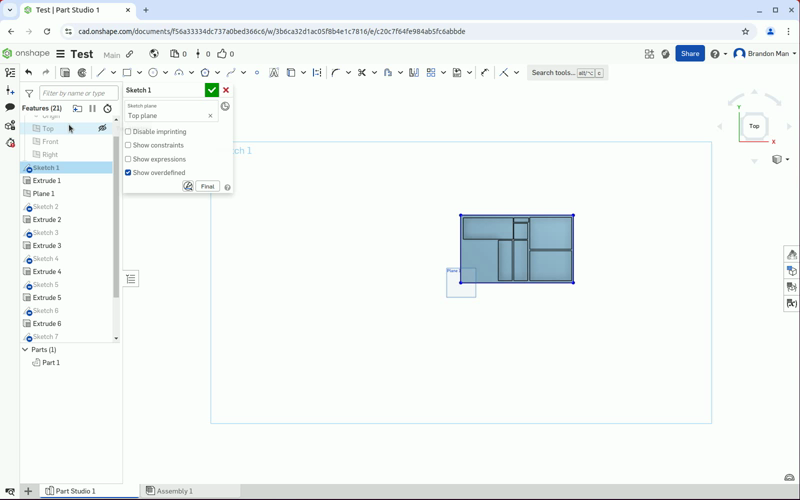
mouse_move(229, 92)
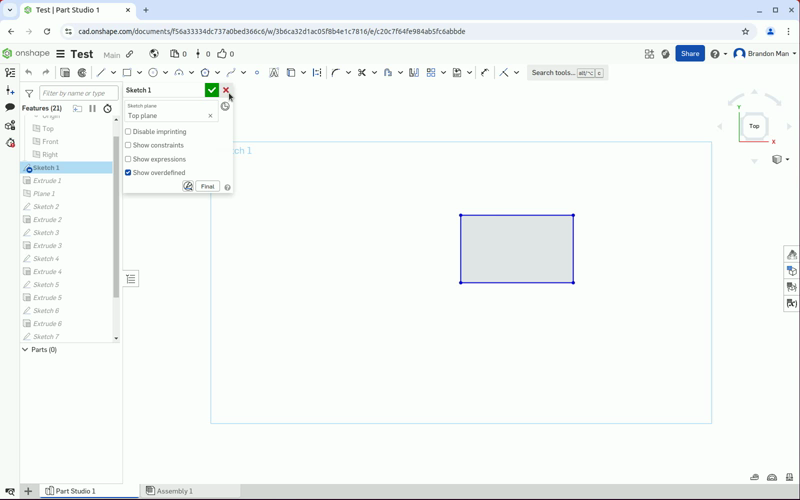
click(229, 92)
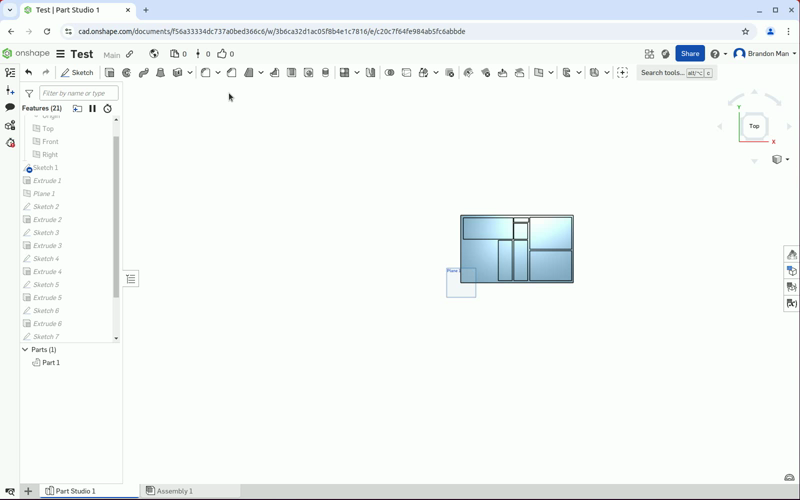
key(shift+s)
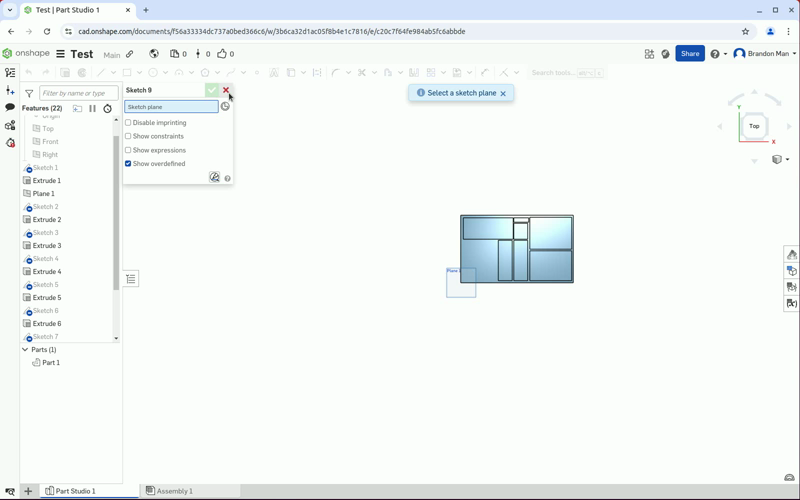
mouse_move(69, 137)
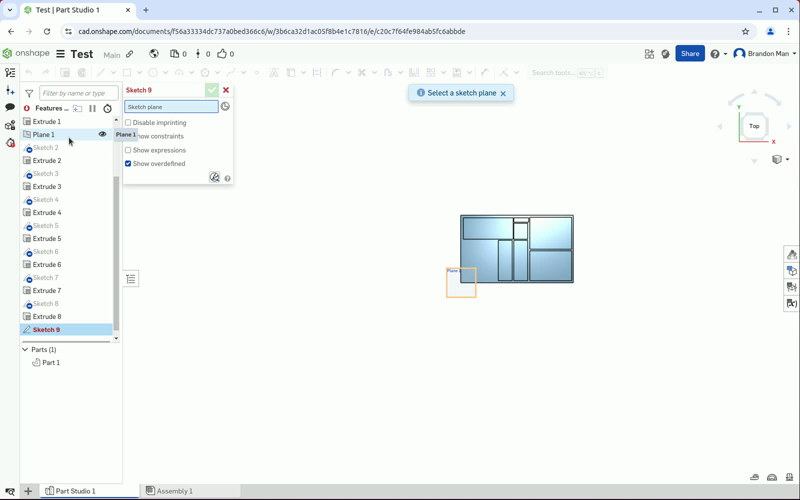
click(69, 137)
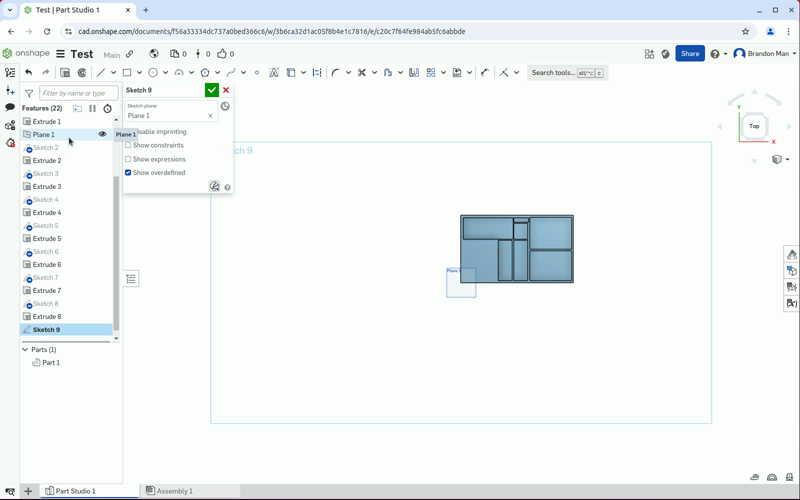
mouse_move(73, 352)
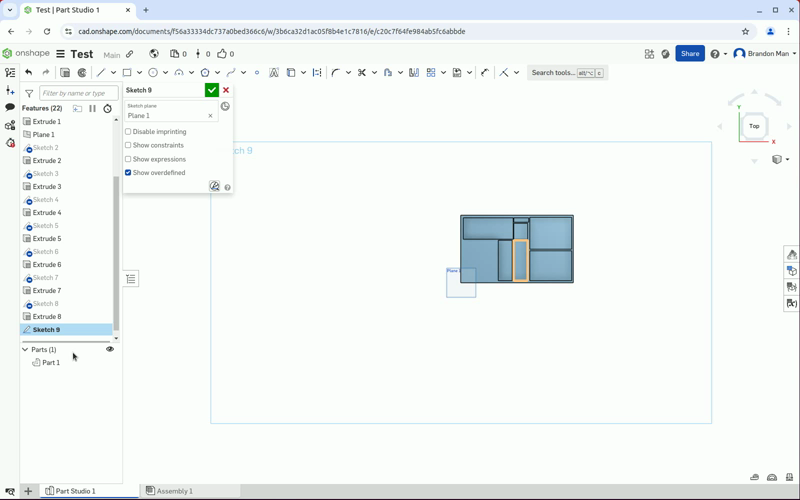
key(y)
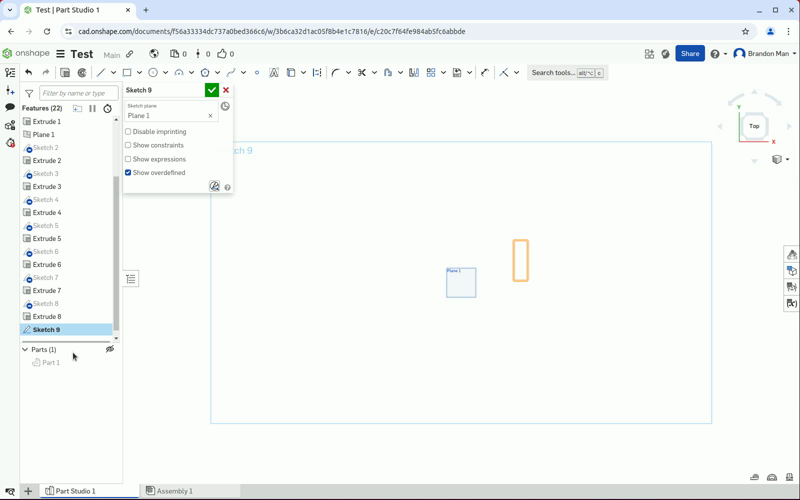
key(l)
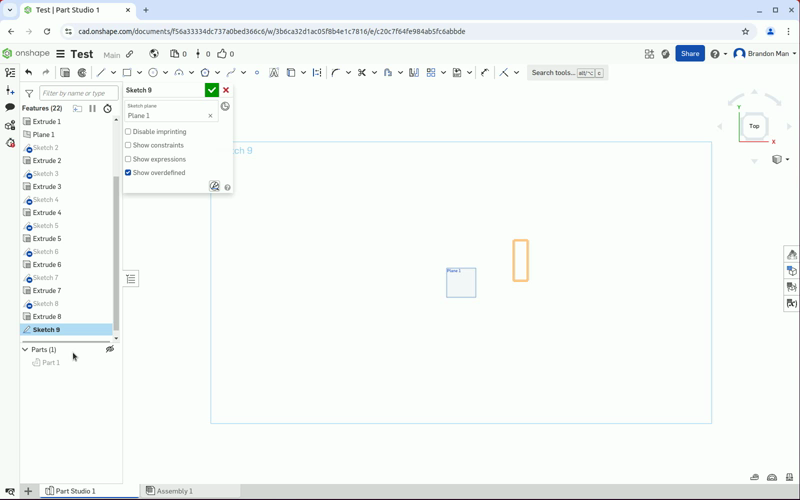
key_down(shift)
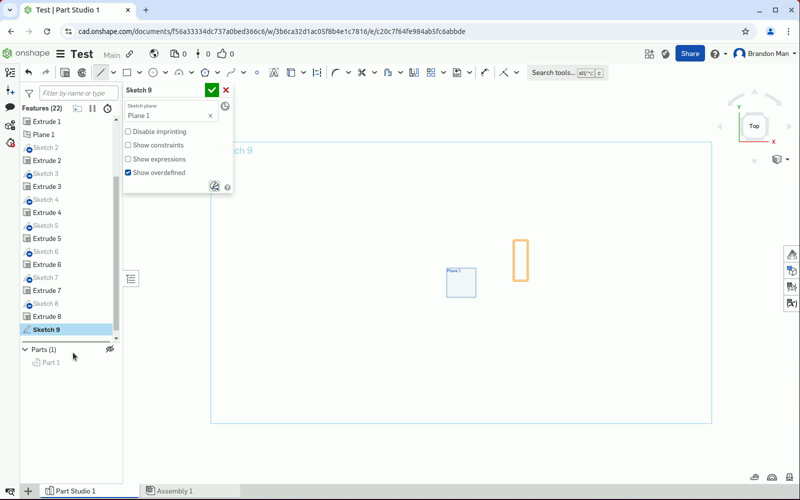
mouse_move(463, 280)
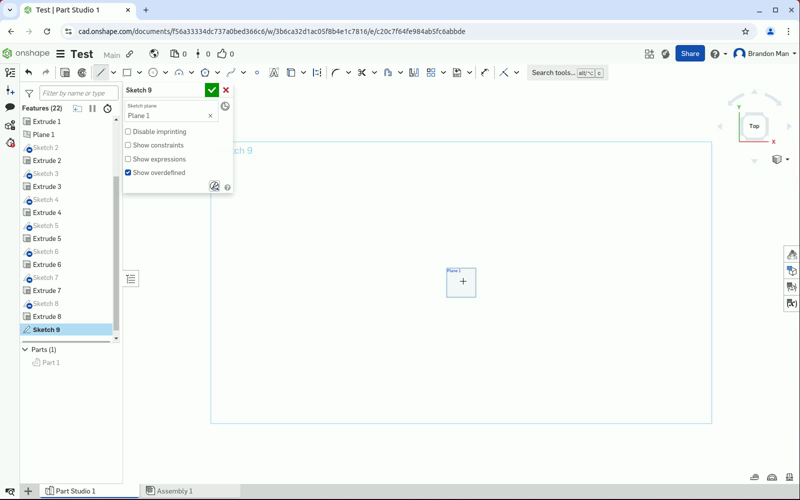
click(463, 280)
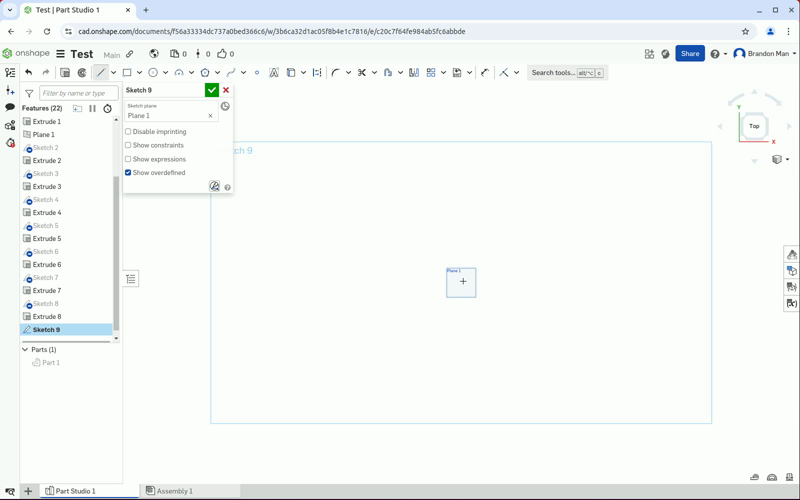
key_up(shift)
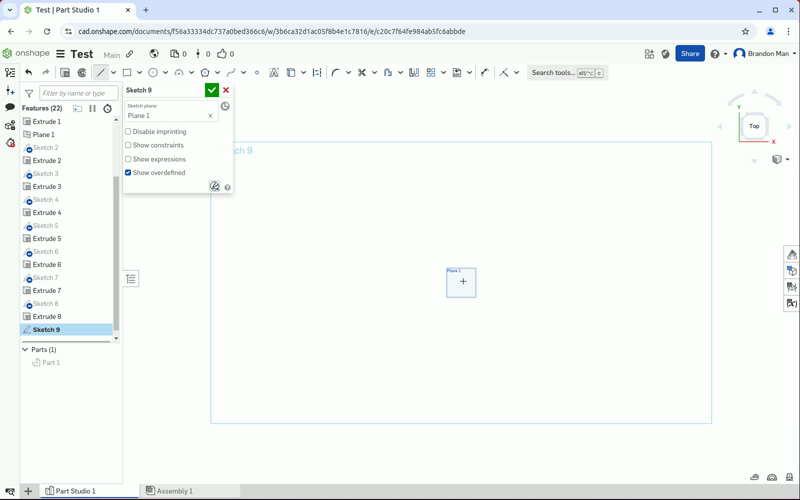
key_down(shift)
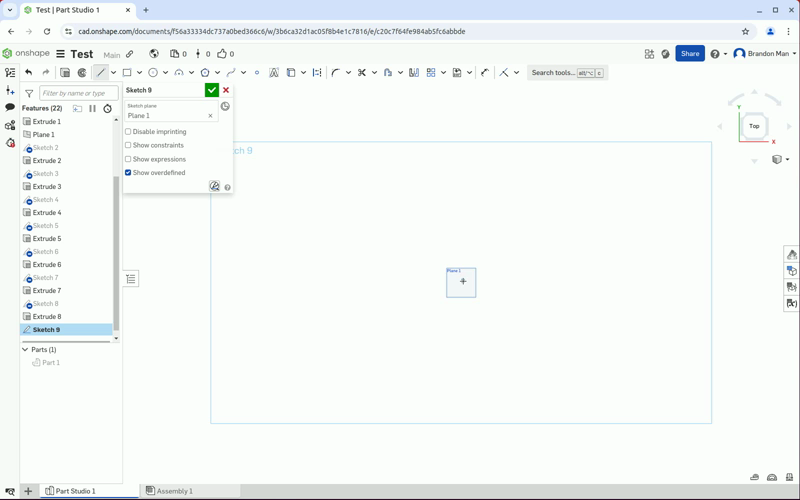
mouse_move(493, 280)
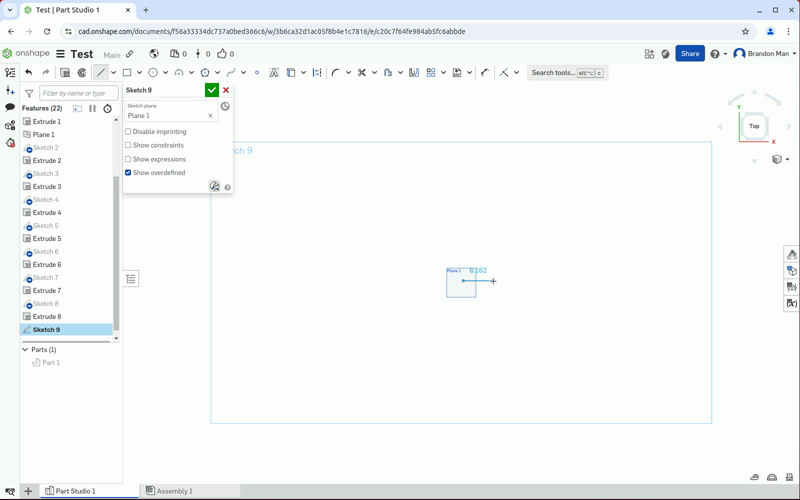
mouse_move(497, 280)
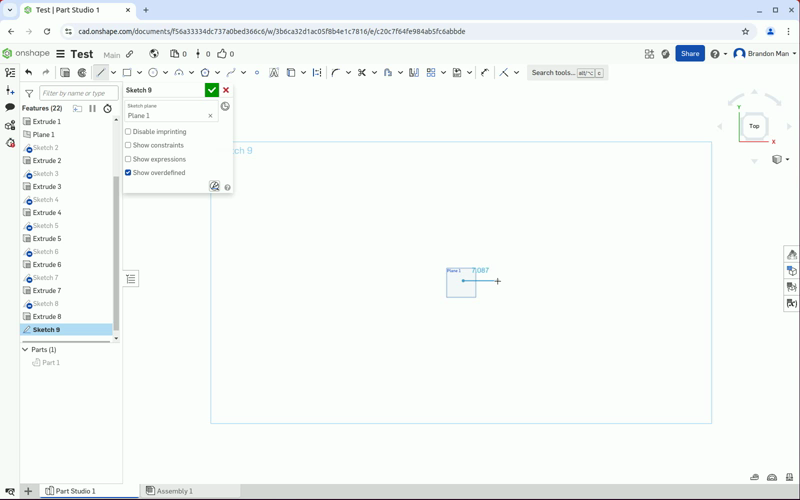
click(497, 280)
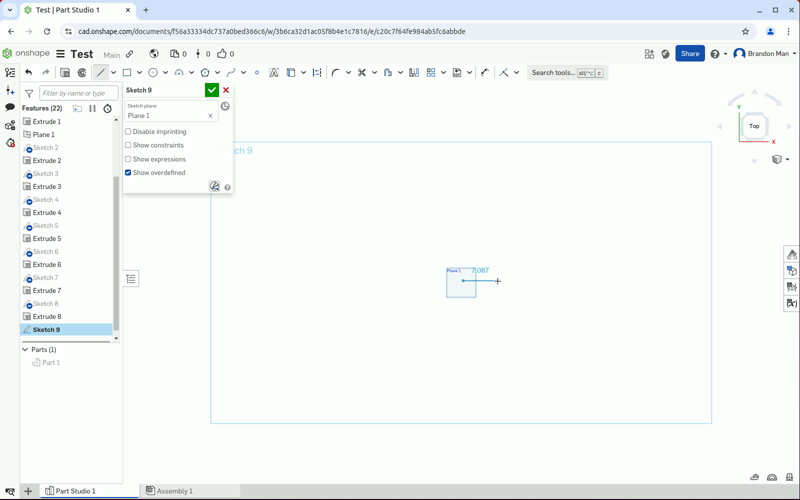
key_up(shift)
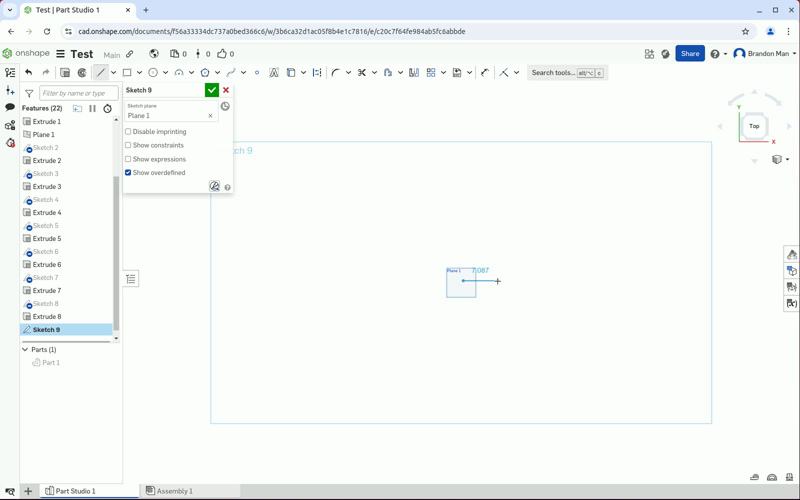
key_down(shift)
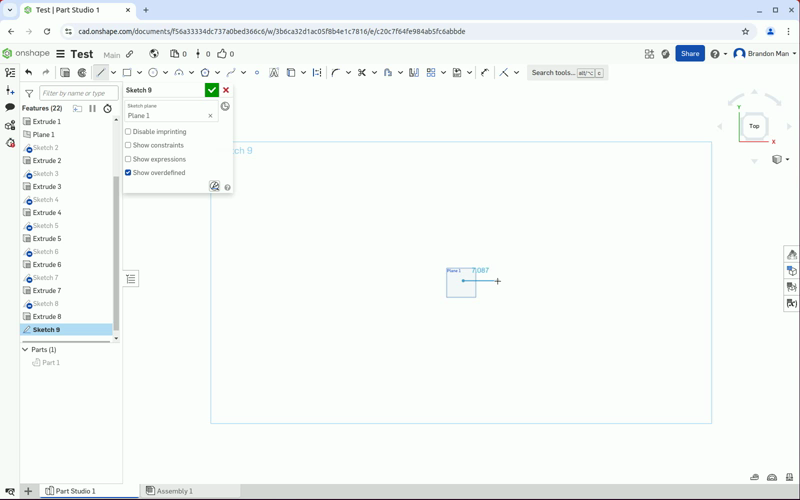
mouse_move(527, 280)
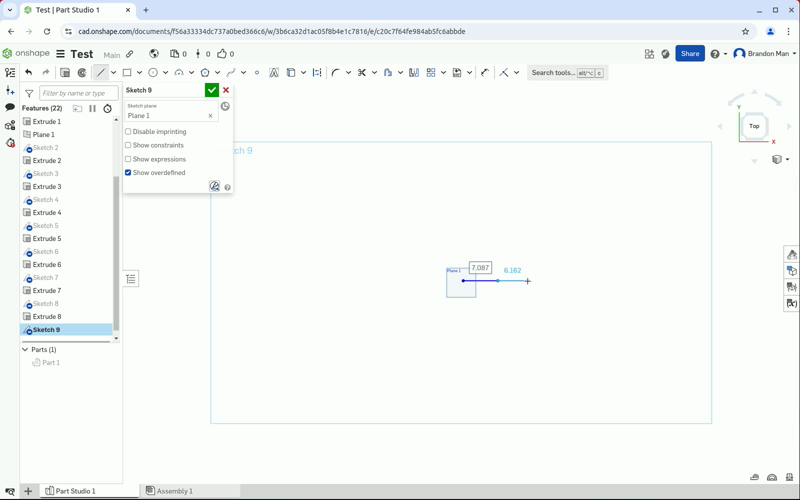
mouse_move(497, 240)
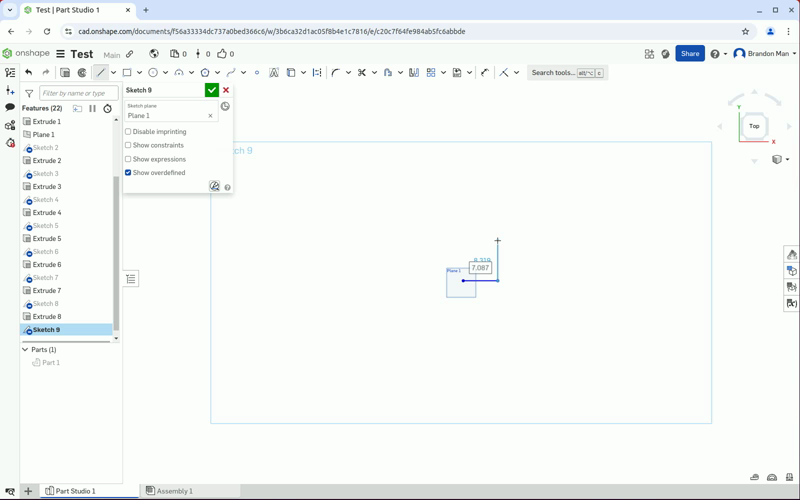
click(497, 240)
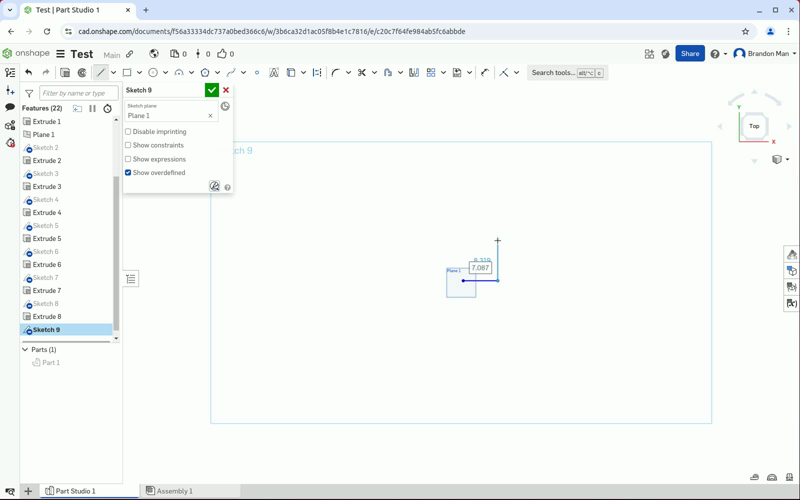
key_up(shift)
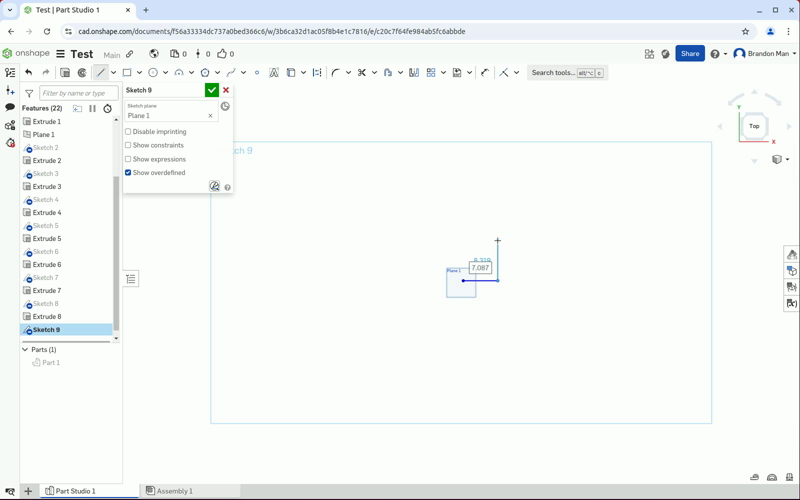
key_down(shift)
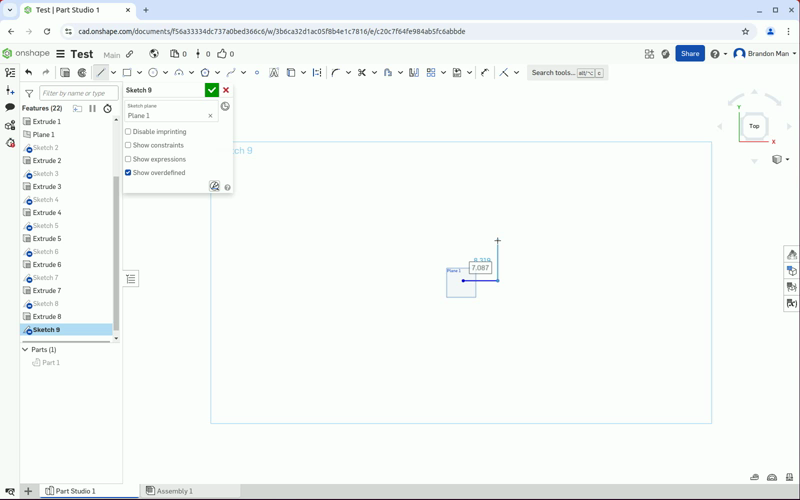
mouse_move(527, 240)
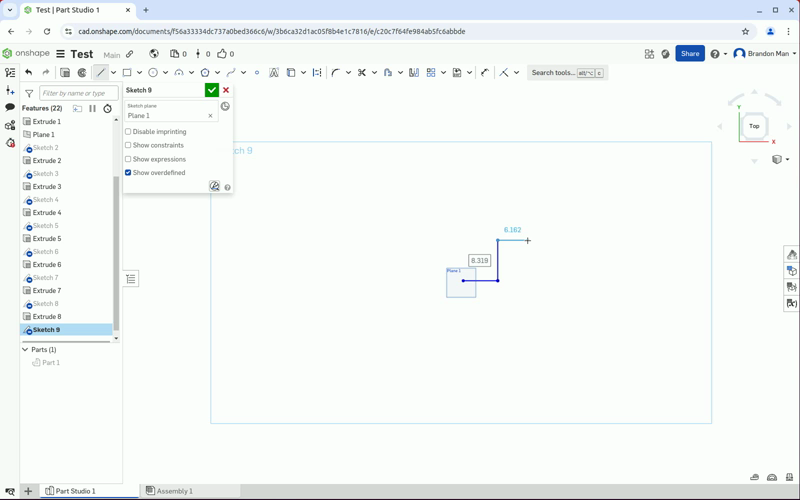
mouse_move(463, 240)
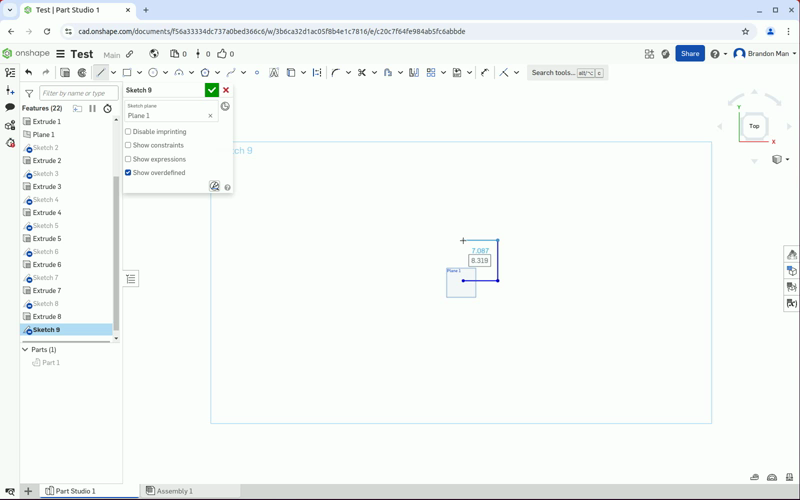
click(463, 240)
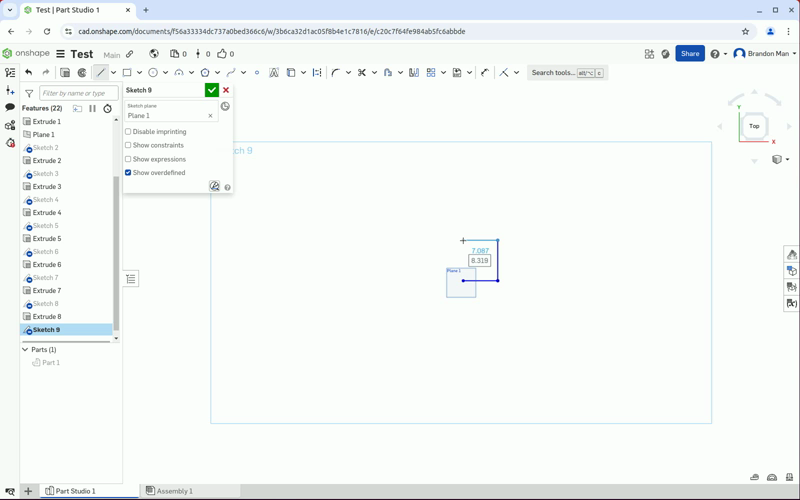
key_up(shift)
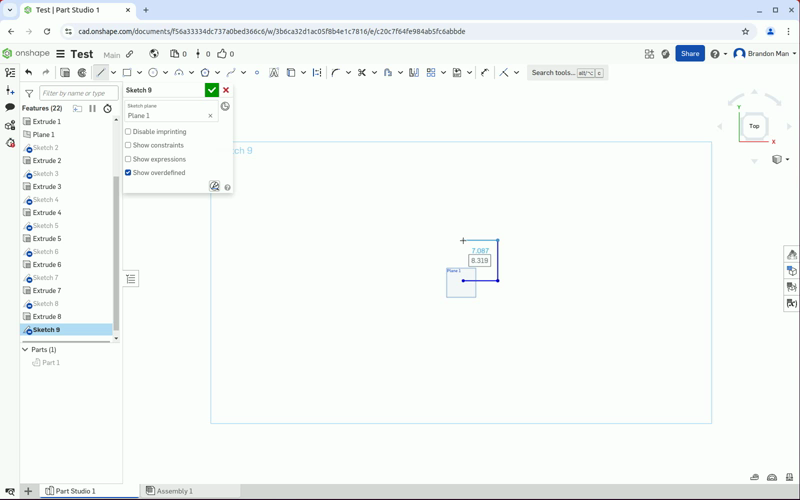
mouse_move(493, 240)
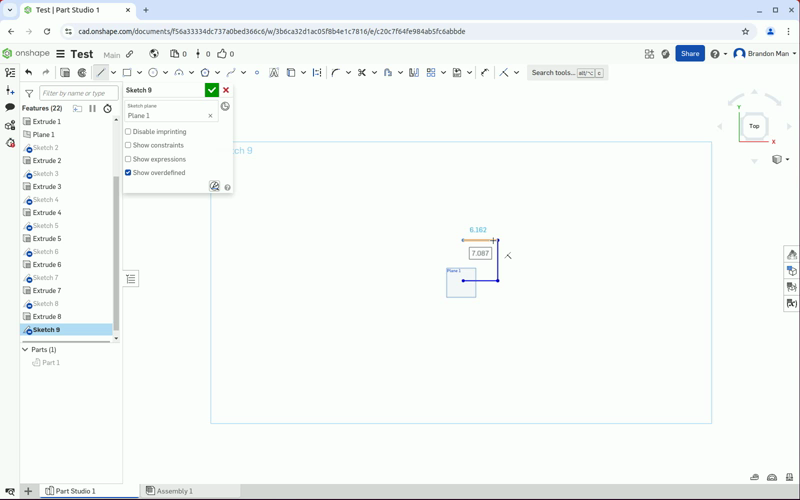
key_down(shift)
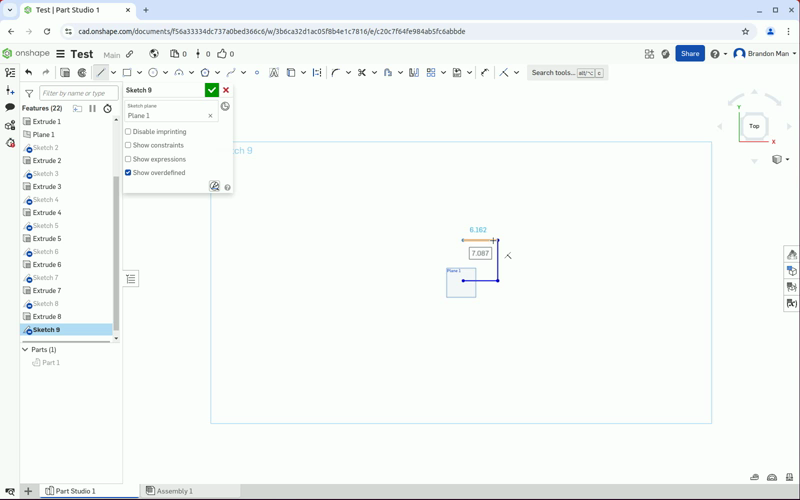
mouse_move(463, 280)
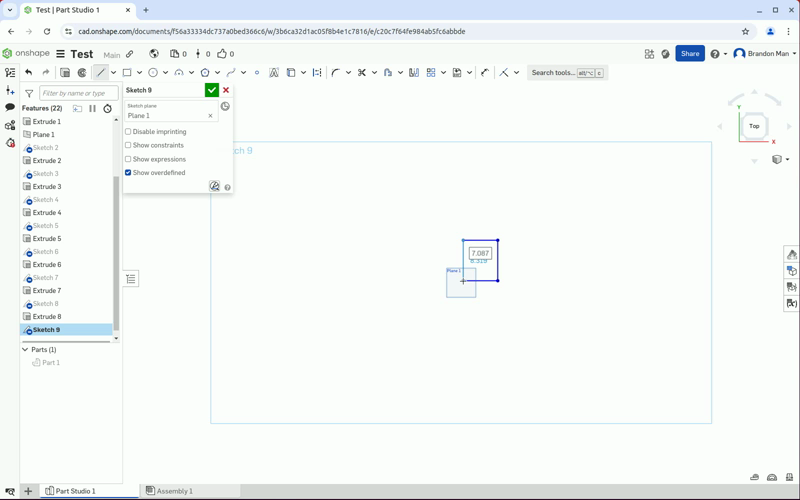
key_up(shift)
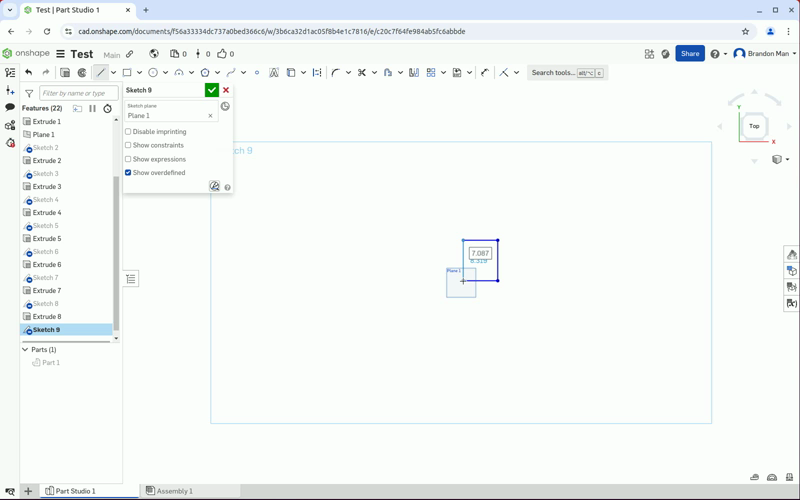
click(463, 280)
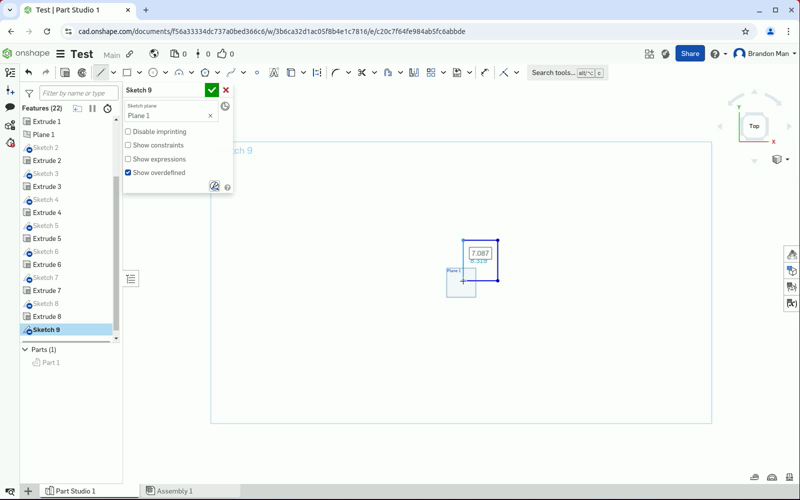
key(esc)
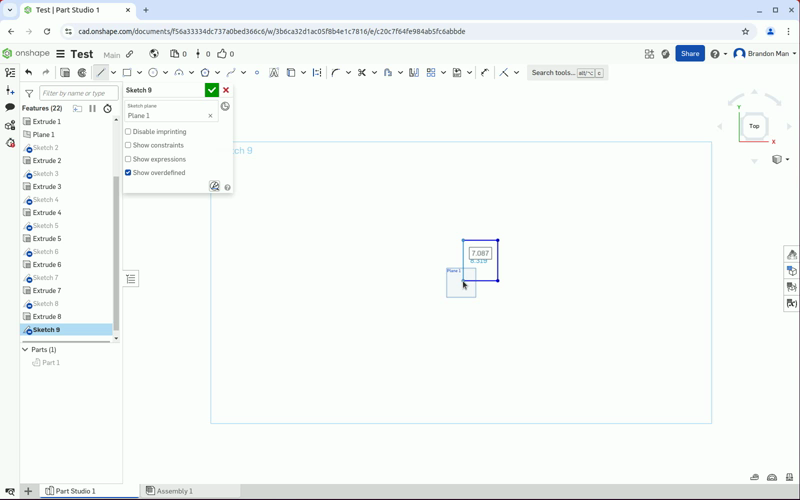
mouse_move(466, 275)
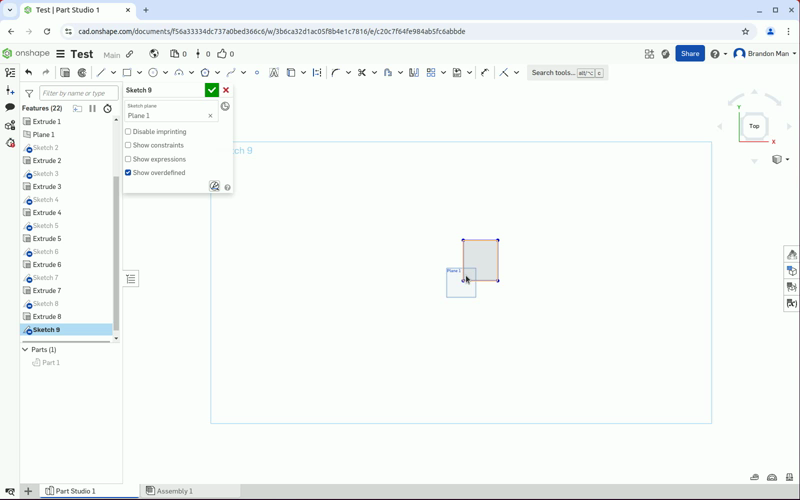
scroll(6)
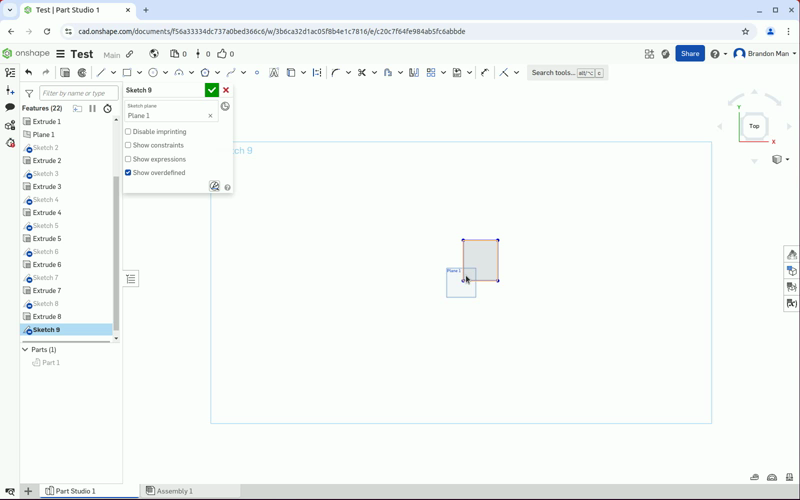
scroll(6)
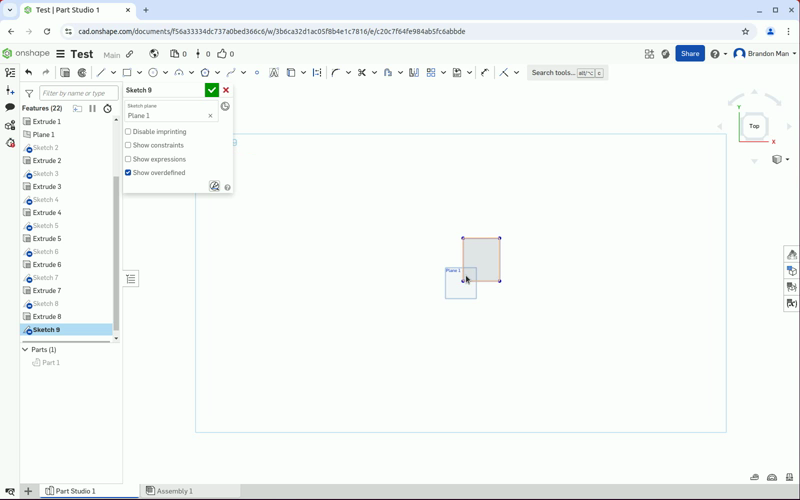
scroll(6)
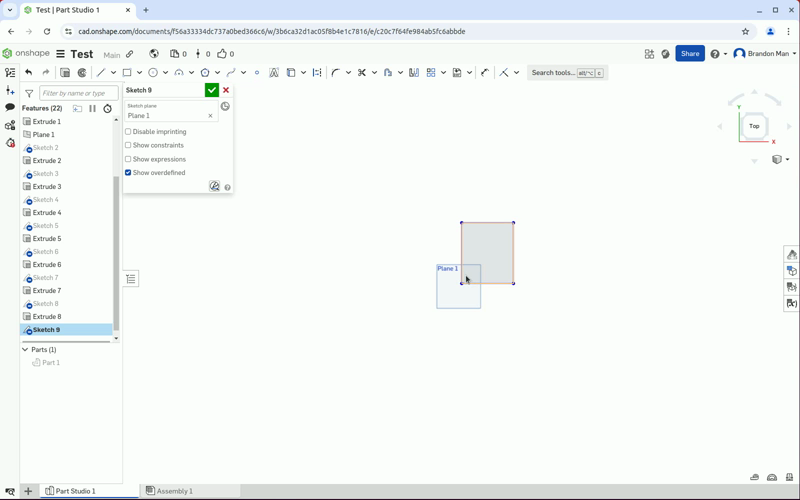
scroll(6)
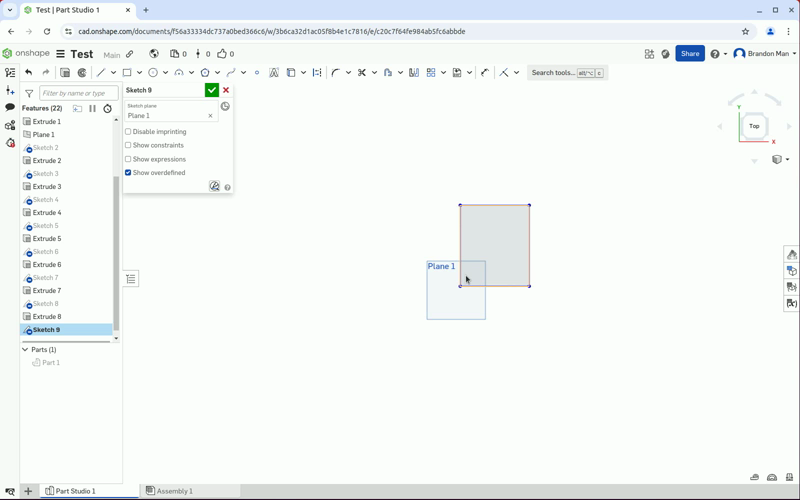
scroll(6)
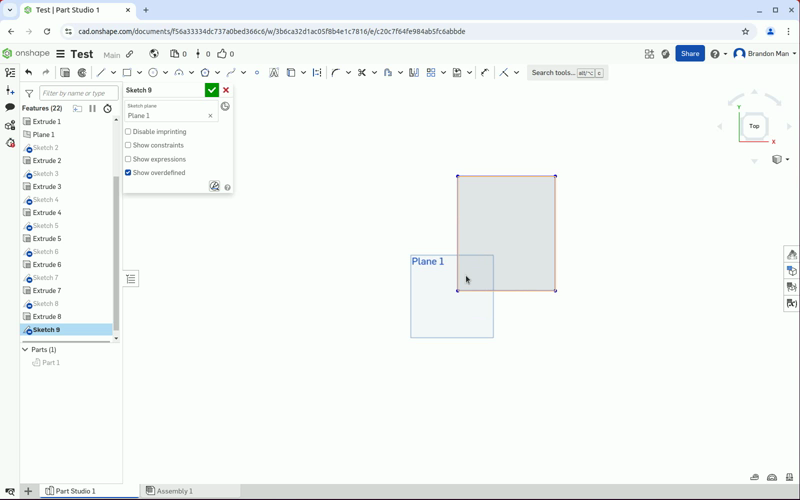
scroll(6)
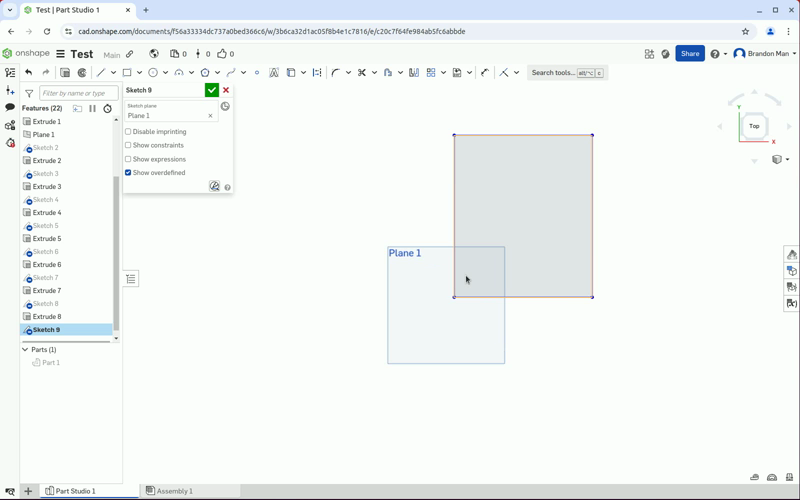
scroll(6)
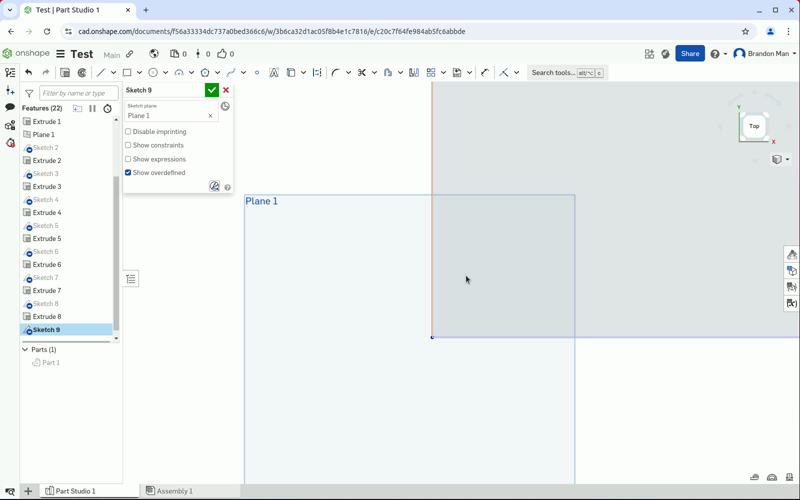
click(466, 275)
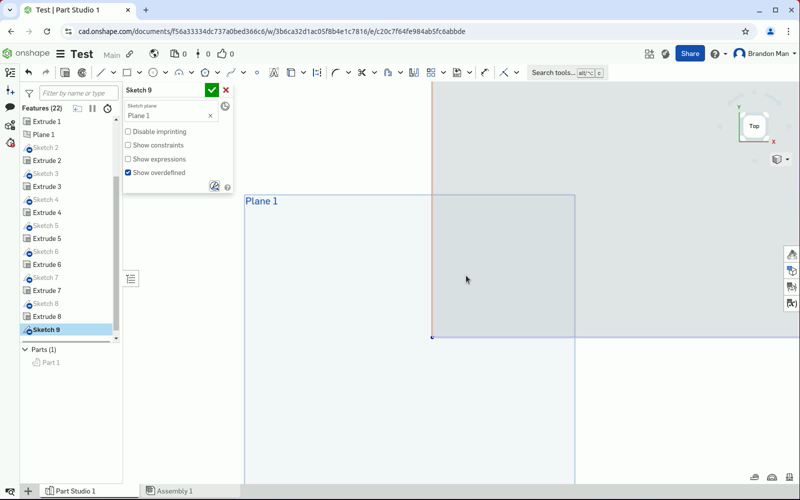
scroll(-6)
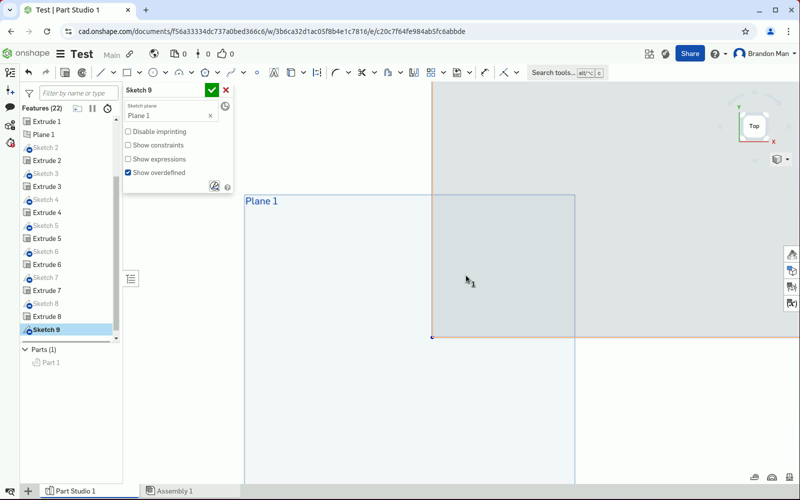
scroll(-6)
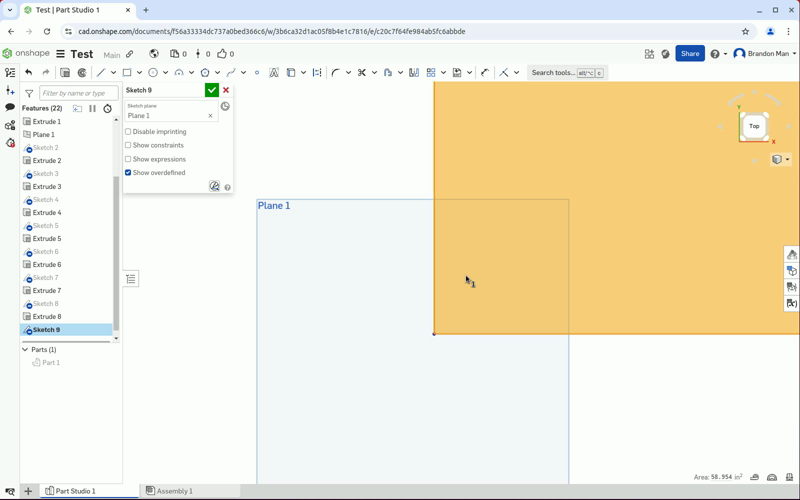
scroll(-6)
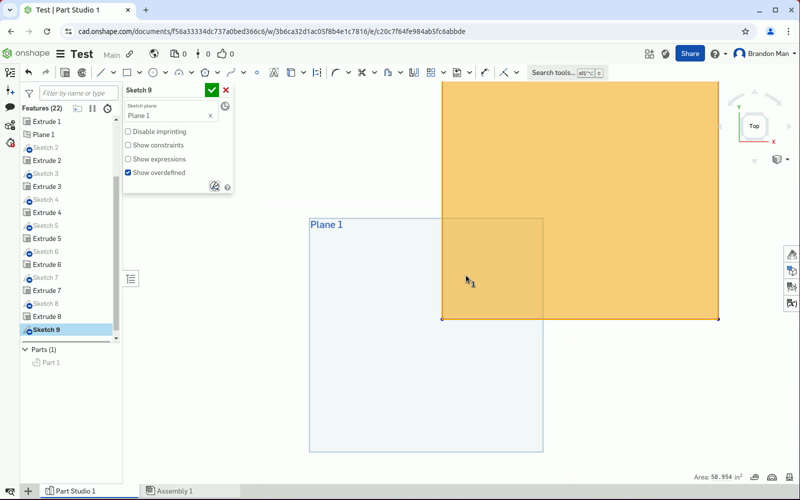
scroll(-6)
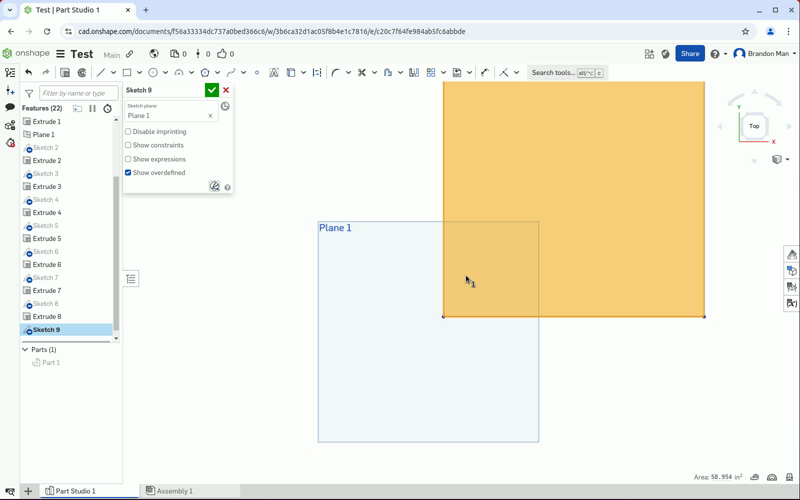
scroll(-6)
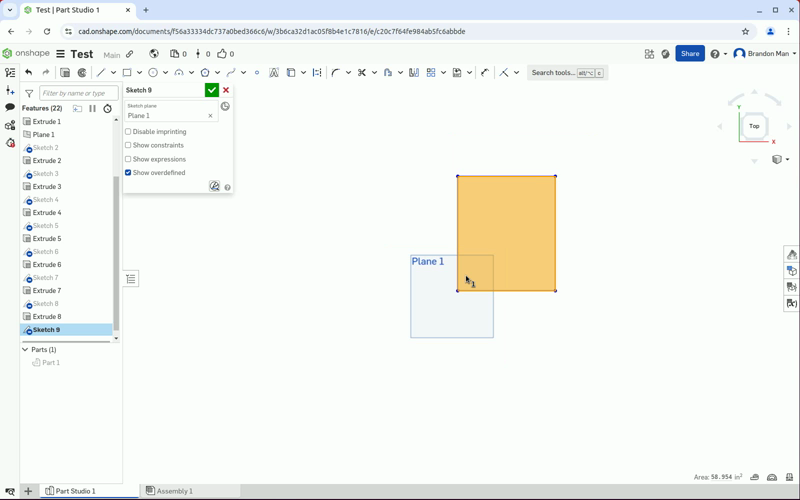
scroll(-6)
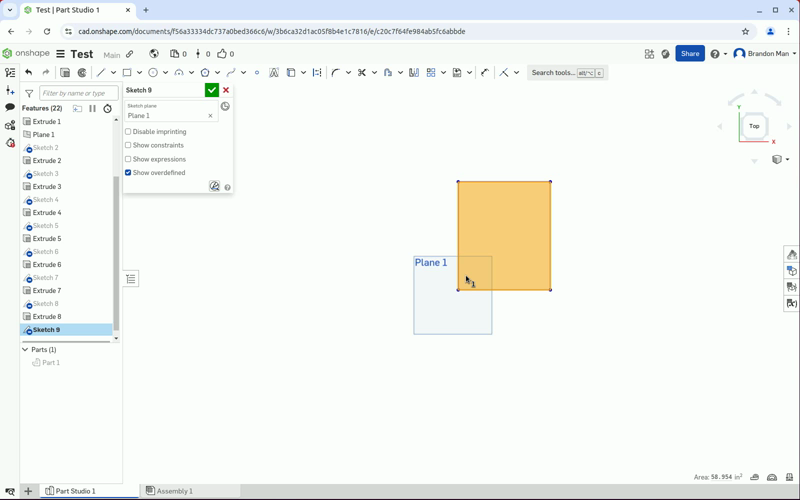
scroll(-6)
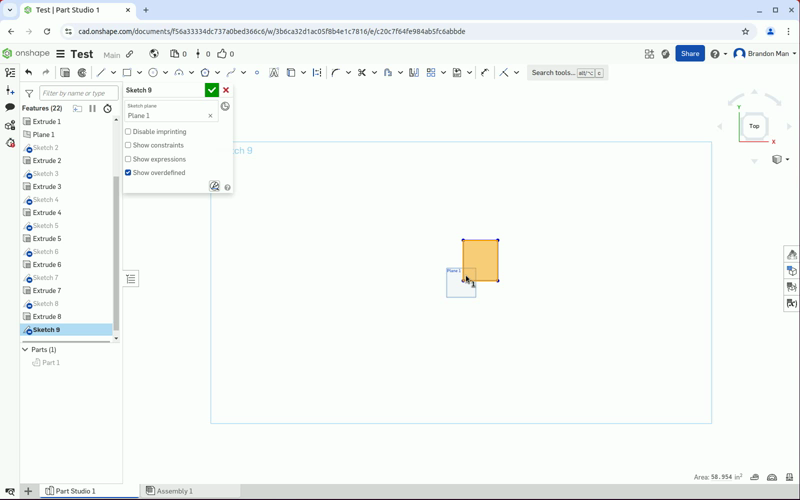
mouse_move(73, 352)
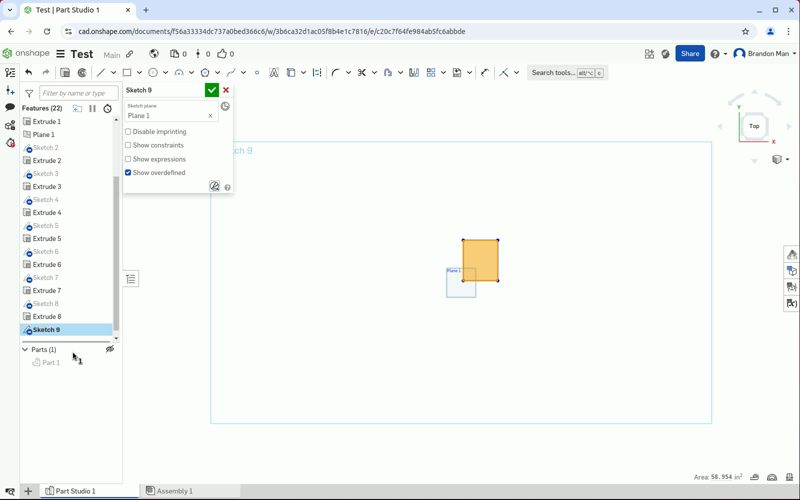
key(shift+y)
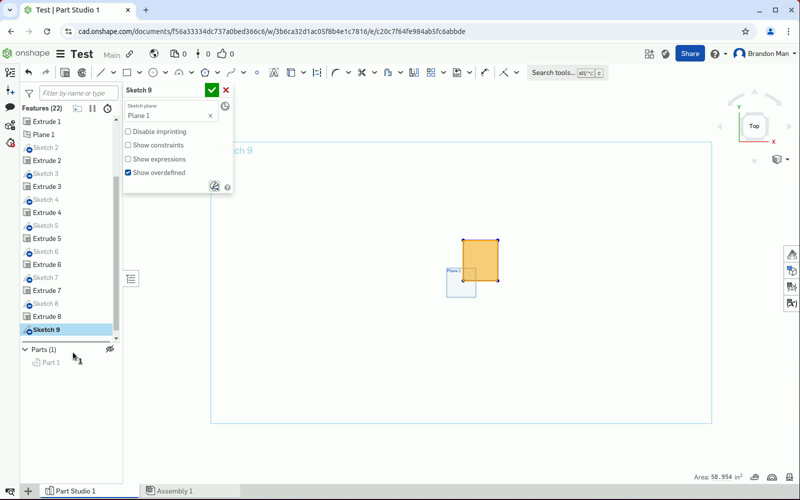
key(shift+e)
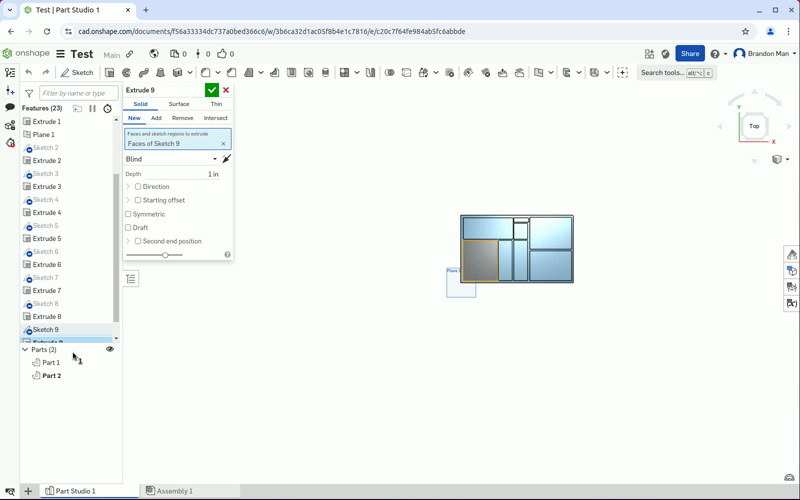
mouse_move(143, 106)
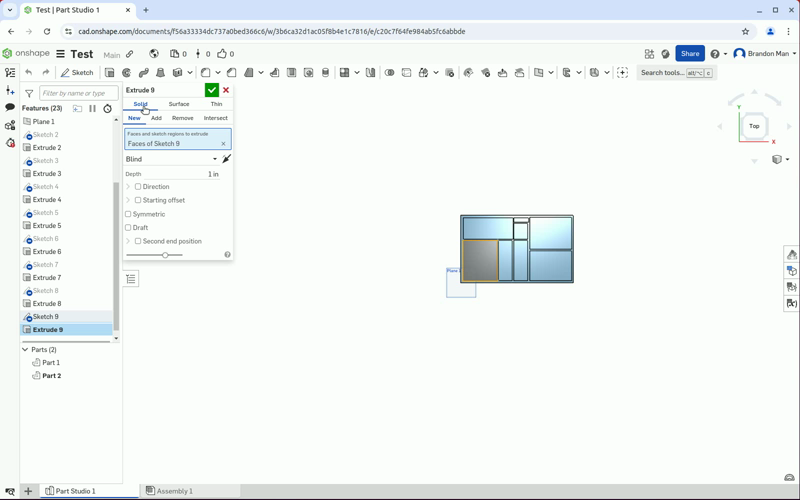
click(143, 106)
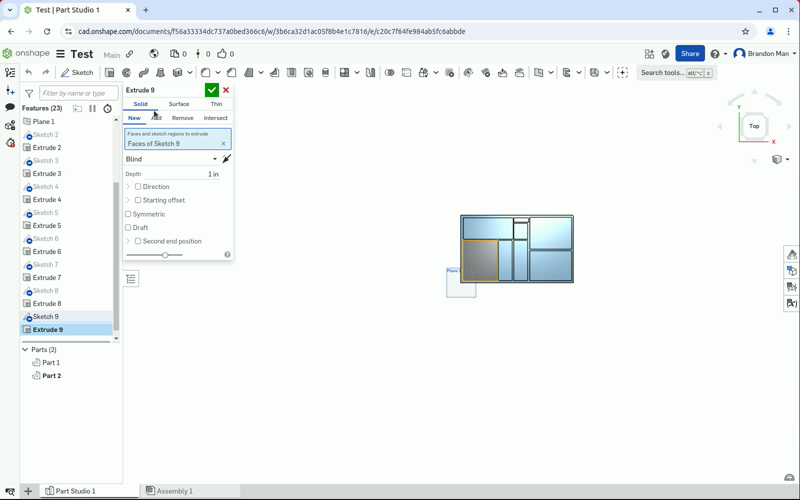
mouse_move(186, 120)
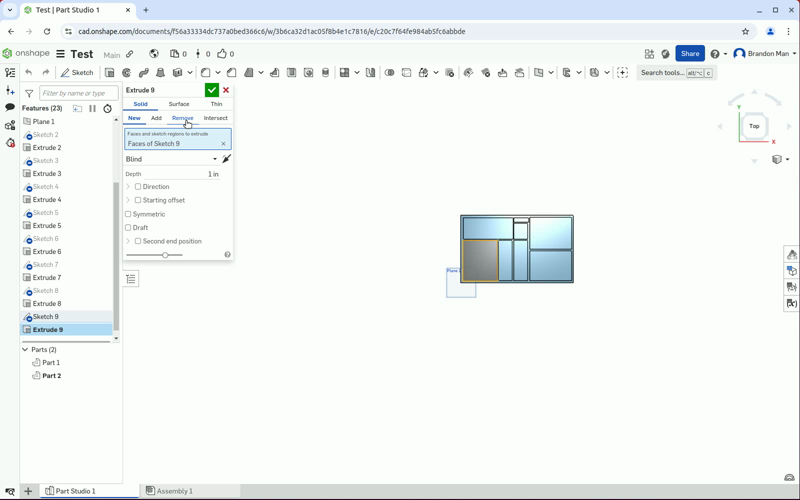
click(186, 120)
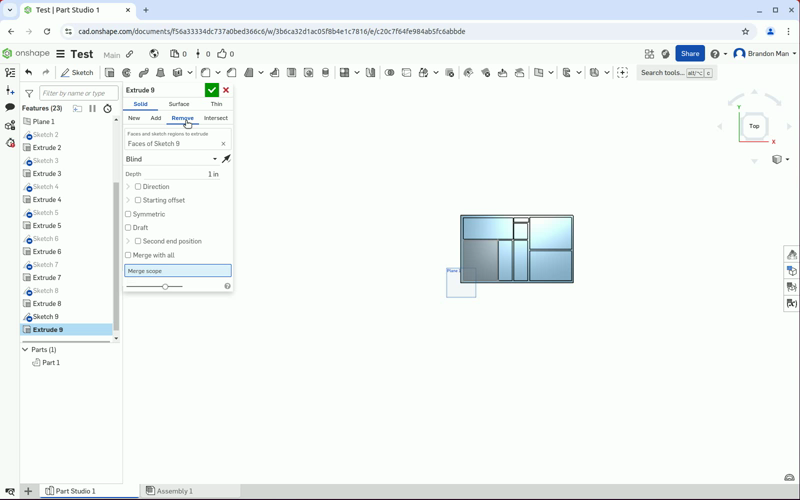
key(tab, 4)
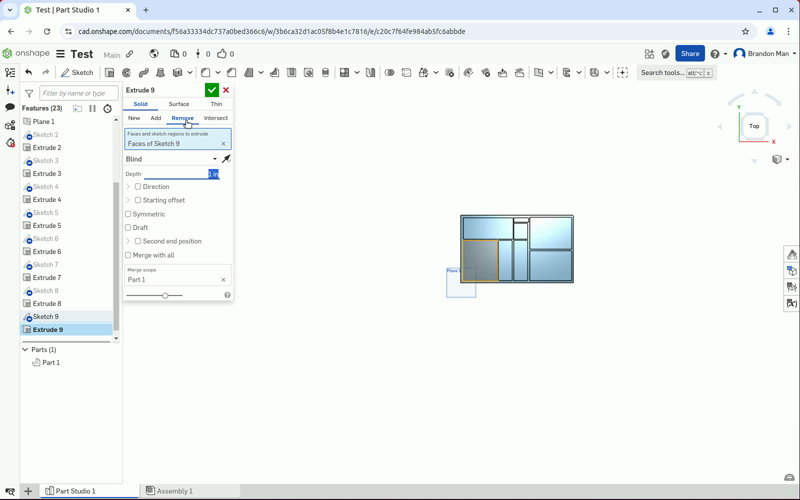
text(2.648)
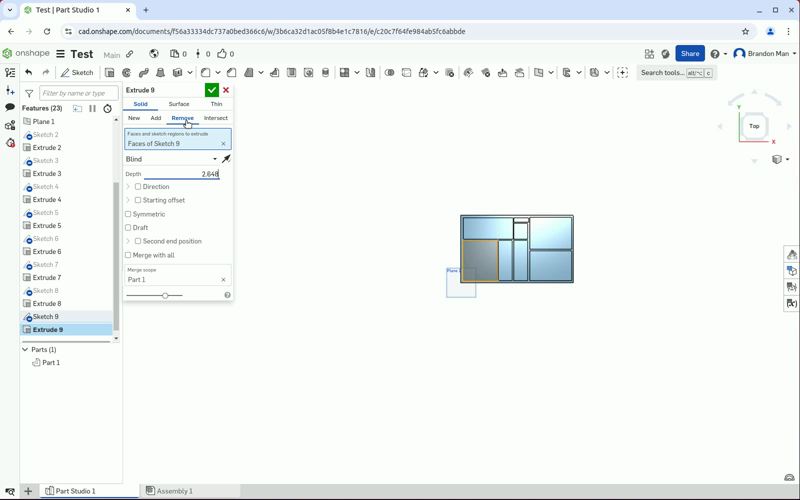
key(tab, 6)
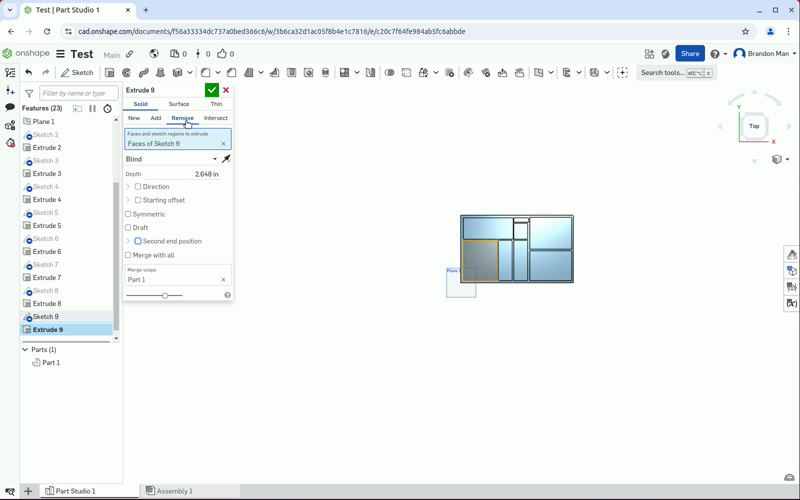
key(space)
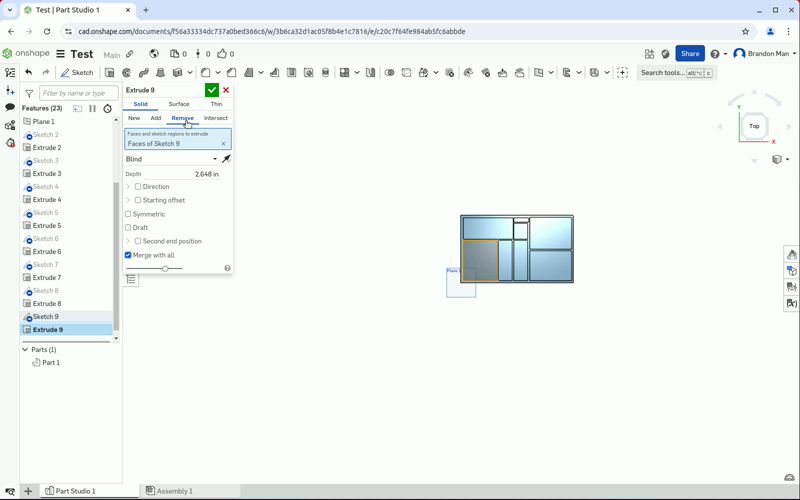
key(enter)
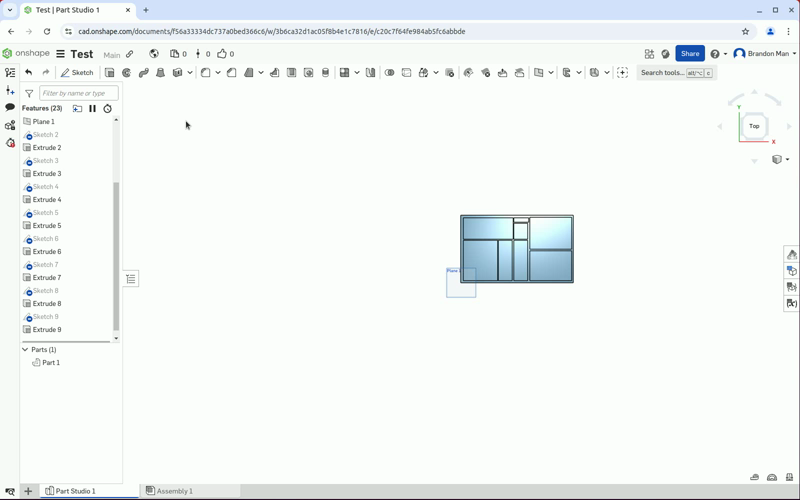
key(shift+h)
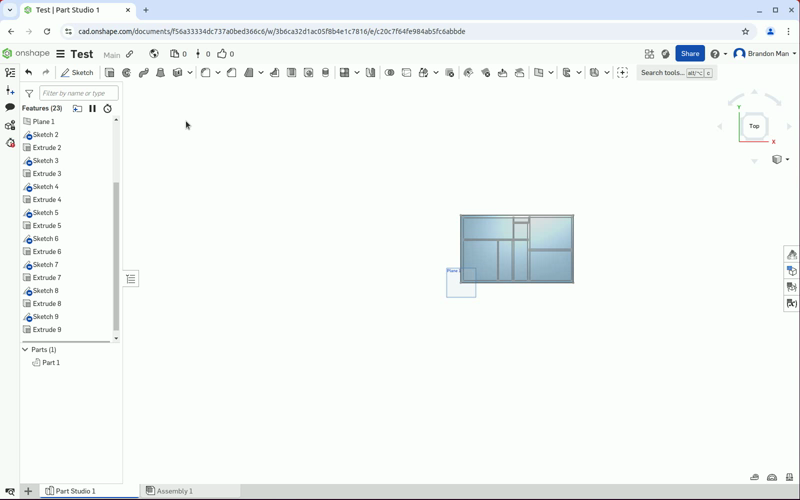
key(shift+h)
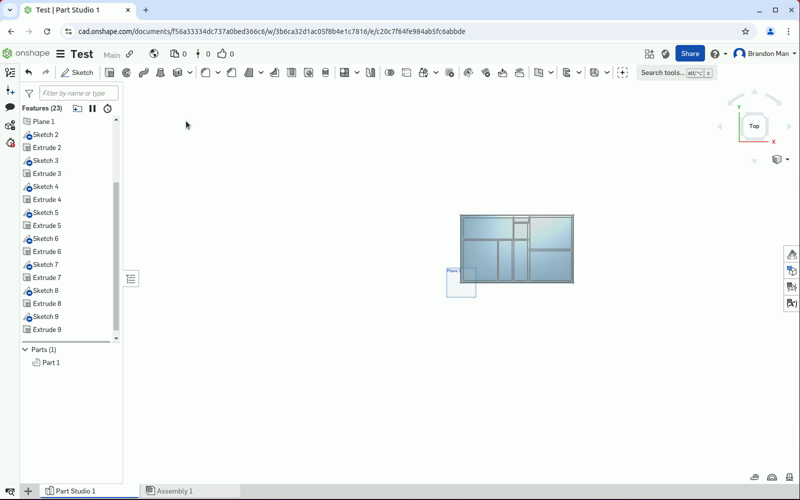
key(shift+7)
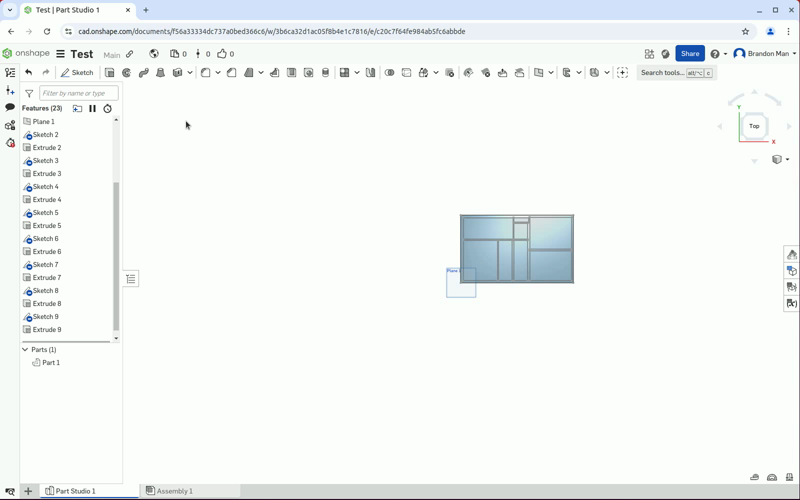
key(up, 3)
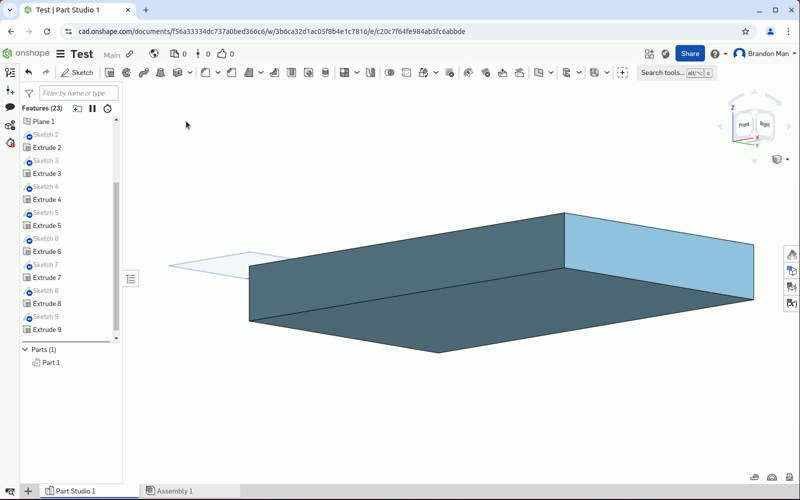
key(left, 3)
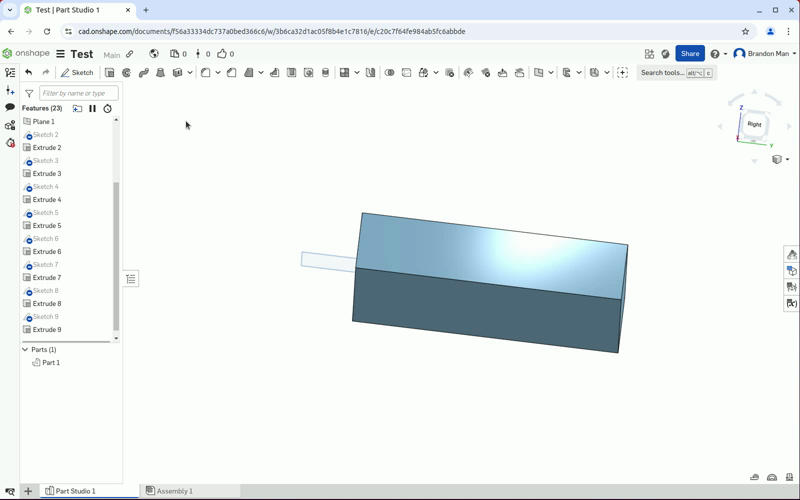
key(right, 3)
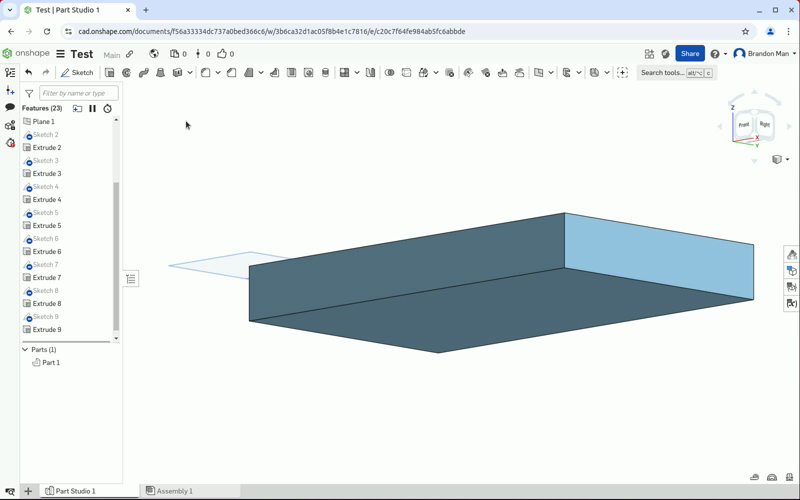
key(down, 3)
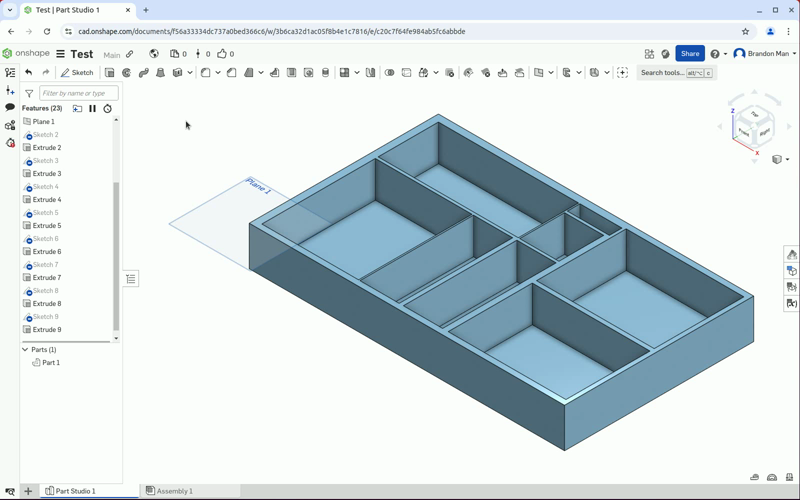
mouse_move(69, 98)
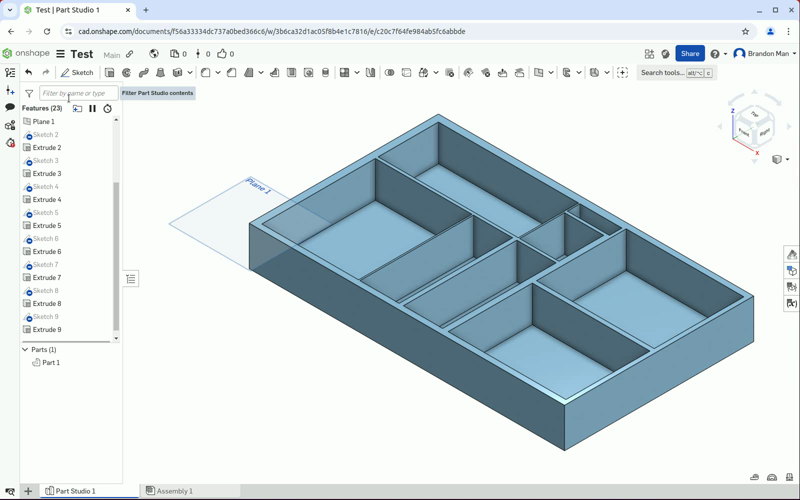
click(69, 98)